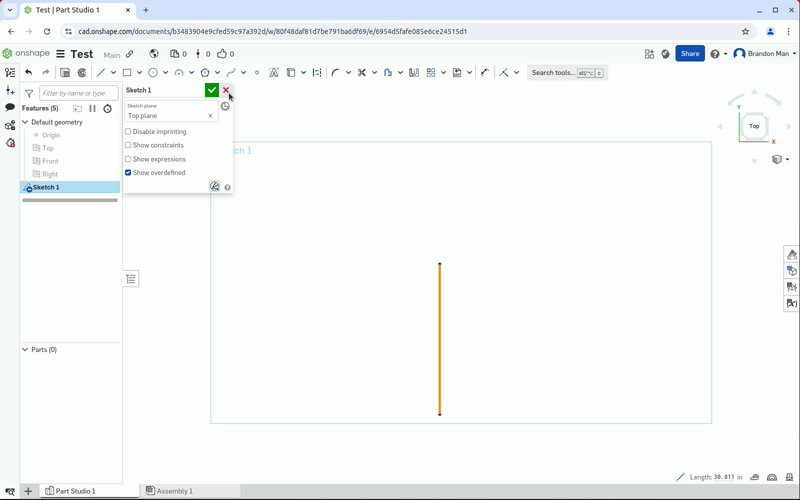
key(shift+h)
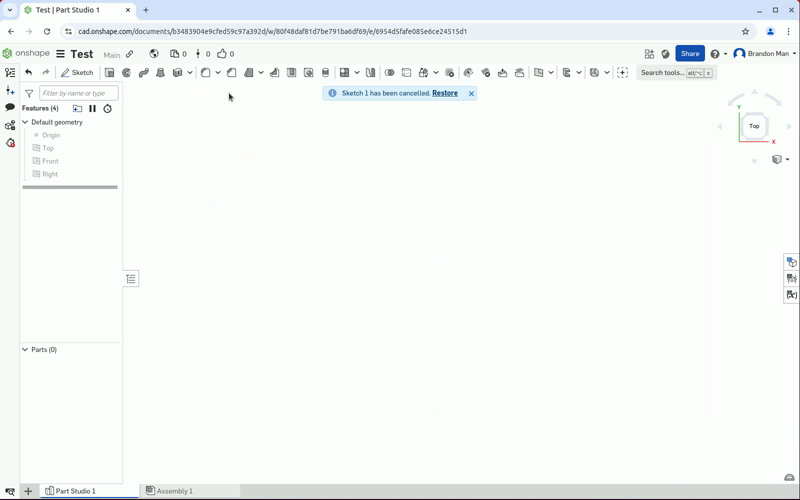
mouse_move(73, 352)
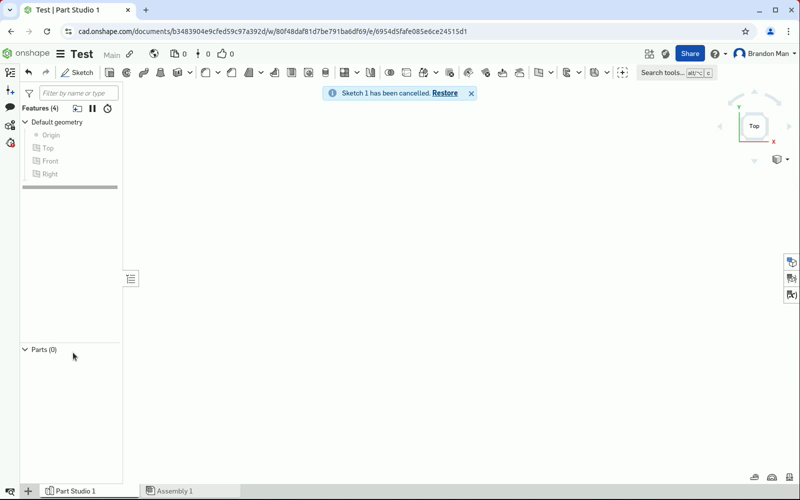
key(y)
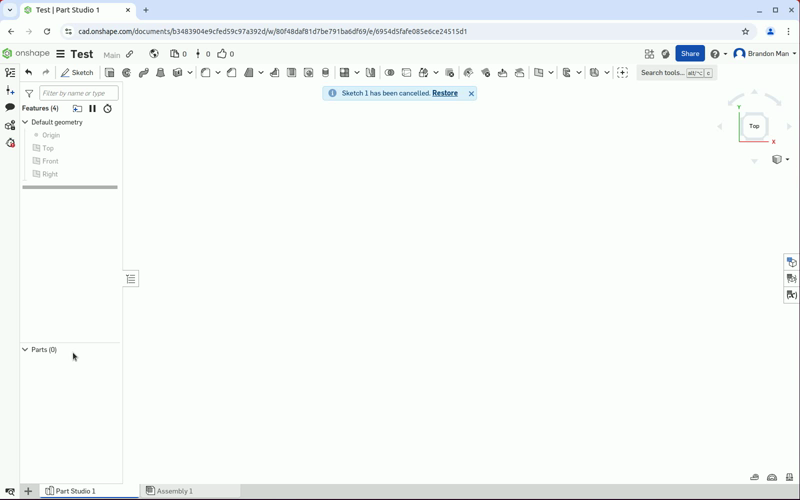
key(shift+p)
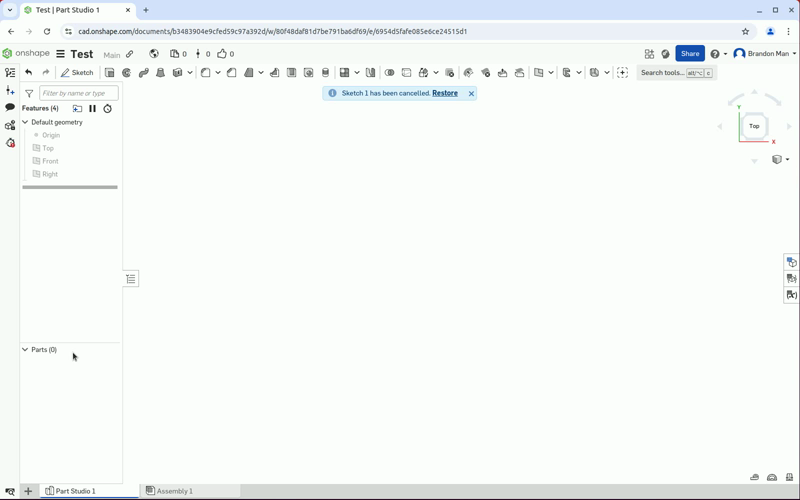
key(space)
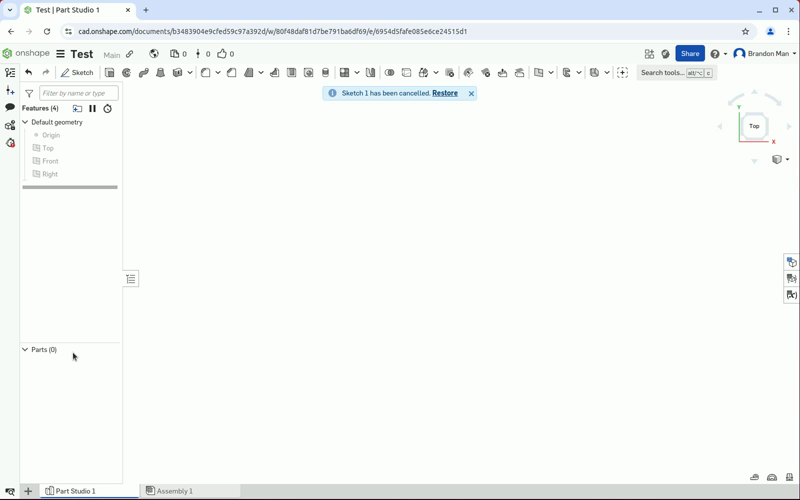
key_down(shift)
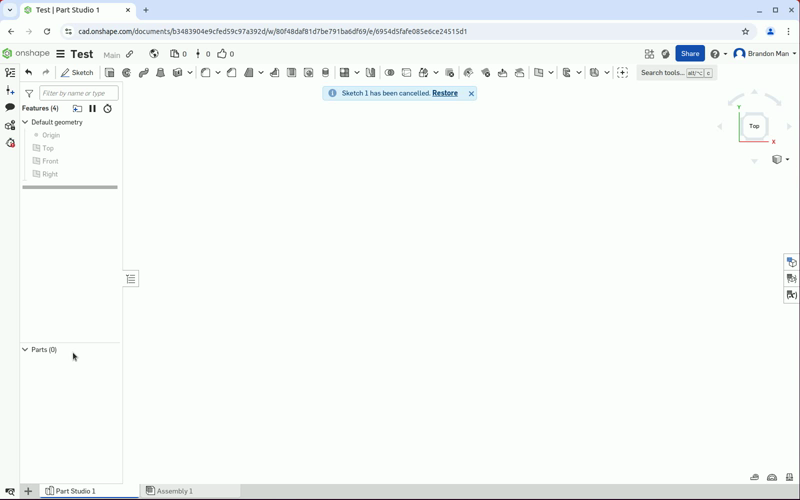
key(up)
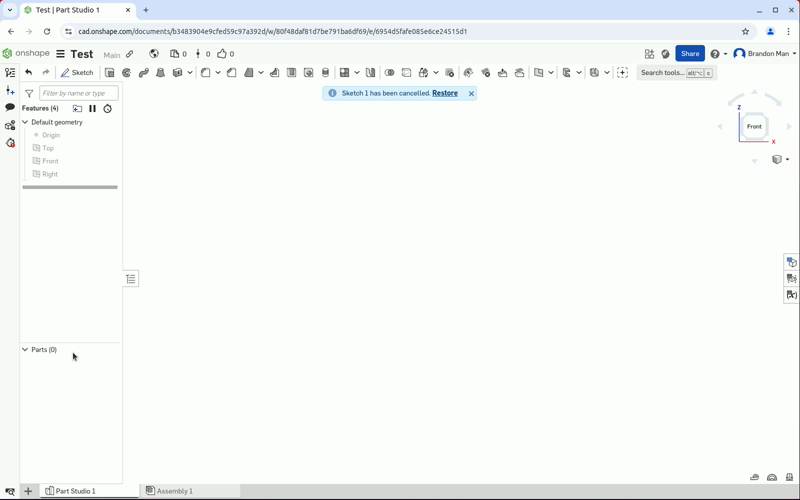
key_up(shift)
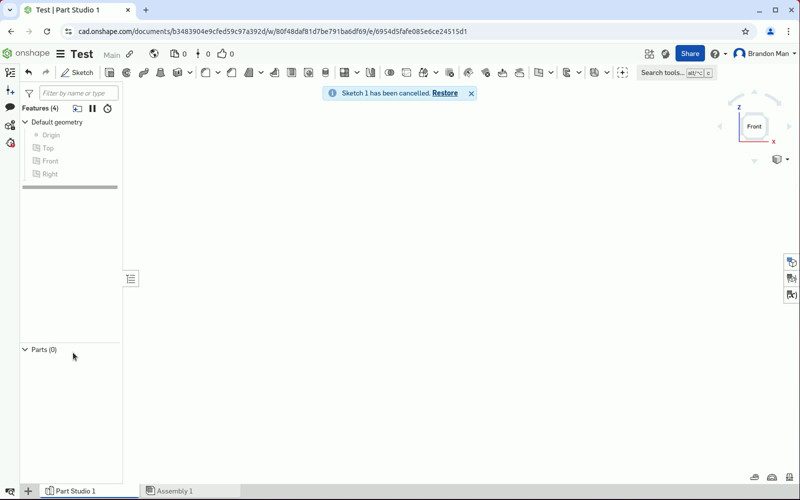
mouse_move(73, 352)
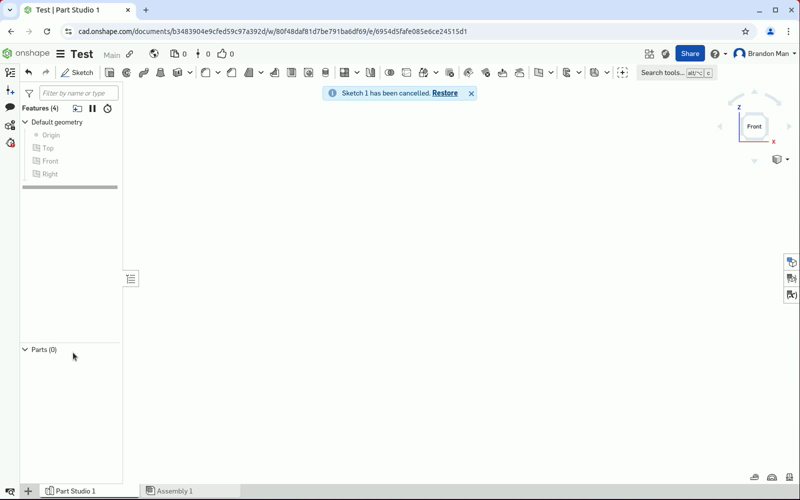
key(shift+y)
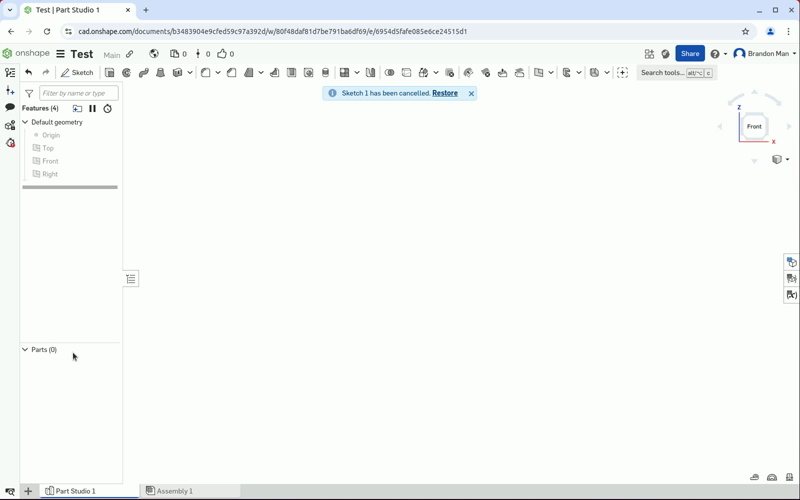
key(shift+s)
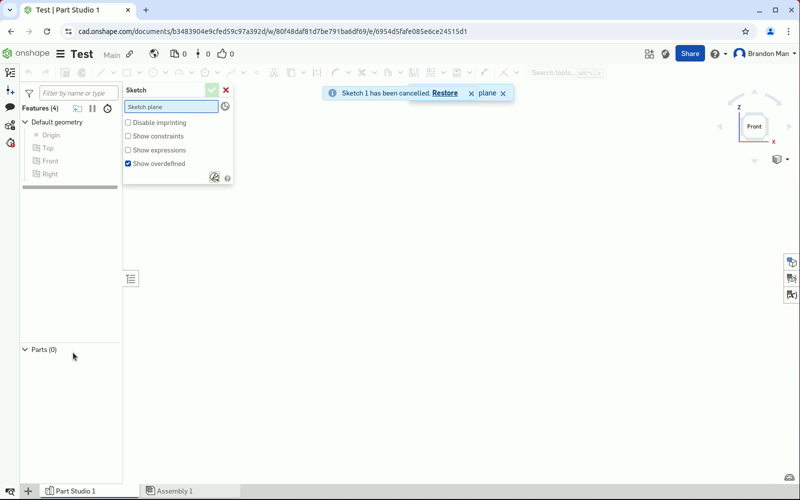
mouse_move(73, 163)
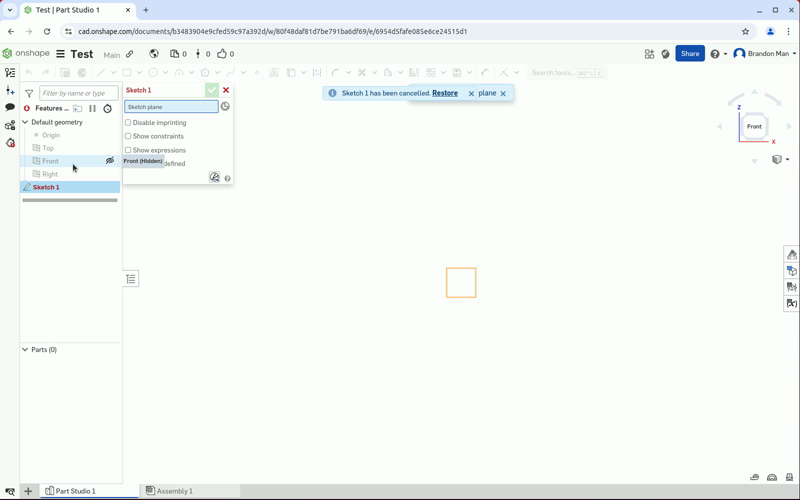
click(73, 163)
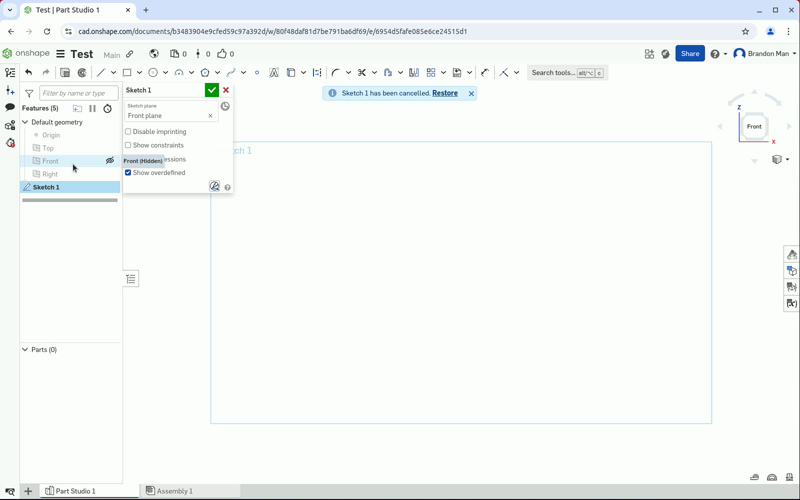
mouse_move(73, 352)
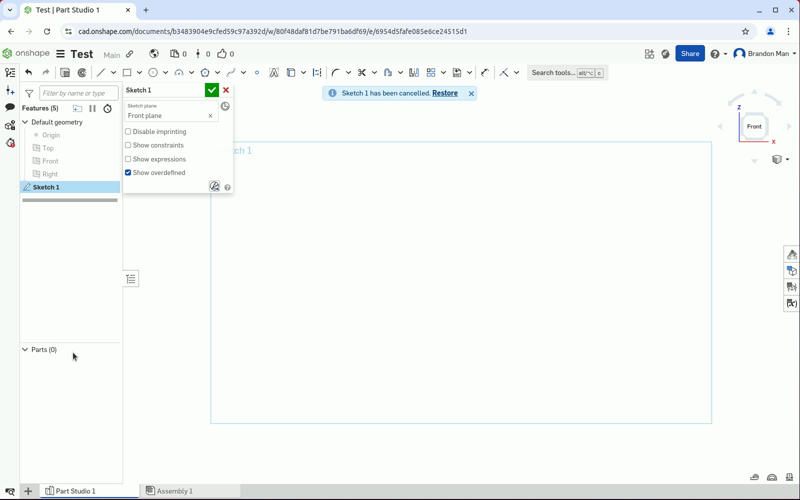
key(y)
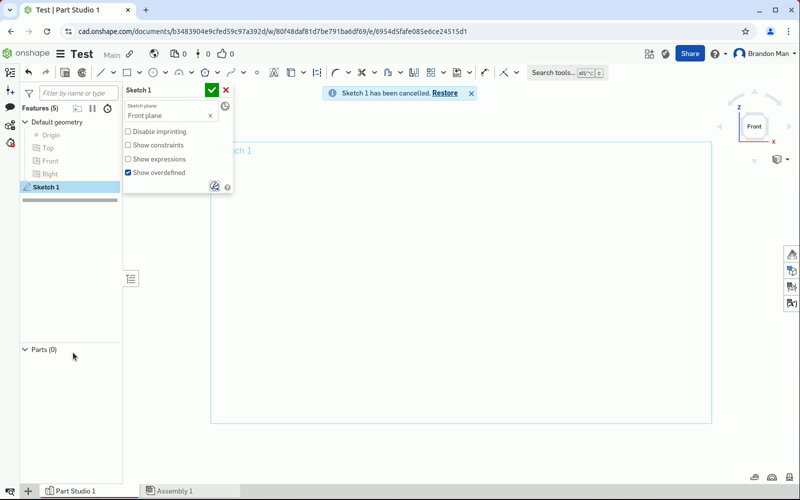
key(a)
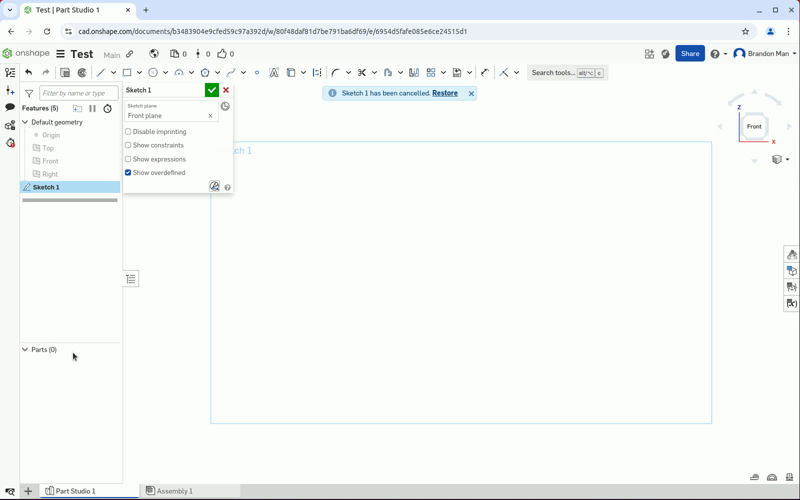
key_down(shift)
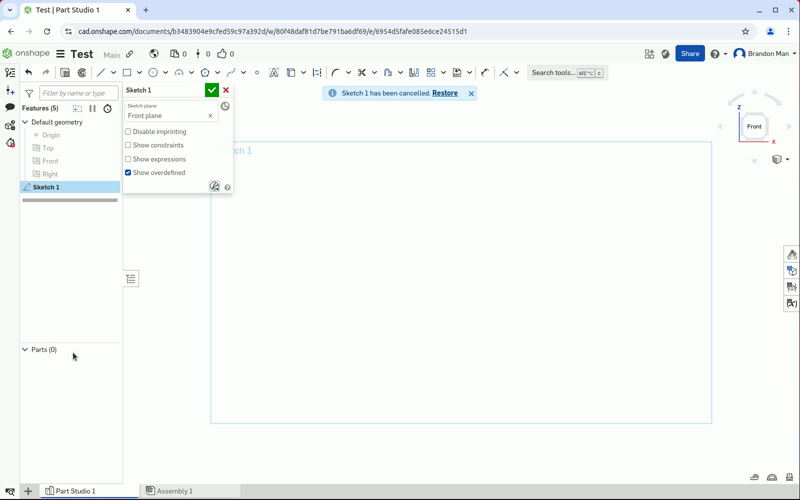
mouse_move(474, 227)
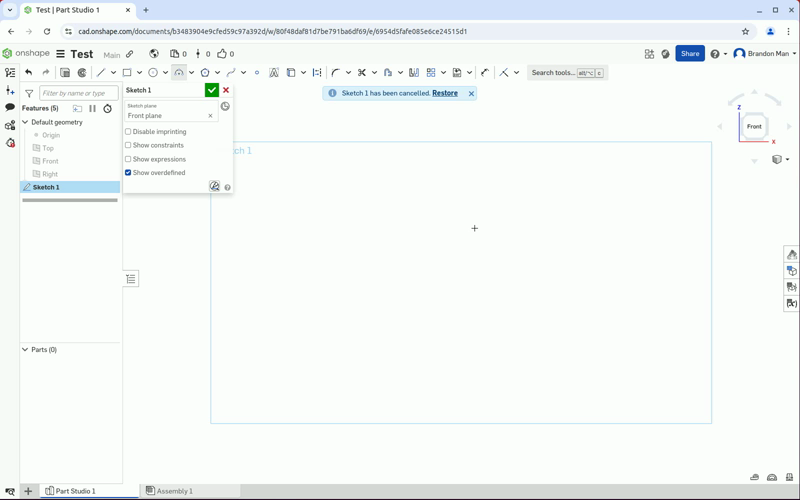
click(474, 227)
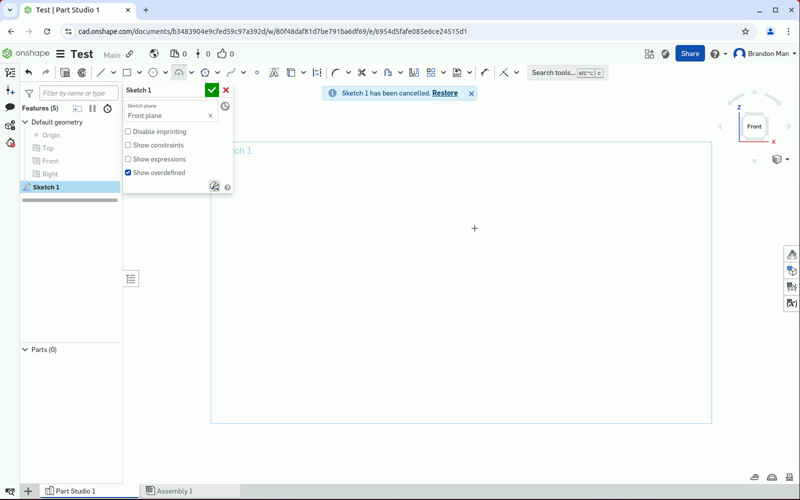
key_up(shift)
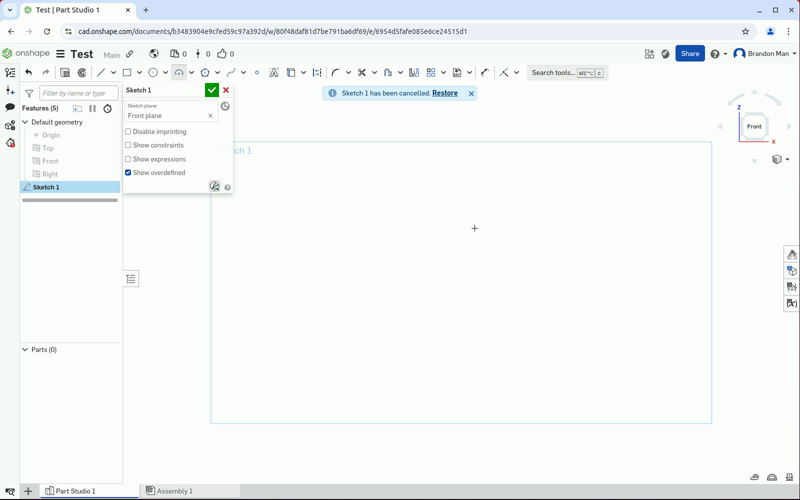
key_down(shift)
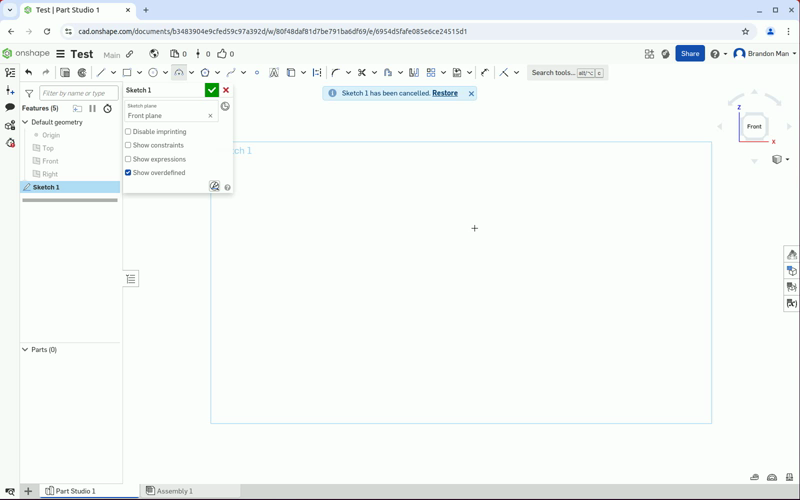
mouse_move(475, 224)
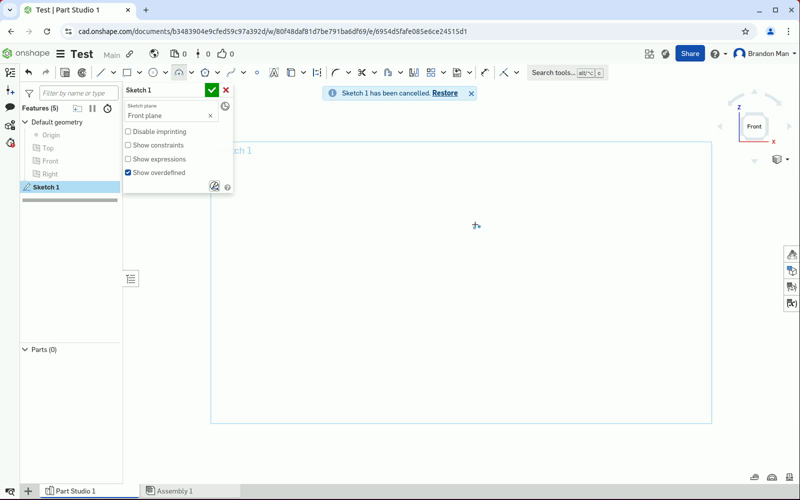
scroll(6)
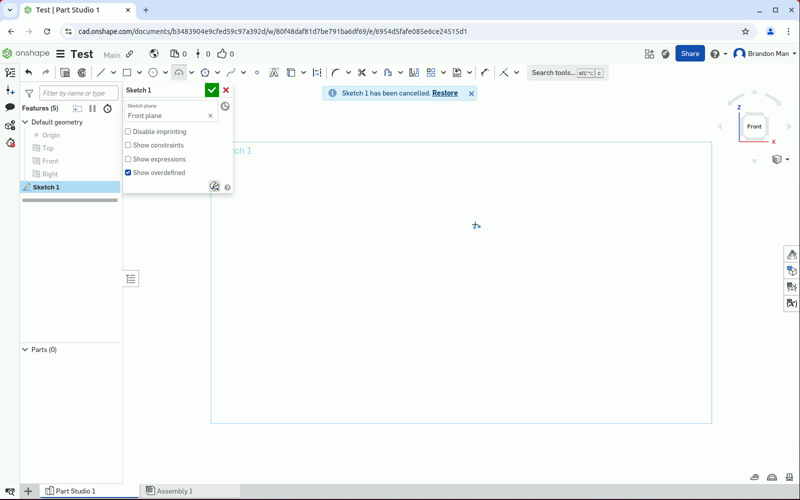
scroll(6)
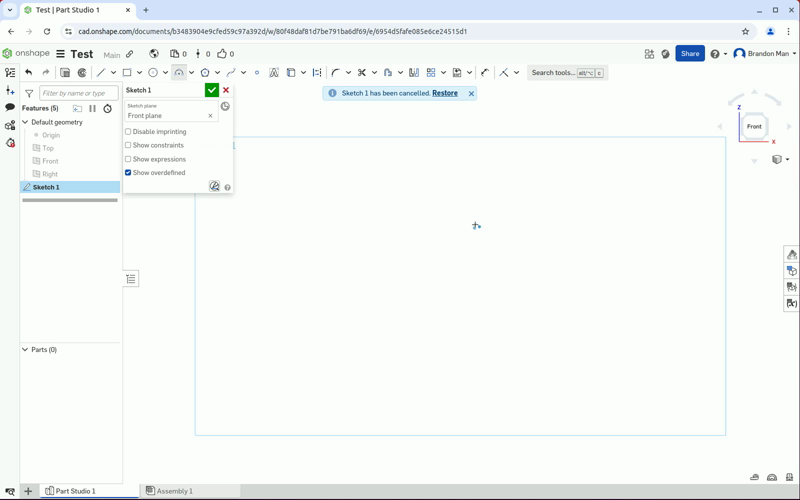
scroll(6)
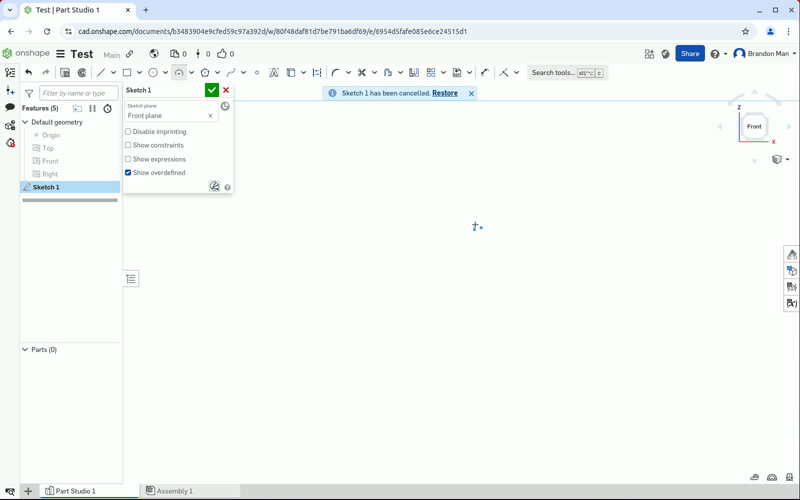
scroll(6)
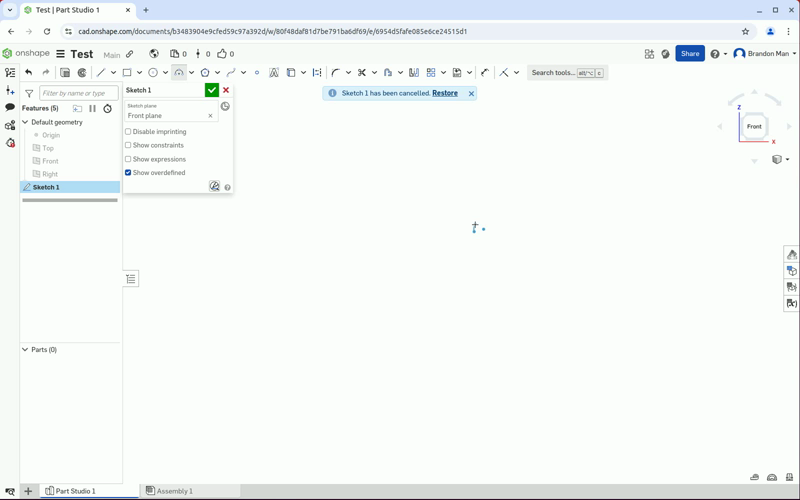
scroll(6)
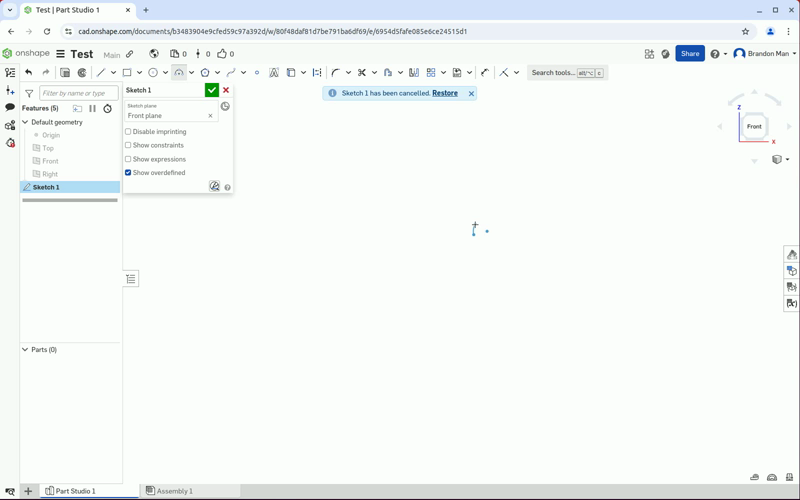
scroll(6)
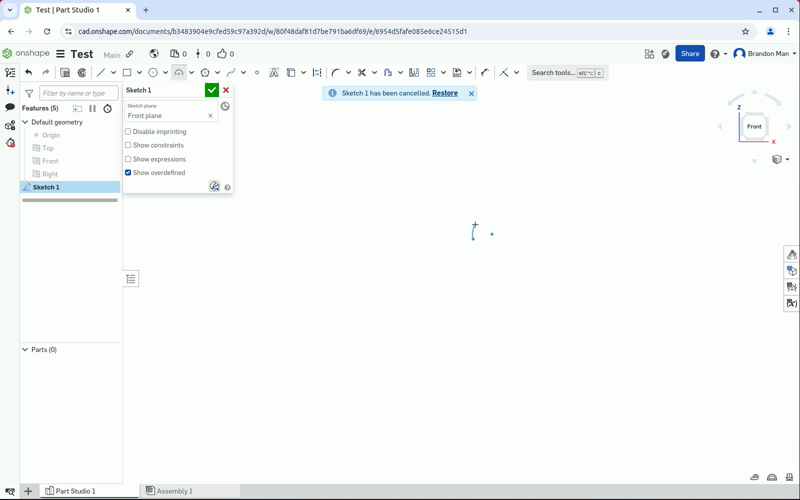
scroll(6)
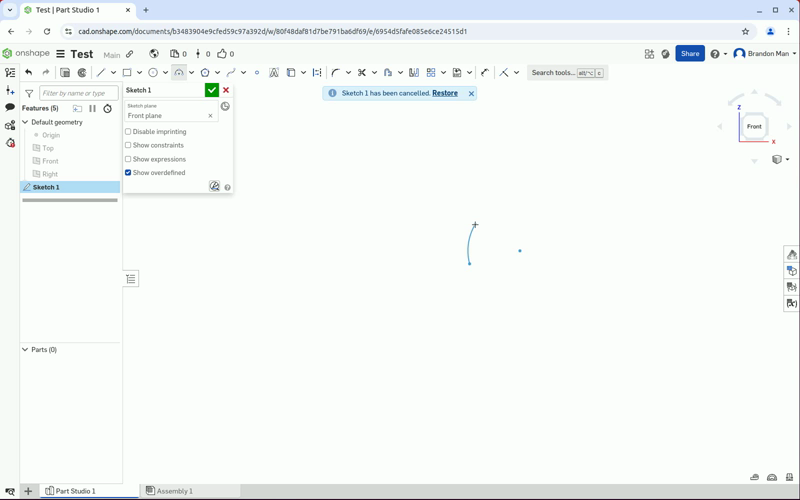
click(475, 224)
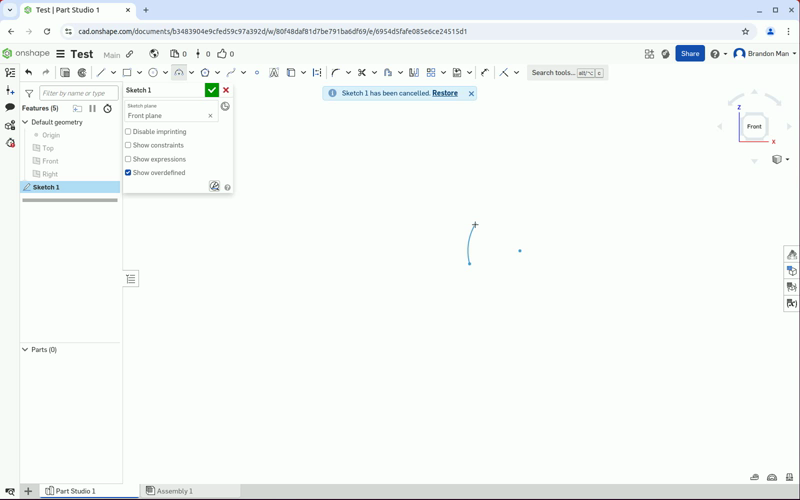
scroll(-6)
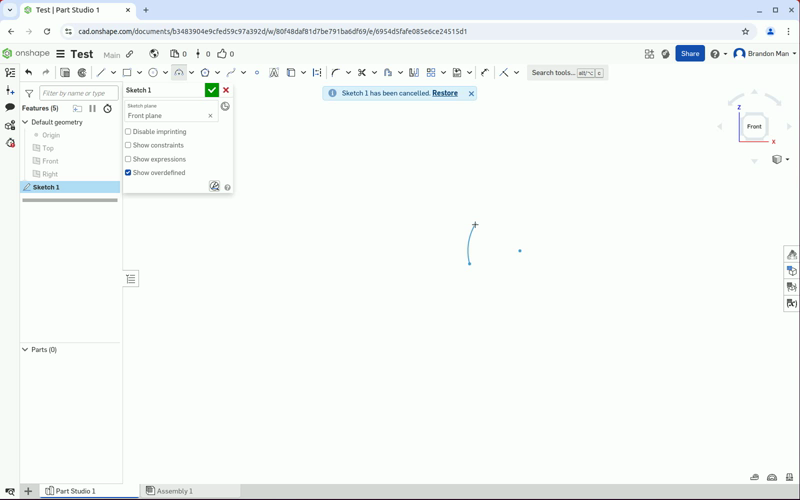
scroll(-6)
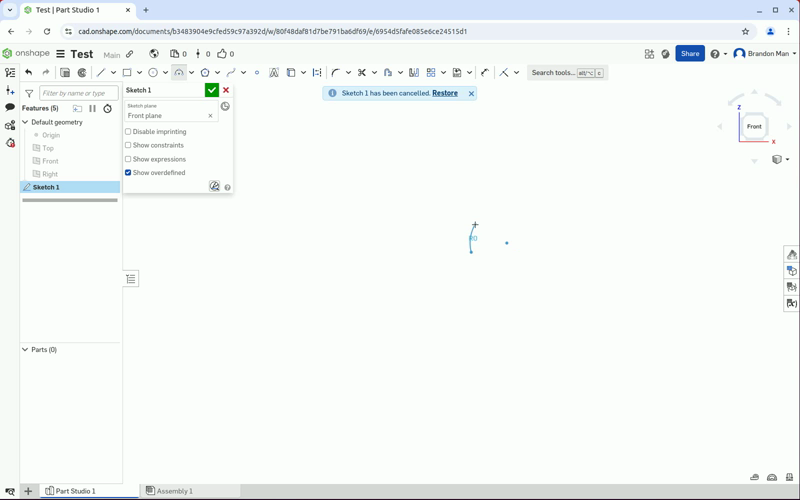
scroll(-6)
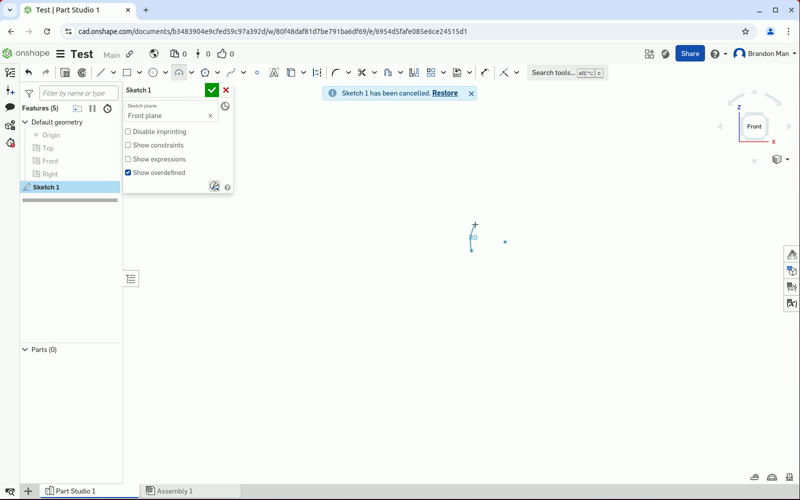
scroll(-6)
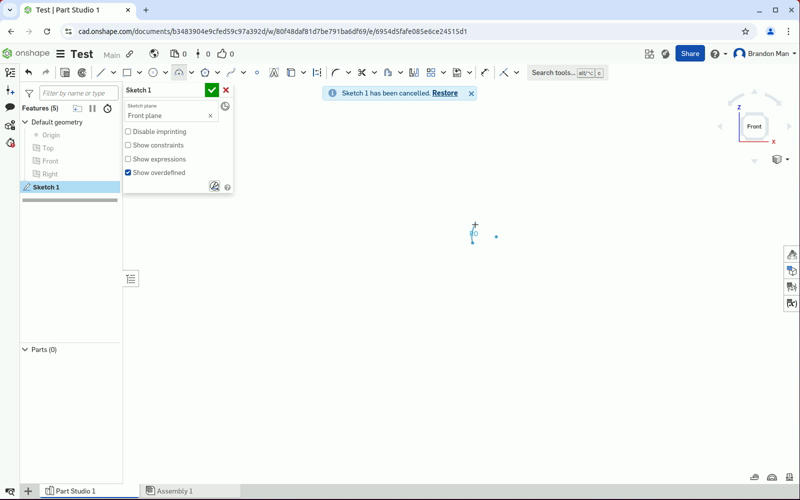
scroll(-6)
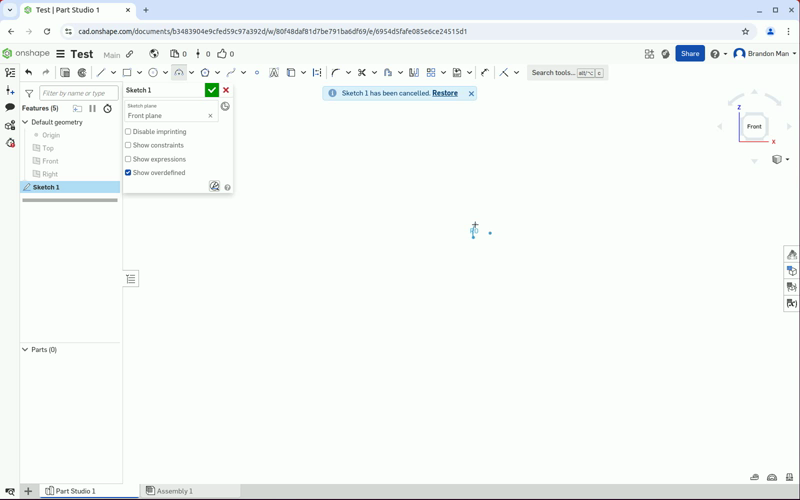
scroll(-6)
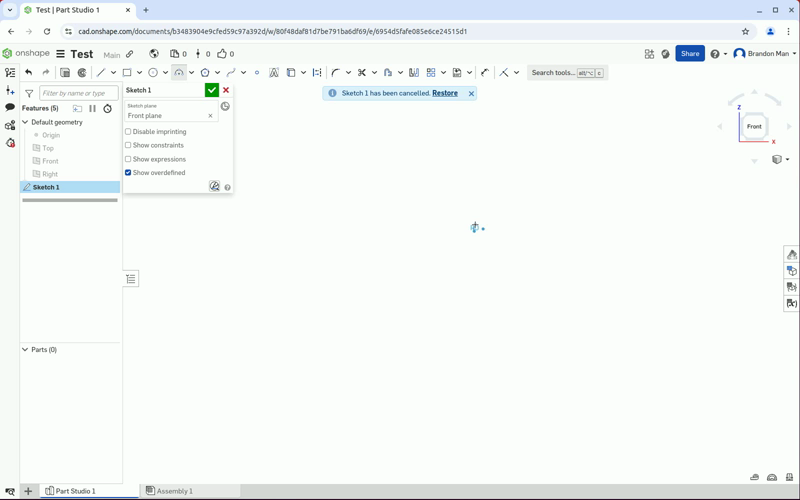
scroll(-6)
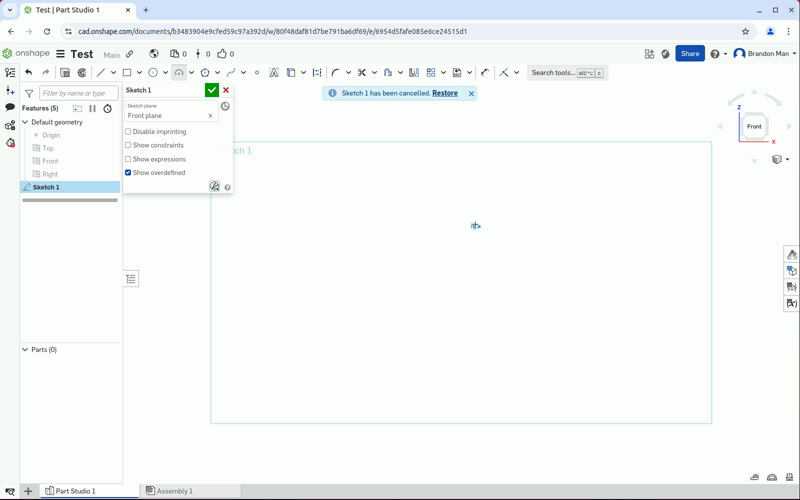
mouse_move(475, 226)
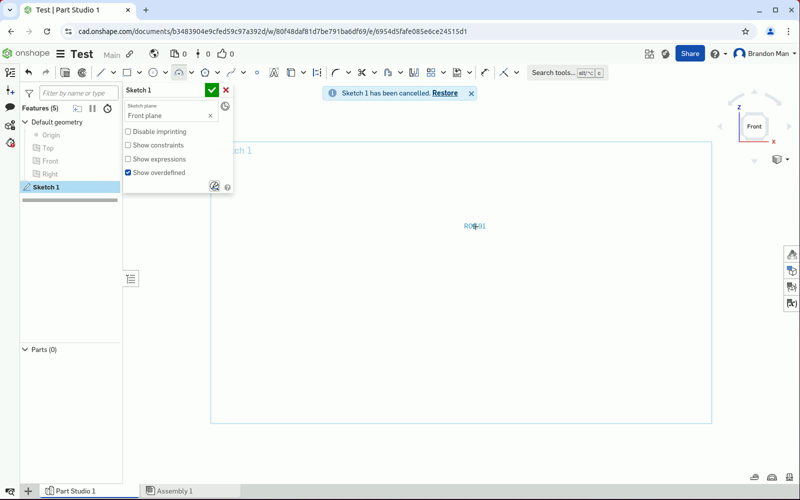
scroll(6)
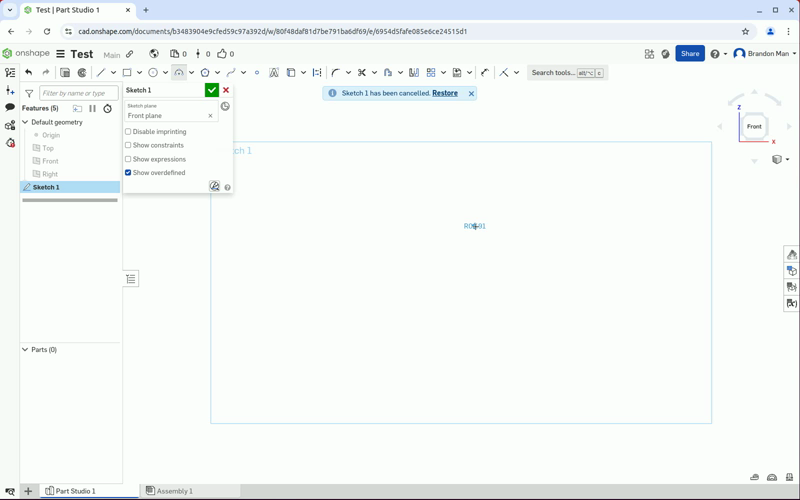
scroll(6)
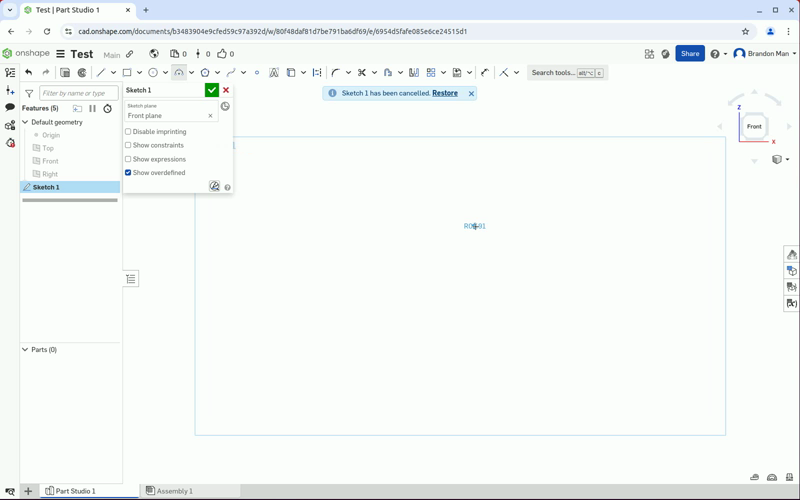
scroll(6)
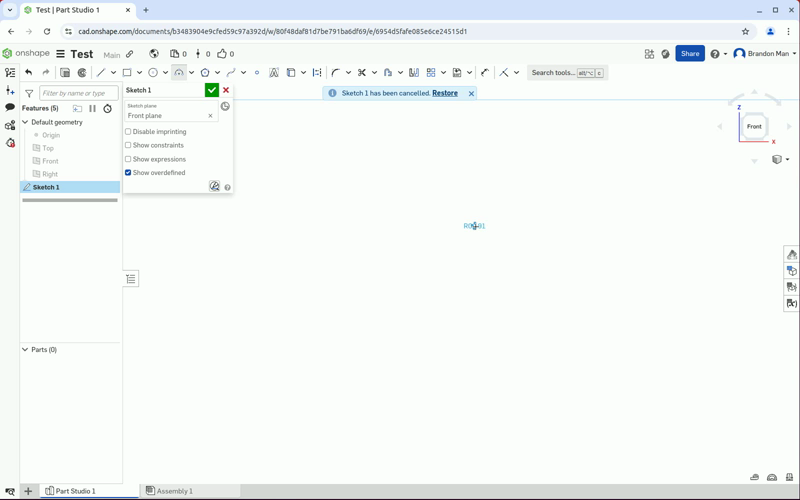
scroll(6)
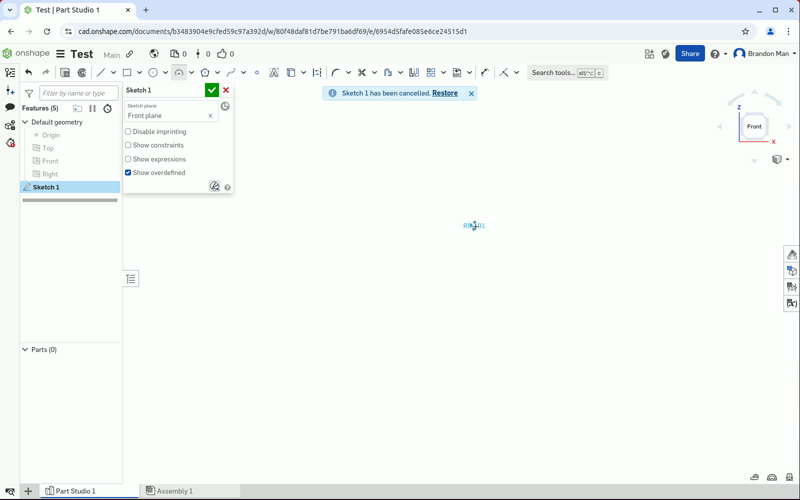
scroll(6)
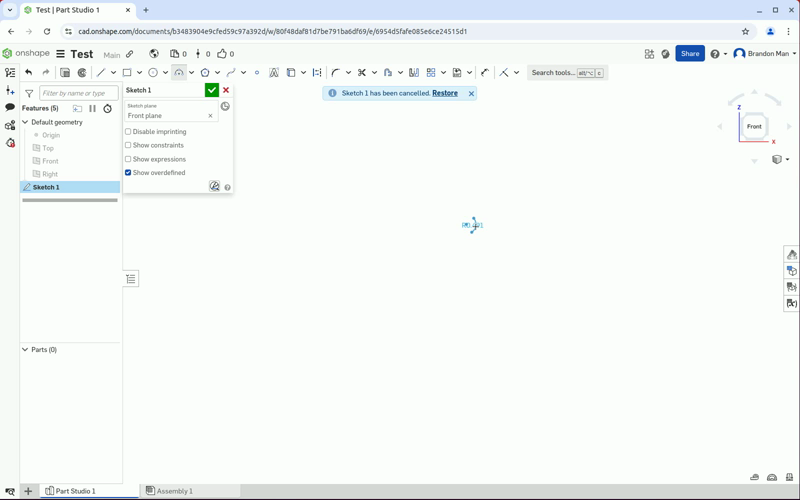
scroll(6)
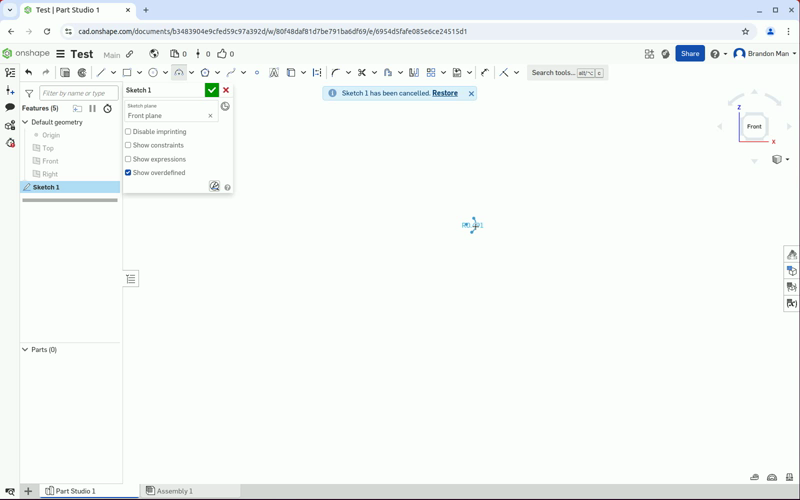
scroll(6)
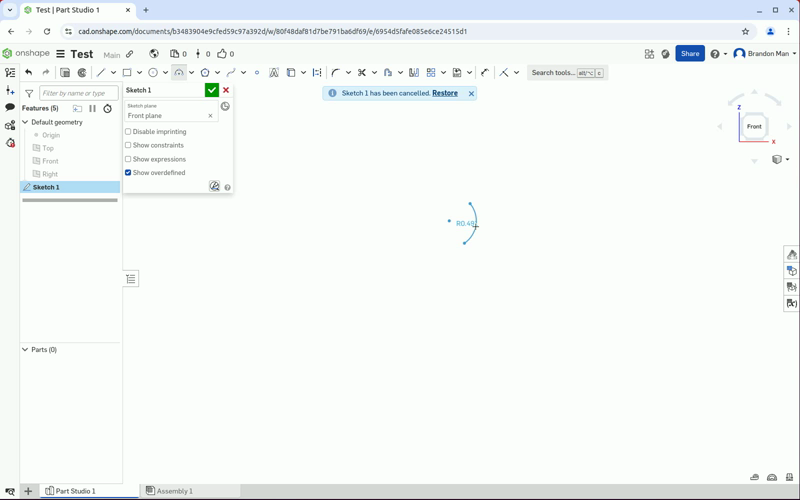
click(475, 226)
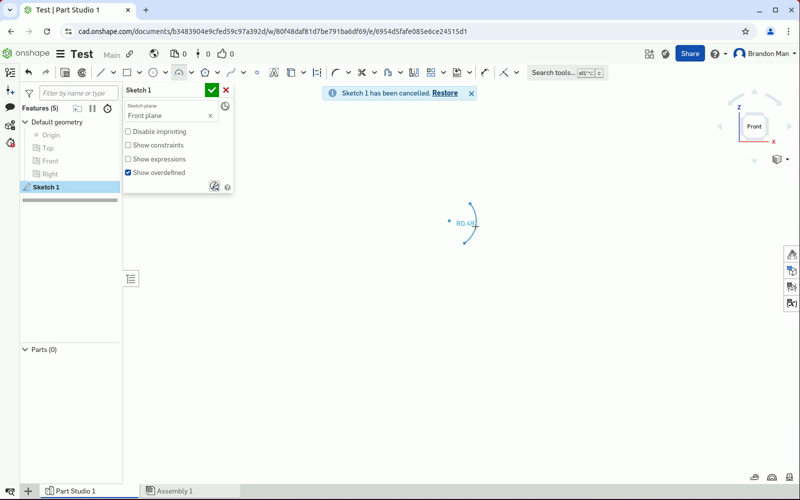
scroll(-6)
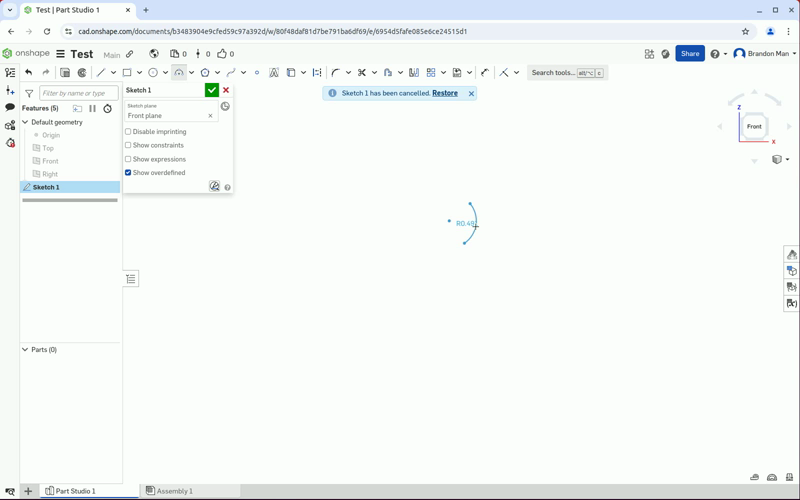
scroll(-6)
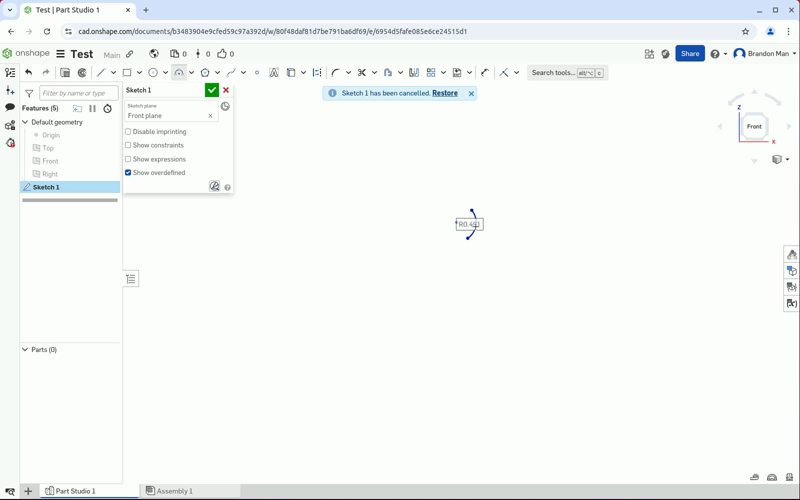
scroll(-6)
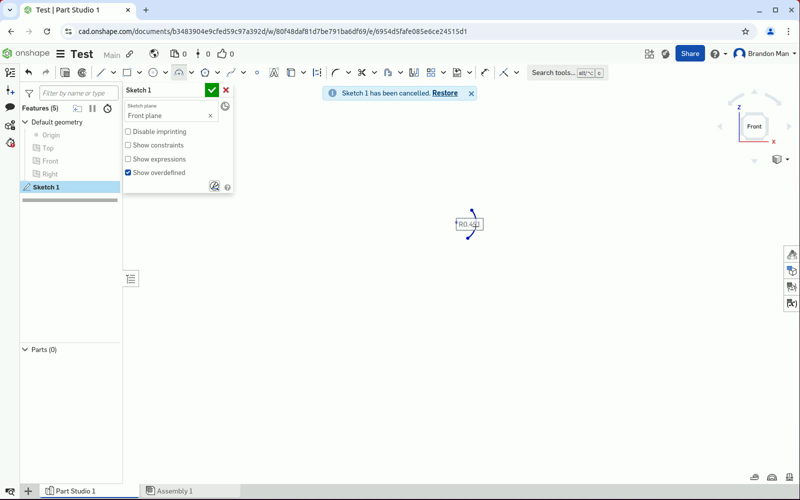
scroll(-6)
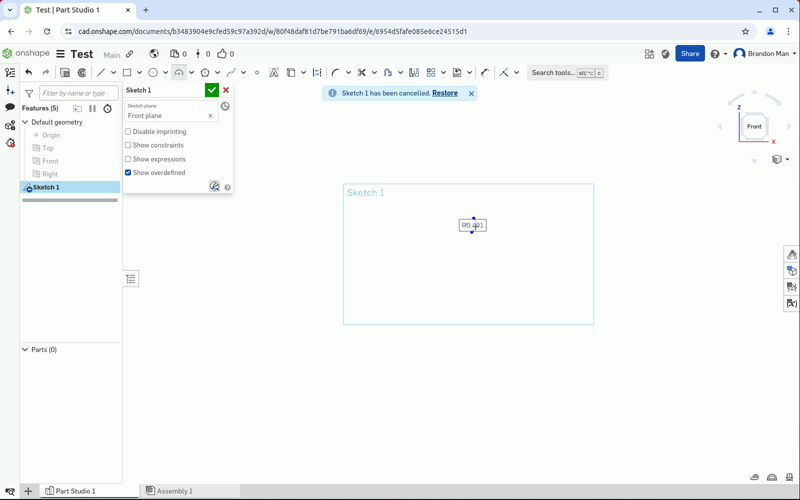
scroll(-6)
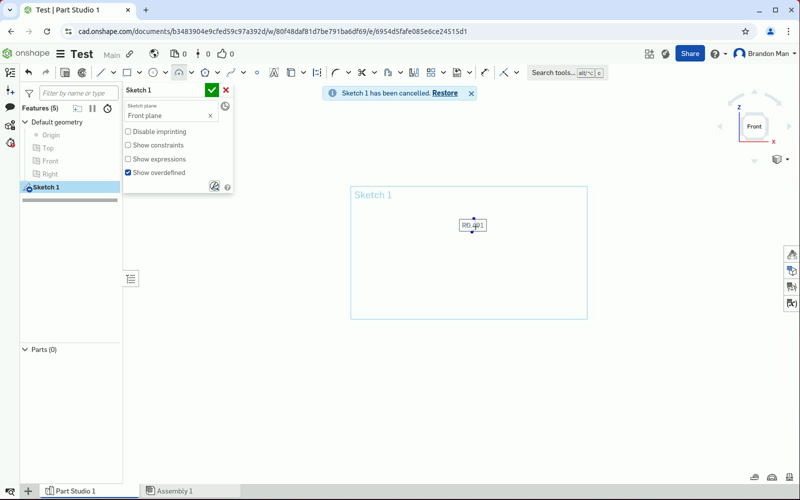
scroll(-6)
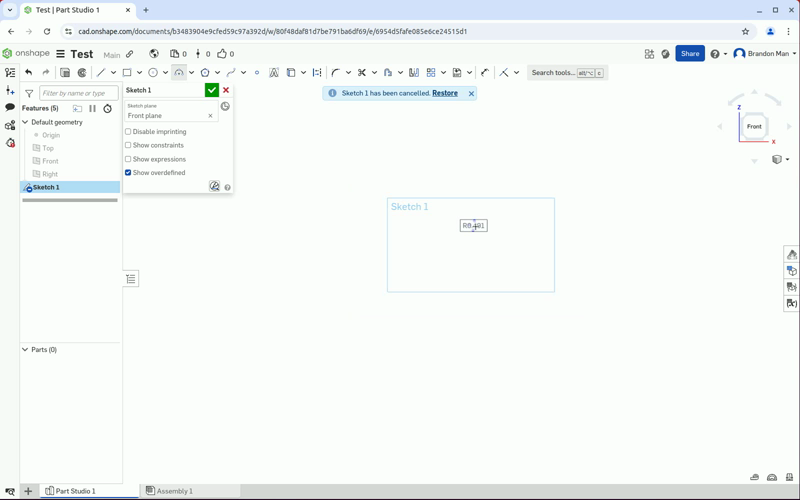
scroll(-6)
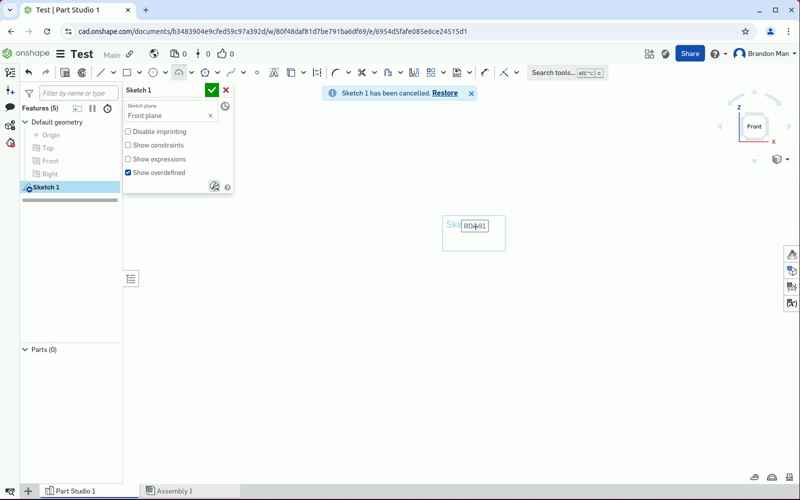
key_up(shift)
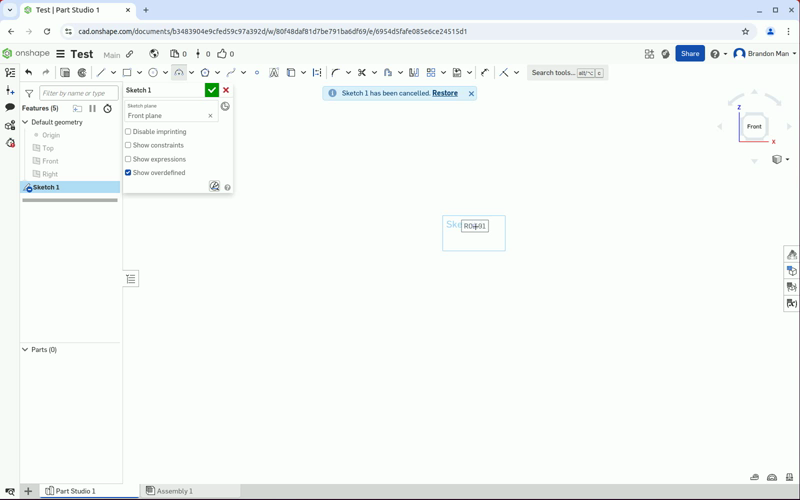
key(esc)
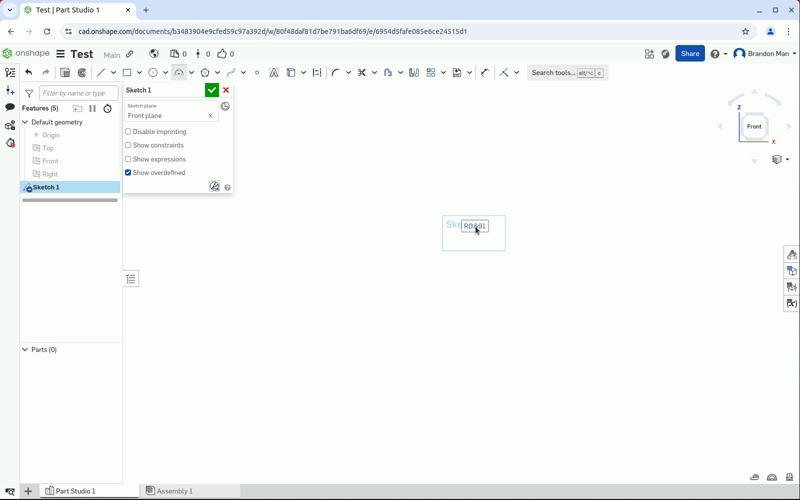
key(l)
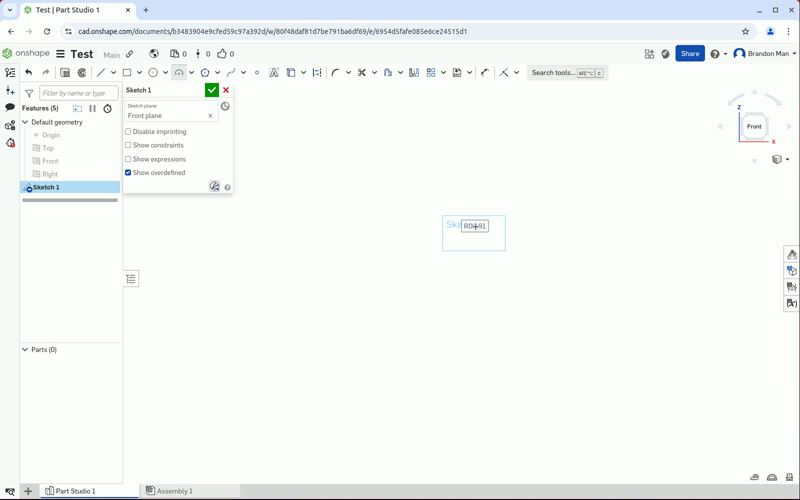
mouse_move(475, 224)
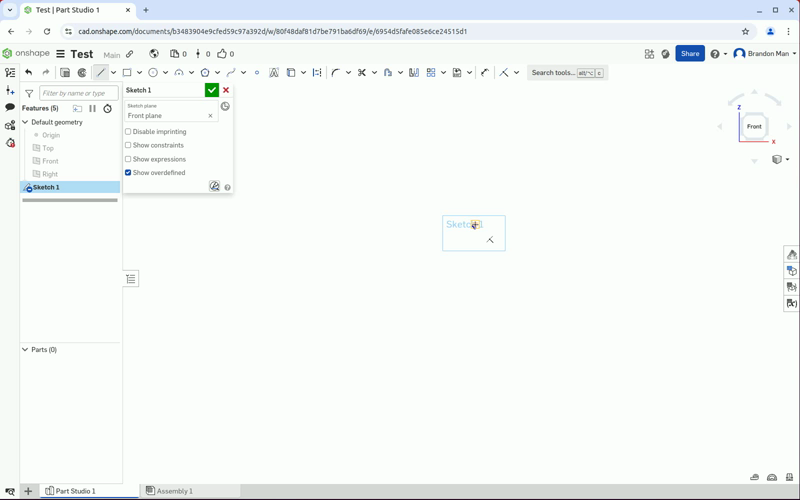
scroll(6)
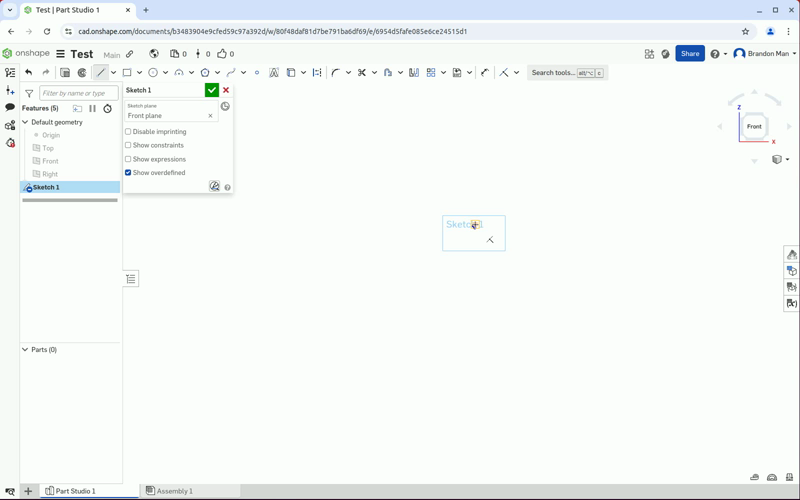
scroll(6)
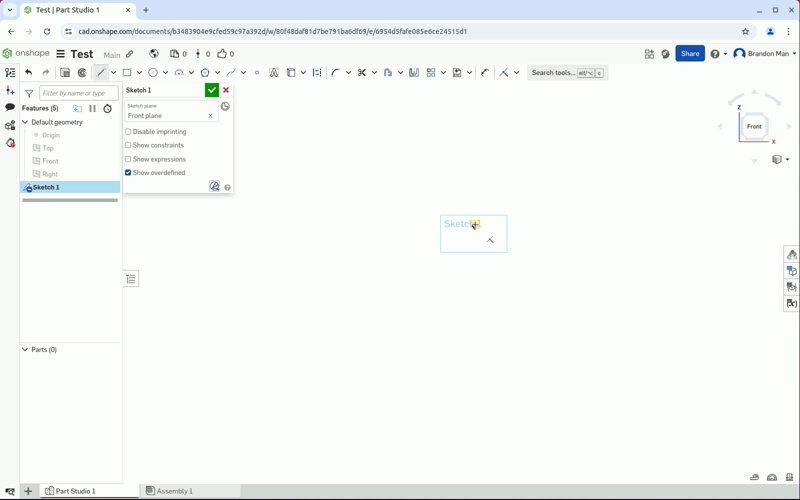
scroll(6)
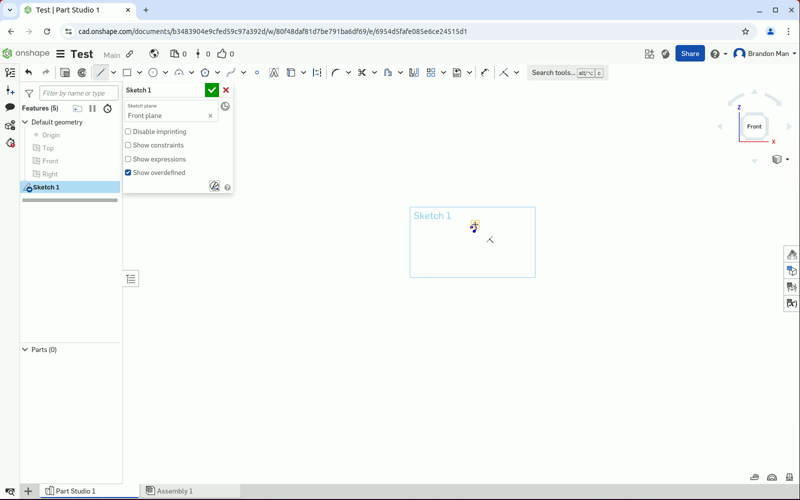
scroll(6)
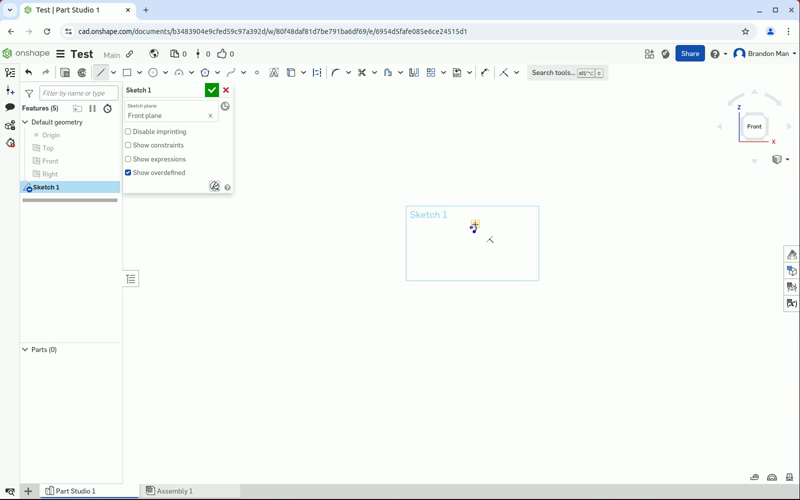
scroll(6)
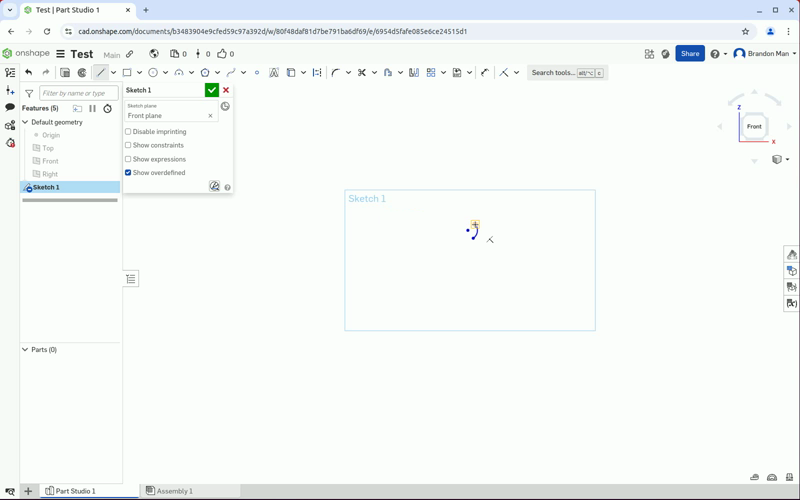
scroll(6)
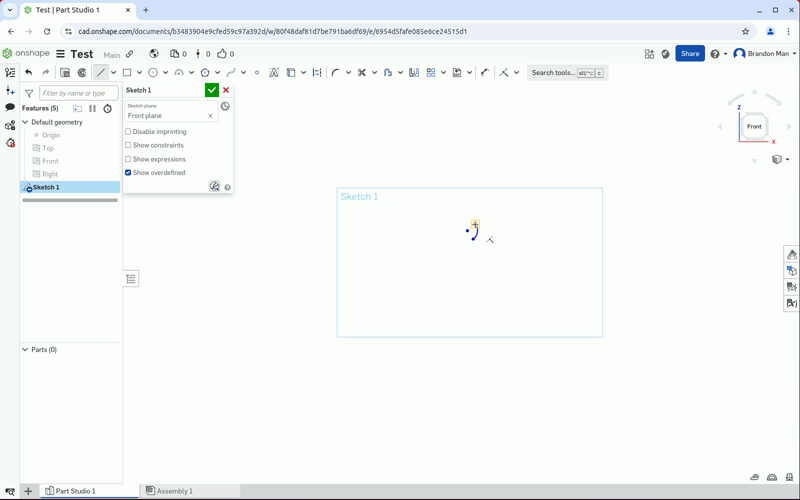
scroll(6)
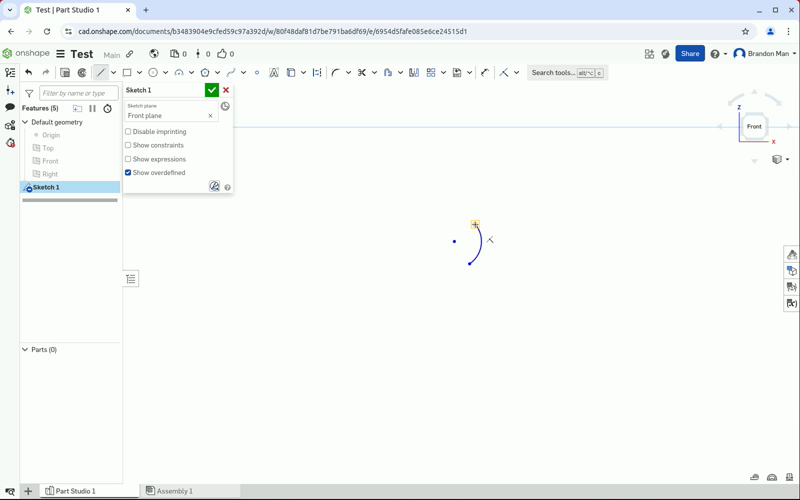
click(475, 224)
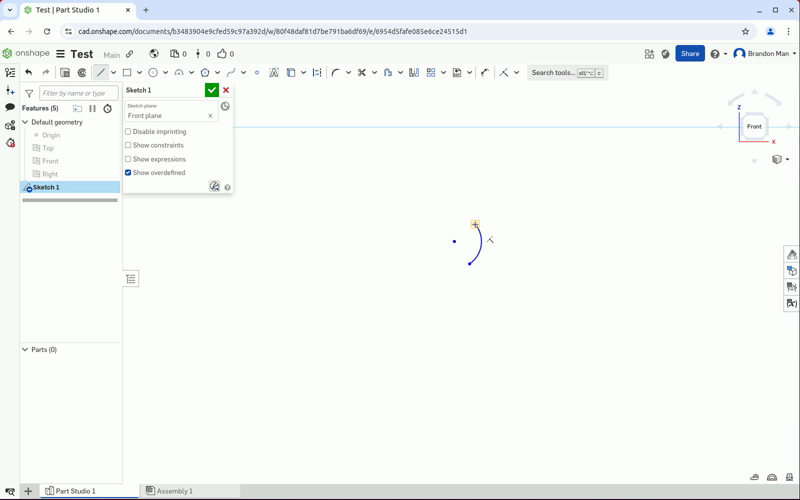
scroll(-6)
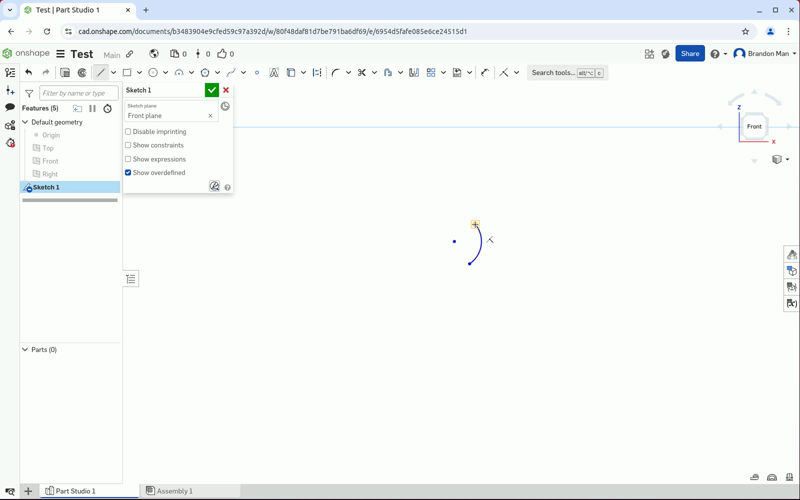
scroll(-6)
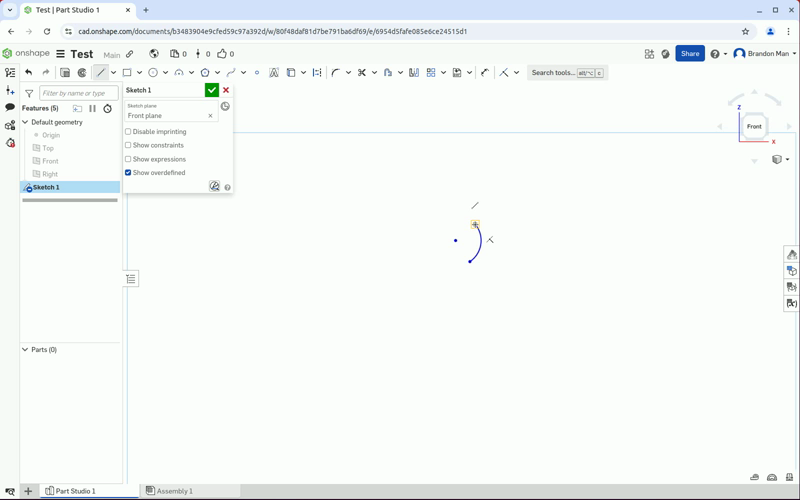
scroll(-6)
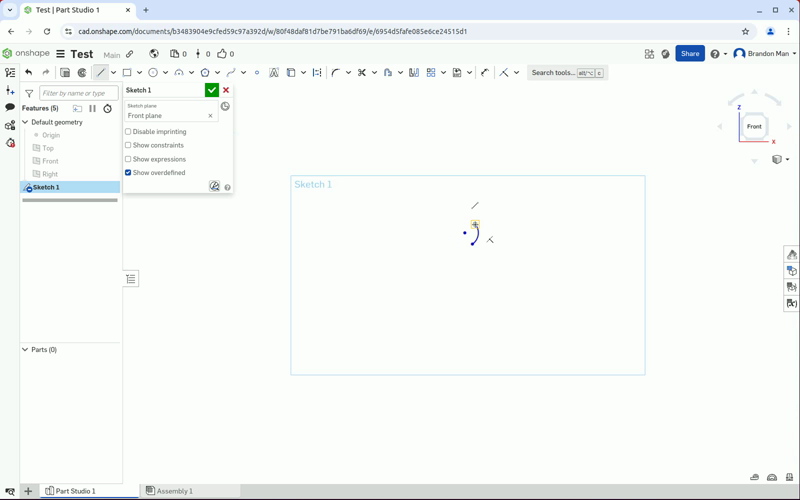
scroll(-6)
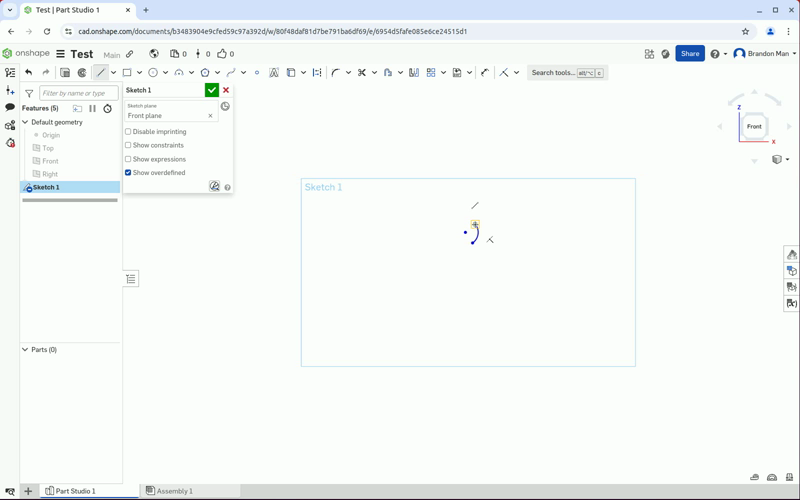
scroll(-6)
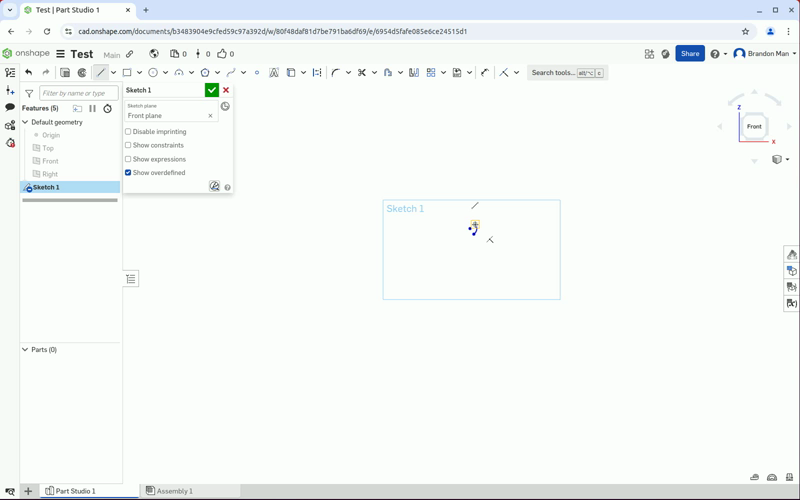
scroll(-6)
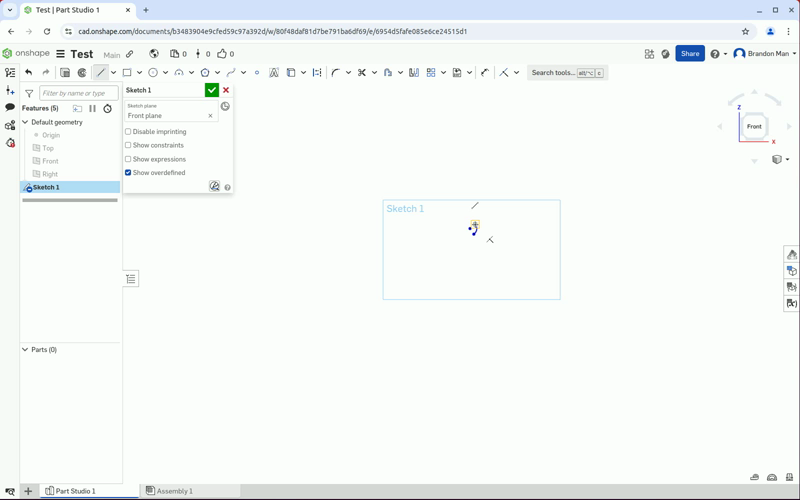
scroll(-6)
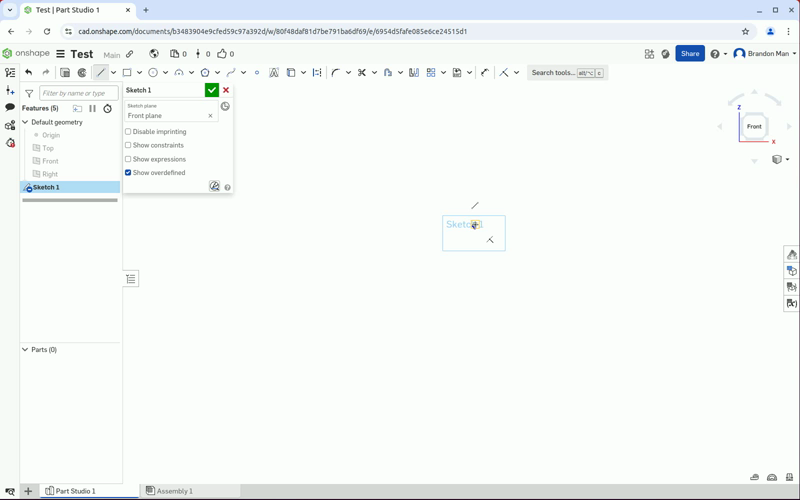
mouse_move(505, 224)
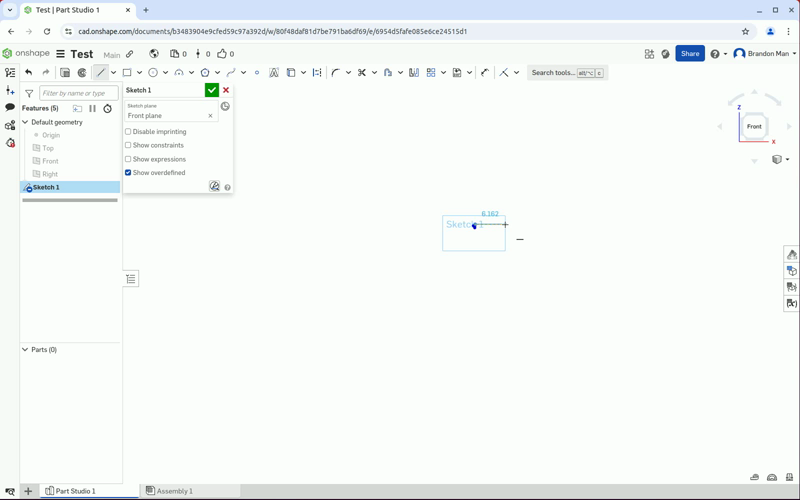
key_down(shift)
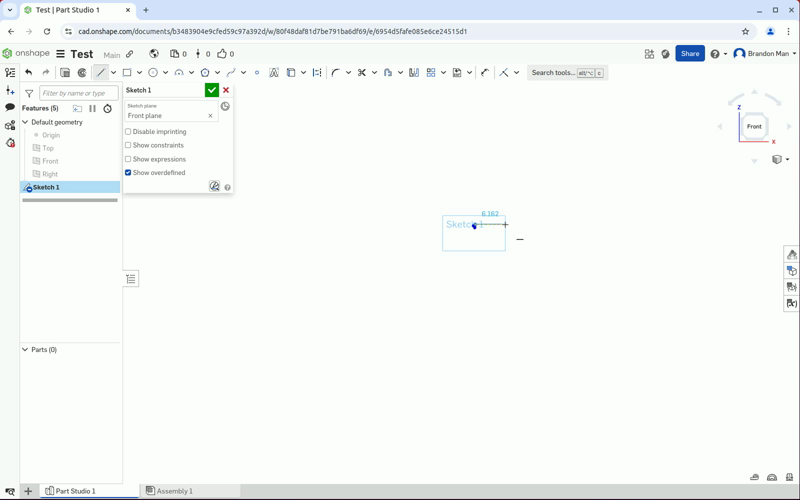
mouse_move(474, 227)
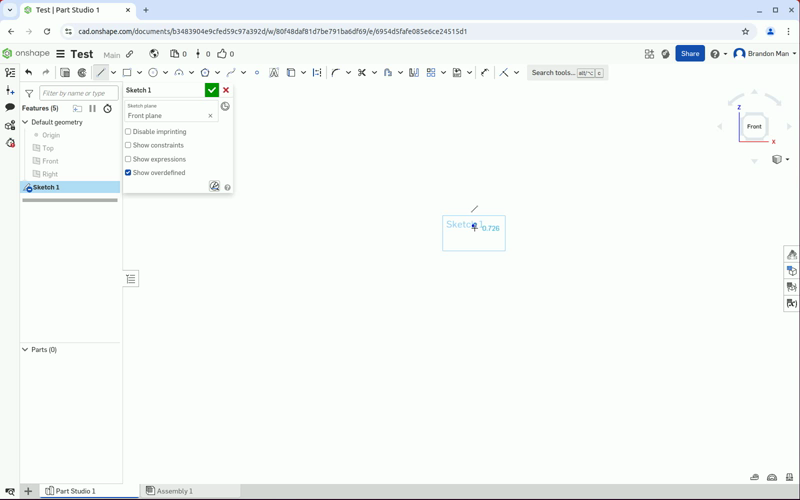
scroll(6)
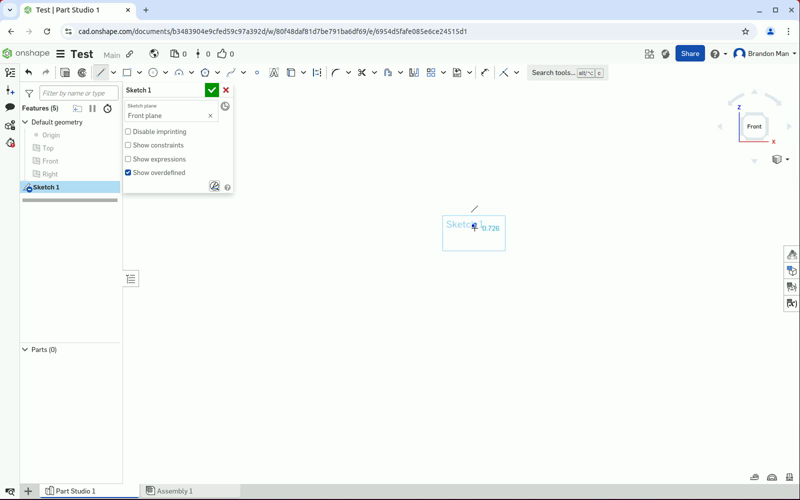
scroll(6)
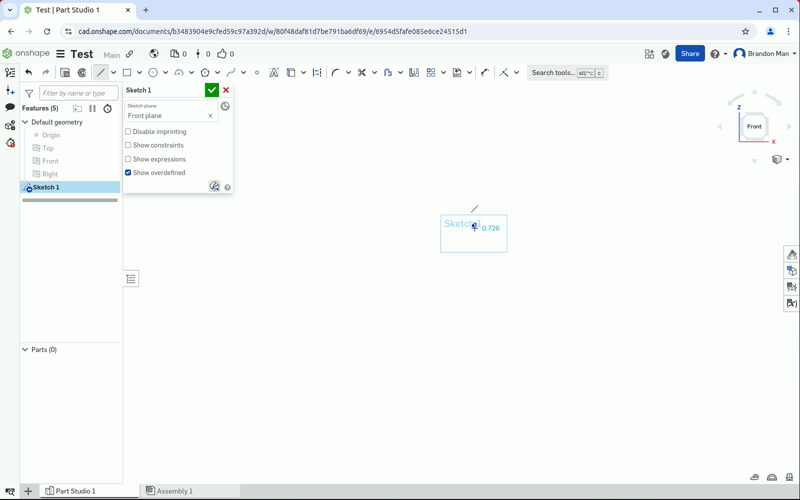
scroll(6)
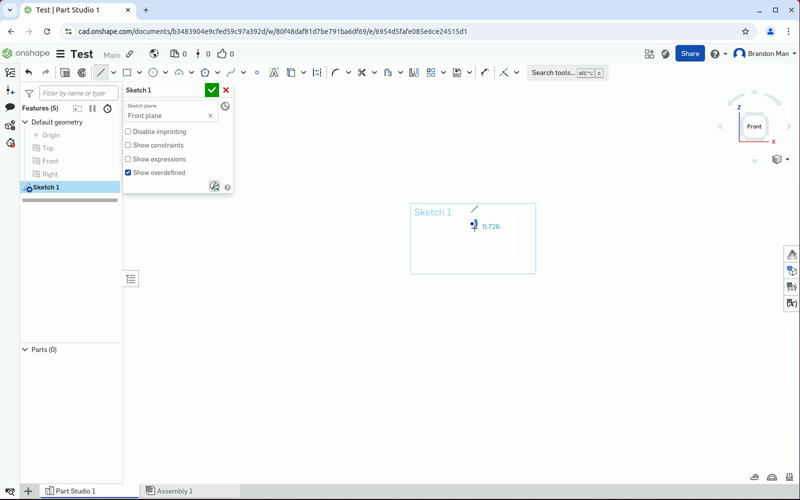
scroll(6)
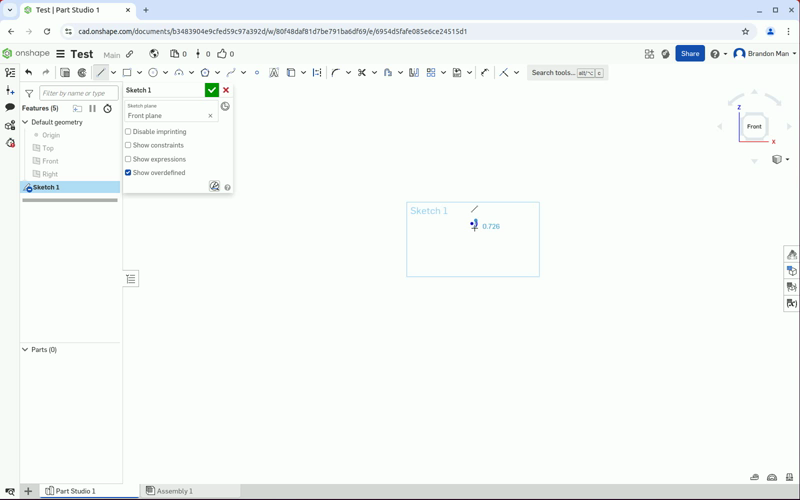
scroll(6)
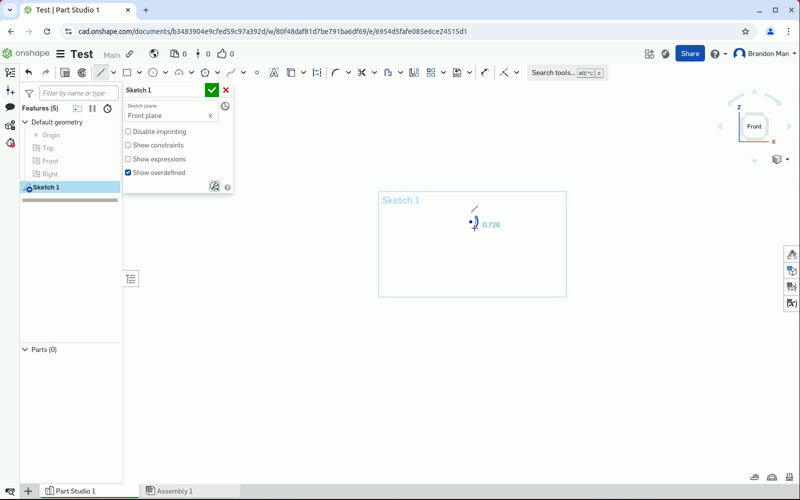
scroll(6)
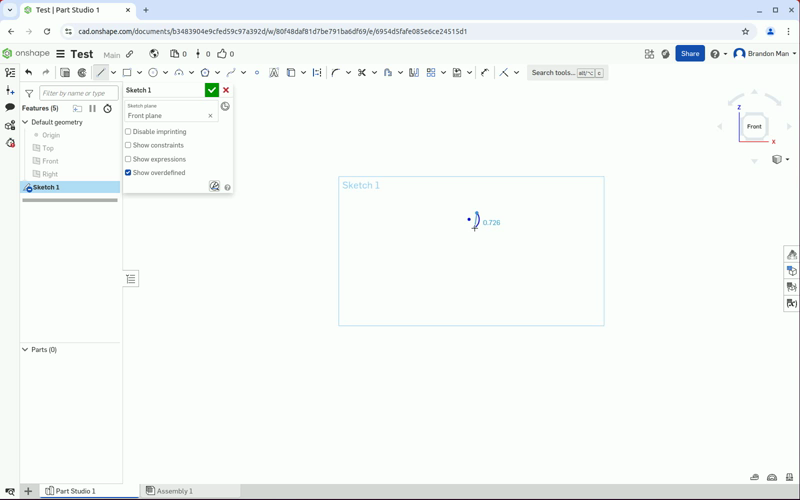
scroll(6)
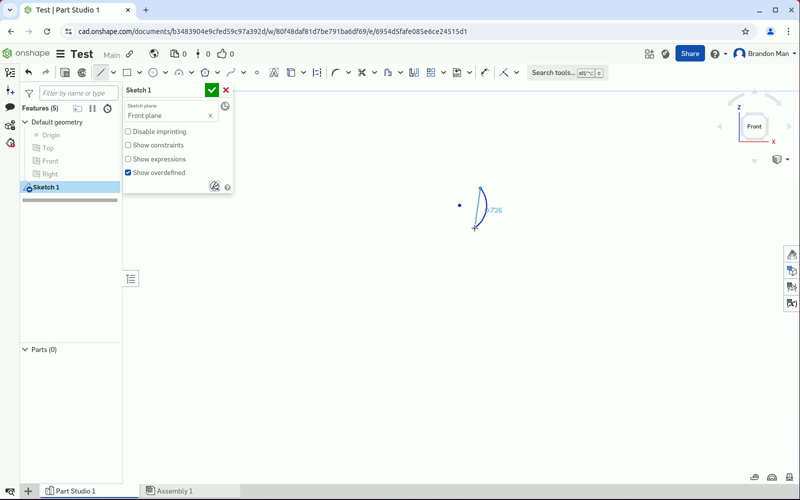
key_up(shift)
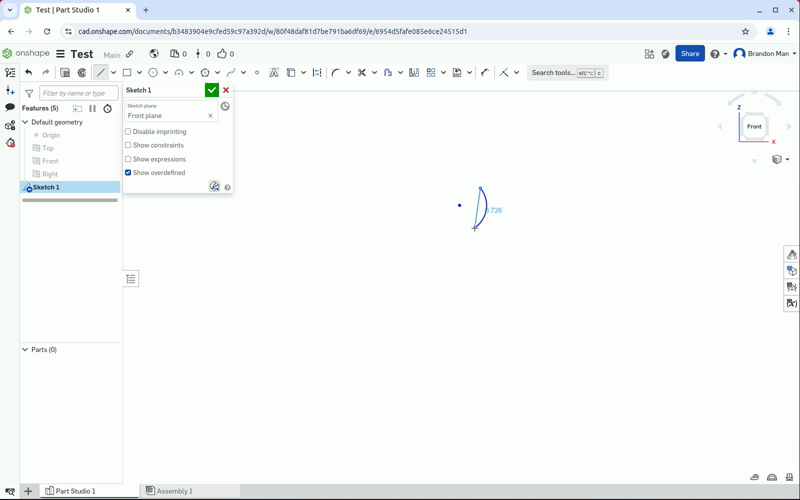
click(474, 227)
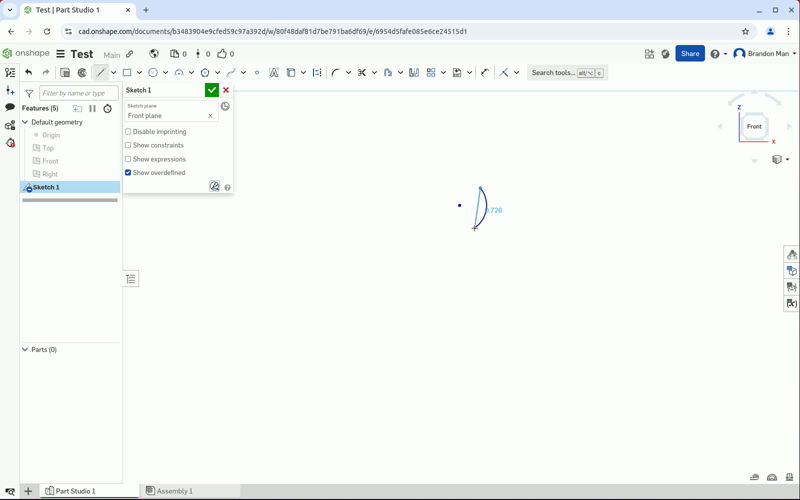
scroll(-6)
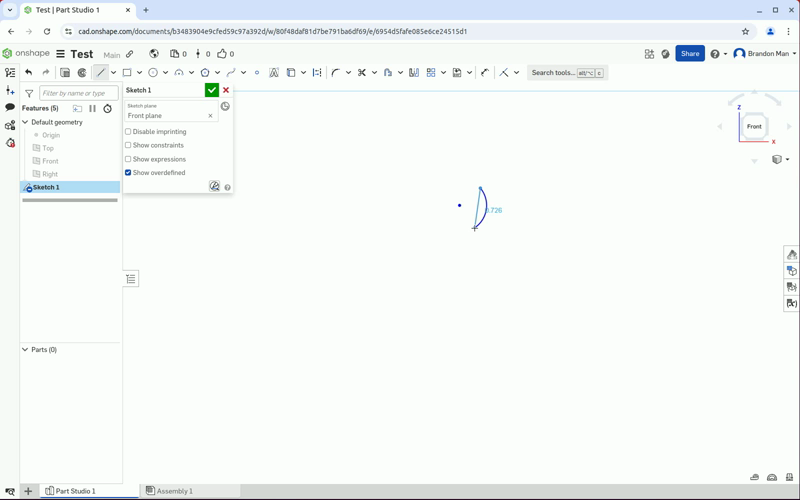
scroll(-6)
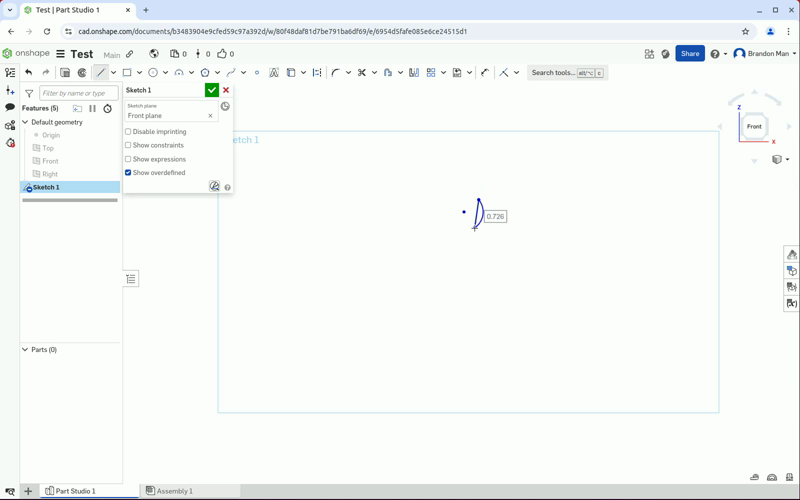
scroll(-6)
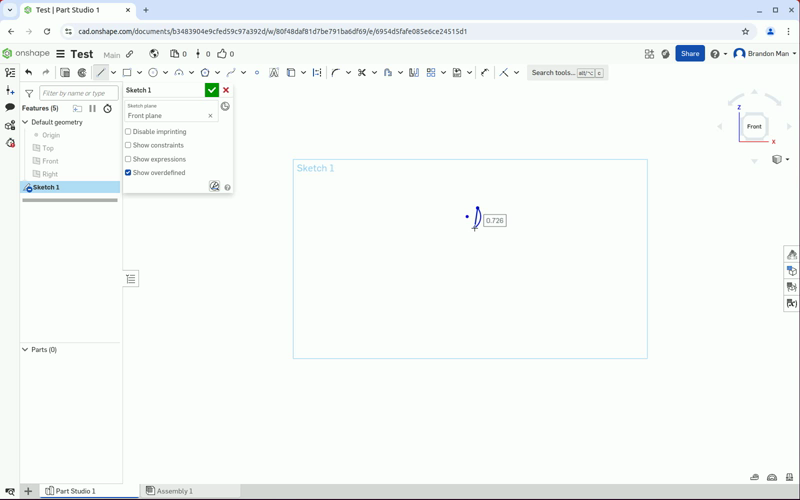
scroll(-6)
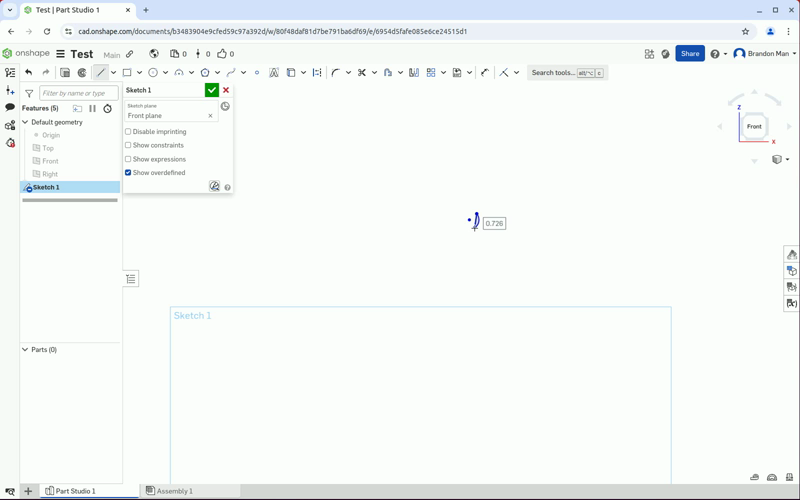
scroll(-6)
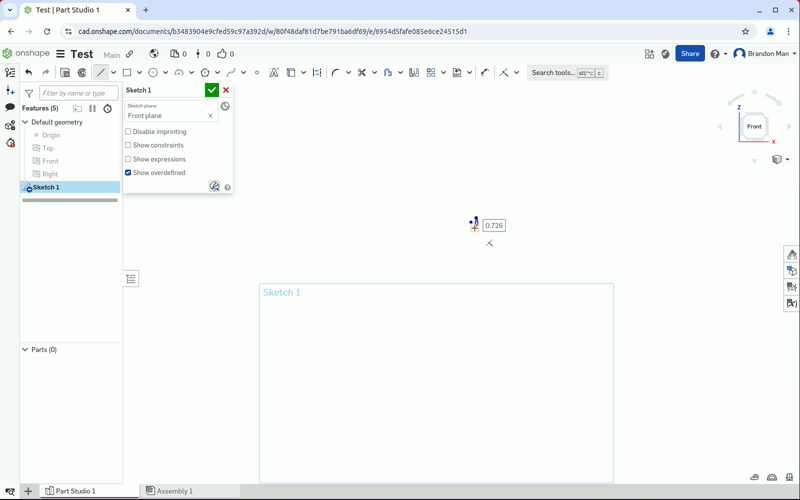
scroll(-6)
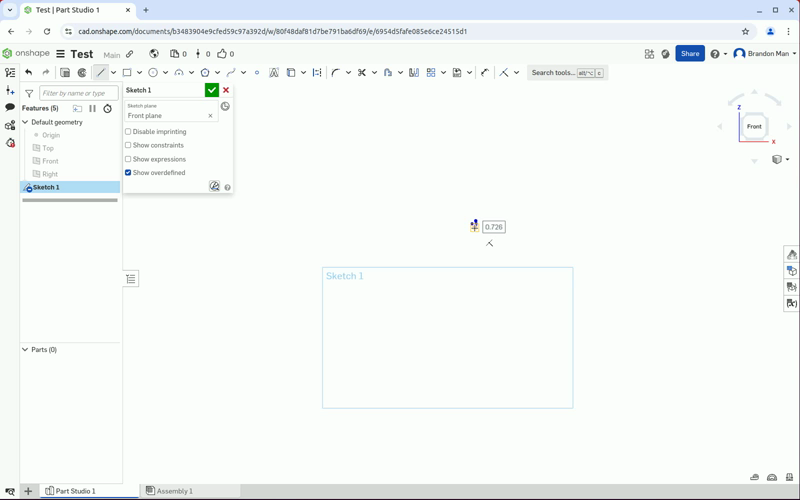
scroll(-6)
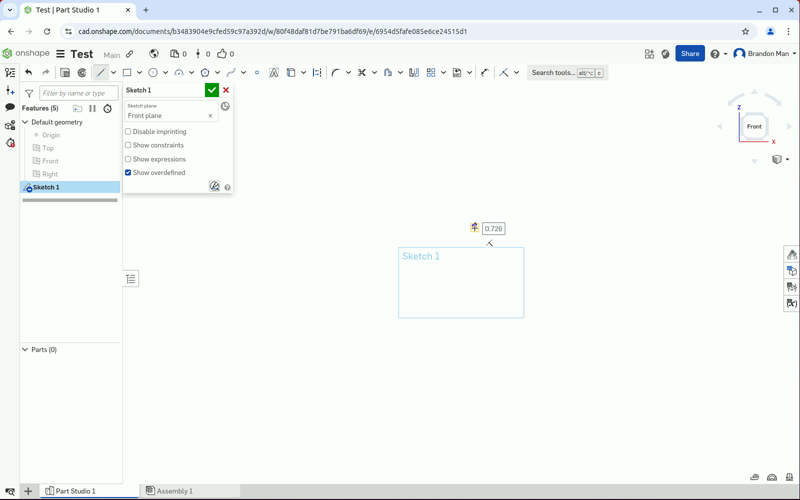
key(esc)
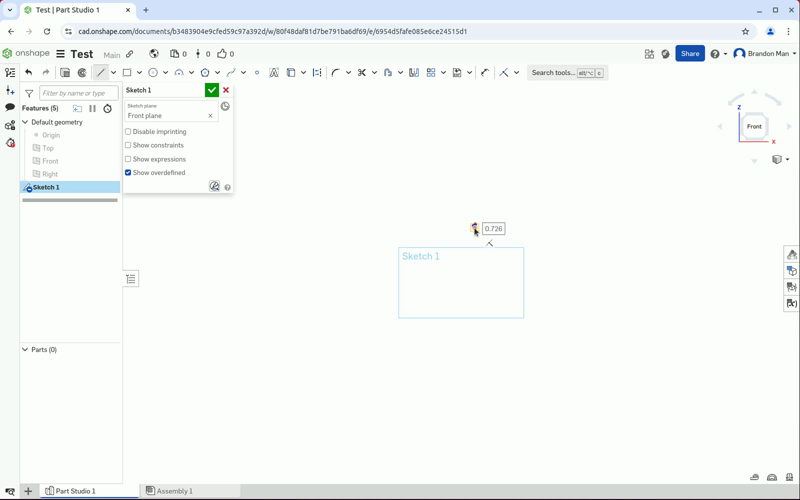
mouse_move(474, 227)
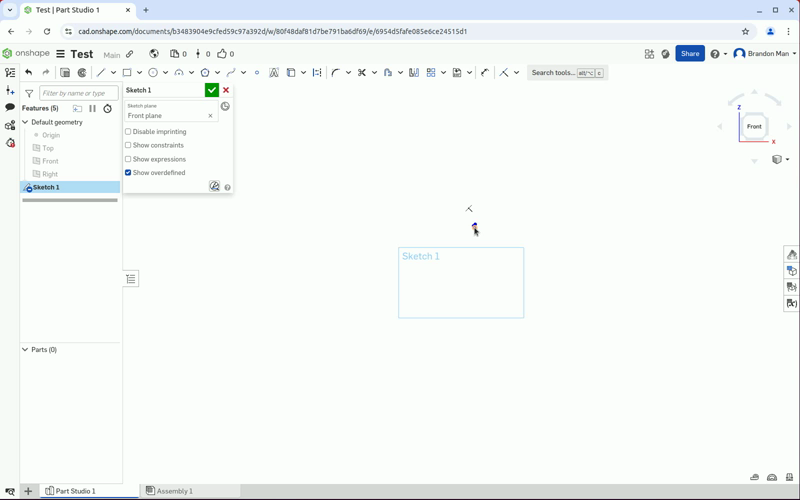
scroll(6)
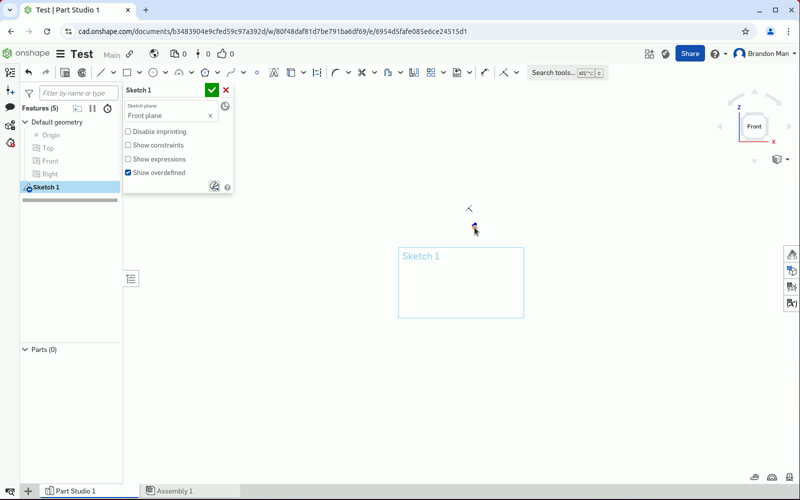
scroll(6)
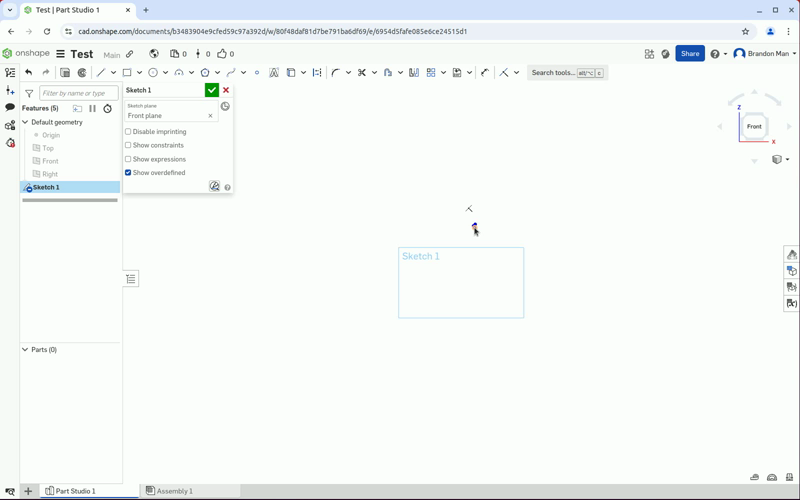
scroll(6)
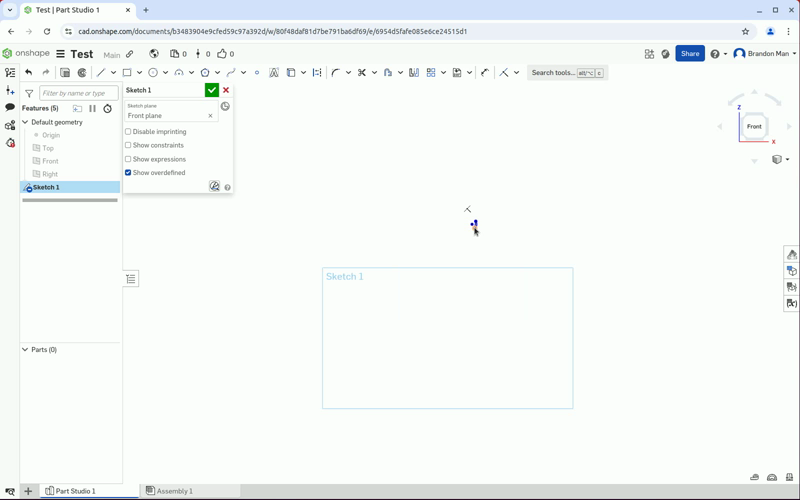
scroll(6)
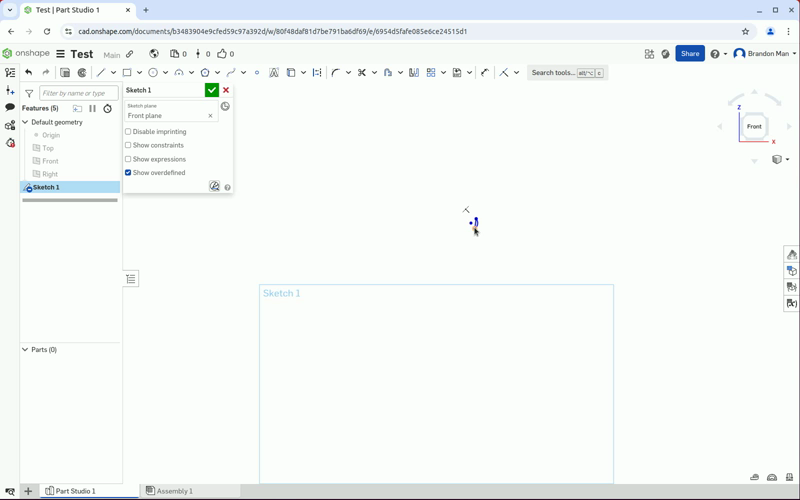
scroll(6)
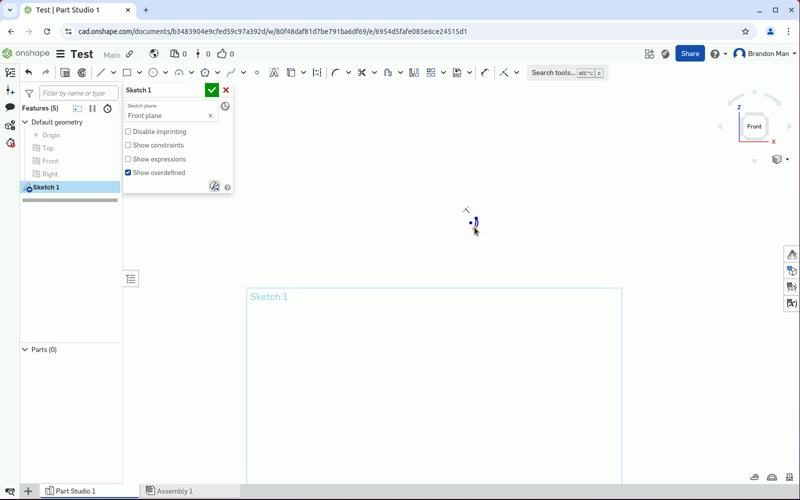
scroll(6)
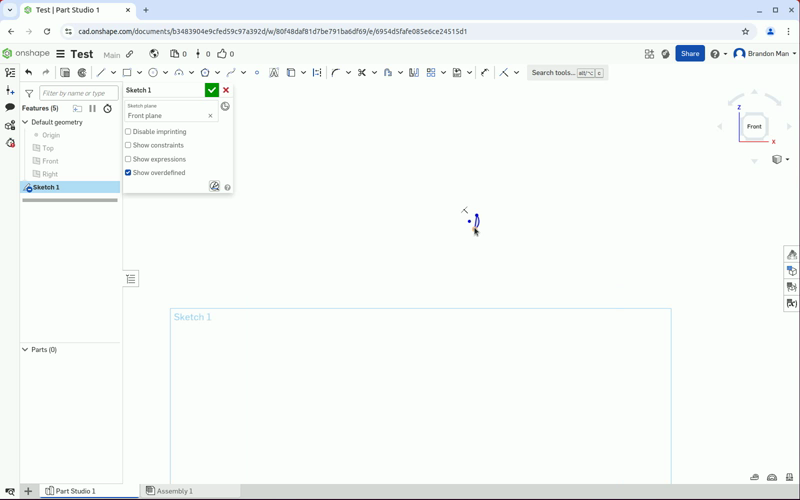
scroll(6)
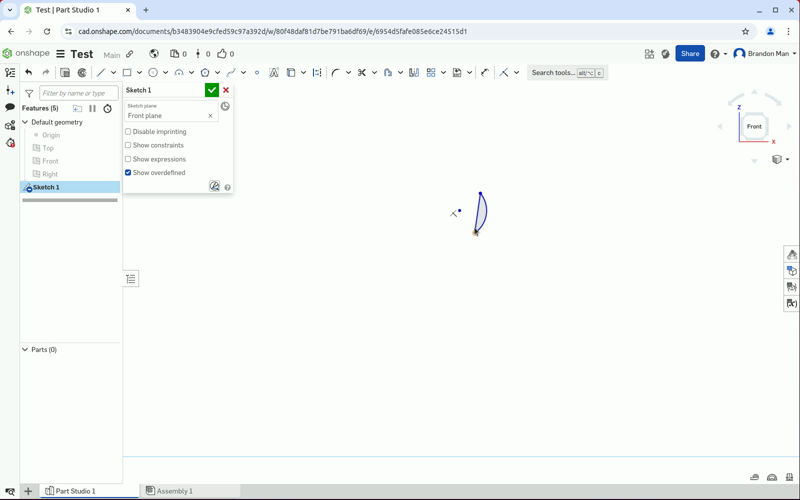
click(474, 227)
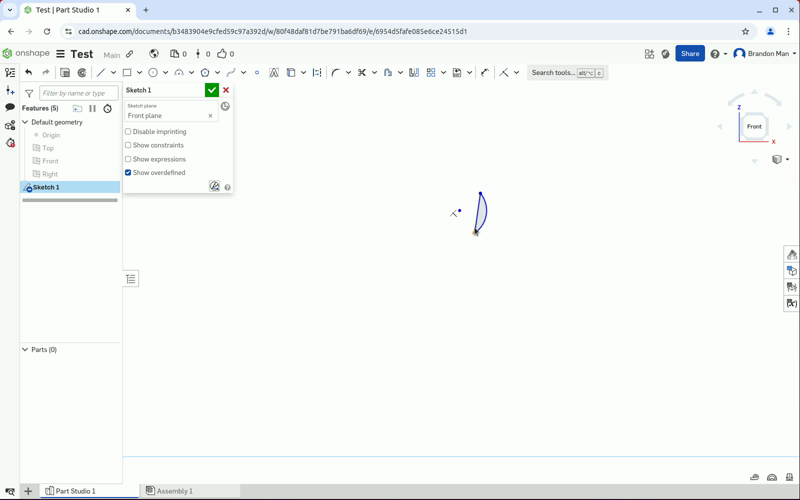
scroll(-6)
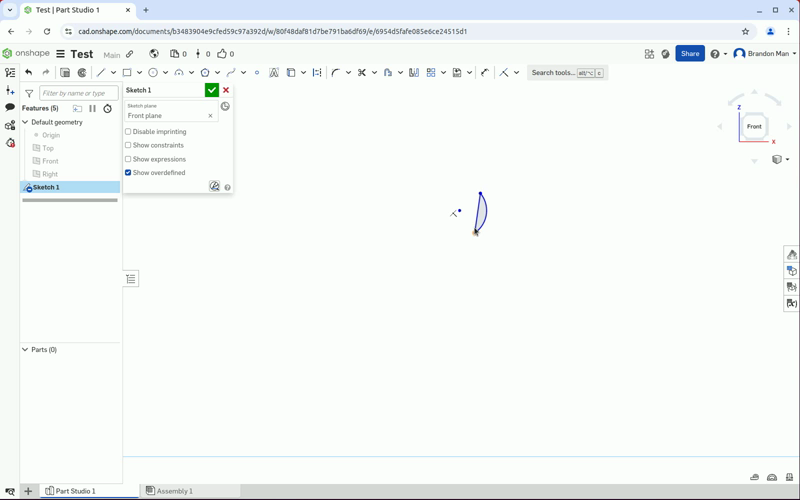
scroll(-6)
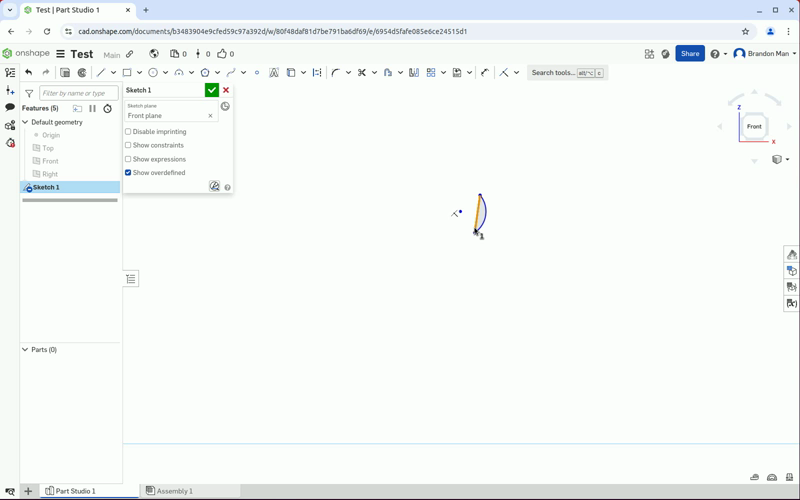
scroll(-6)
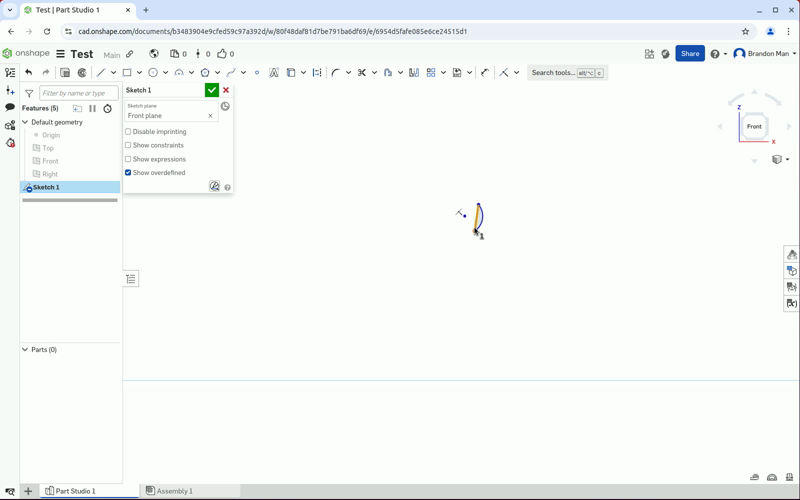
scroll(-6)
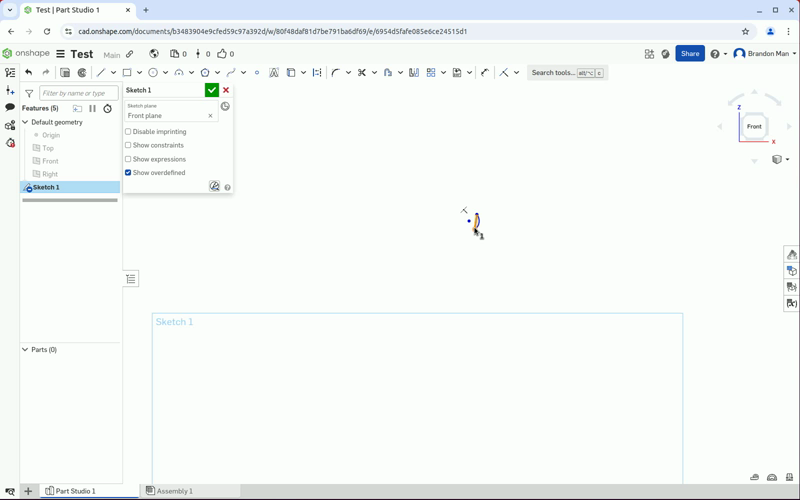
scroll(-6)
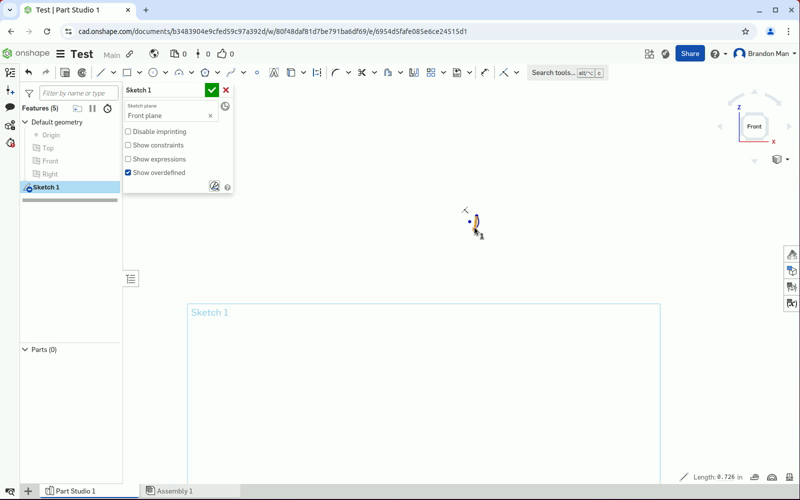
scroll(-6)
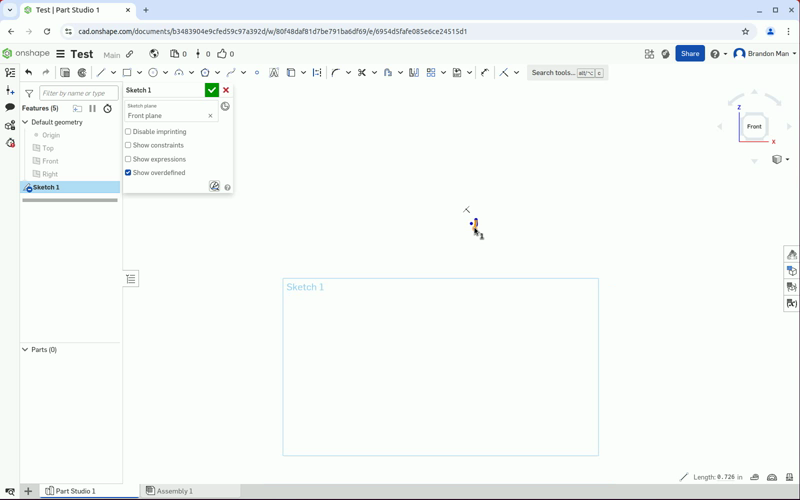
scroll(-6)
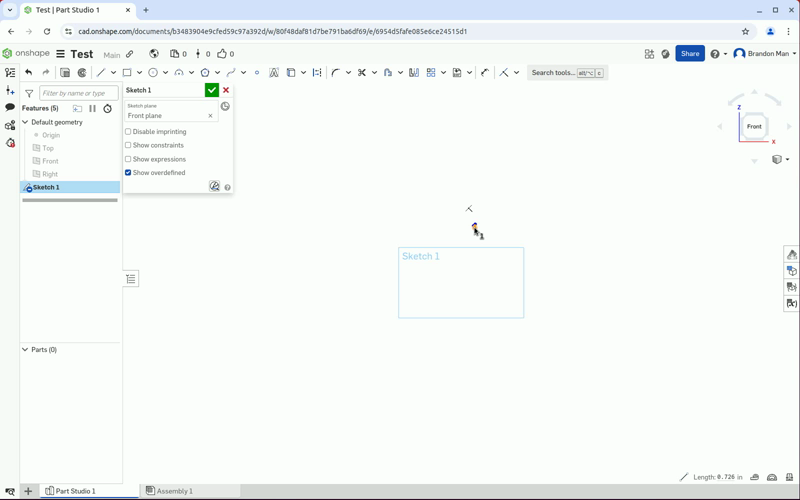
mouse_move(73, 352)
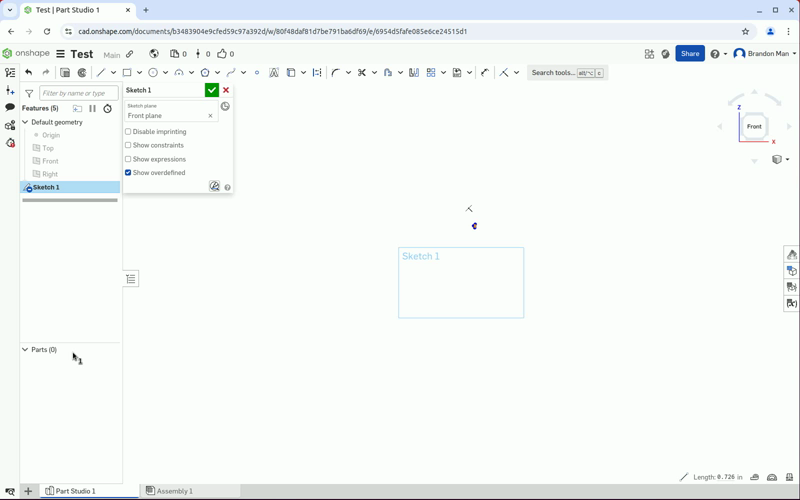
key(shift+y)
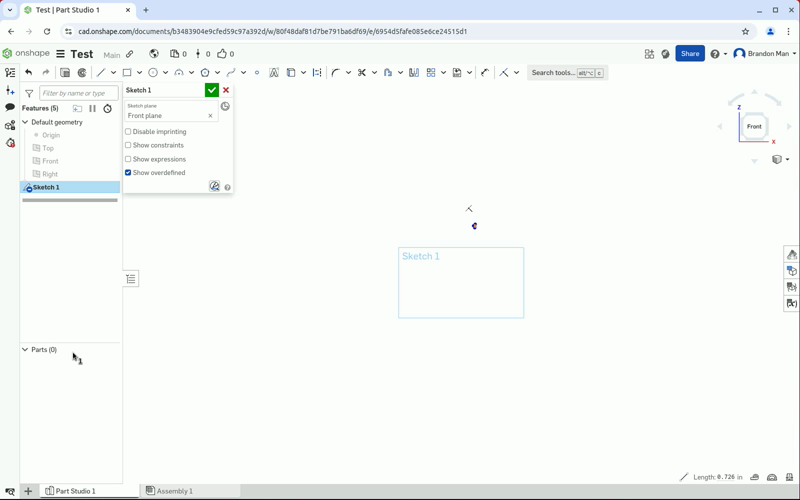
key(shift+e)
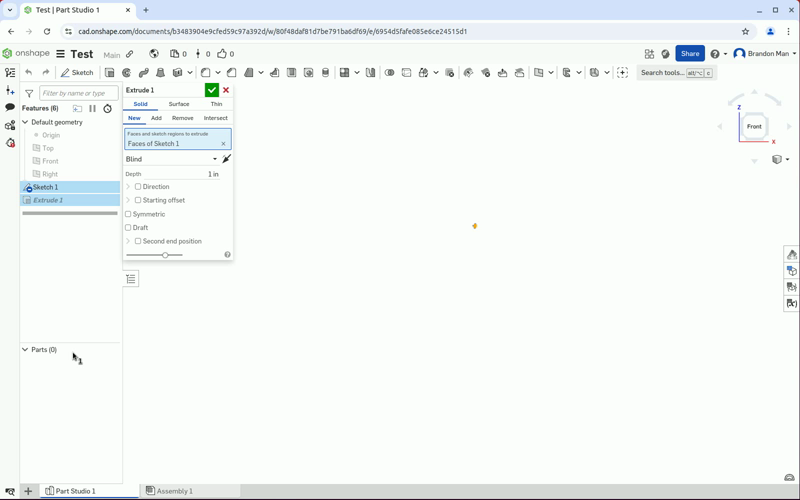
mouse_move(143, 106)
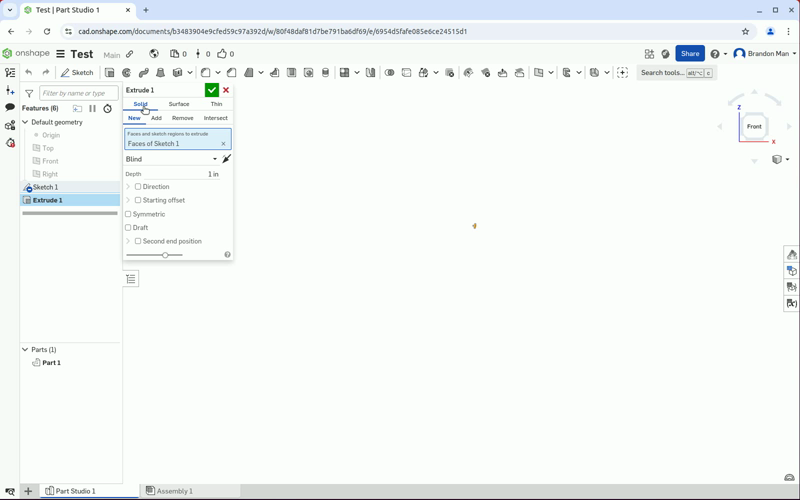
click(143, 106)
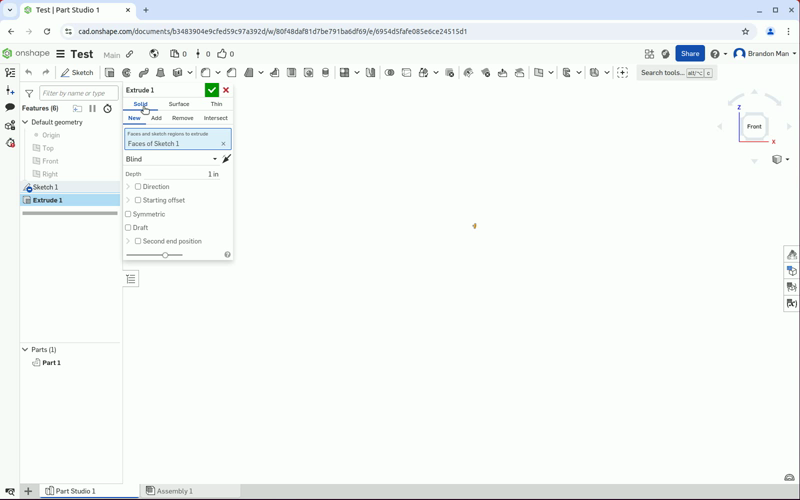
mouse_move(137, 120)
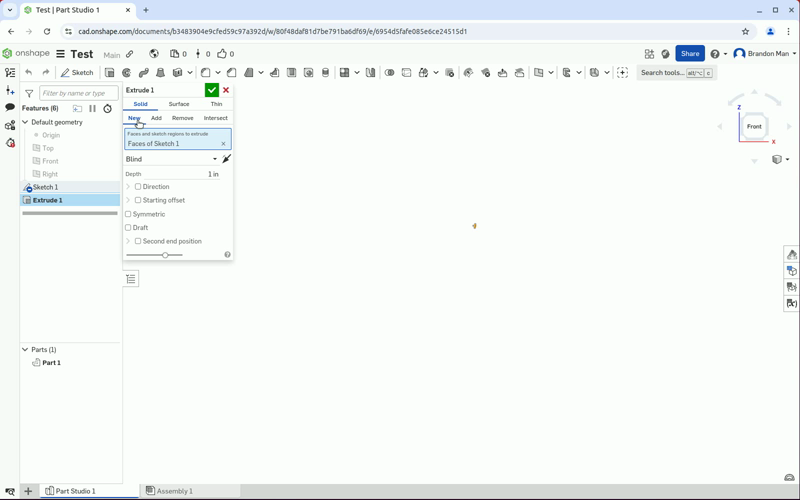
click(137, 120)
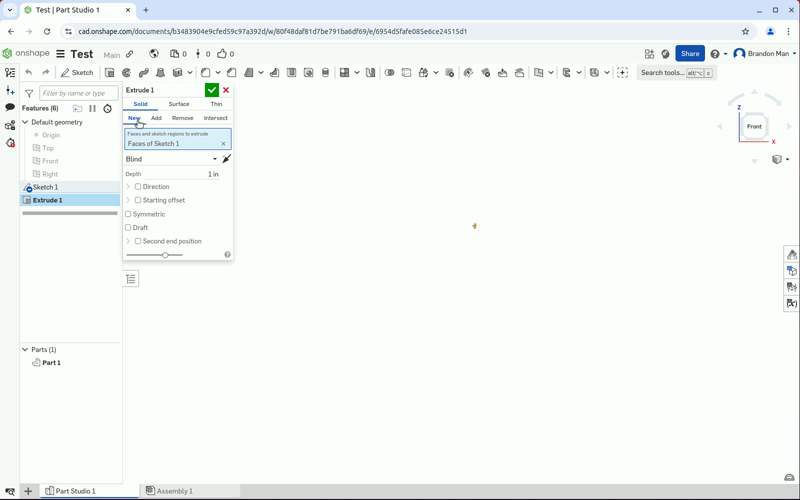
key(tab, 4)
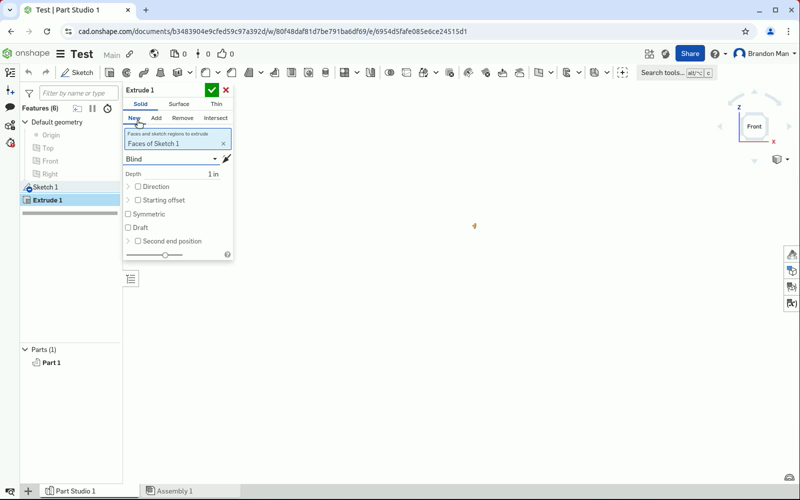
text(0.481)
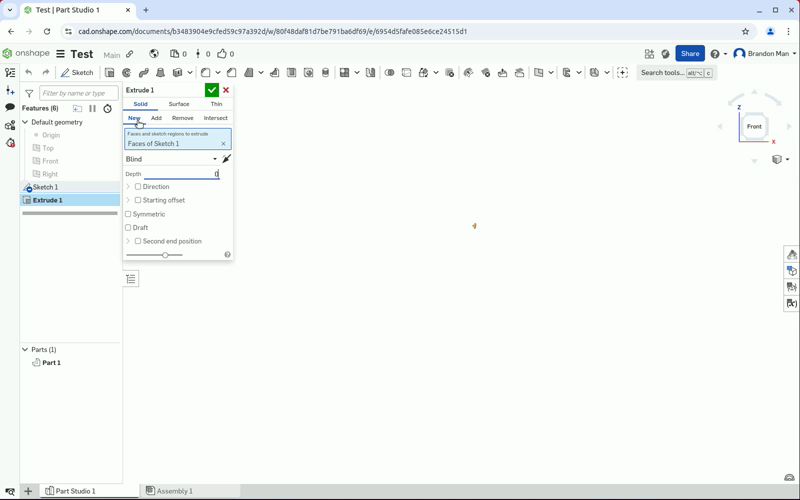
key(enter)
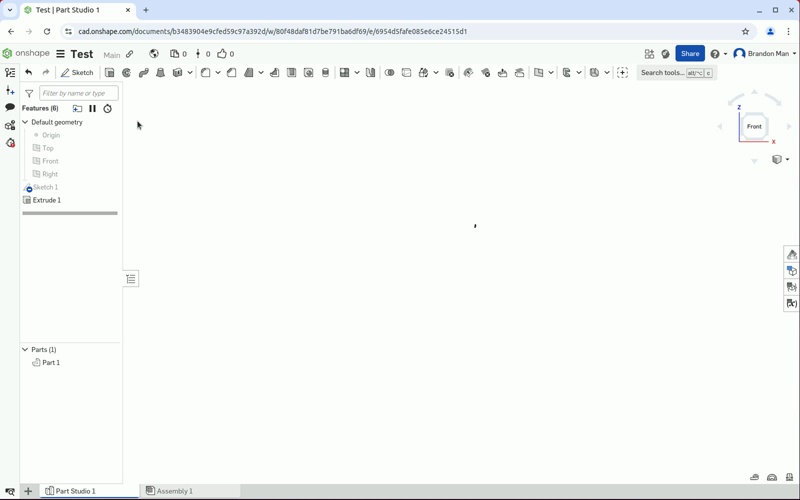
key(shift+h)
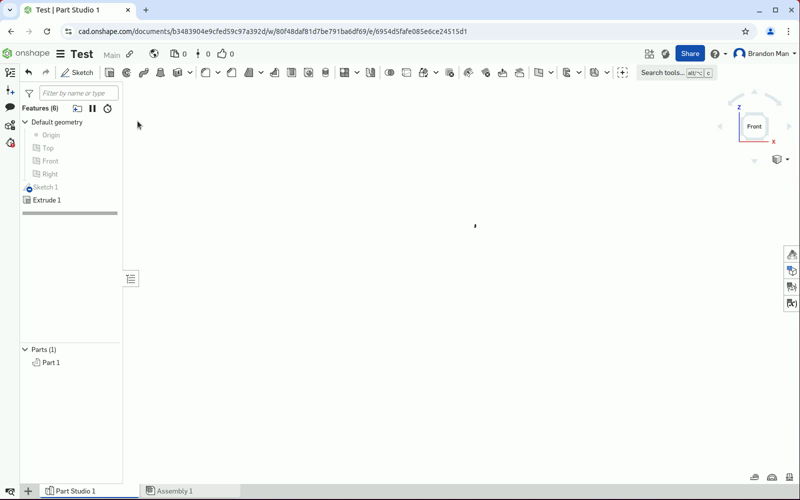
key(shift+h)
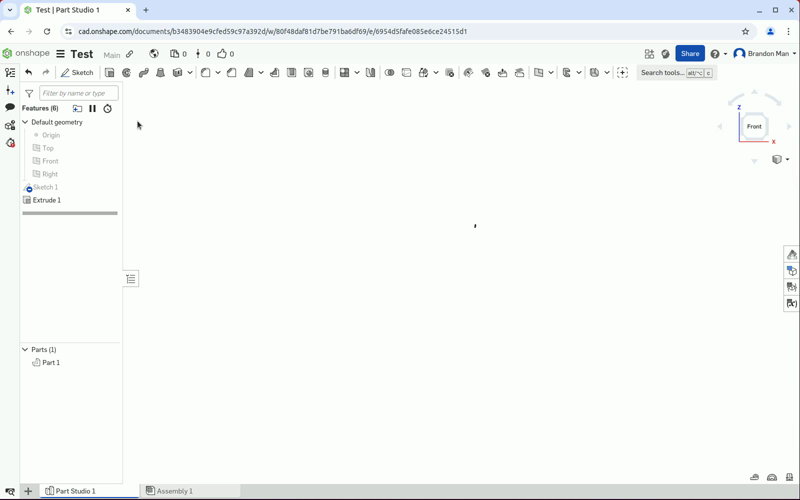
mouse_move(73, 189)
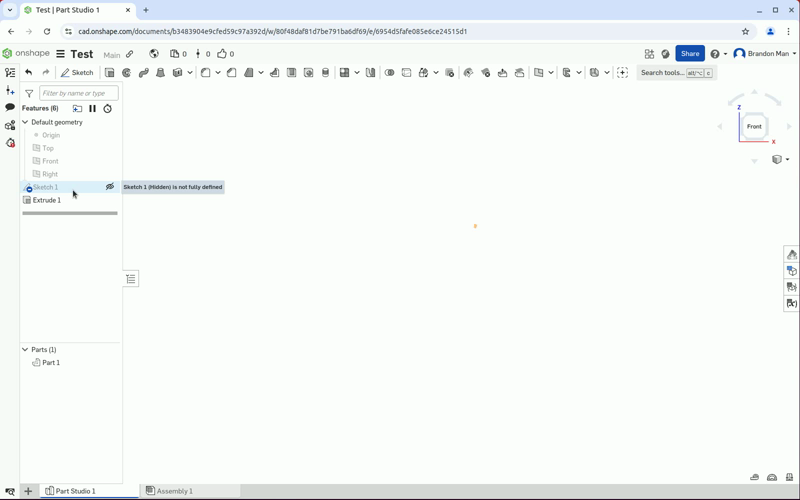
click(73, 189)
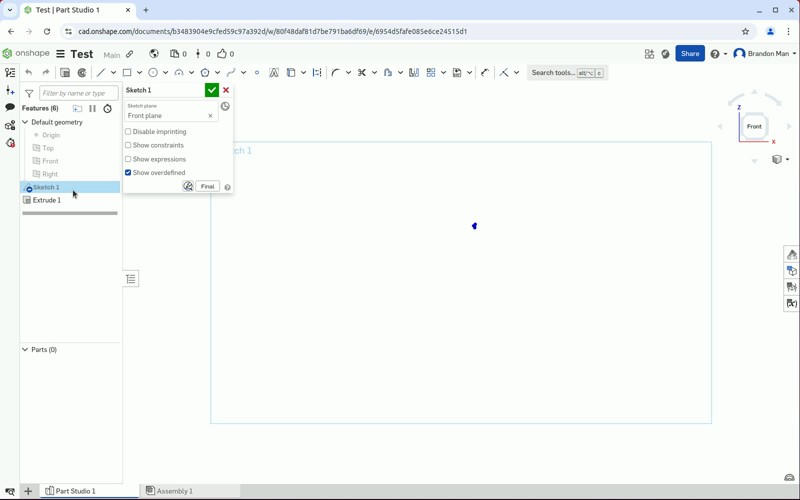
mouse_move(229, 92)
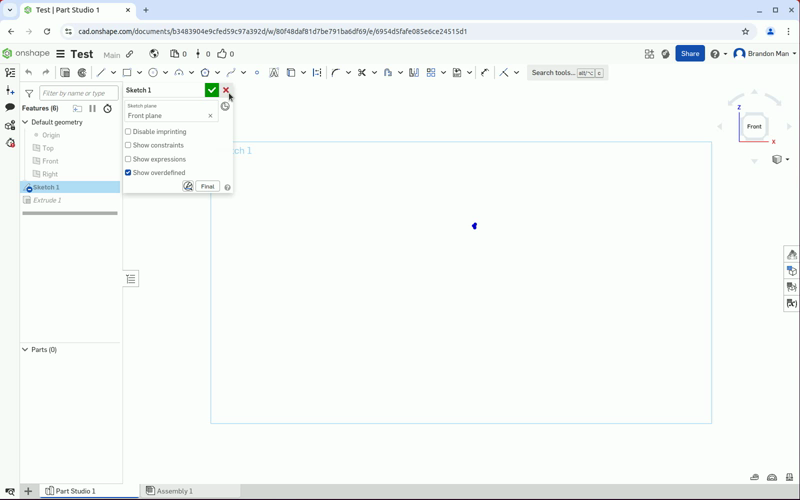
click(229, 92)
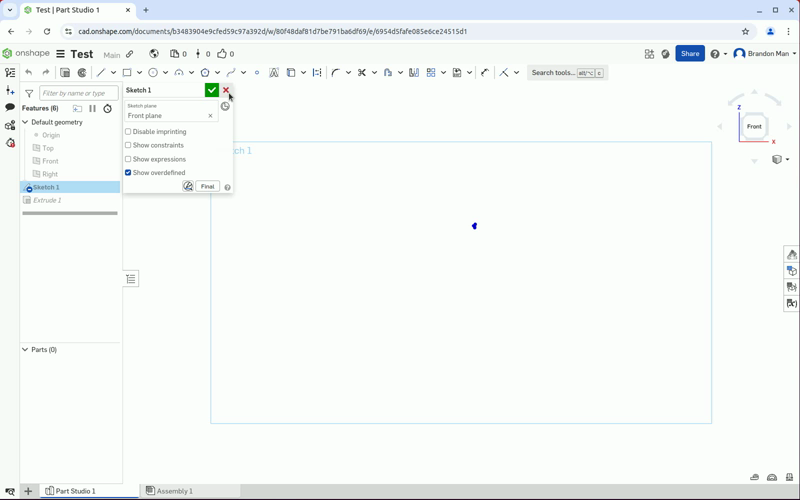
key(shift+s)
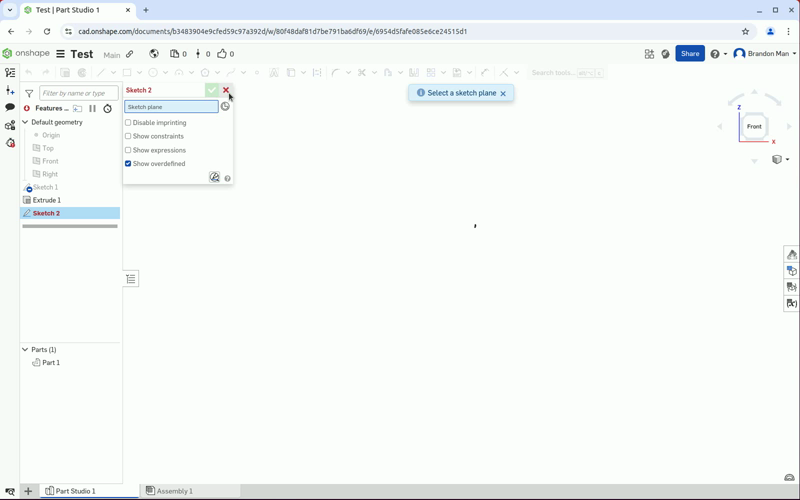
mouse_move(73, 163)
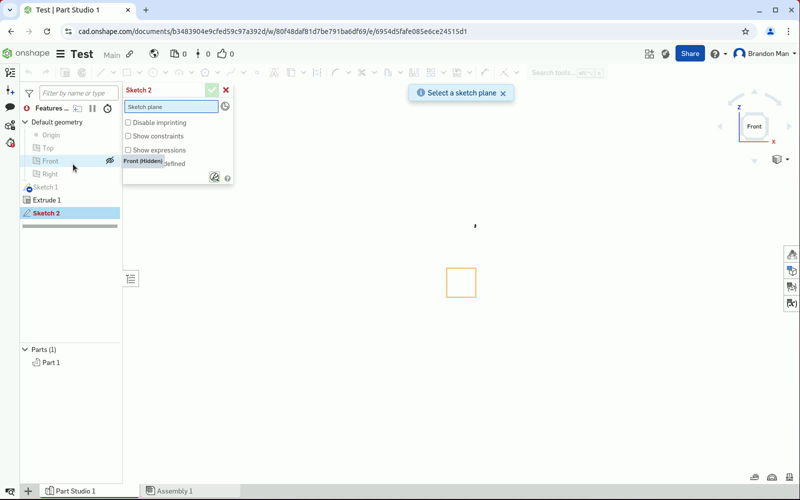
click(73, 163)
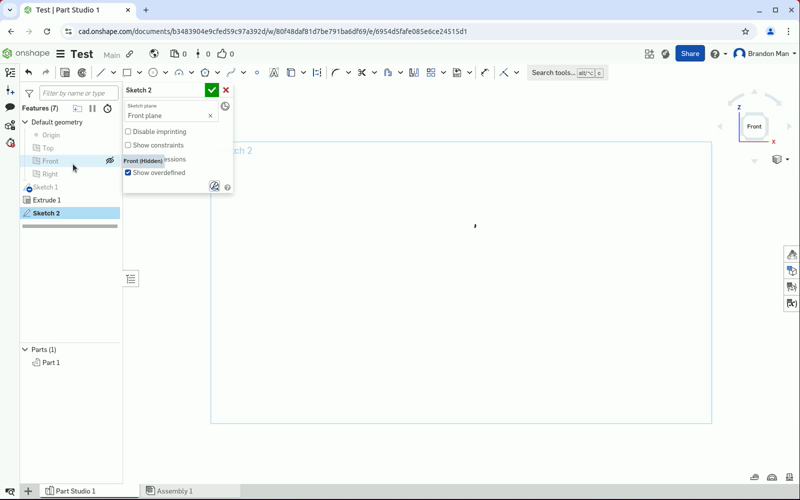
mouse_move(73, 352)
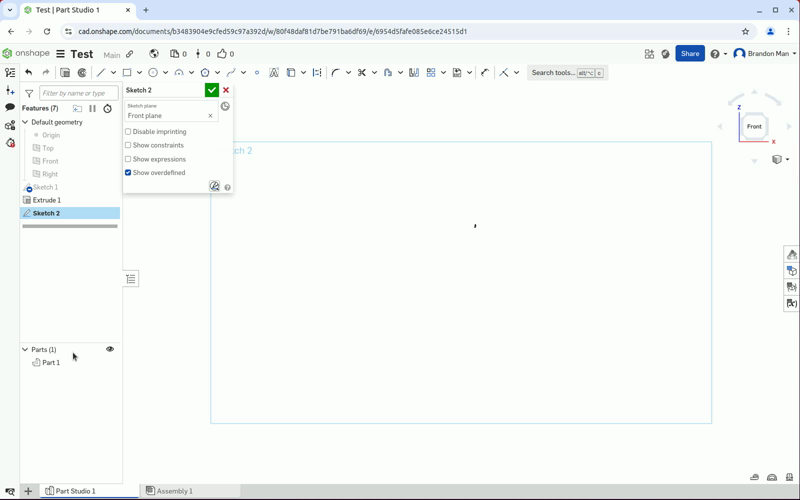
key(y)
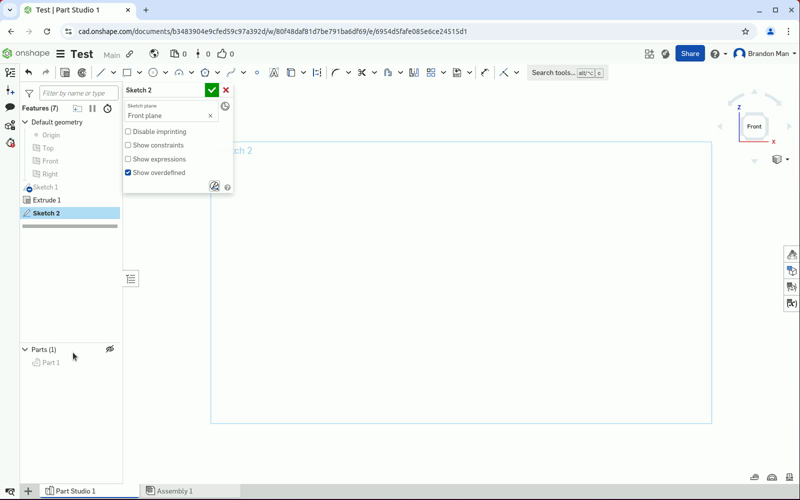
key(c)
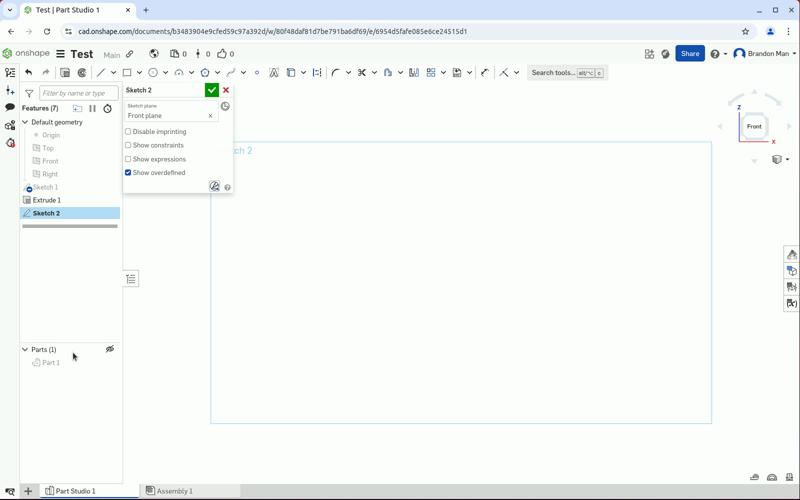
key_down(shift)
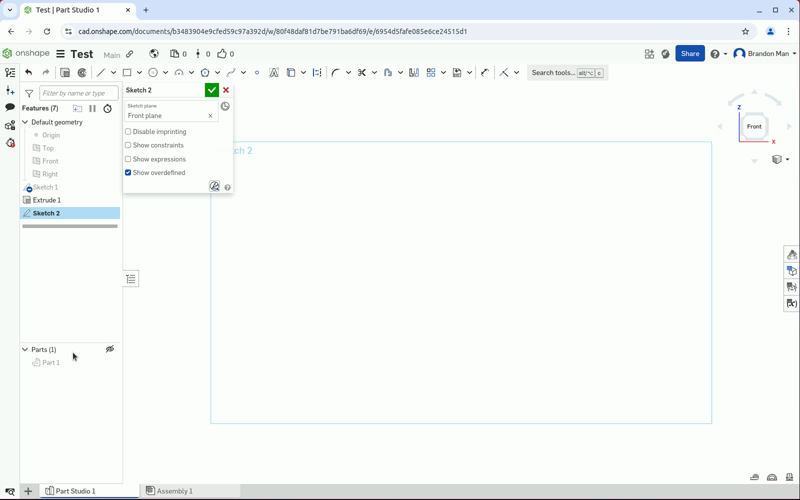
mouse_move(461, 178)
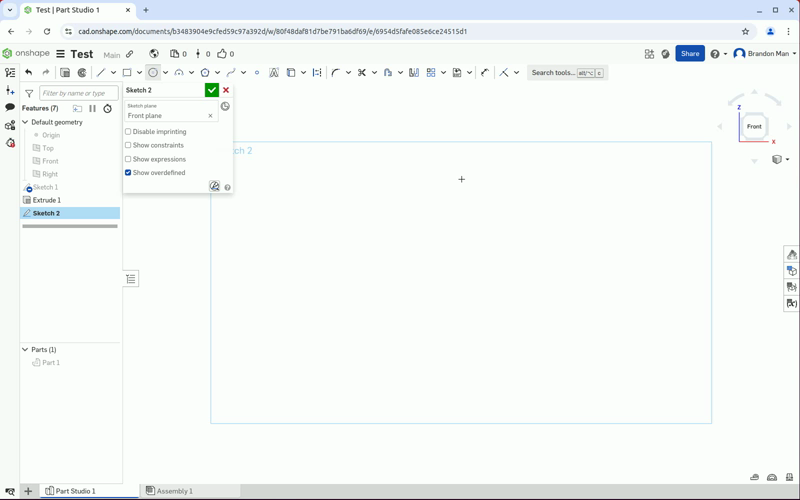
click(461, 178)
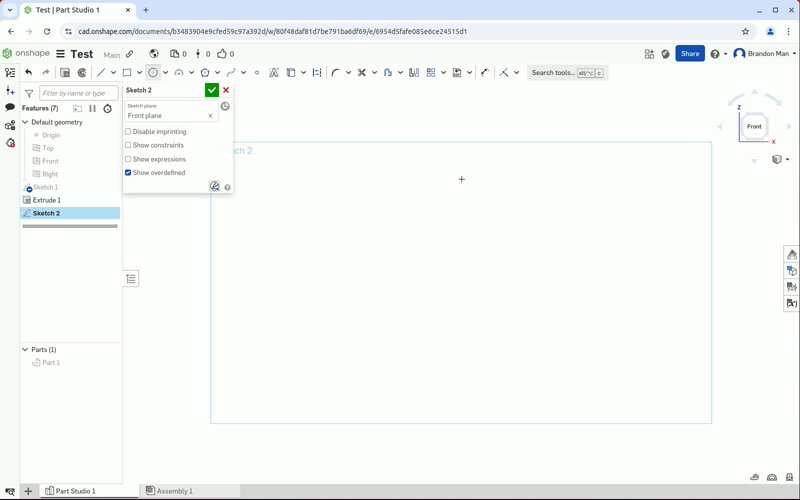
key_up(shift)
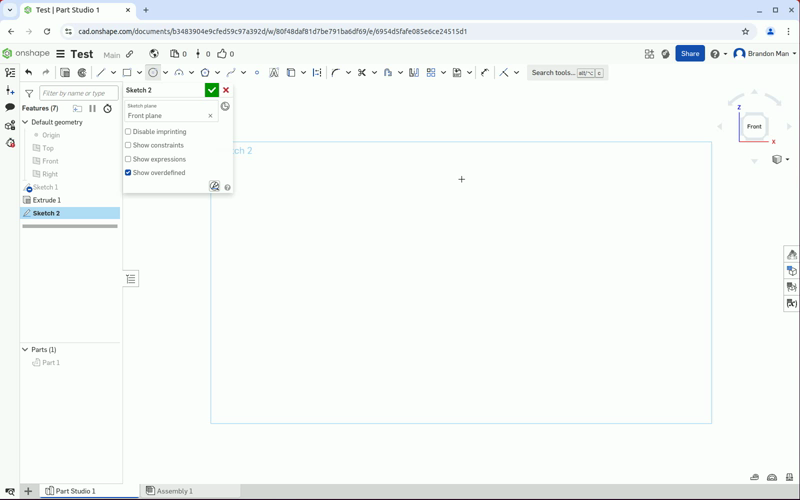
mouse_move(471, 178)
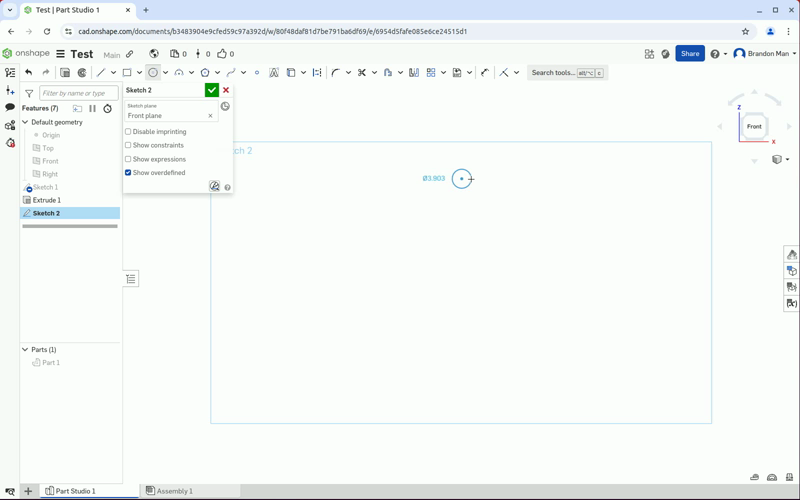
click(471, 178)
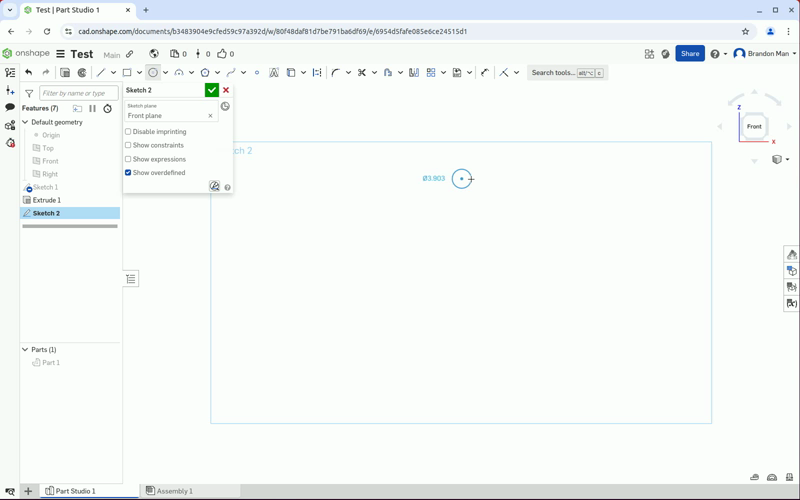
key(esc)
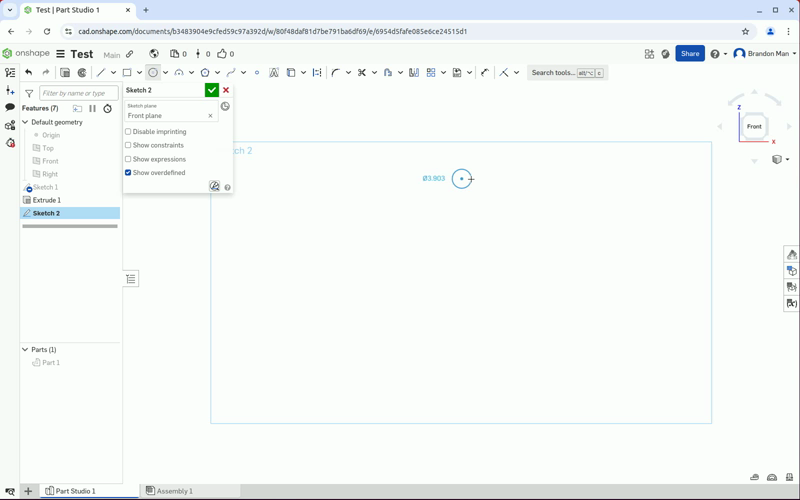
key(c)
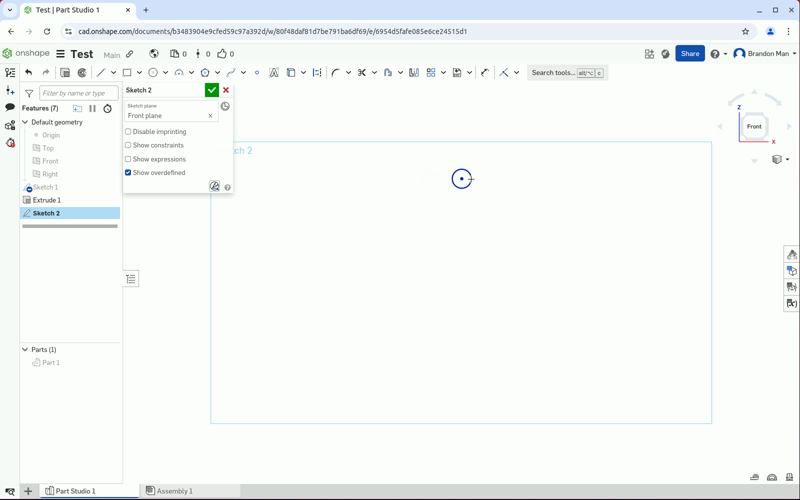
key_down(shift)
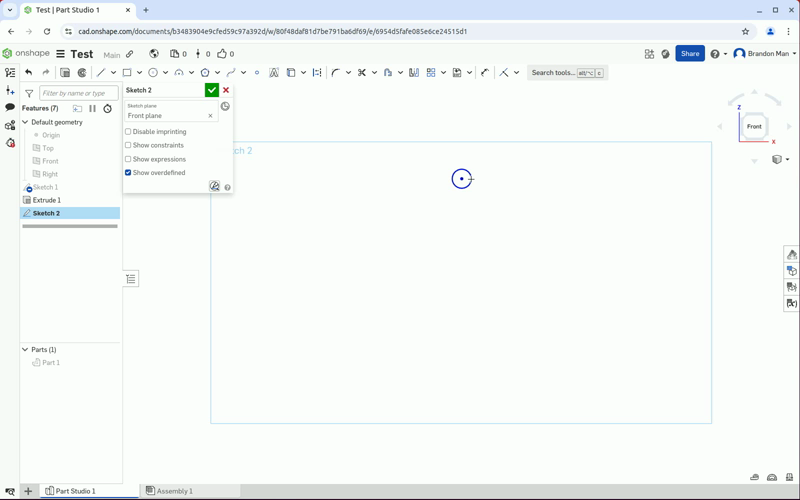
mouse_move(461, 178)
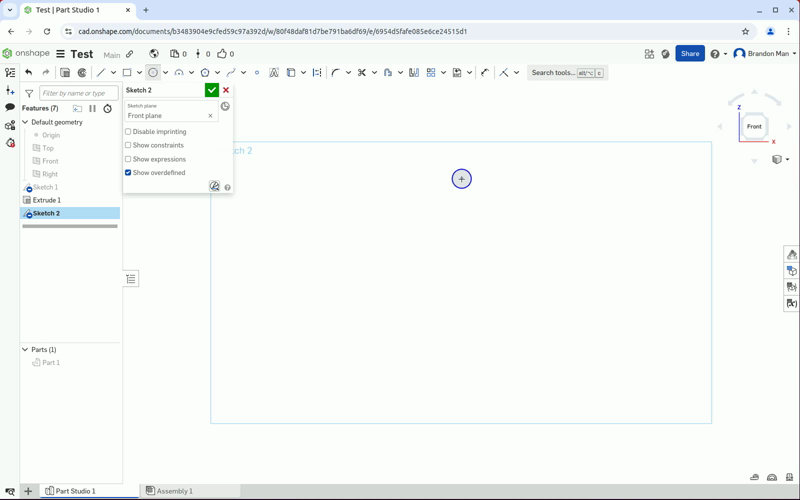
click(461, 178)
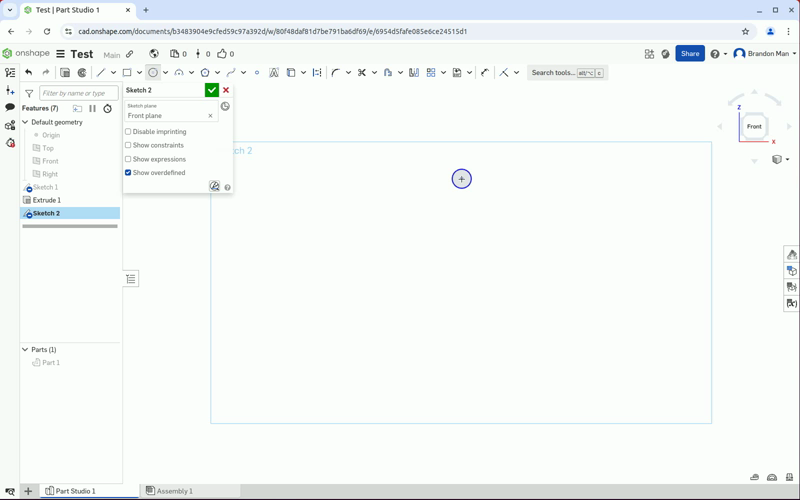
key_up(shift)
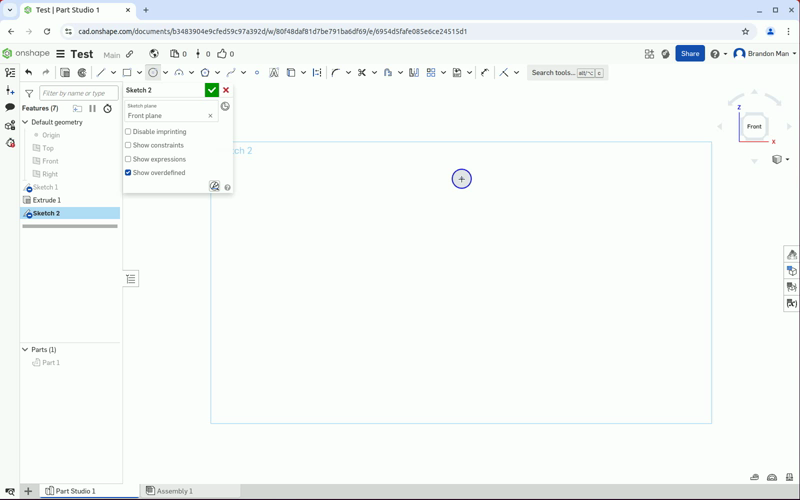
mouse_move(464, 178)
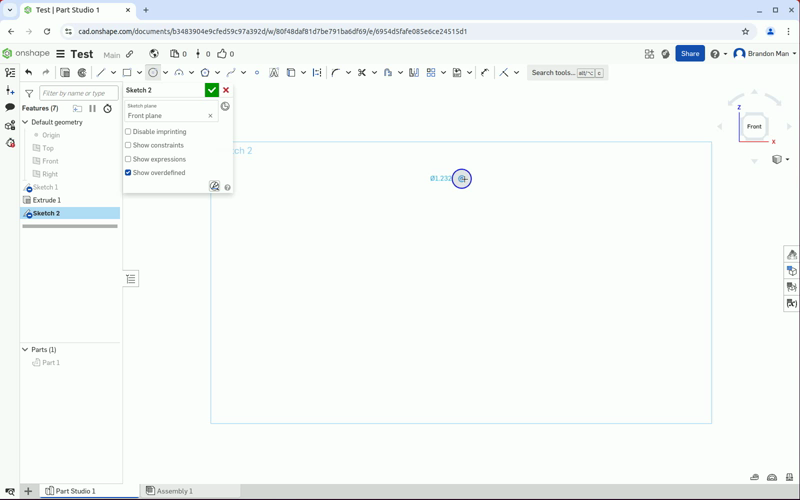
scroll(6)
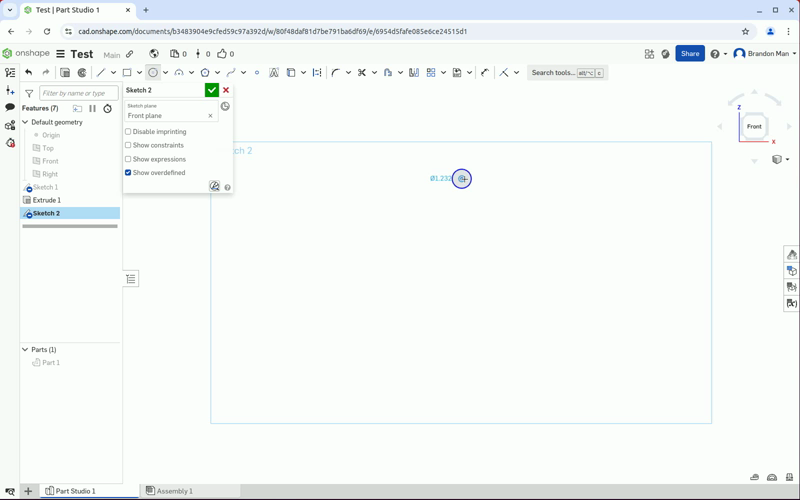
scroll(6)
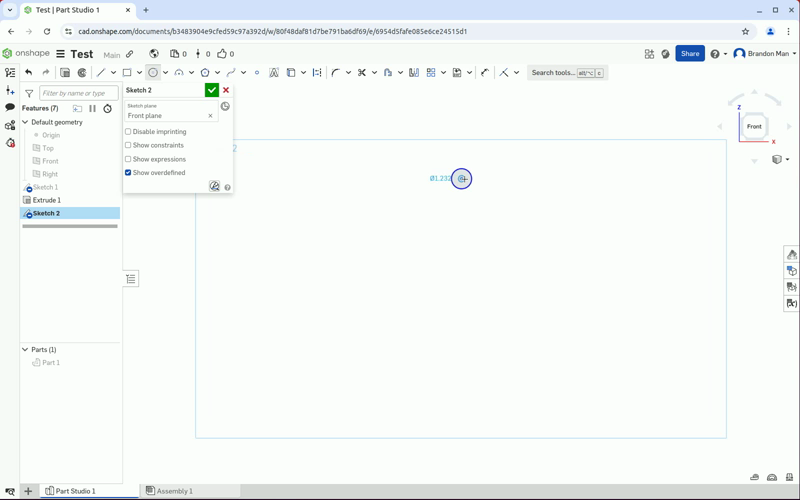
scroll(6)
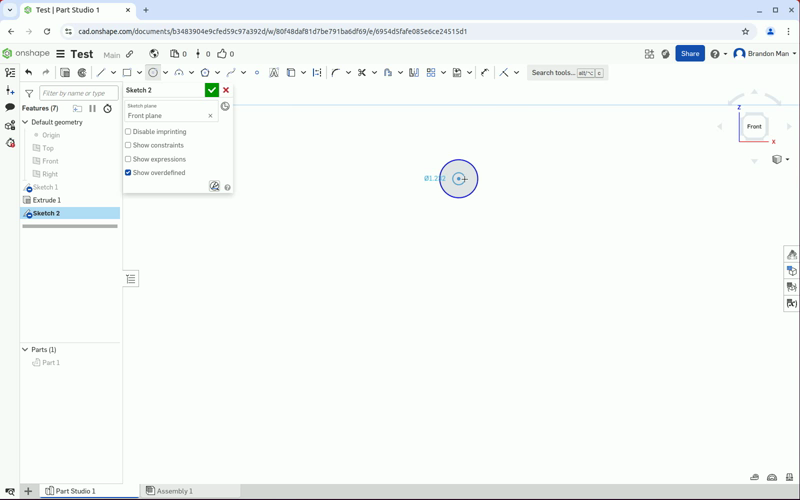
scroll(6)
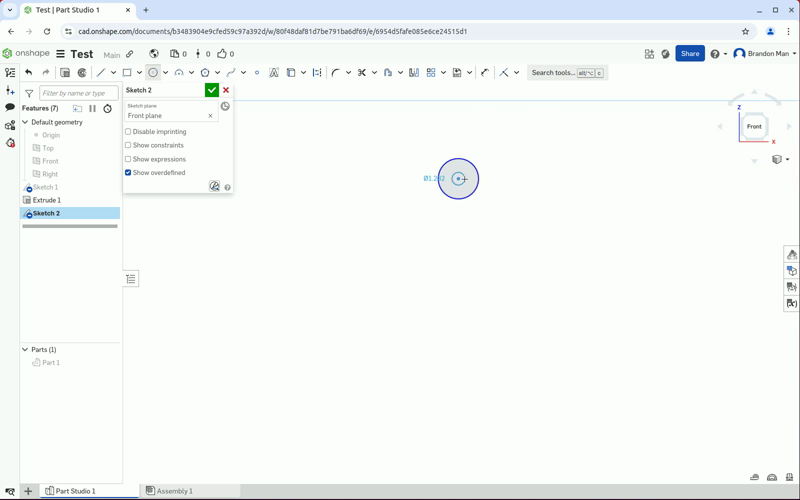
scroll(6)
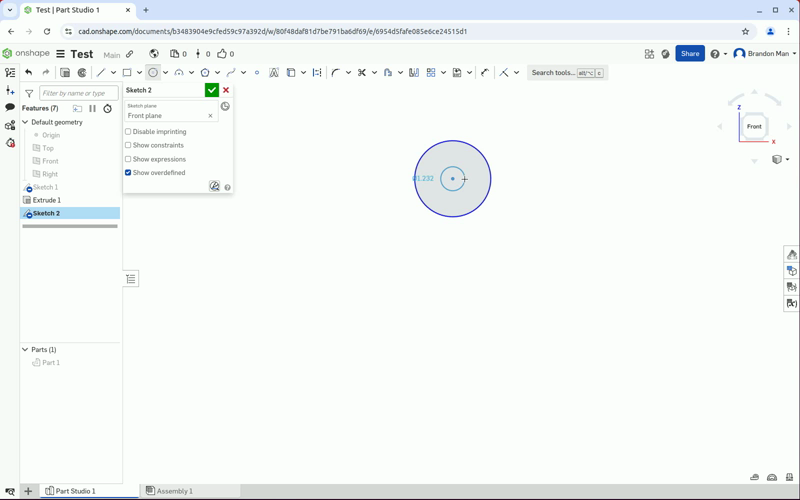
scroll(6)
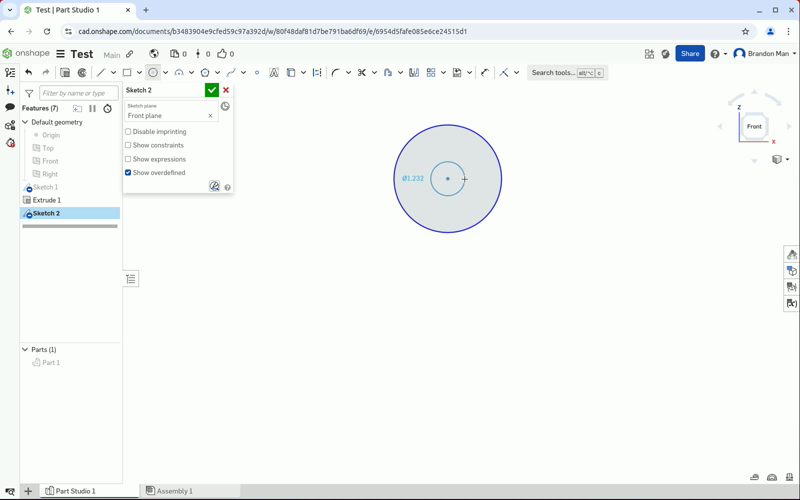
scroll(6)
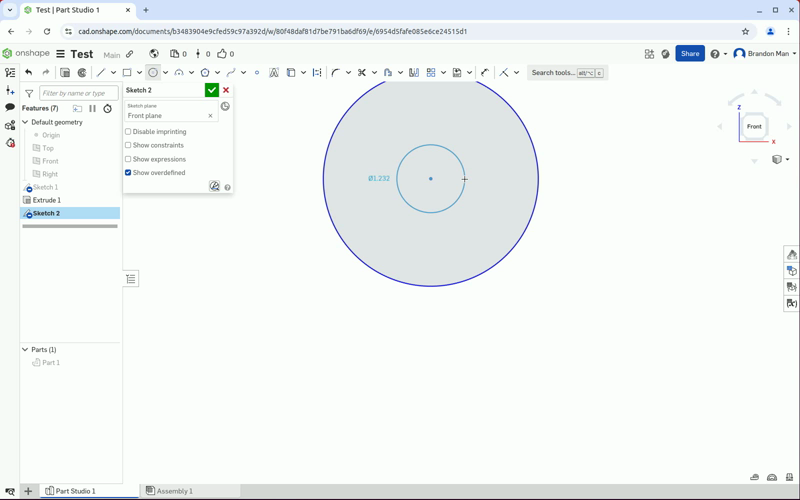
click(464, 178)
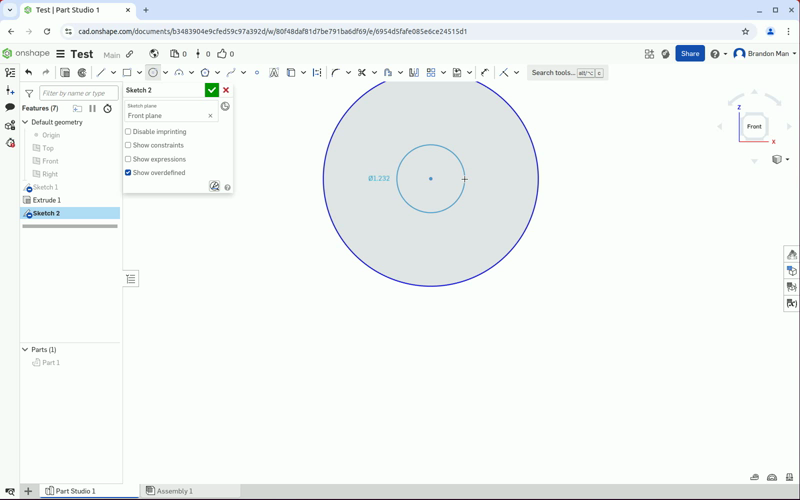
scroll(-6)
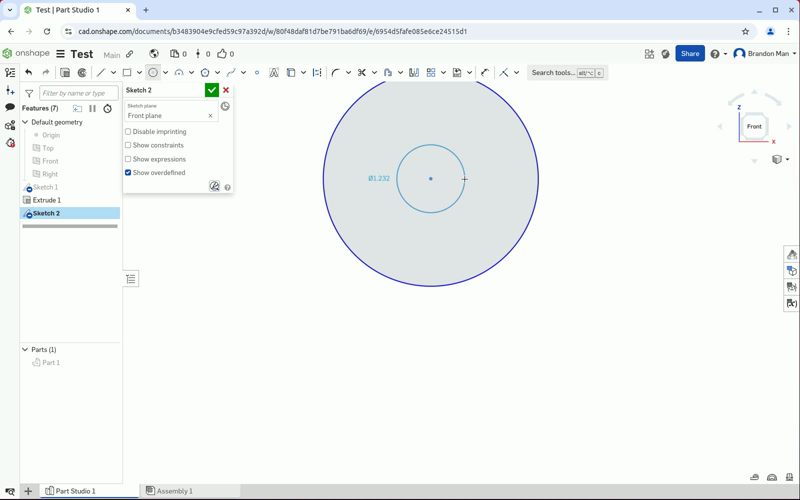
scroll(-6)
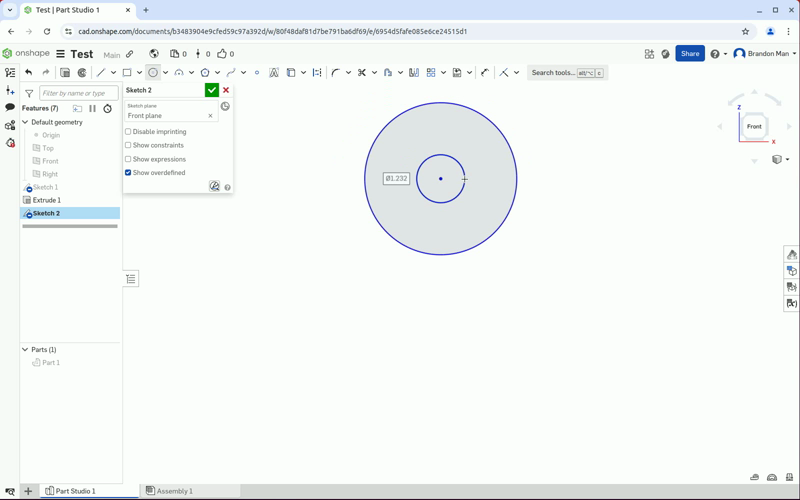
scroll(-6)
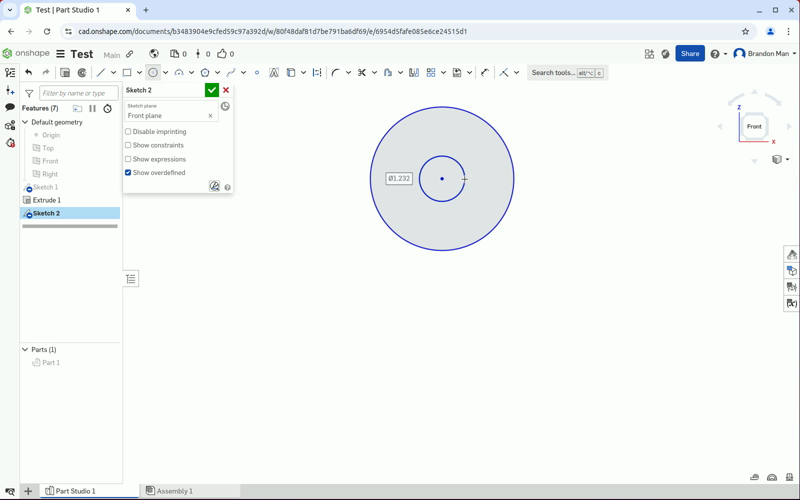
scroll(-6)
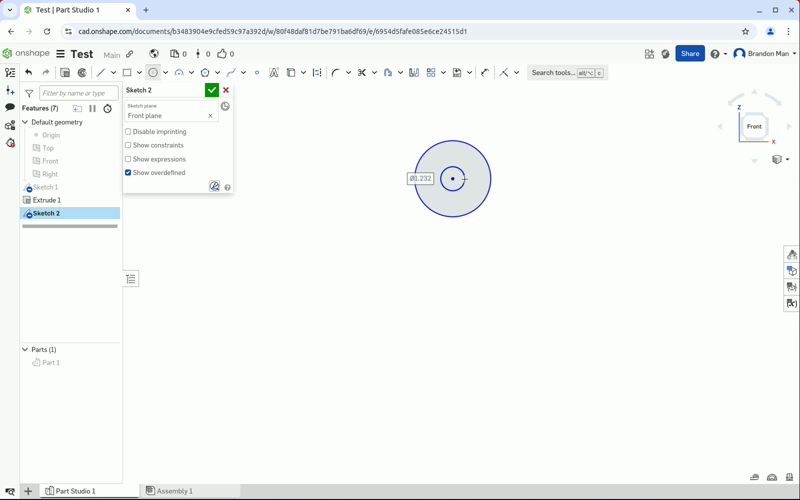
scroll(-6)
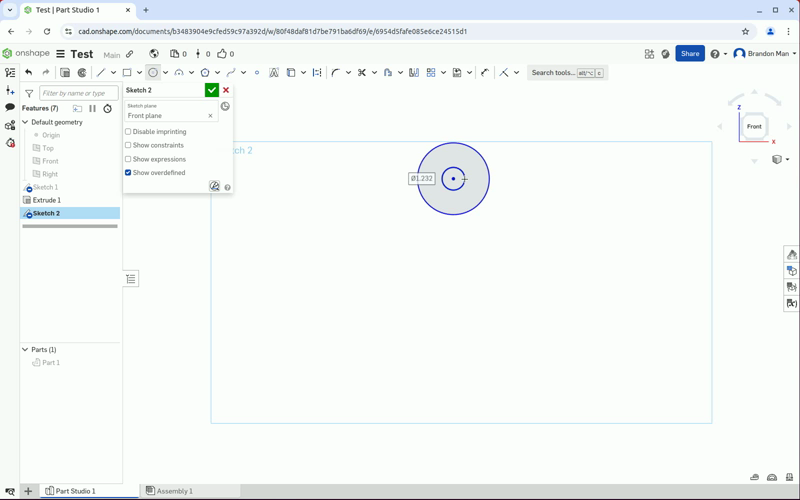
scroll(-6)
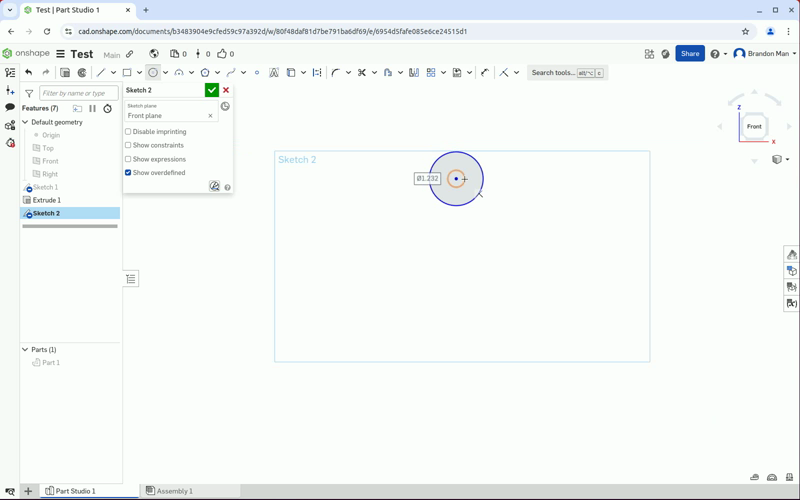
scroll(-6)
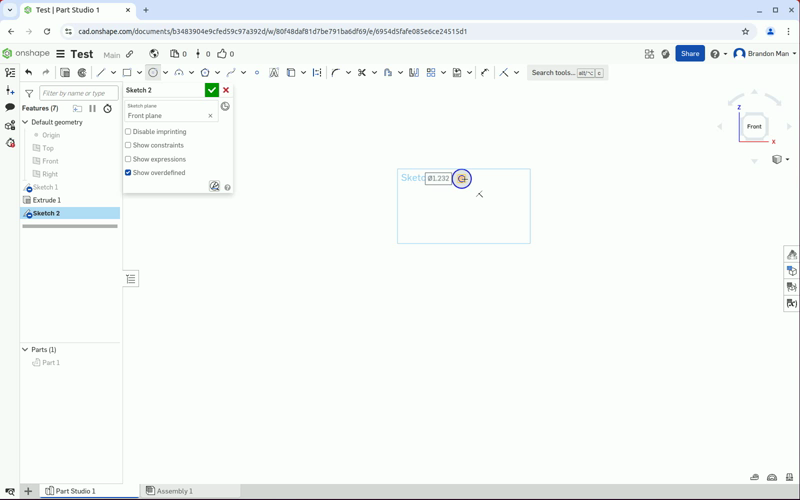
key(esc)
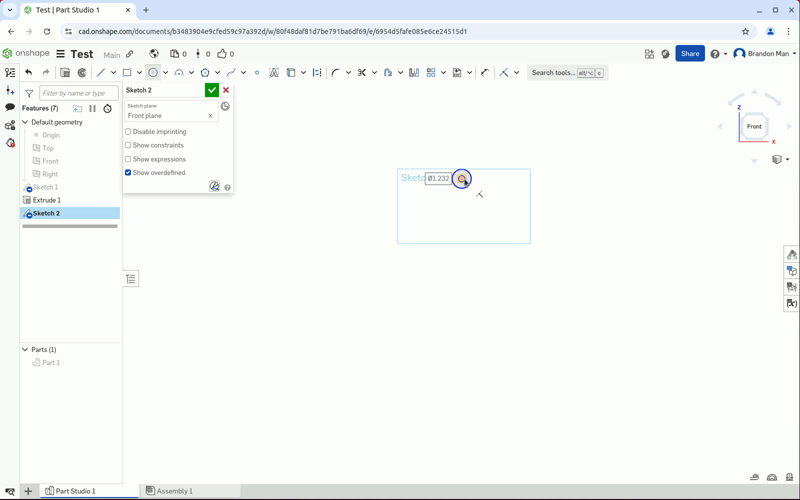
mouse_move(453, 178)
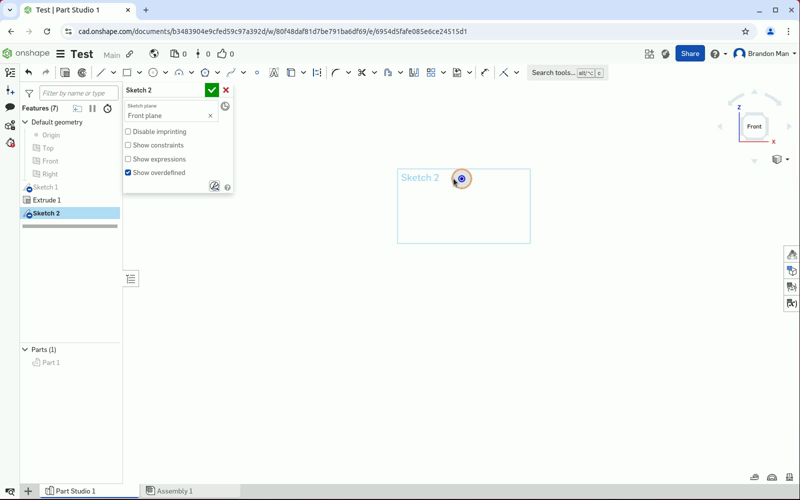
scroll(6)
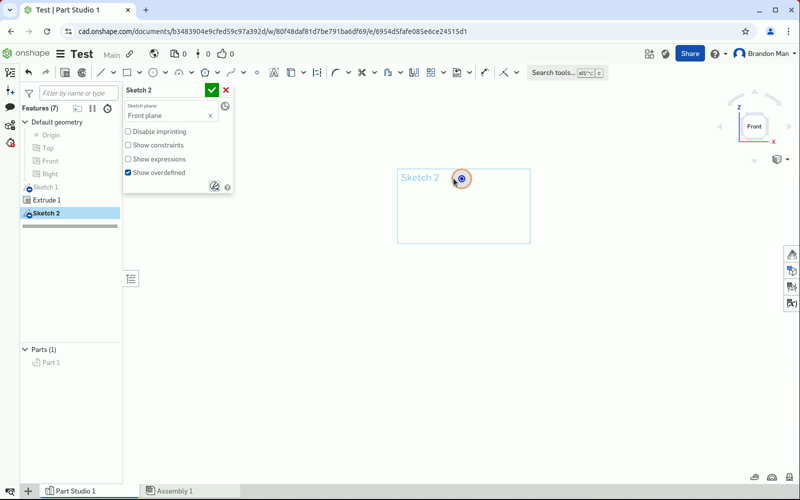
scroll(6)
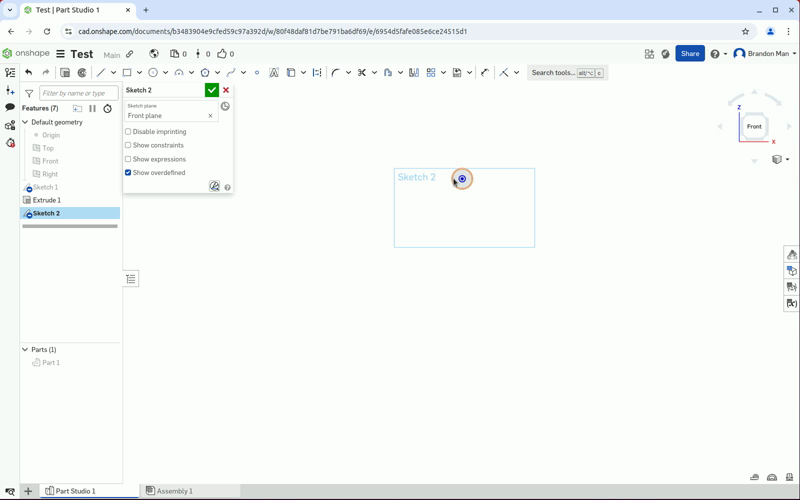
scroll(6)
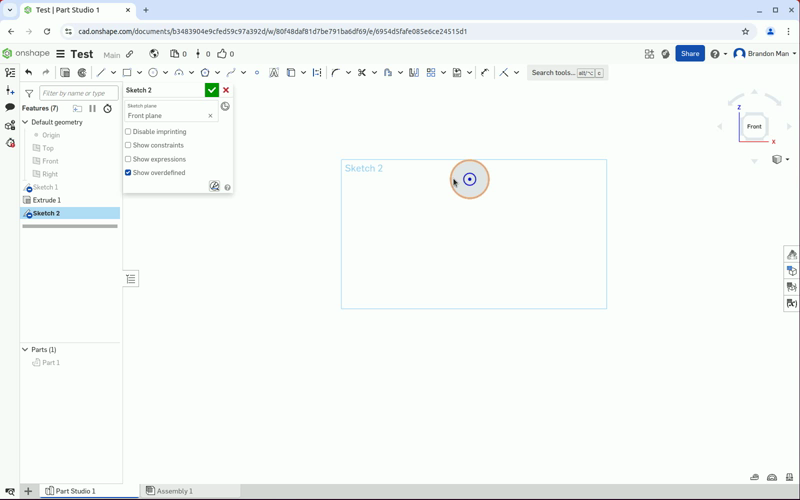
scroll(6)
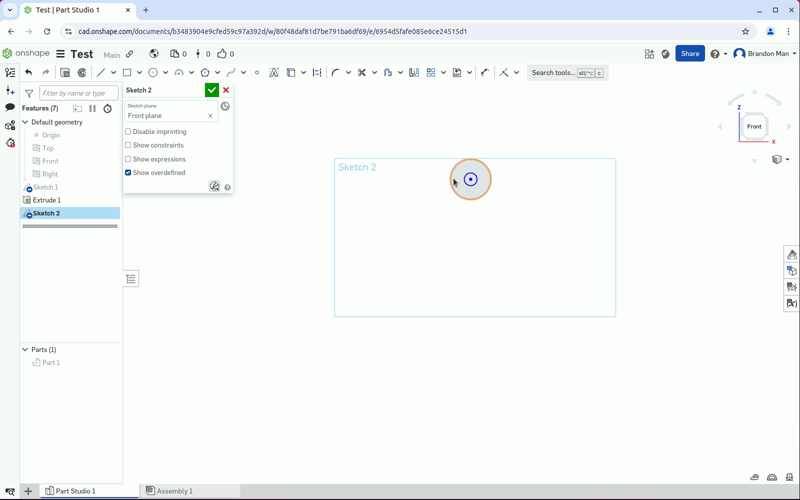
scroll(6)
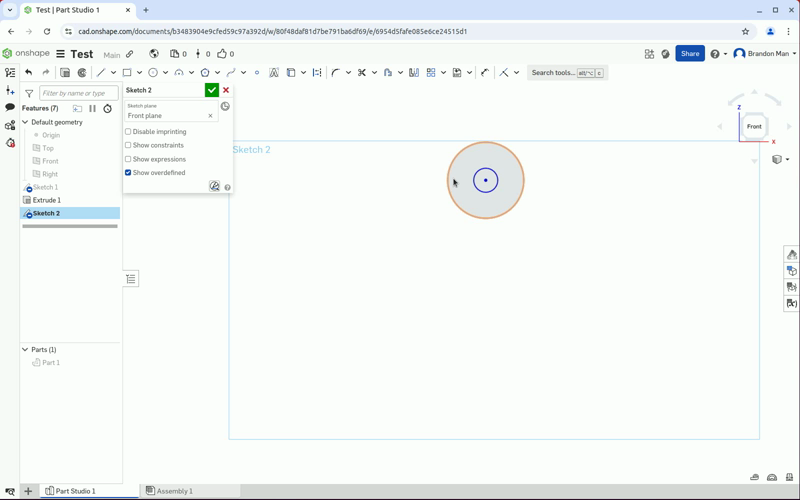
scroll(6)
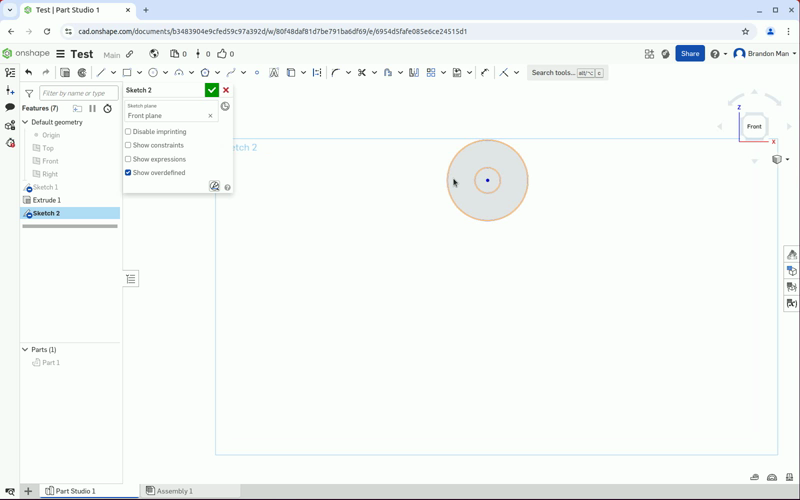
scroll(6)
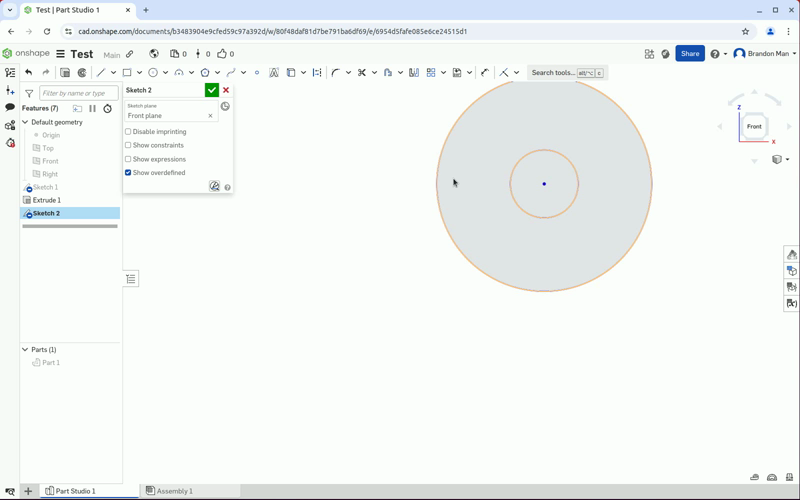
click(453, 178)
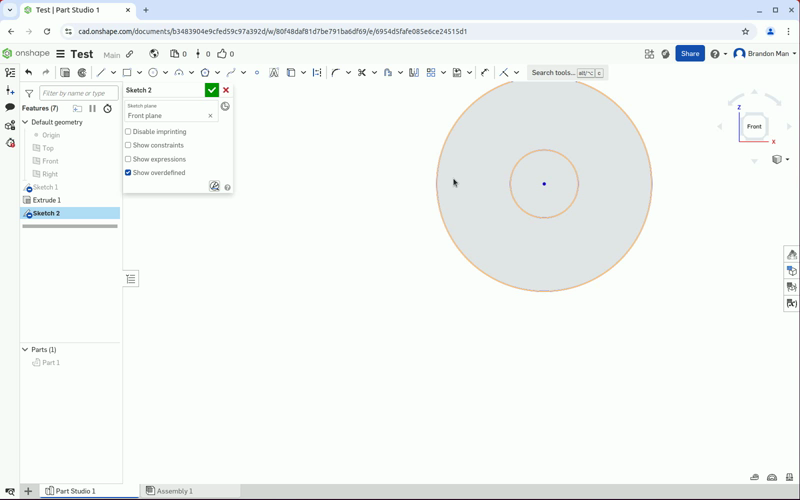
scroll(-6)
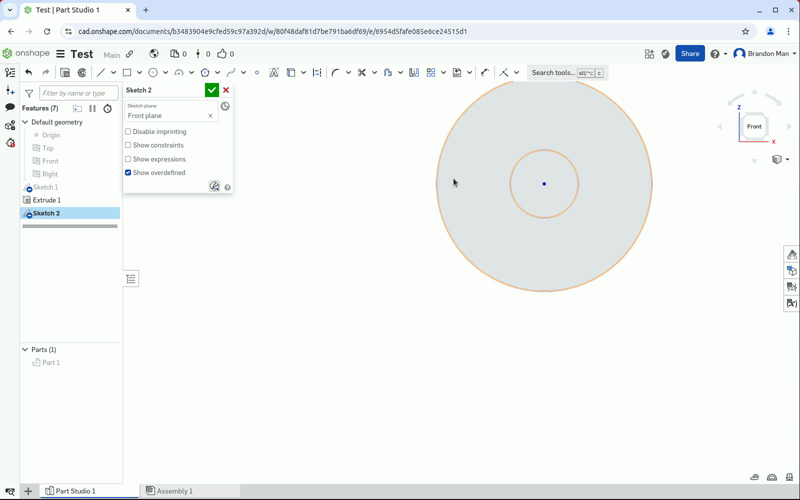
scroll(-6)
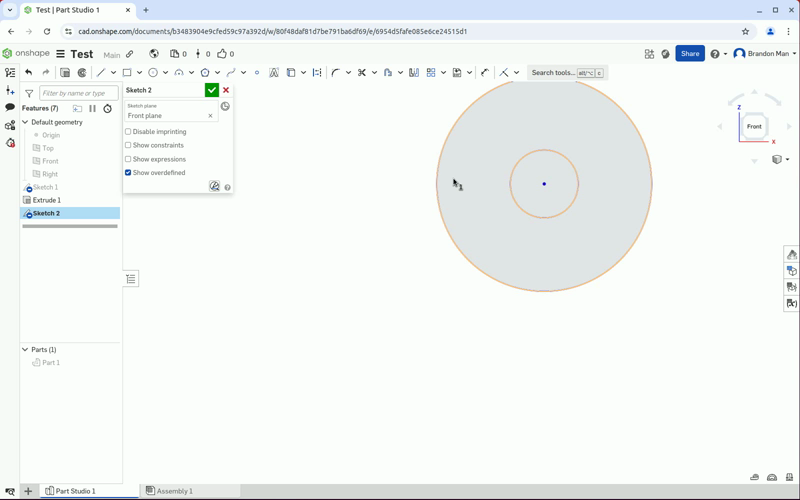
scroll(-6)
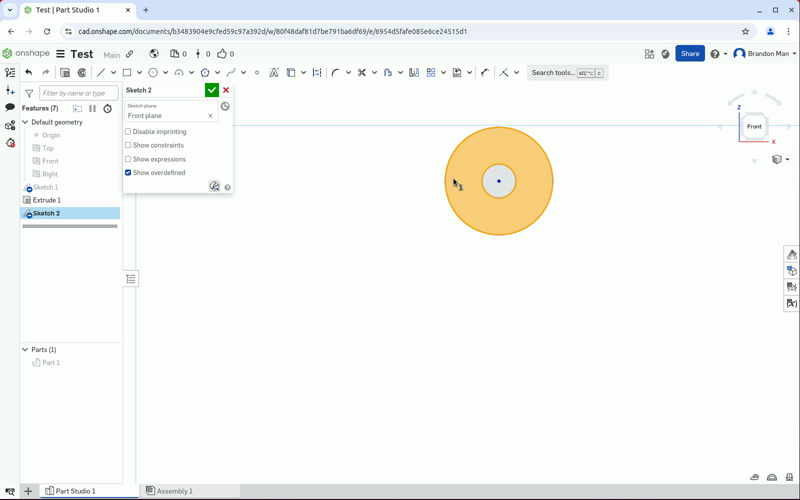
scroll(-6)
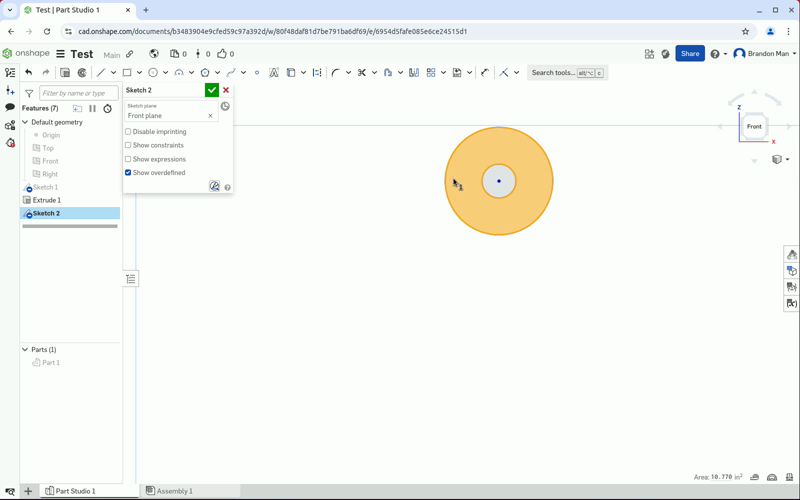
scroll(-6)
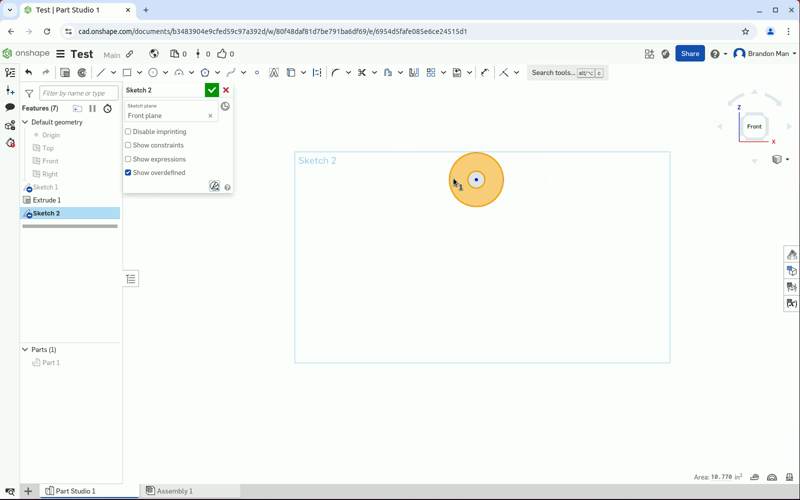
scroll(-6)
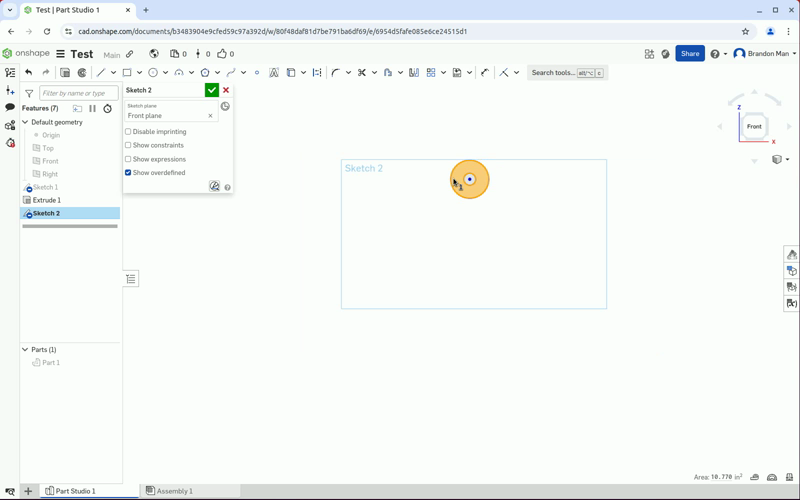
scroll(-6)
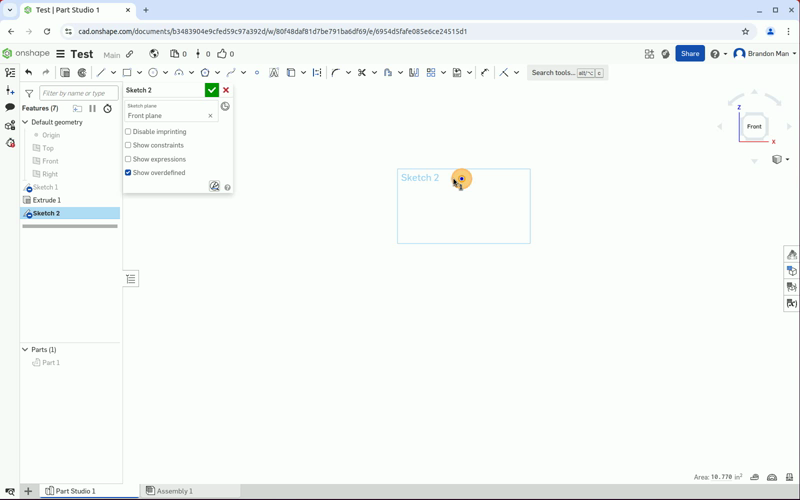
mouse_move(73, 352)
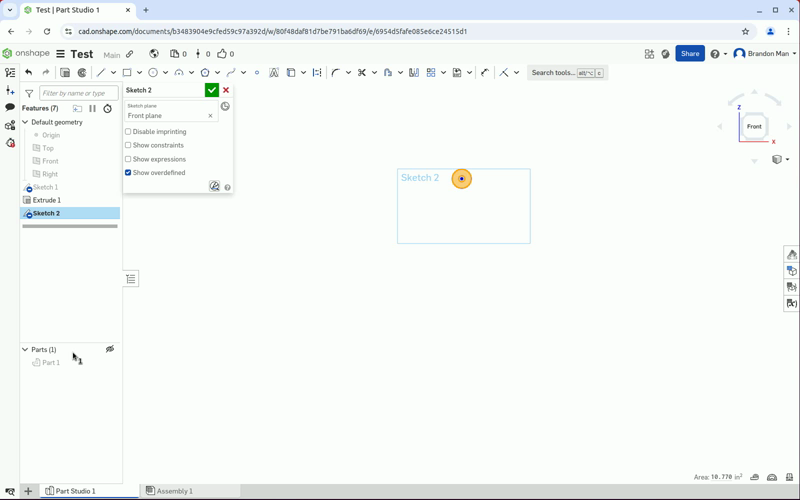
key(shift+y)
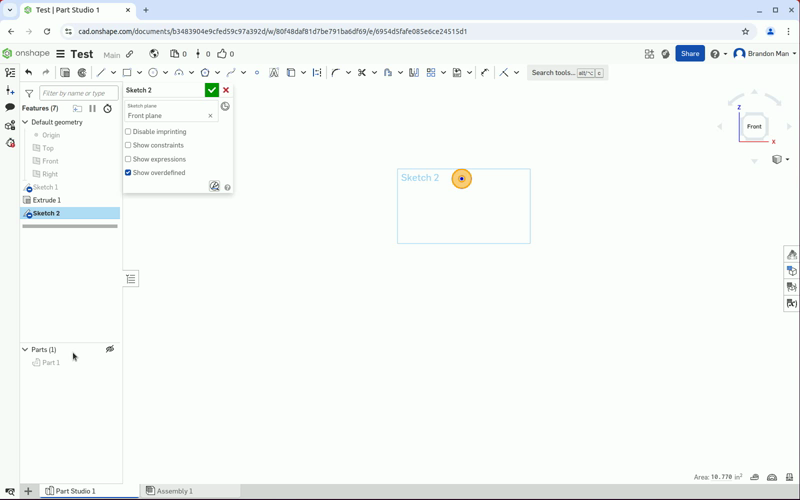
key(shift+e)
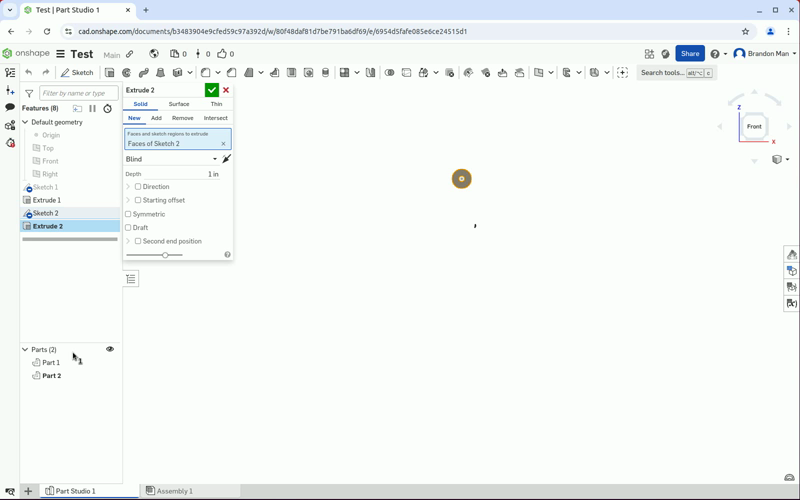
mouse_move(143, 106)
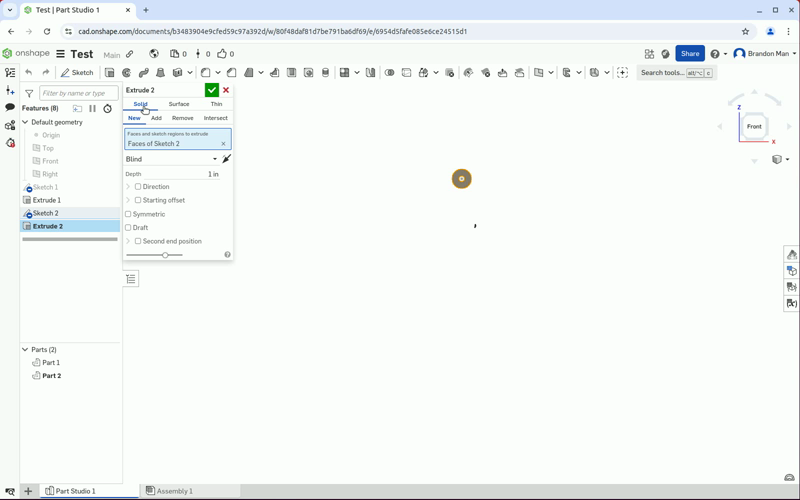
click(143, 106)
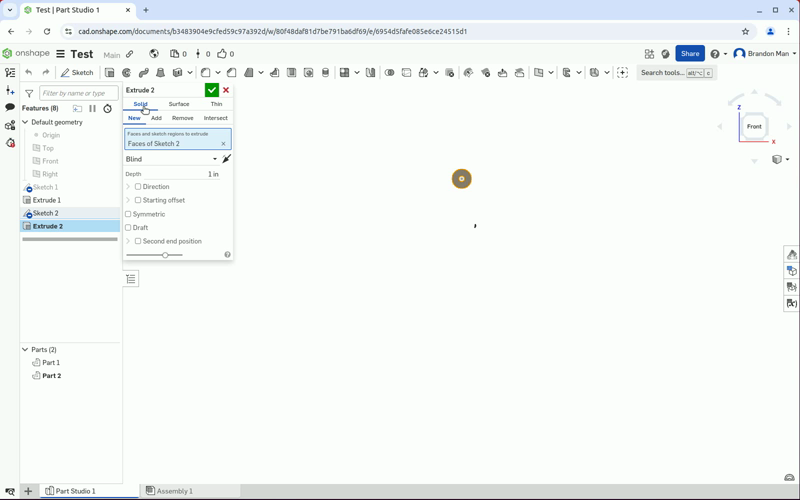
mouse_move(137, 120)
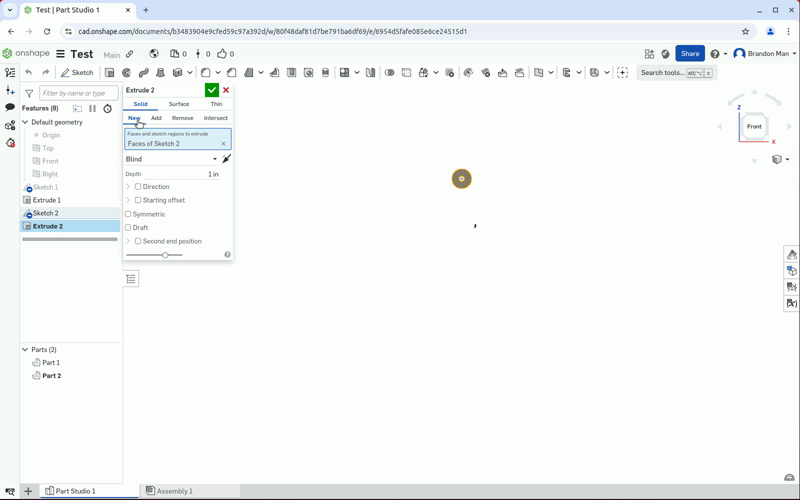
click(137, 120)
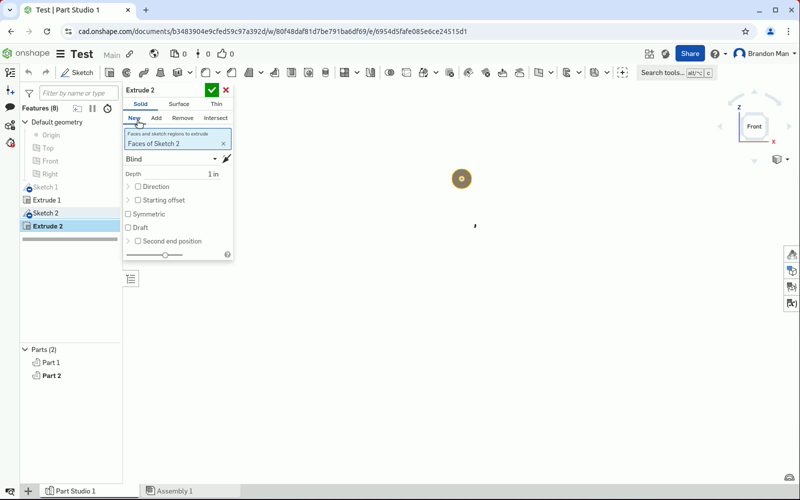
key(tab, 4)
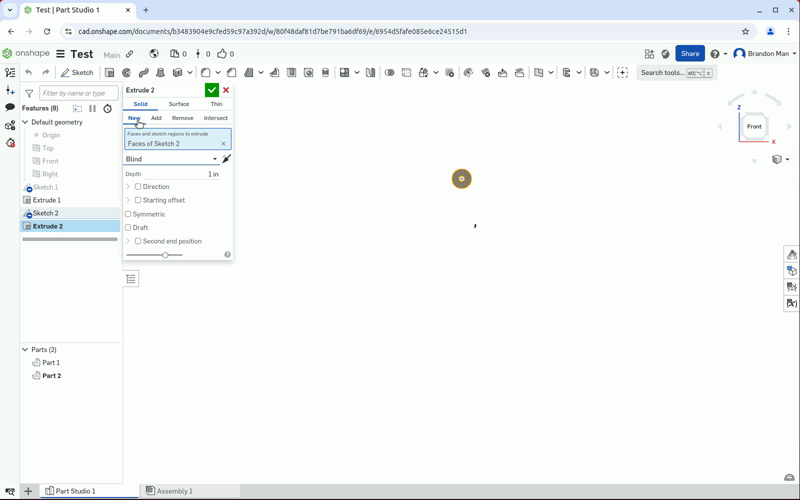
text(0.481)
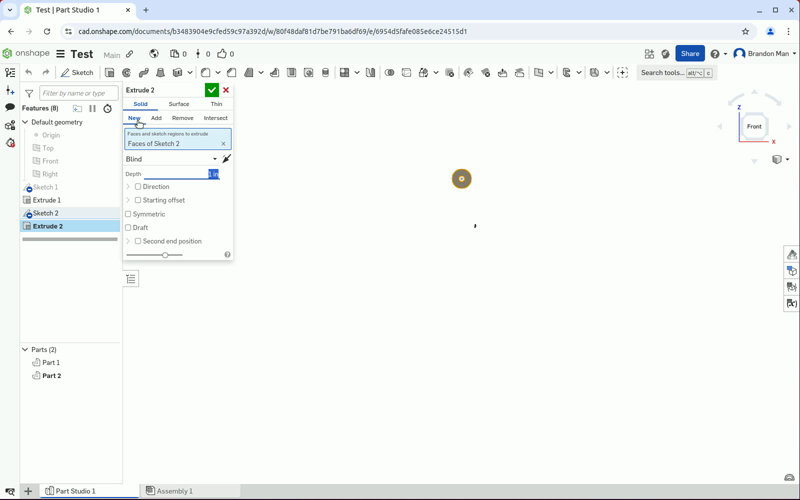
key(enter)
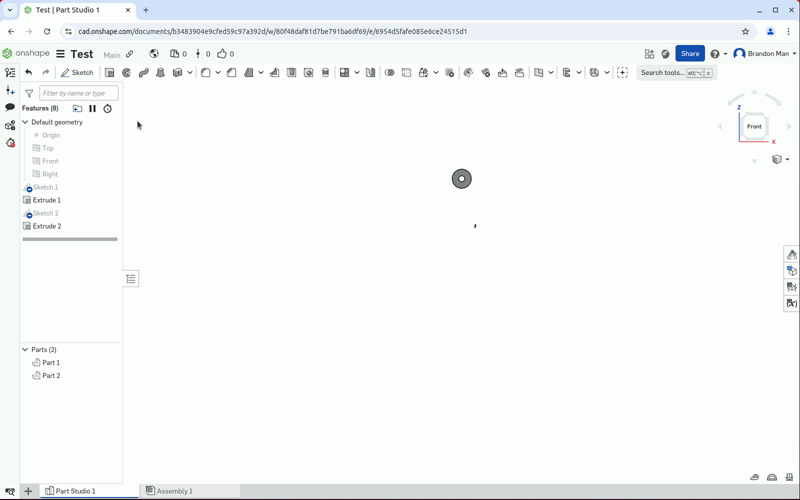
key(shift+h)
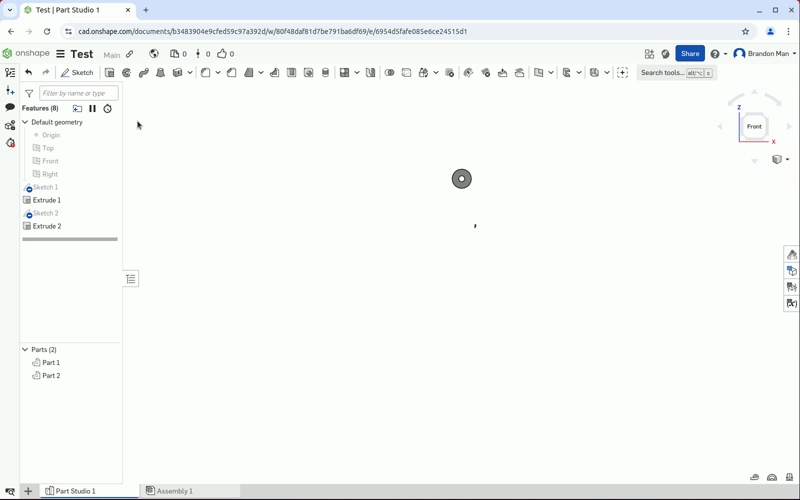
key(shift+h)
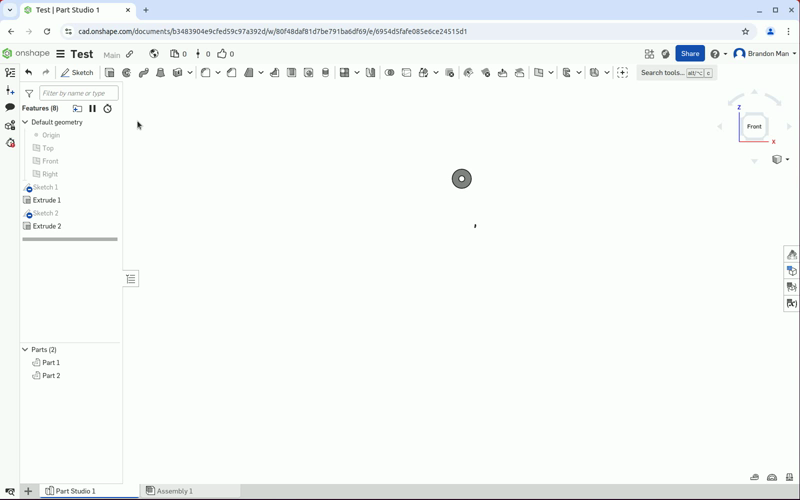
mouse_move(73, 189)
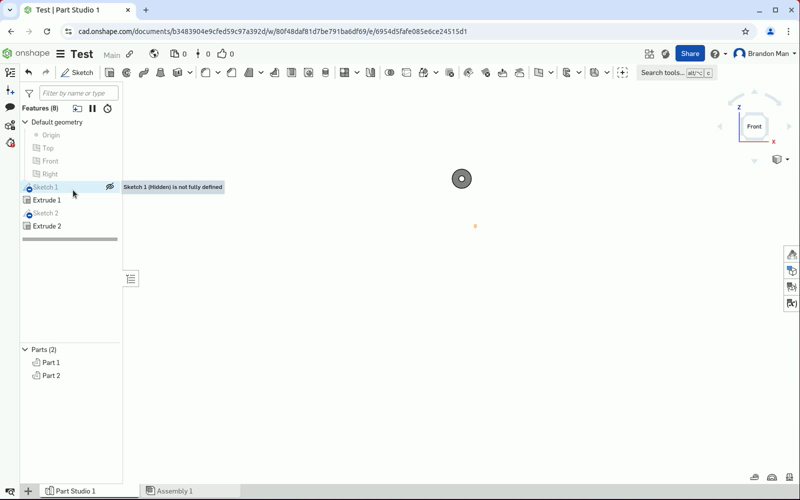
click(73, 189)
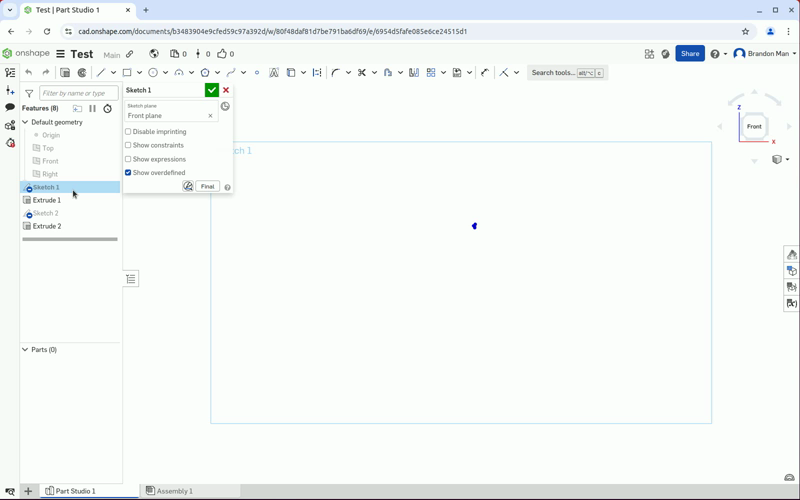
mouse_move(229, 92)
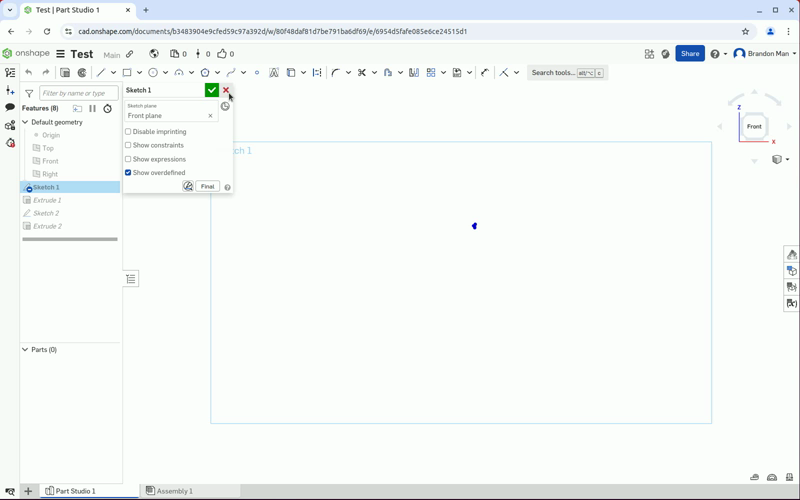
click(229, 92)
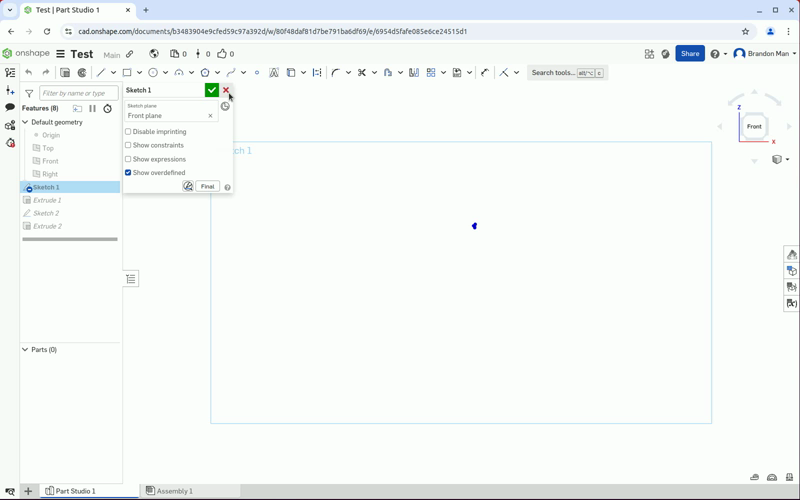
key(shift+s)
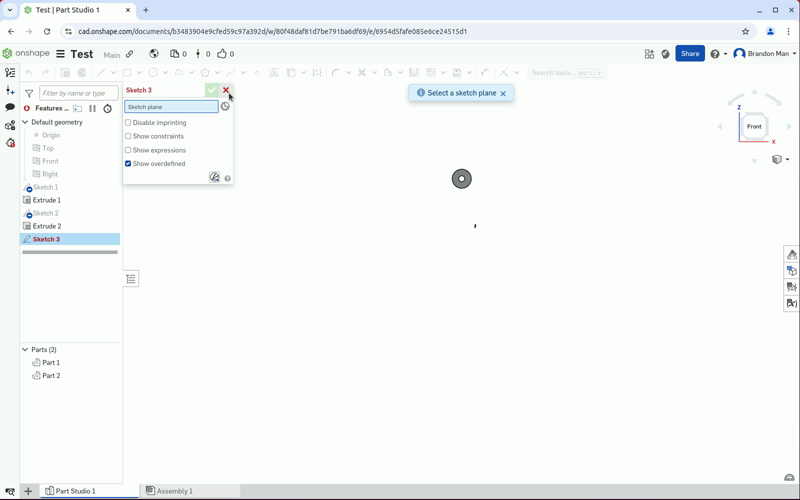
mouse_move(73, 163)
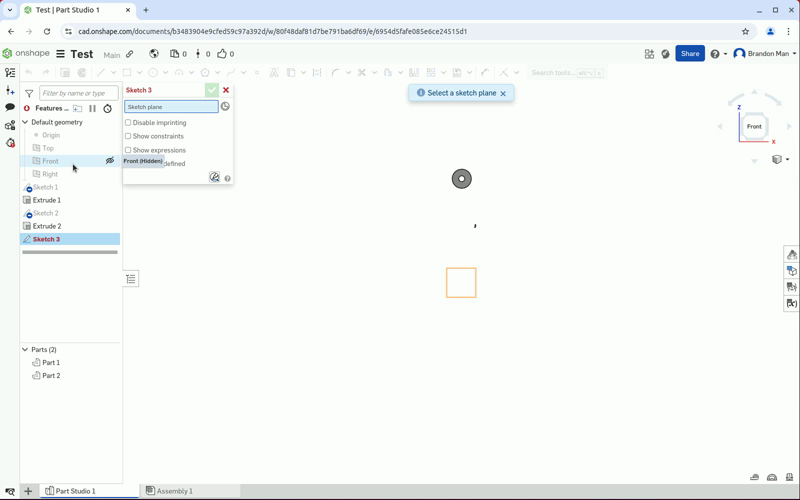
click(73, 163)
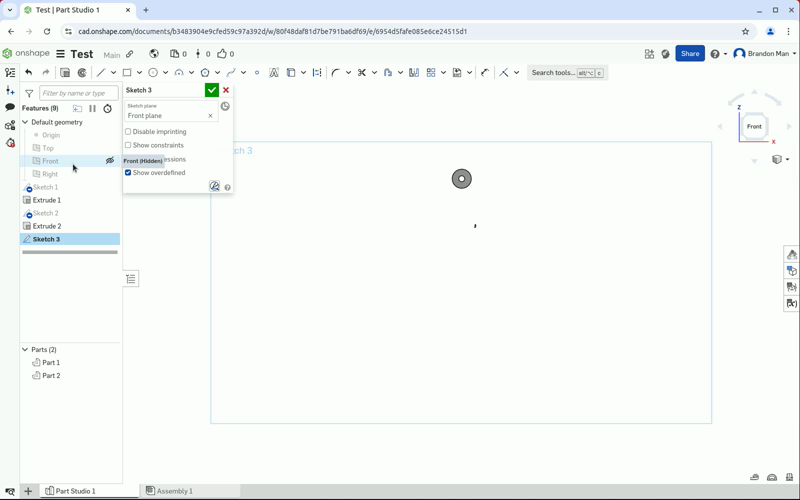
mouse_move(73, 352)
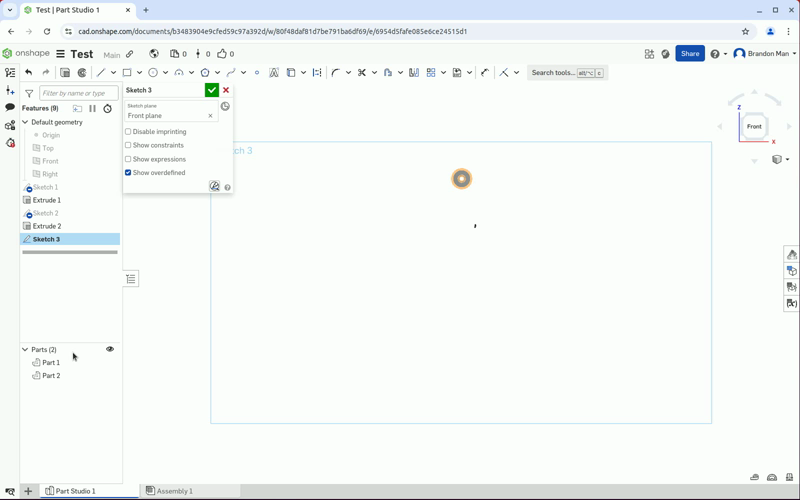
key(y)
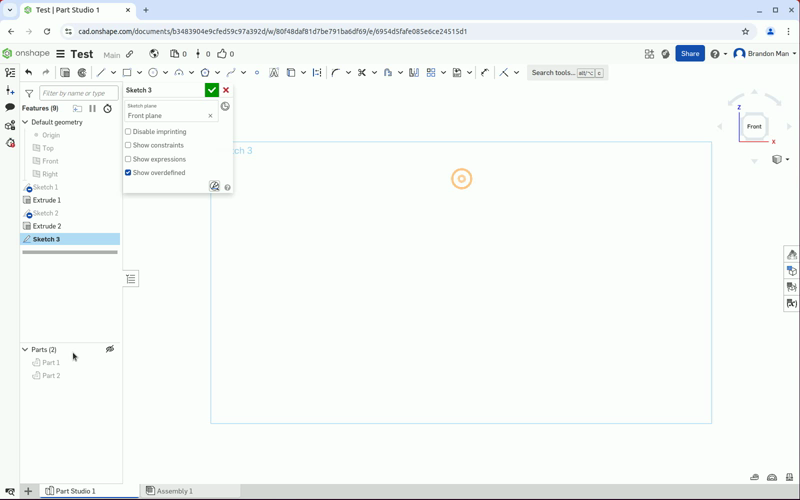
key(c)
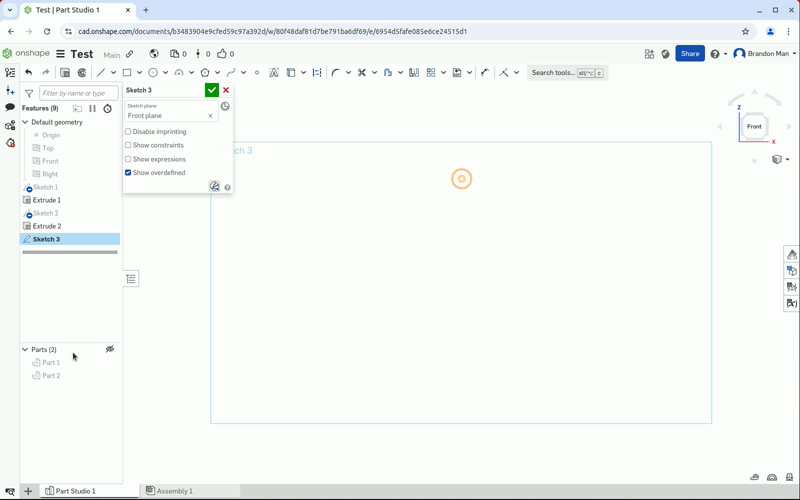
key_down(shift)
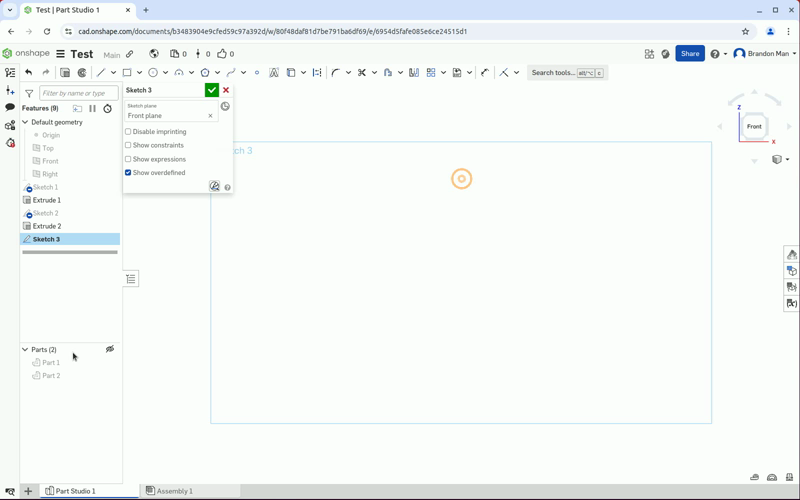
mouse_move(461, 282)
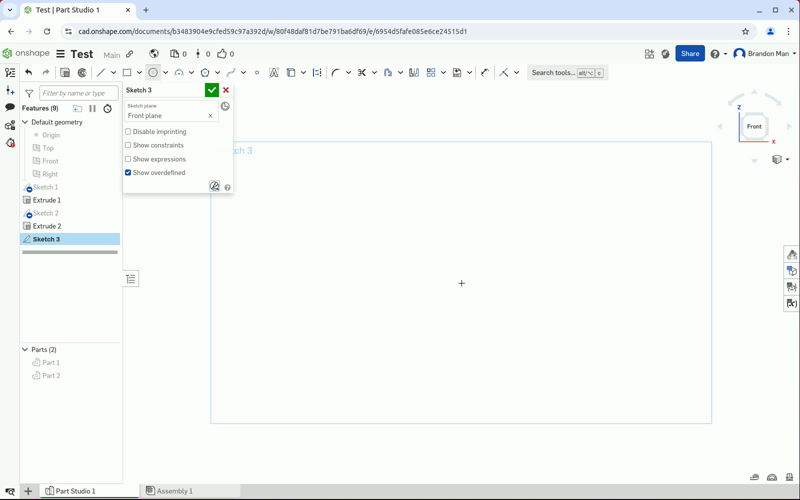
click(461, 282)
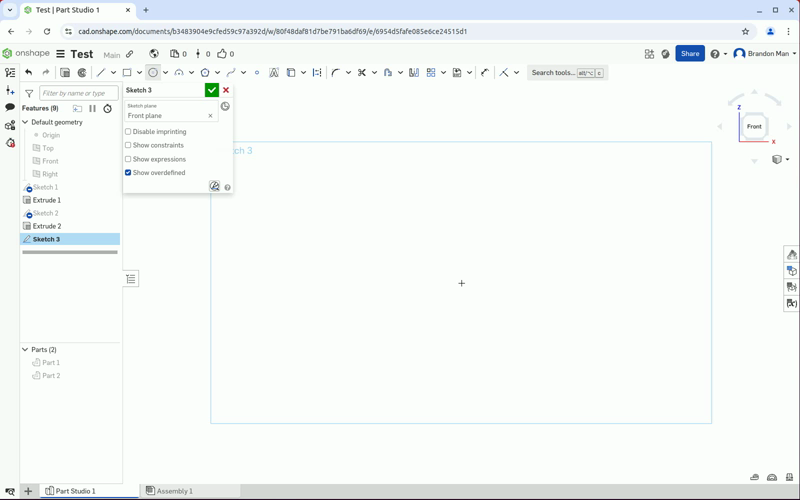
key_up(shift)
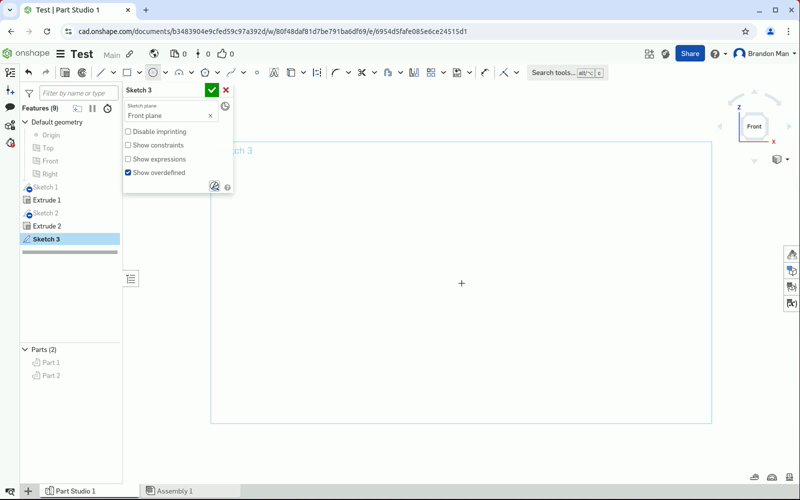
mouse_move(471, 282)
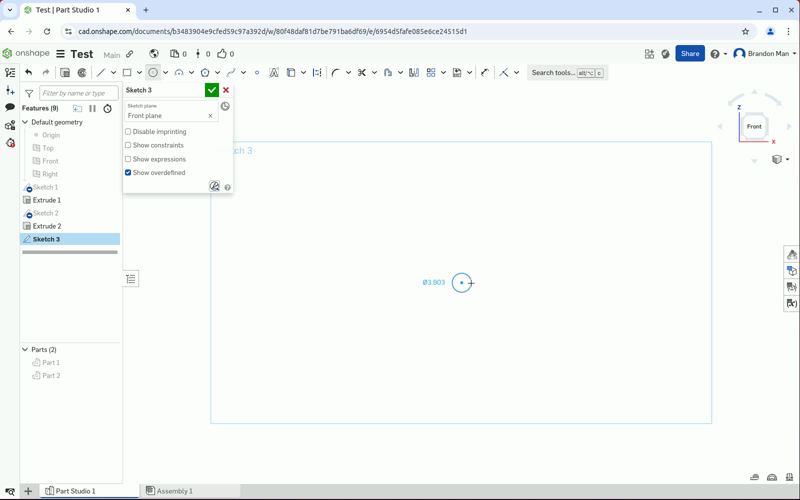
click(471, 282)
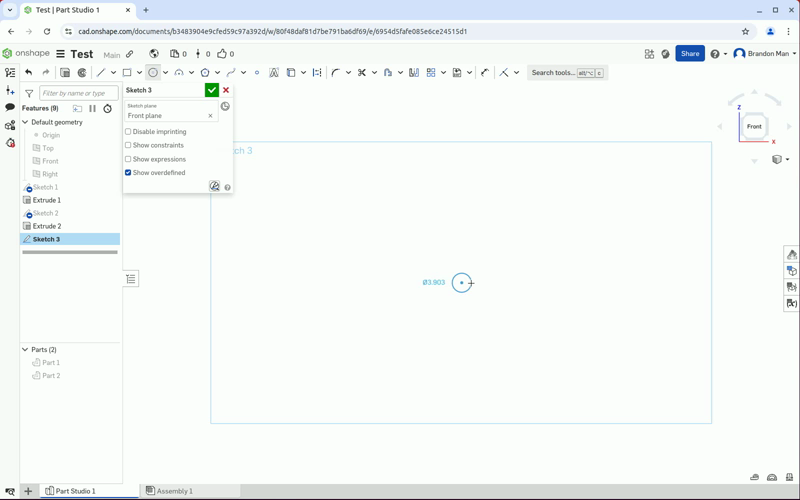
key(esc)
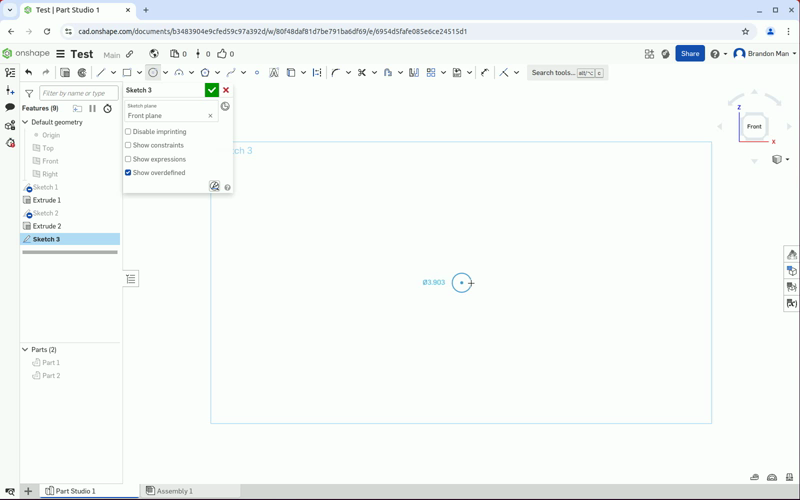
key(c)
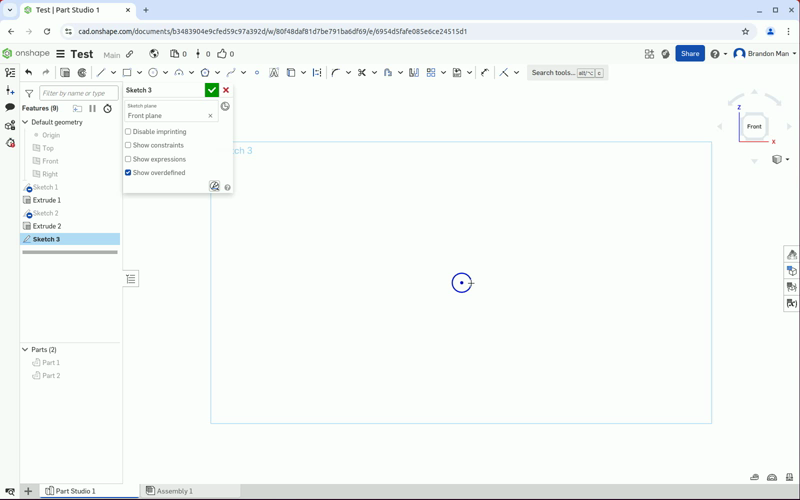
key_down(shift)
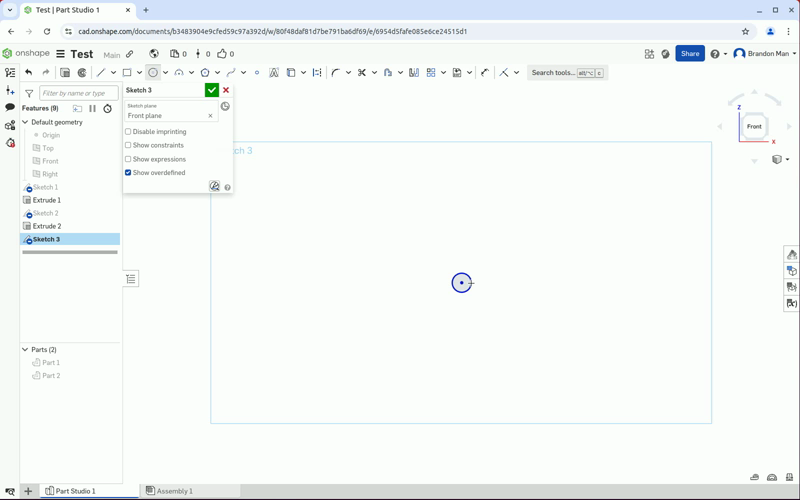
mouse_move(461, 282)
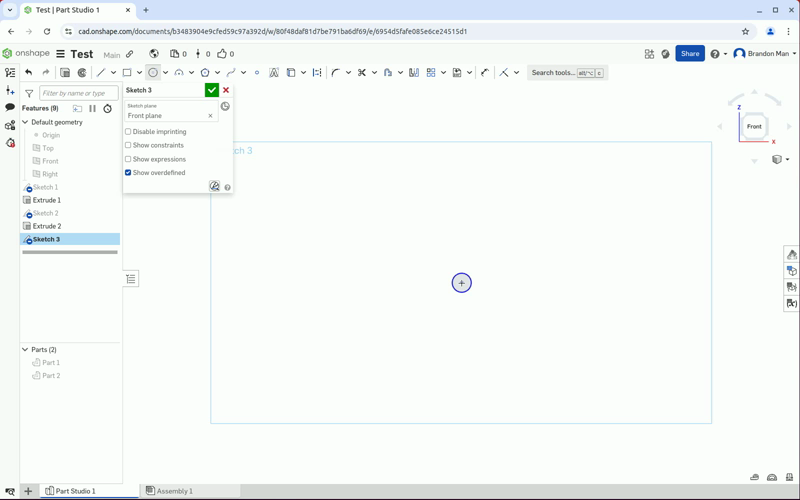
click(461, 282)
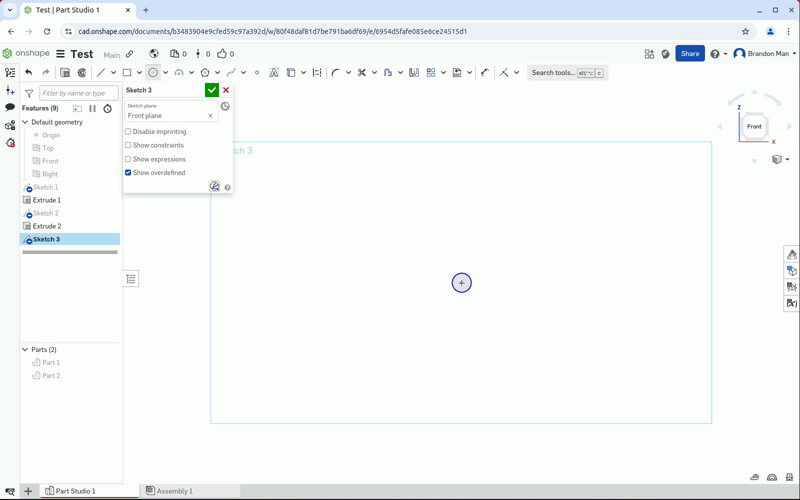
key_up(shift)
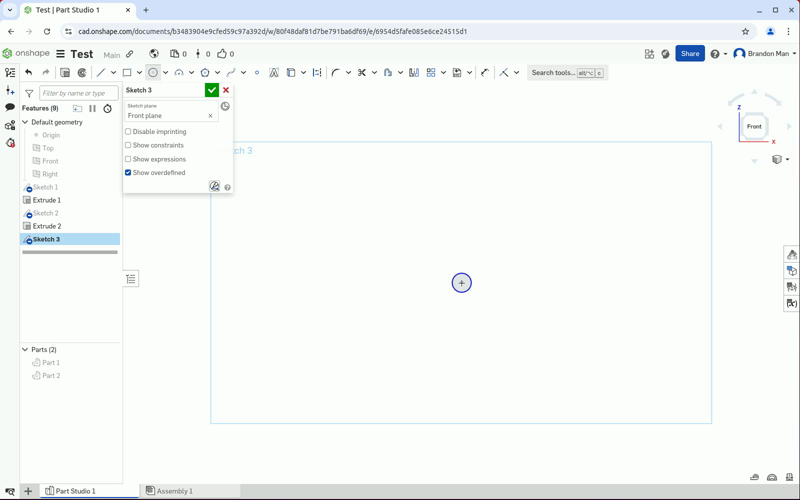
mouse_move(464, 282)
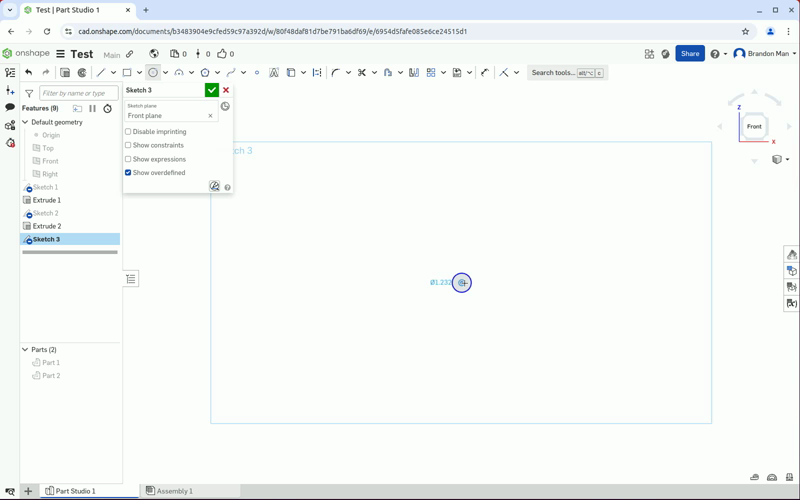
scroll(6)
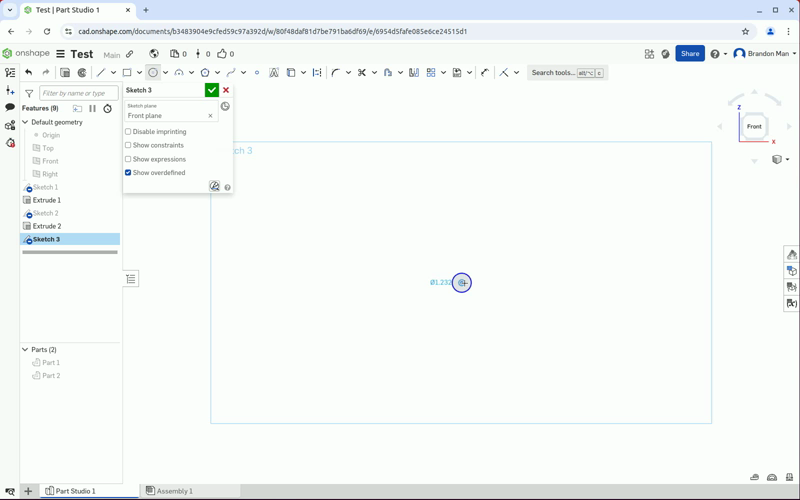
scroll(6)
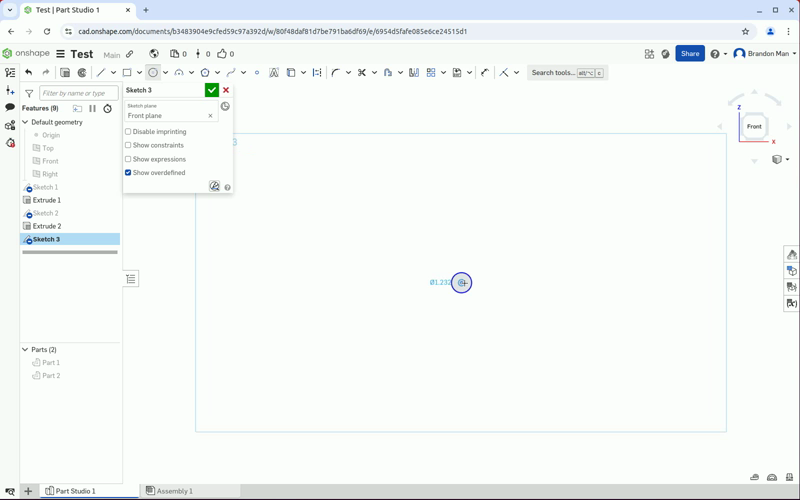
scroll(6)
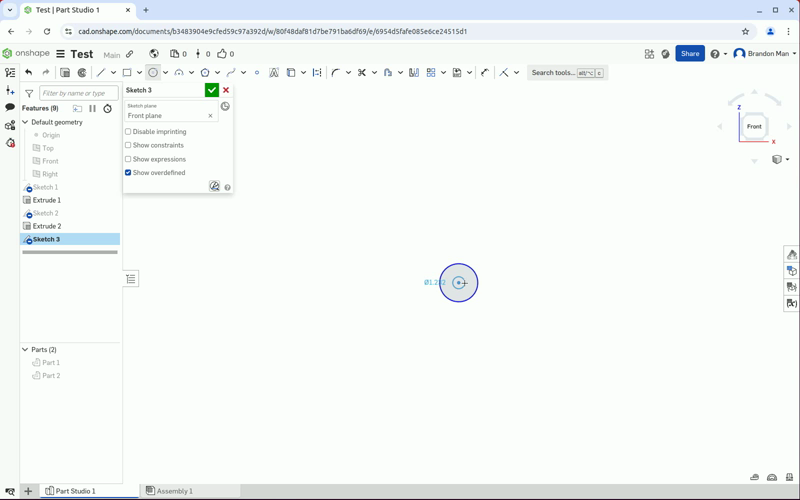
scroll(6)
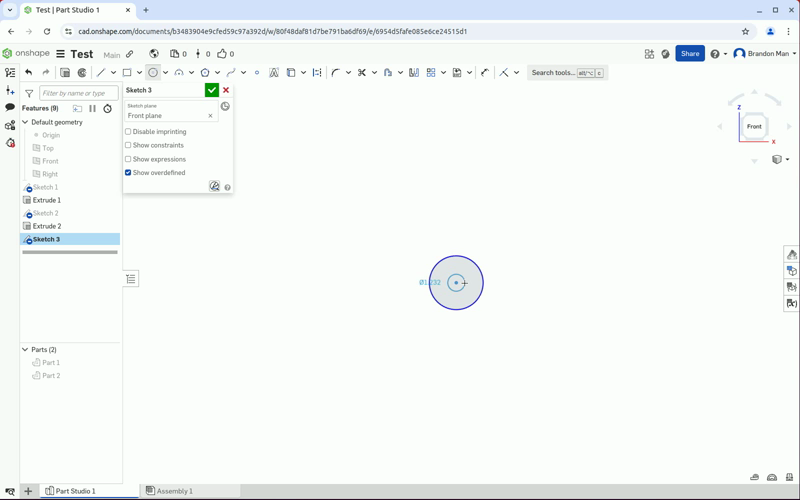
scroll(6)
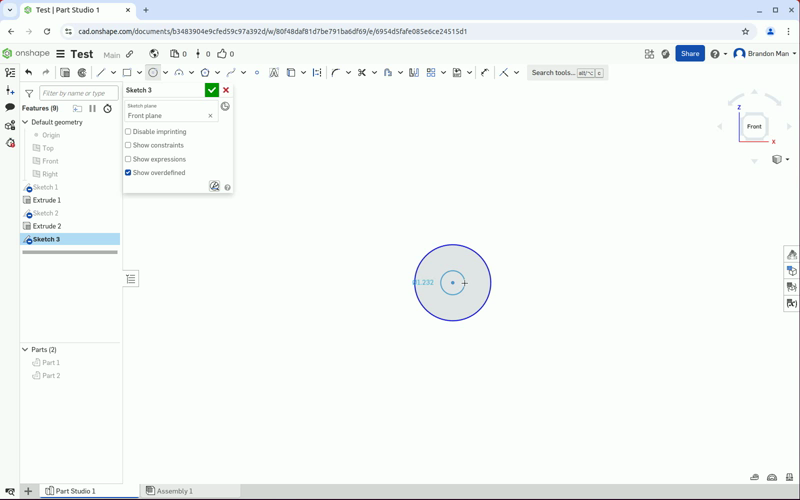
scroll(6)
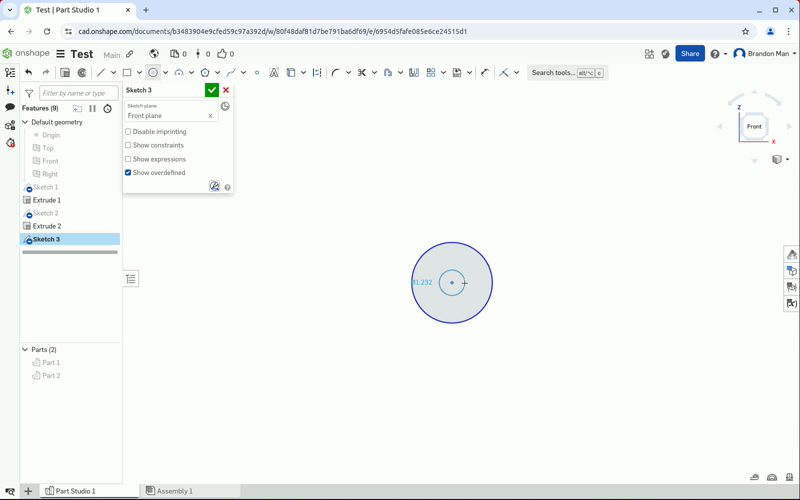
scroll(6)
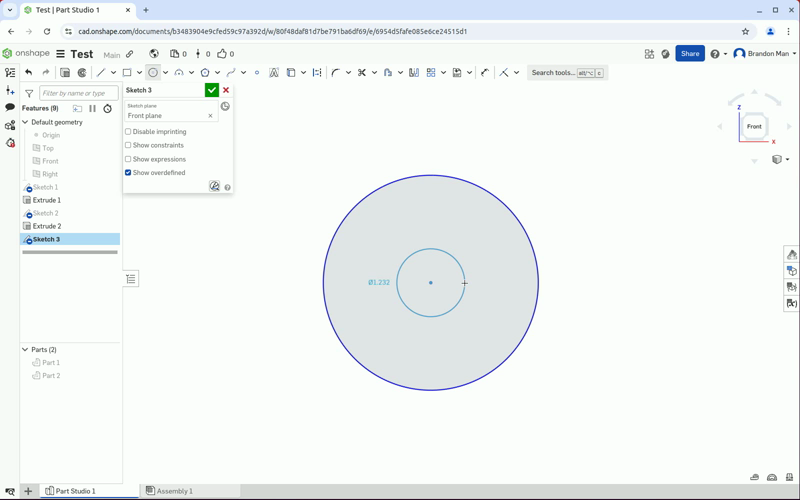
click(464, 282)
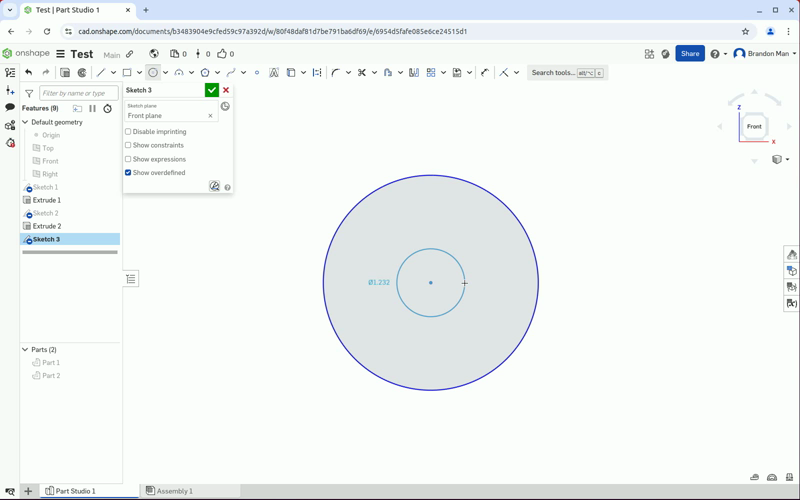
scroll(-6)
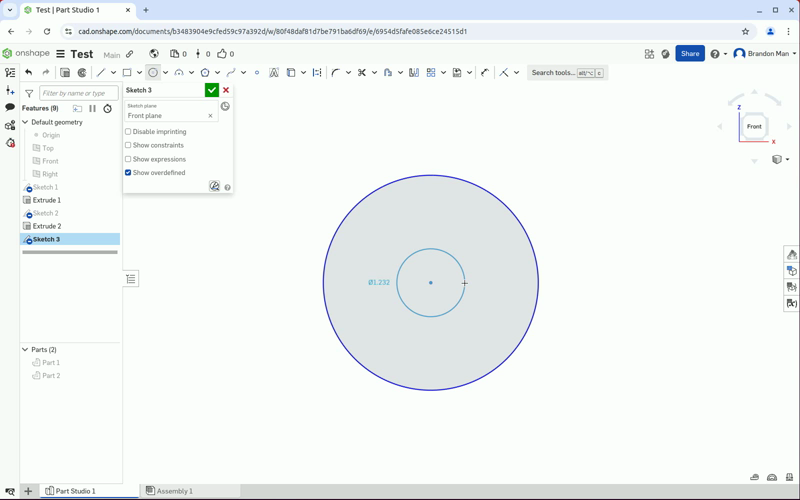
scroll(-6)
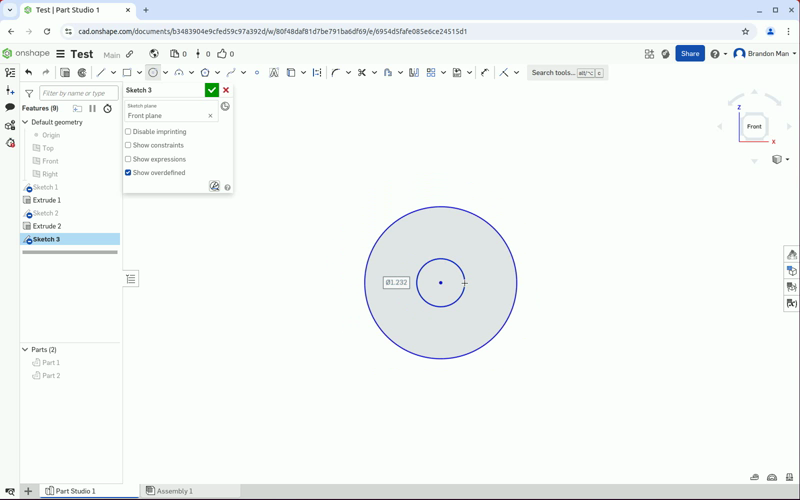
scroll(-6)
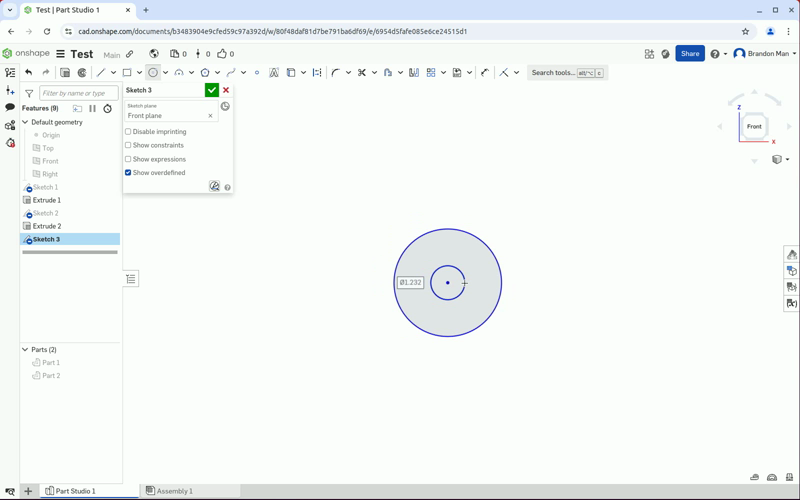
scroll(-6)
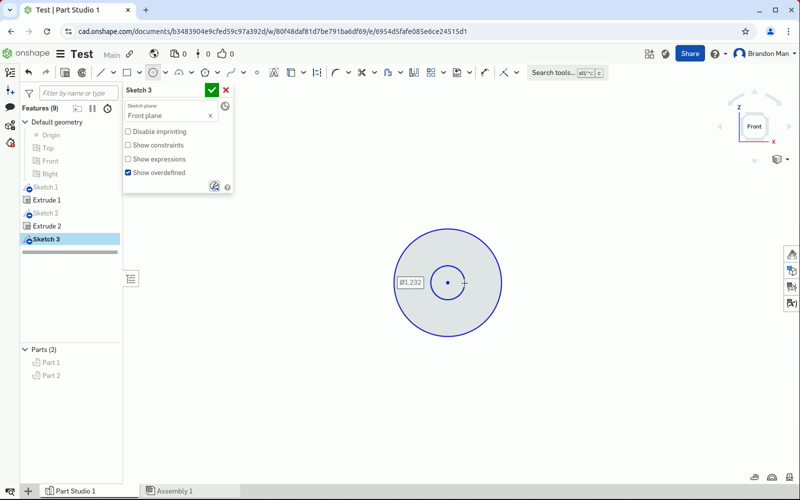
scroll(-6)
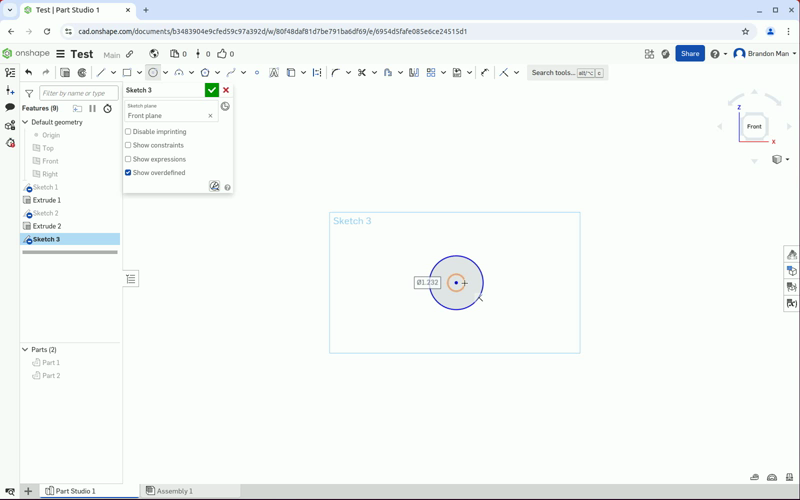
scroll(-6)
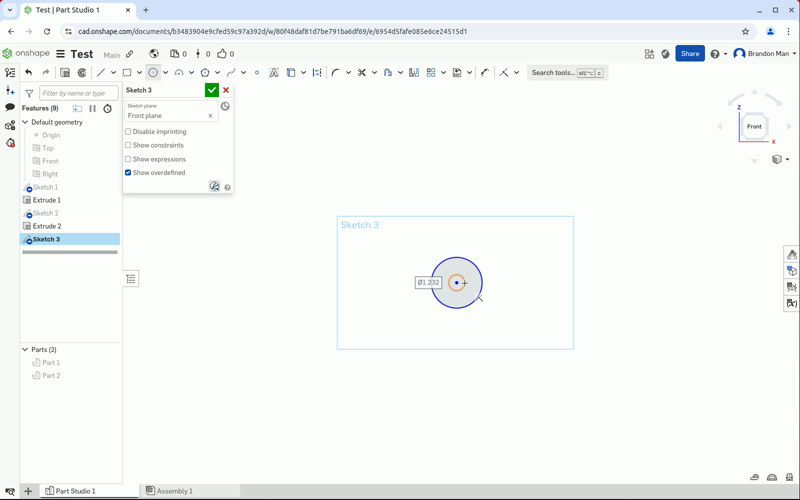
scroll(-6)
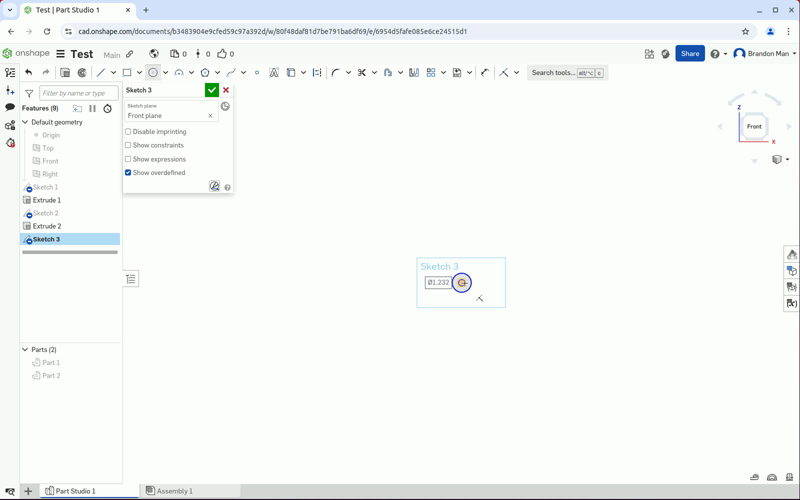
key(esc)
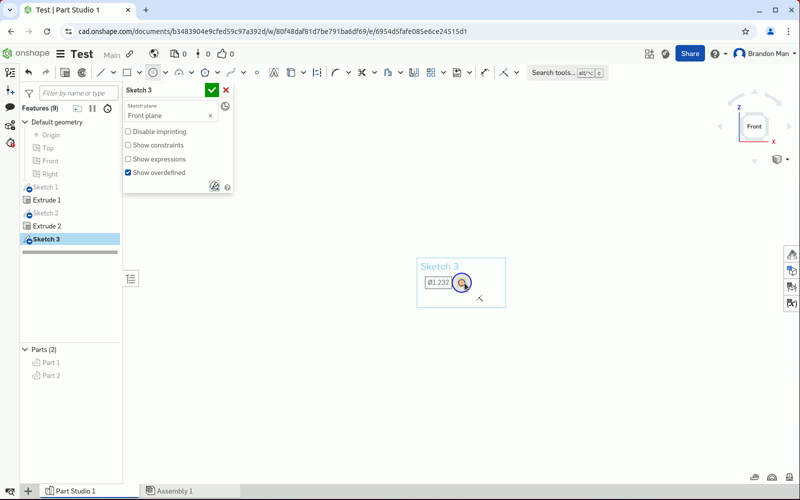
mouse_move(469, 284)
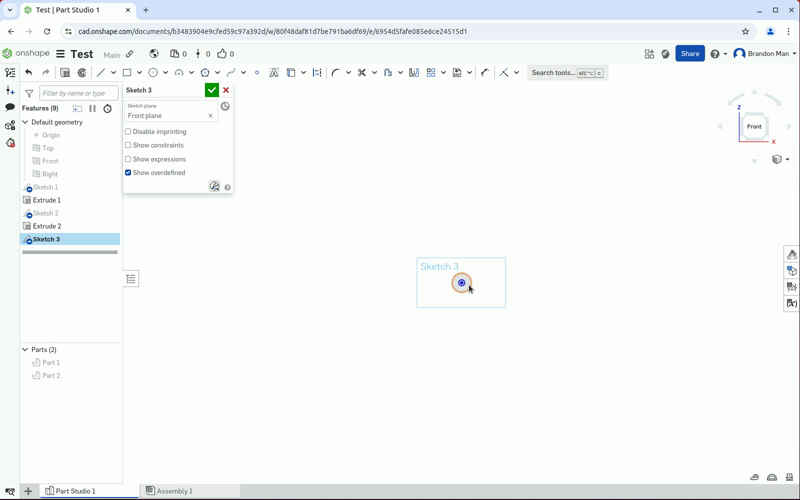
scroll(6)
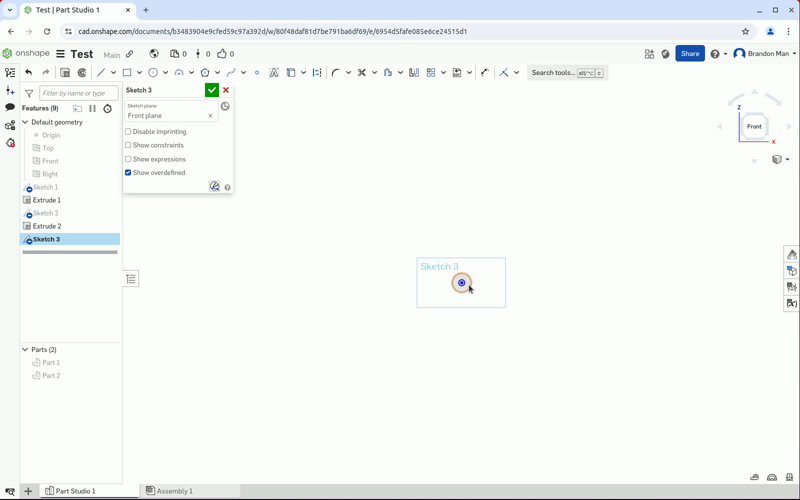
scroll(6)
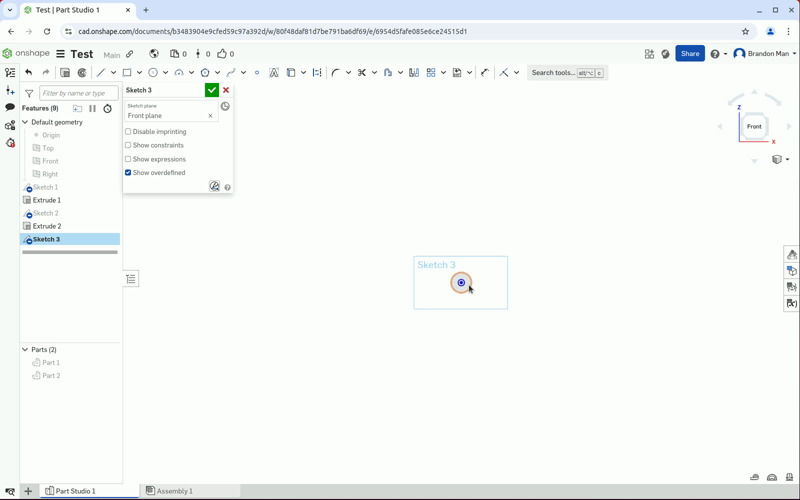
scroll(6)
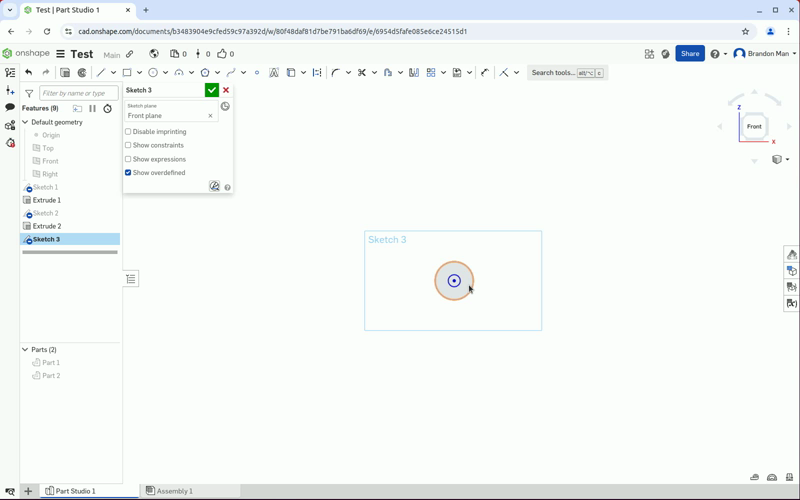
scroll(6)
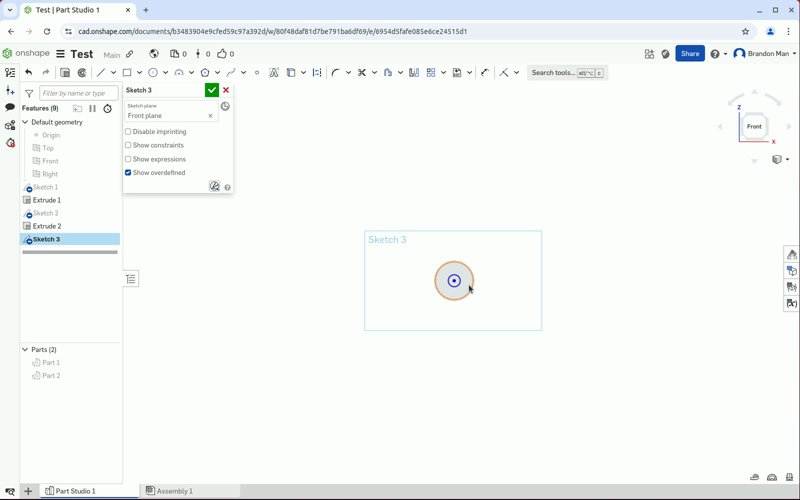
scroll(6)
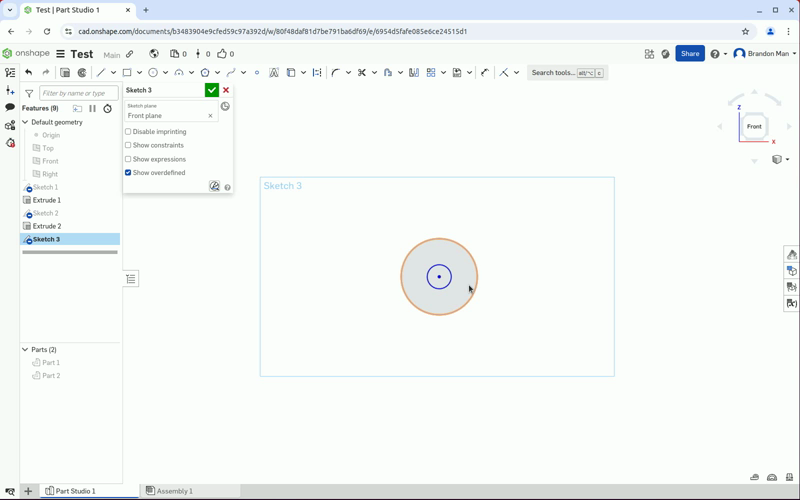
scroll(6)
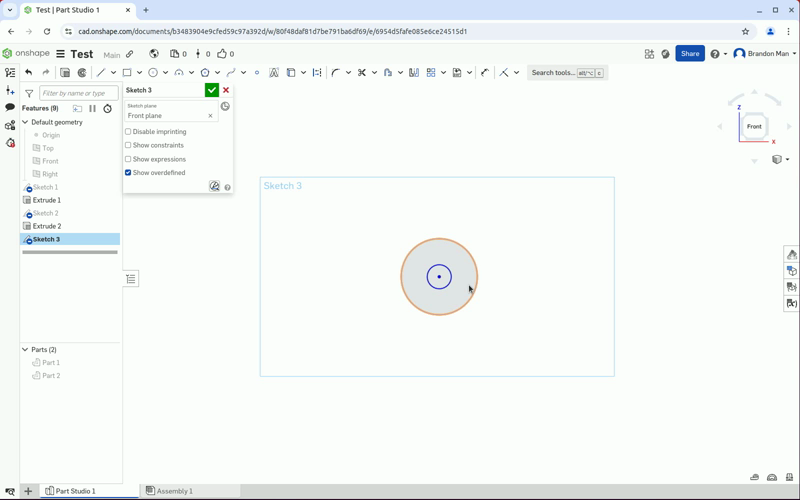
scroll(6)
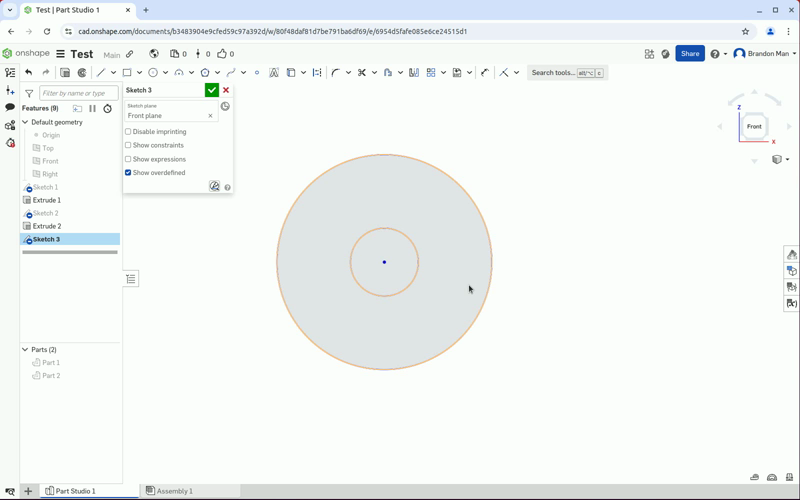
click(469, 284)
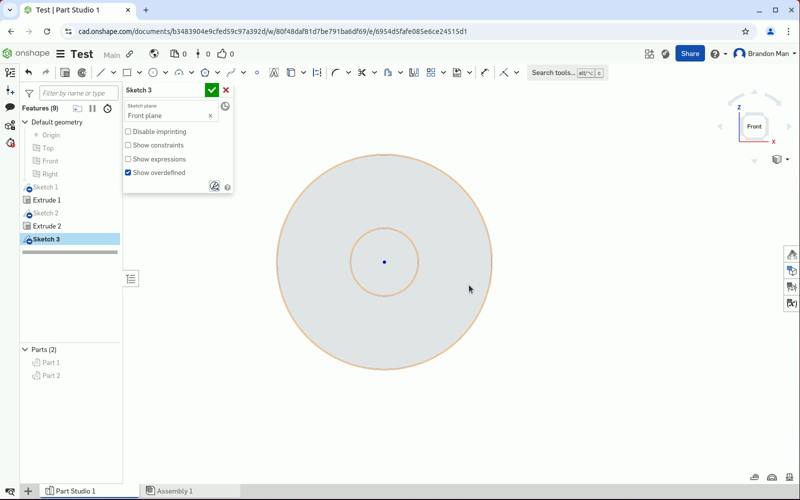
scroll(-6)
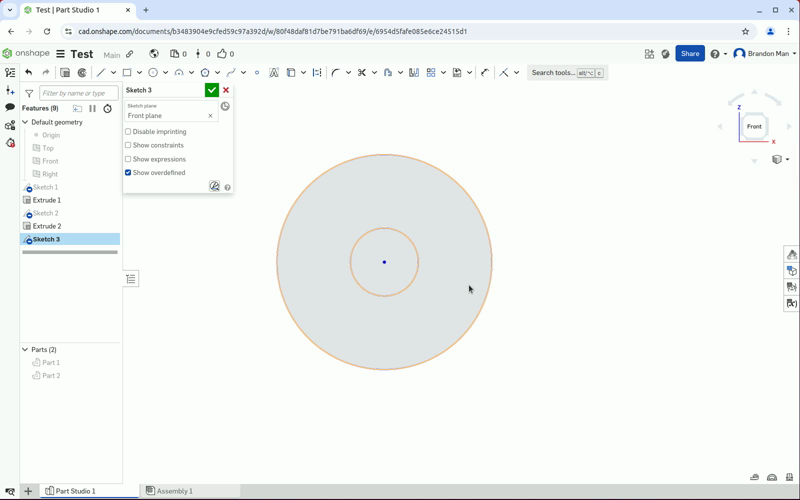
scroll(-6)
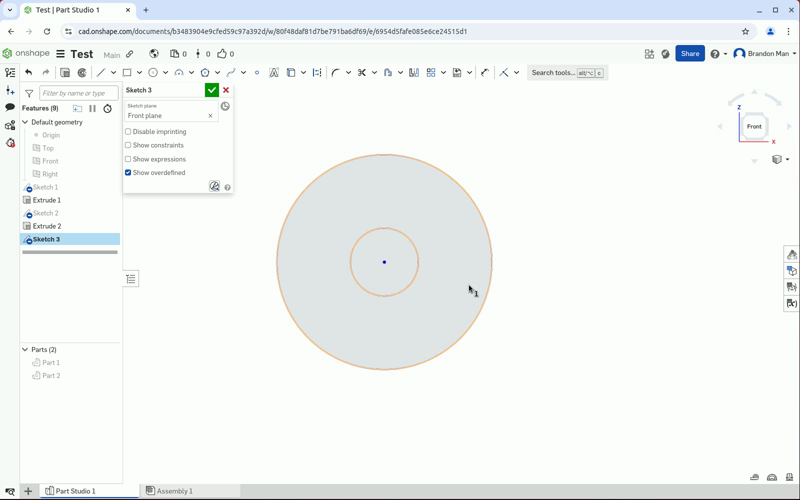
scroll(-6)
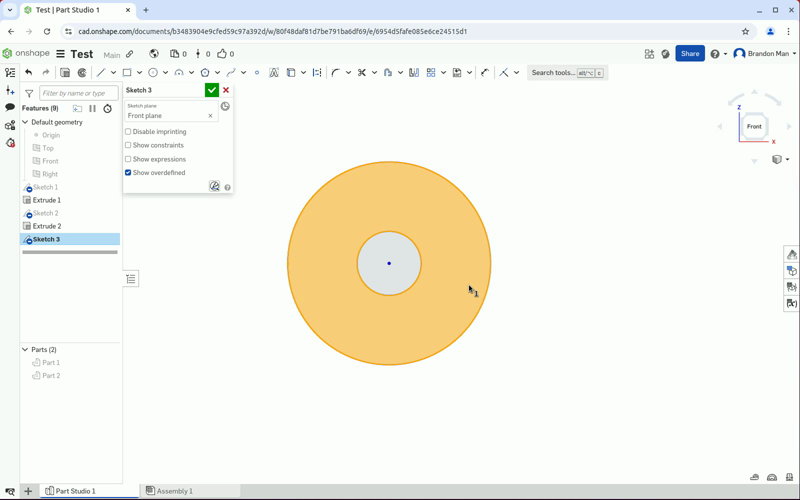
scroll(-6)
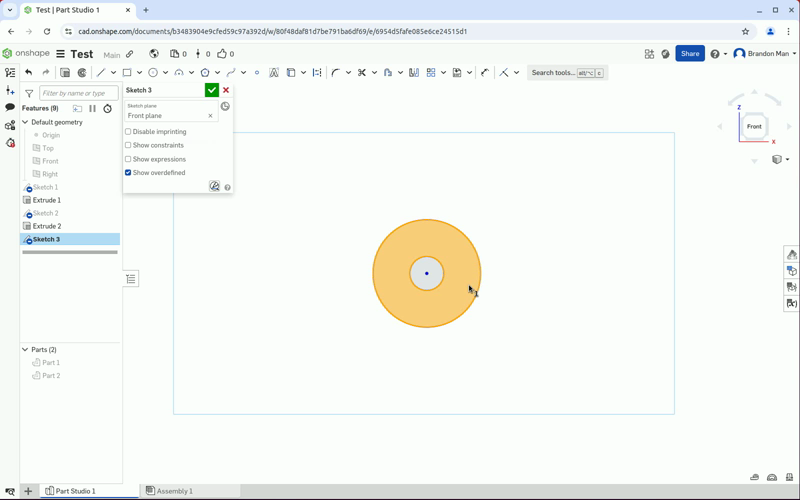
scroll(-6)
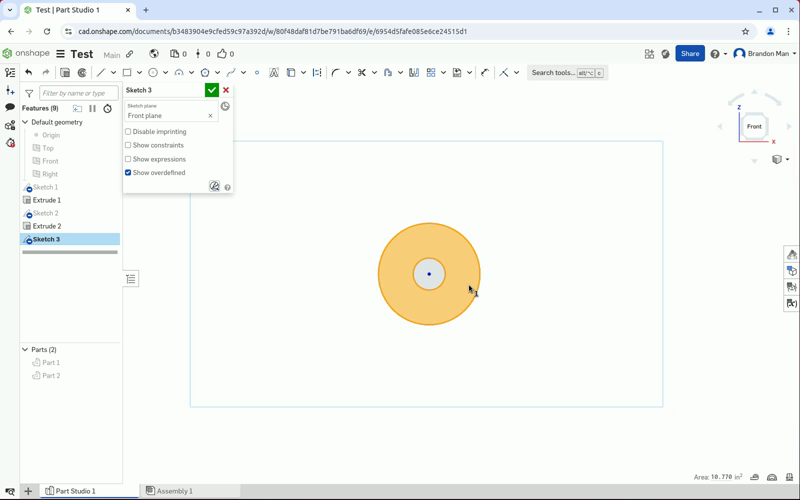
scroll(-6)
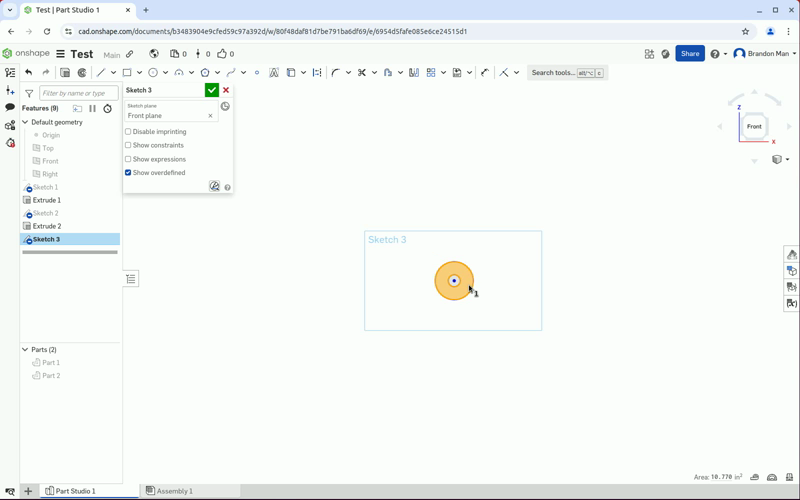
scroll(-6)
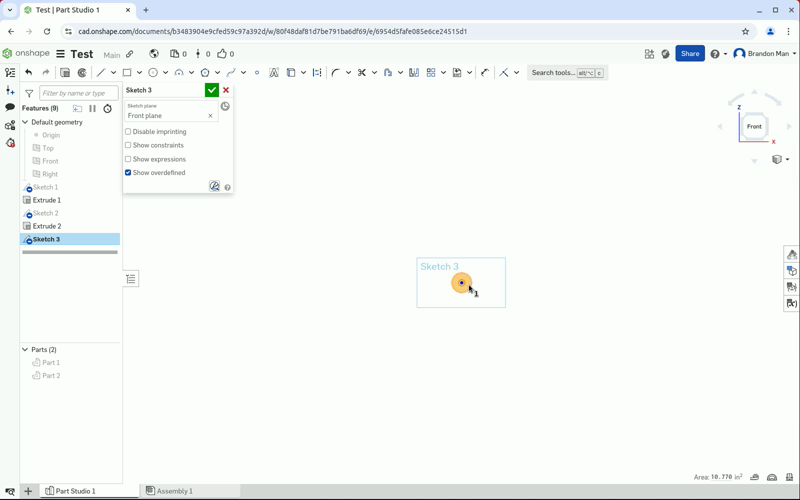
mouse_move(73, 352)
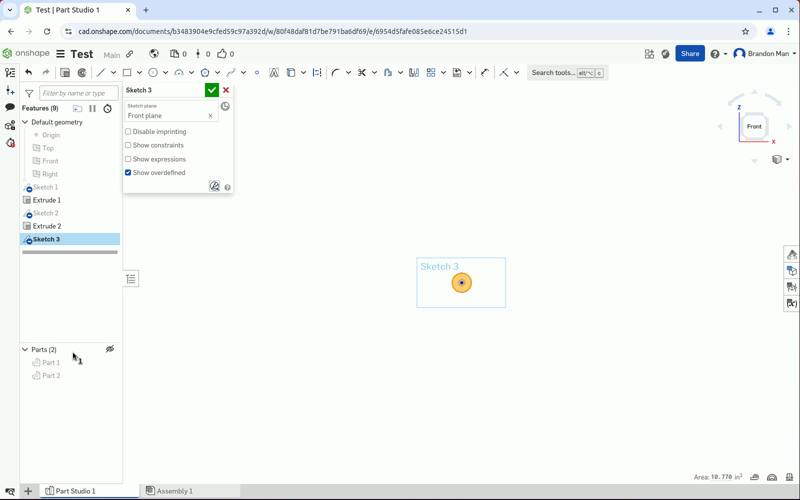
key(shift+y)
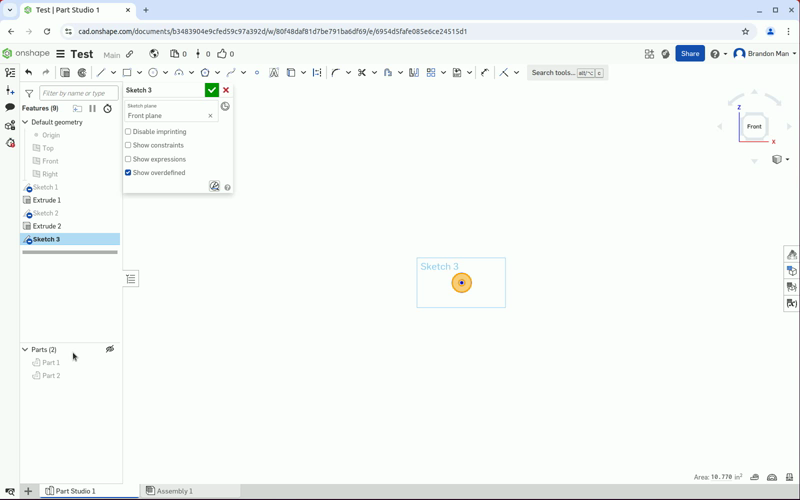
key(shift+e)
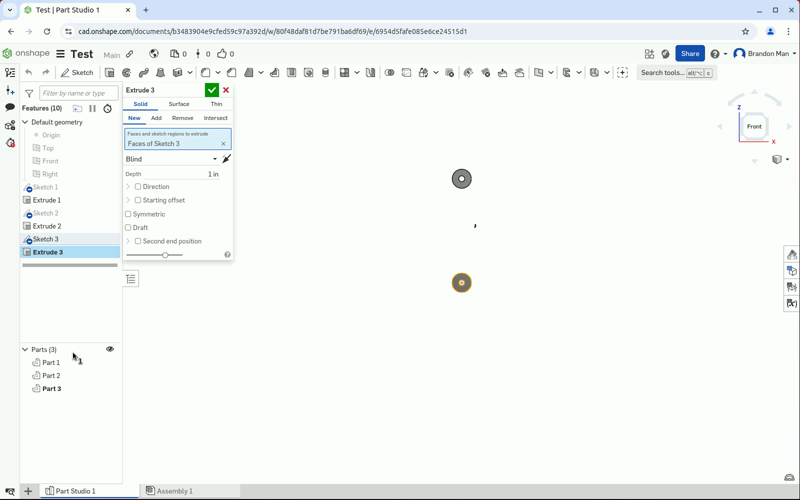
mouse_move(143, 106)
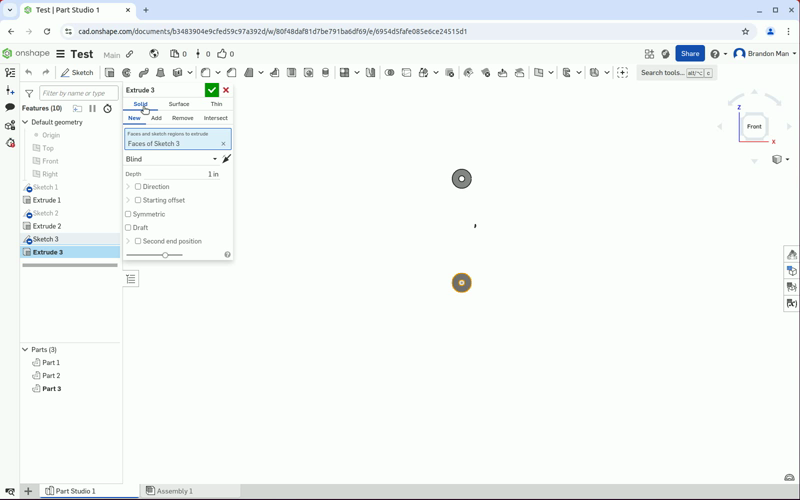
click(143, 106)
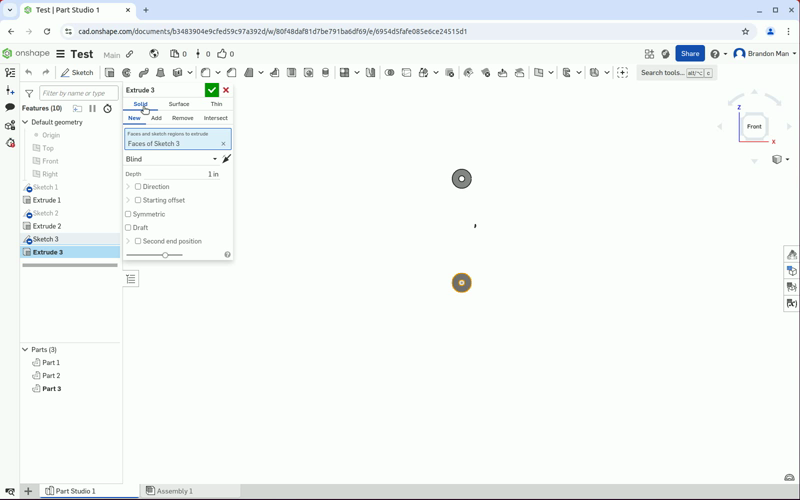
mouse_move(137, 120)
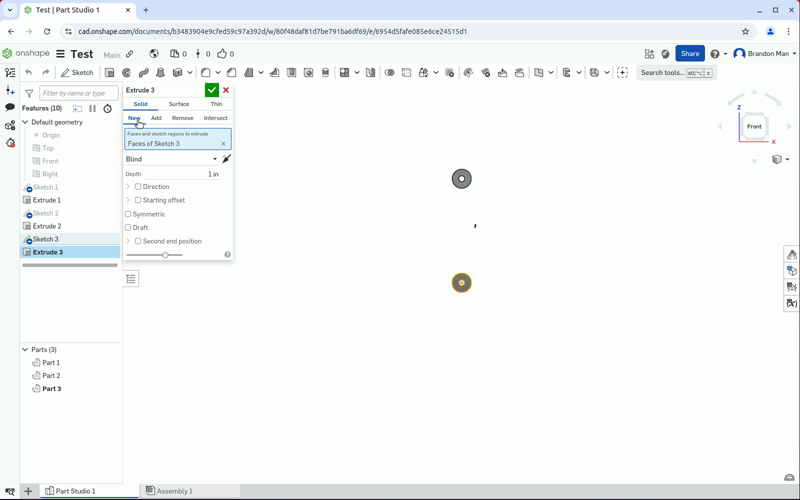
click(137, 120)
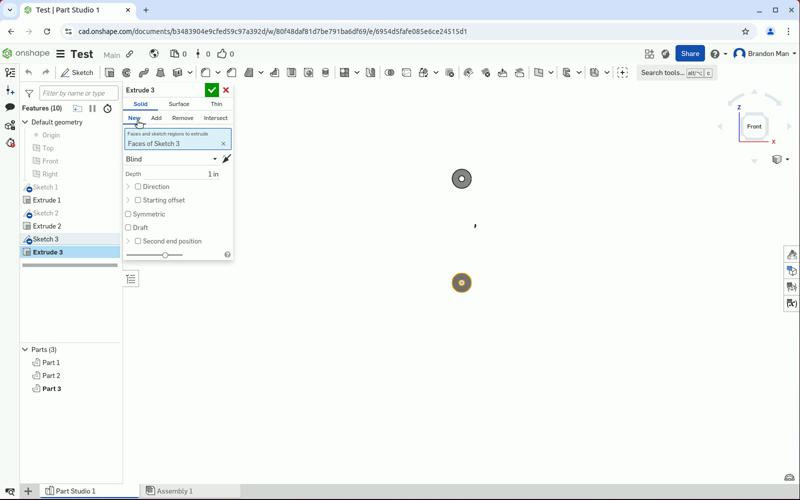
key(tab, 4)
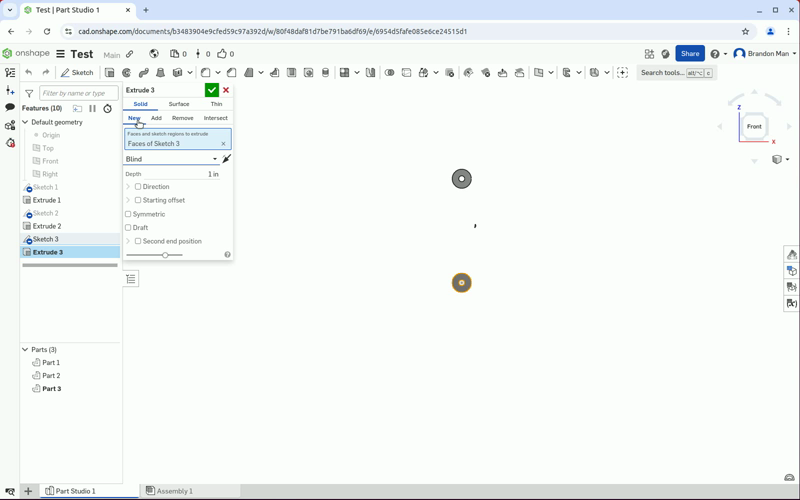
text(0.481)
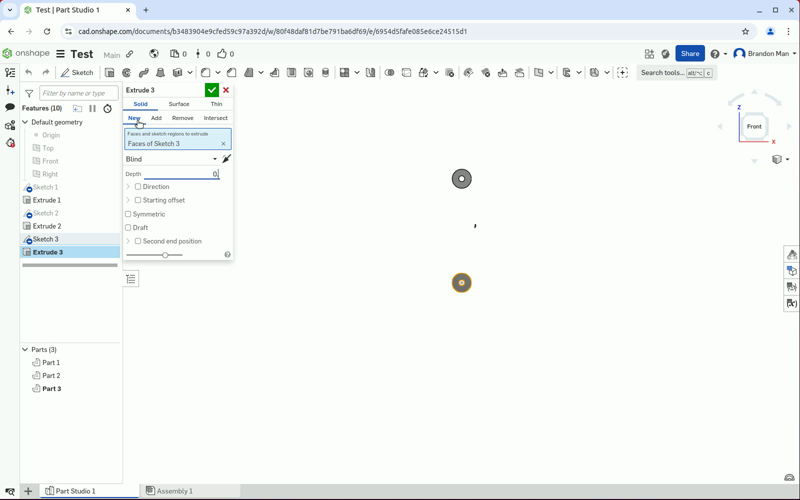
key(enter)
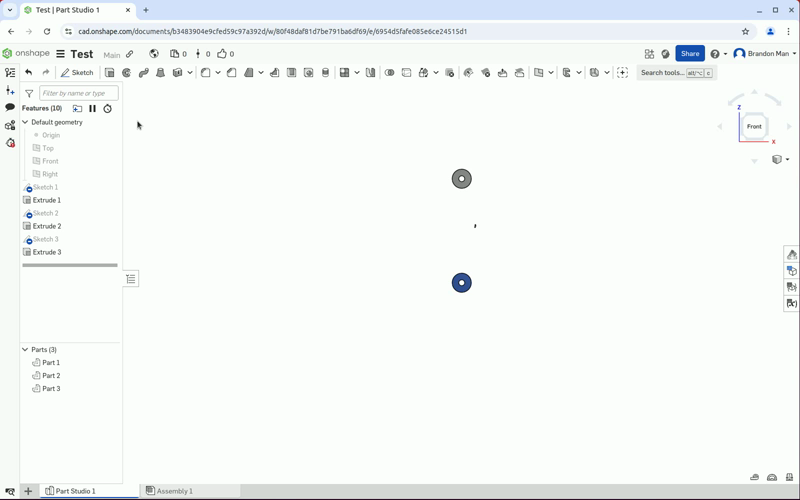
key(shift+h)
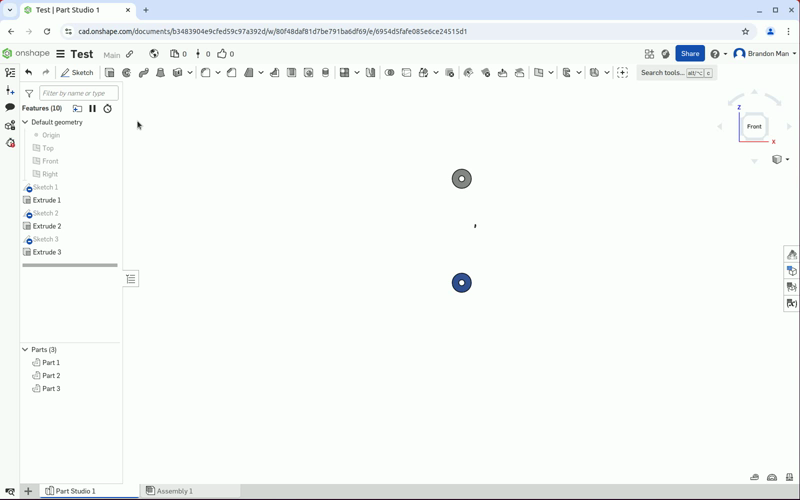
key(shift+h)
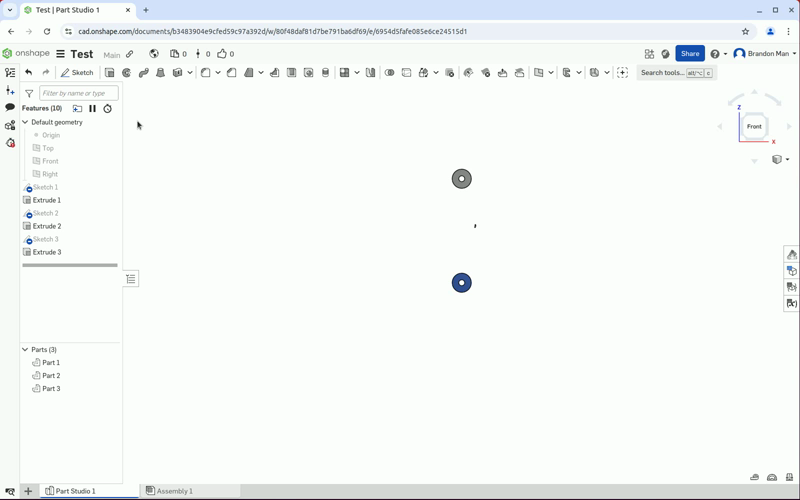
mouse_move(73, 189)
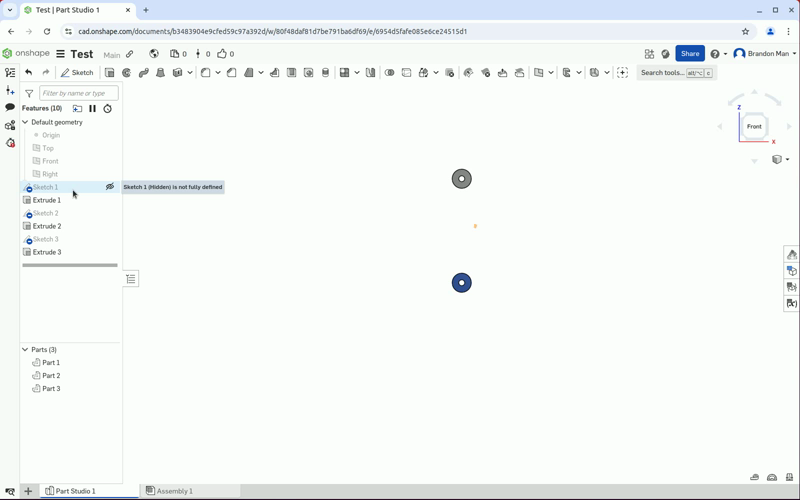
click(73, 189)
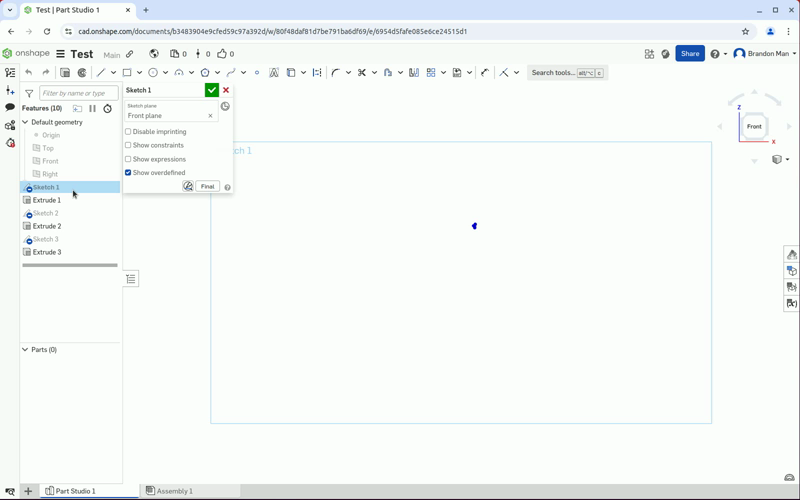
mouse_move(229, 92)
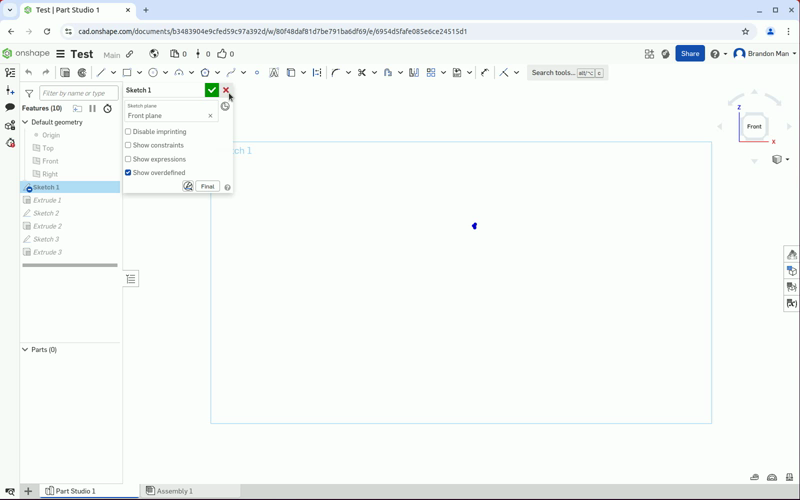
click(229, 92)
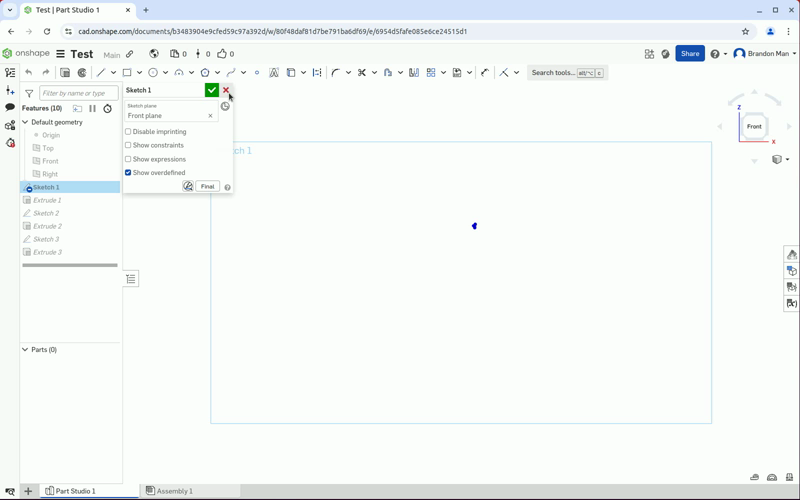
key(shift+s)
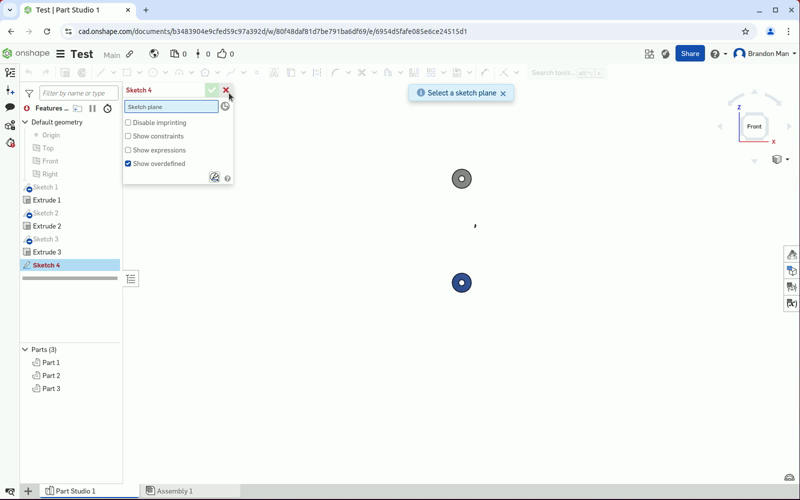
mouse_move(73, 163)
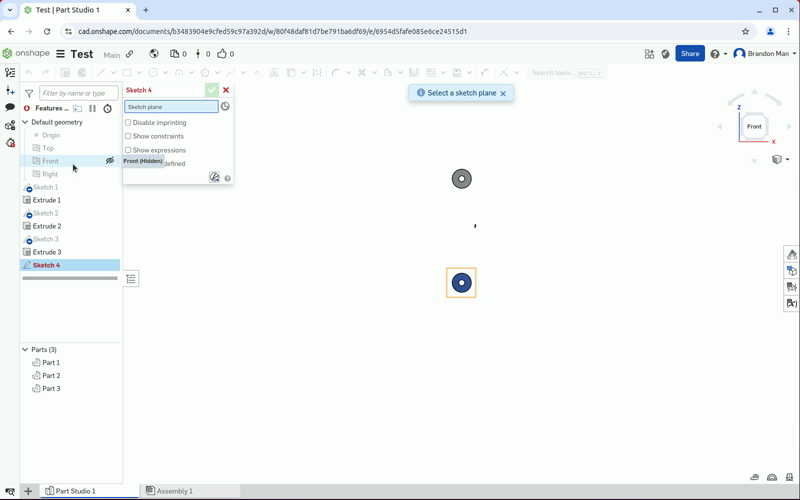
click(73, 163)
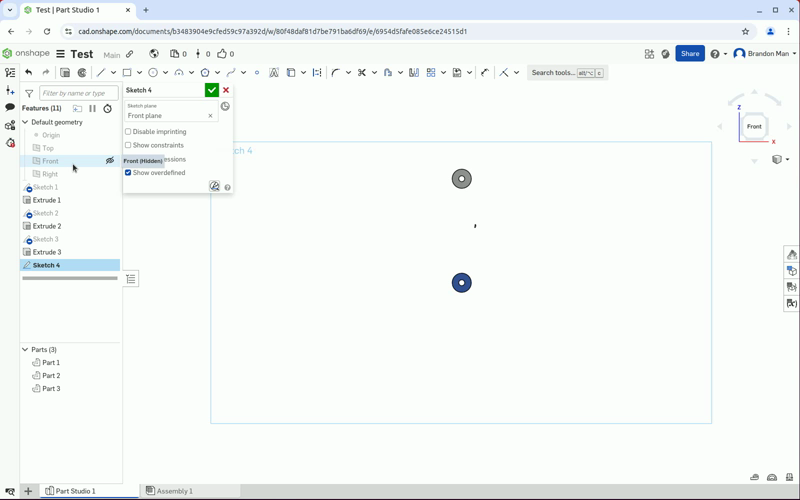
mouse_move(73, 352)
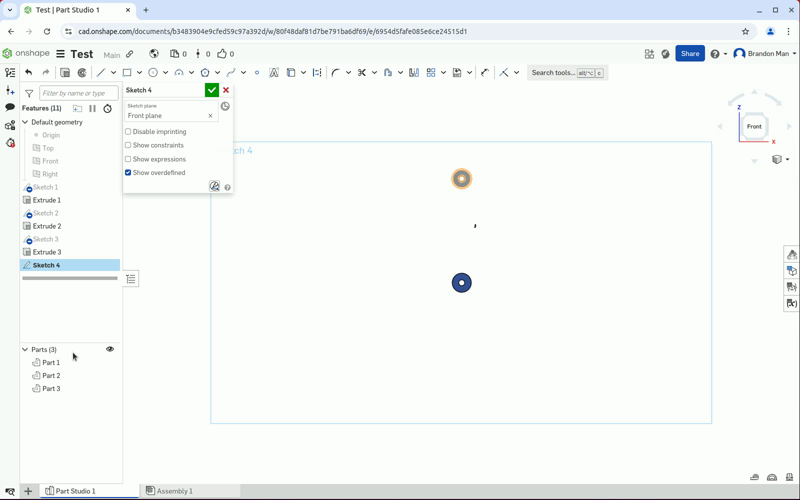
key(y)
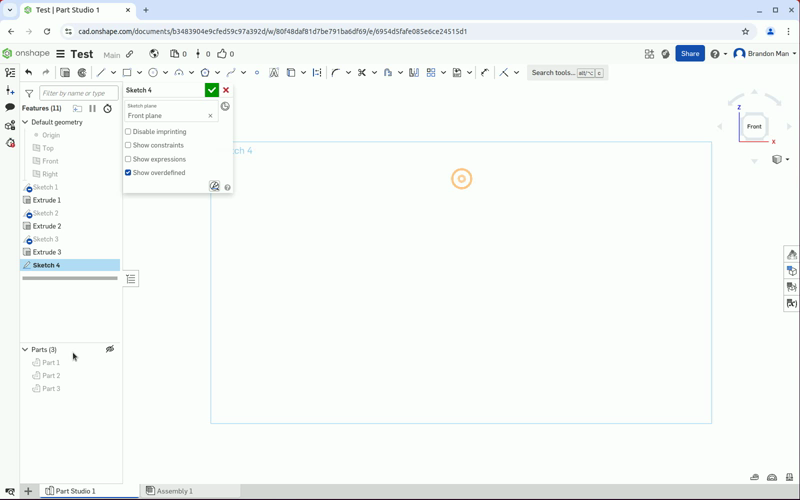
key(c)
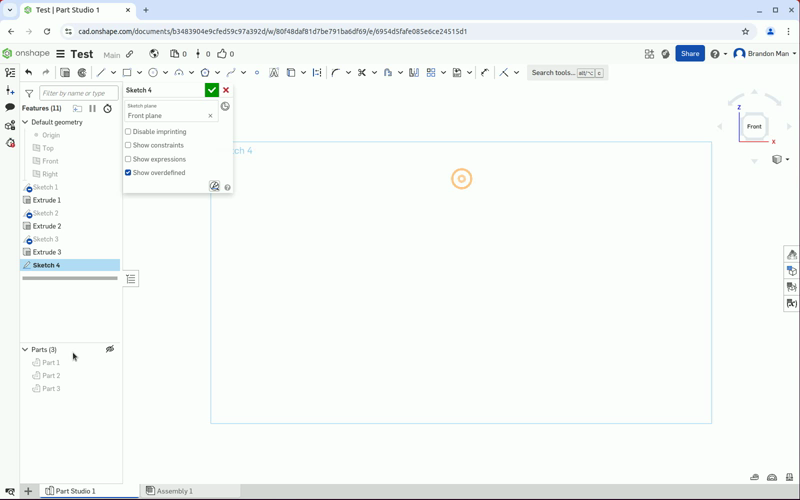
key_down(shift)
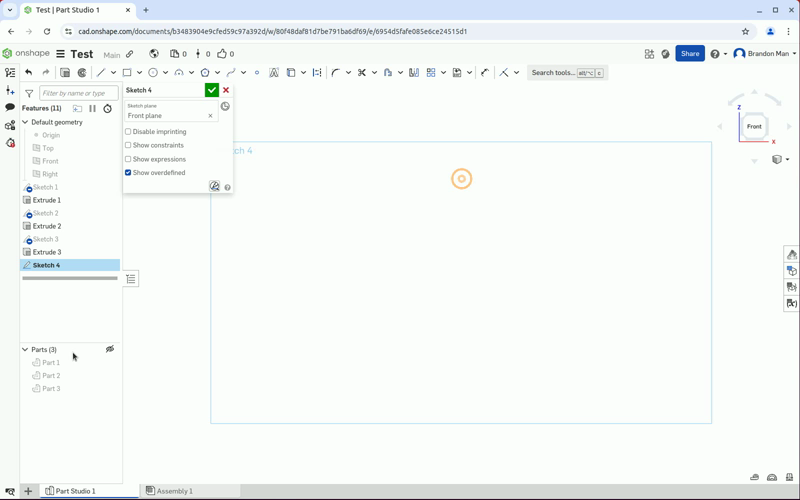
mouse_move(501, 282)
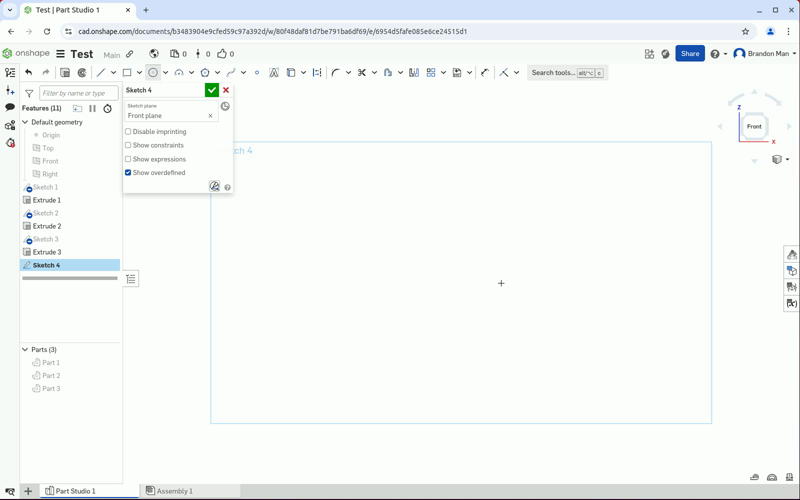
click(501, 282)
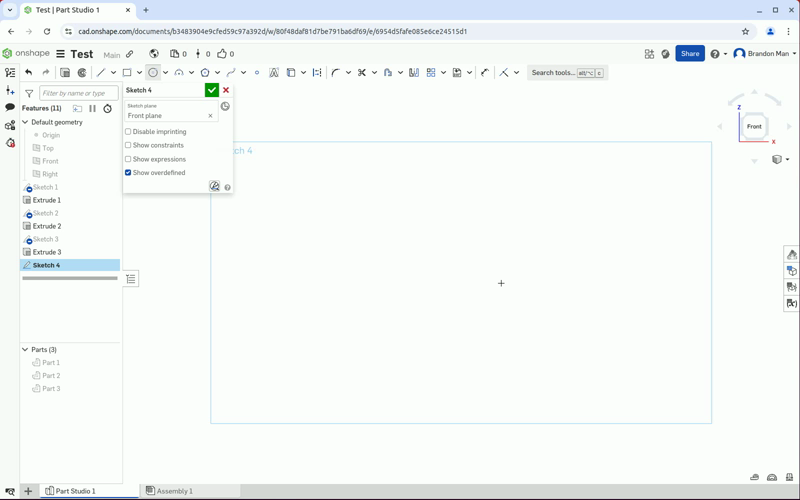
key_up(shift)
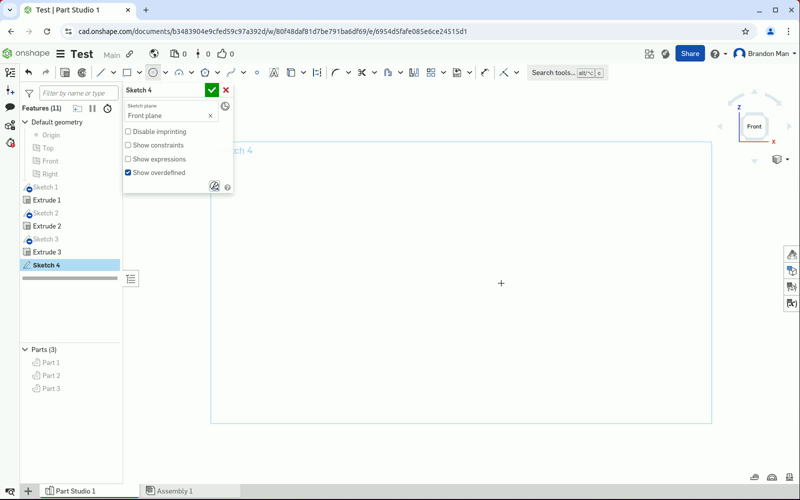
mouse_move(508, 282)
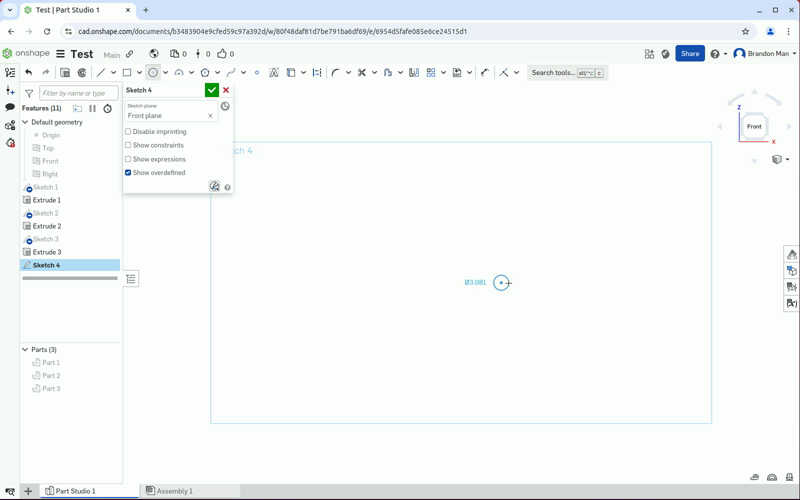
click(508, 282)
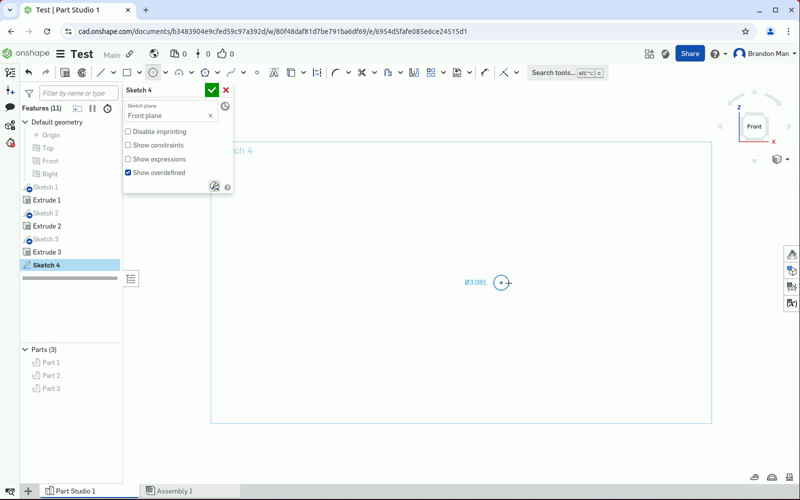
key(esc)
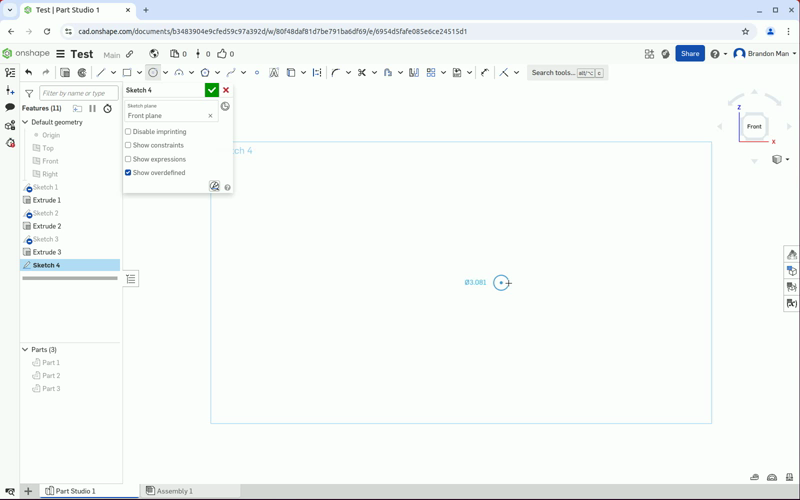
key(c)
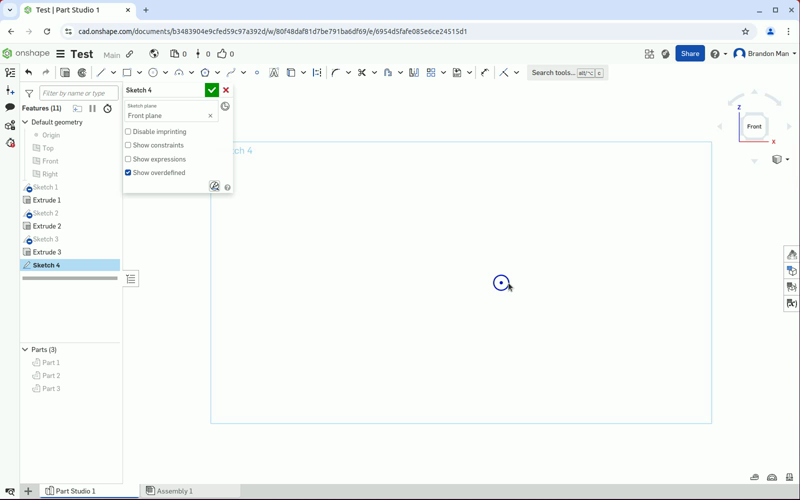
key_down(shift)
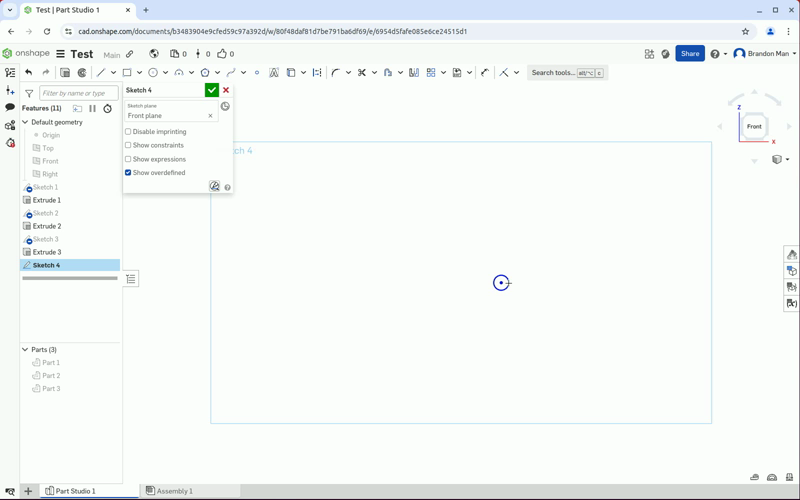
mouse_move(501, 282)
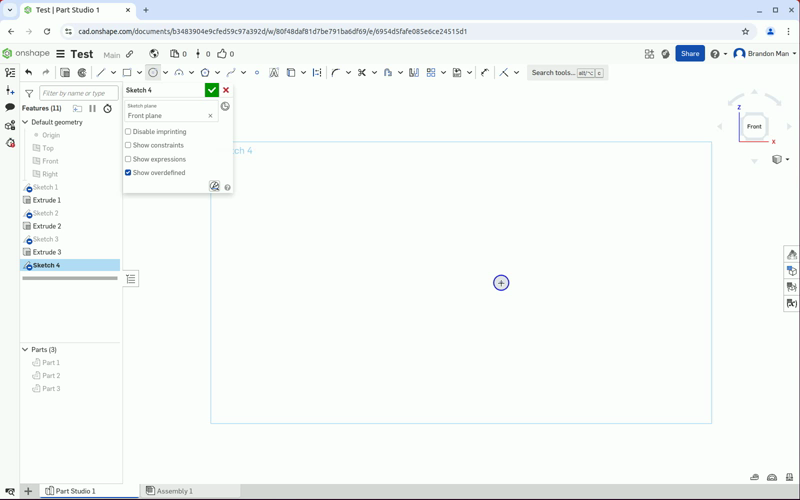
click(501, 282)
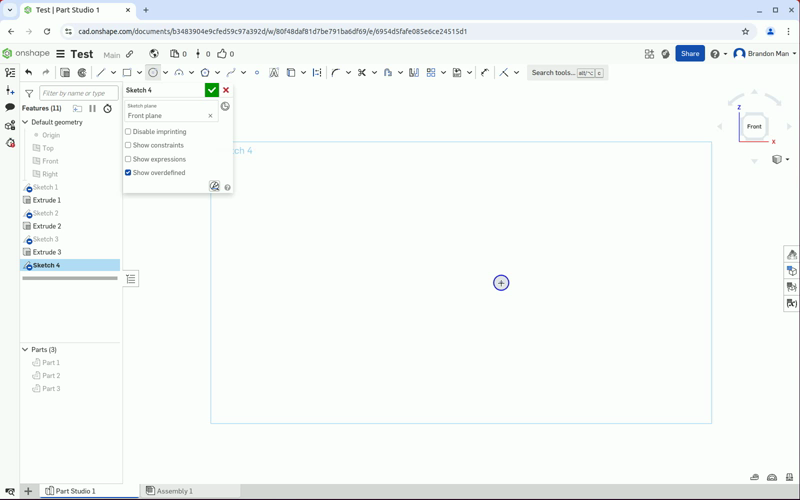
key_up(shift)
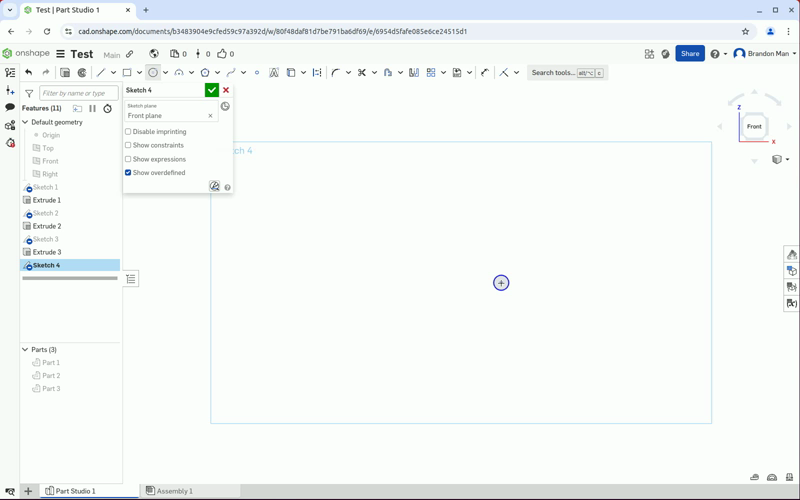
mouse_move(504, 282)
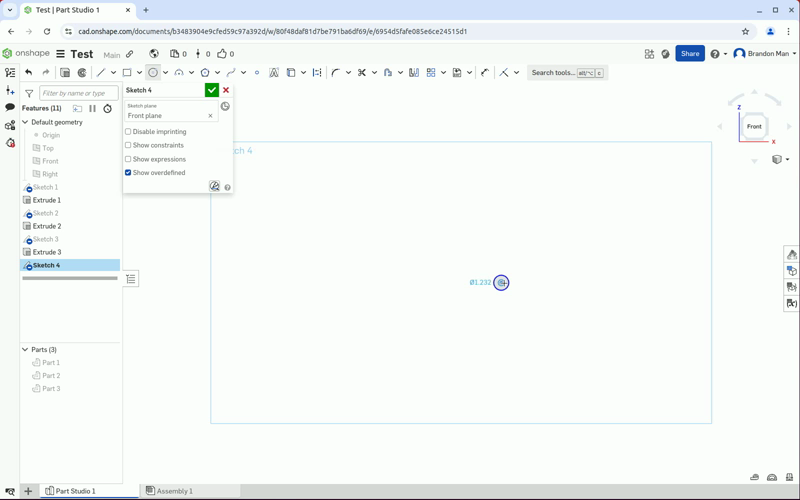
scroll(6)
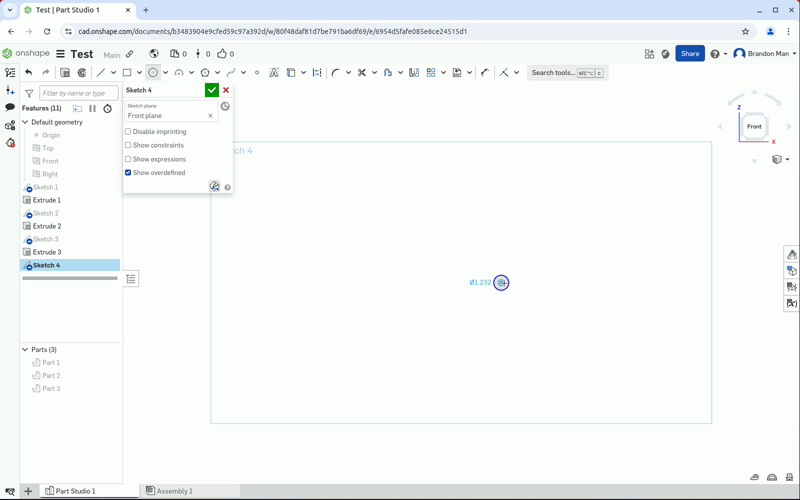
scroll(6)
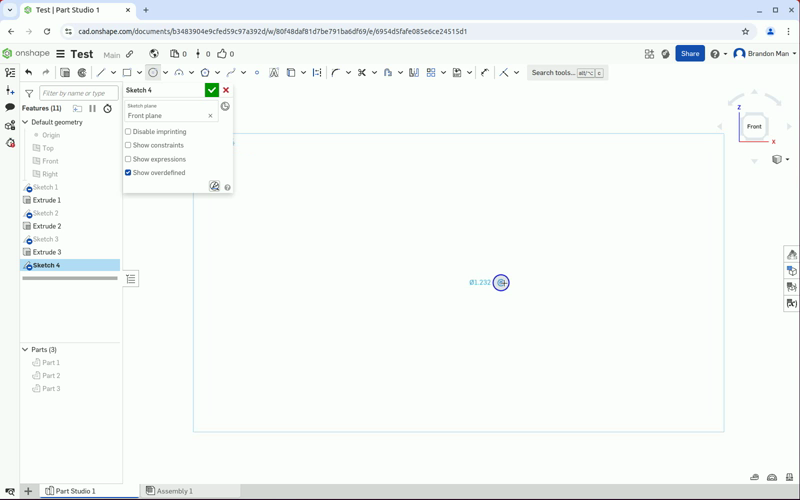
scroll(6)
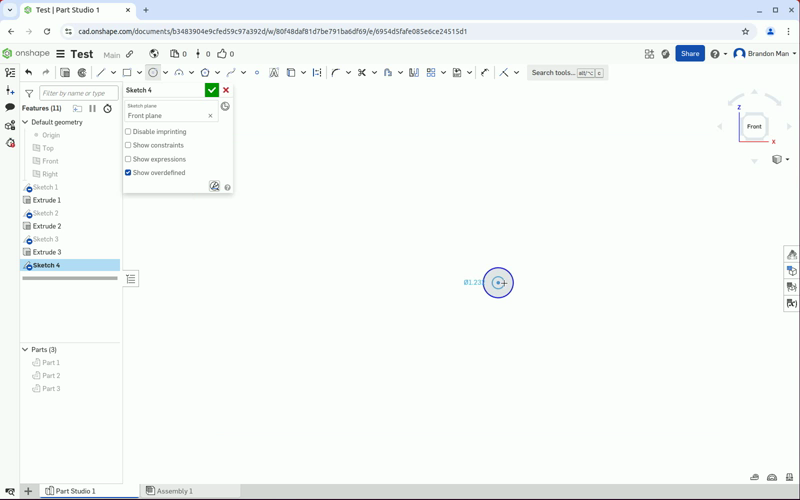
scroll(6)
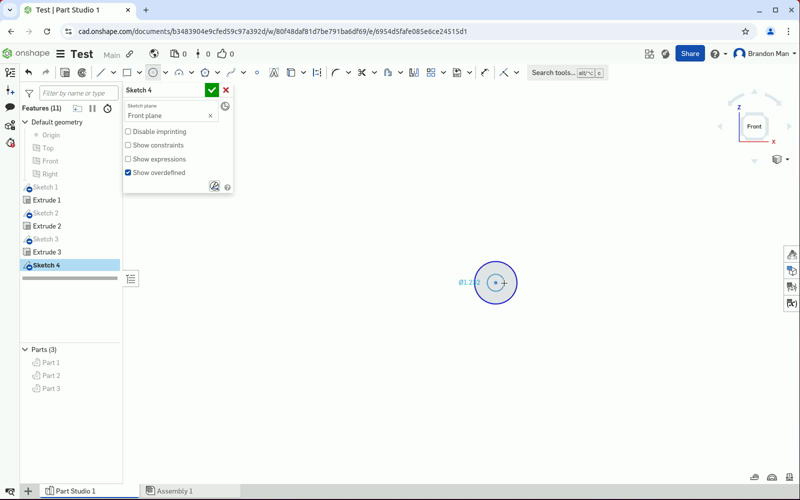
scroll(6)
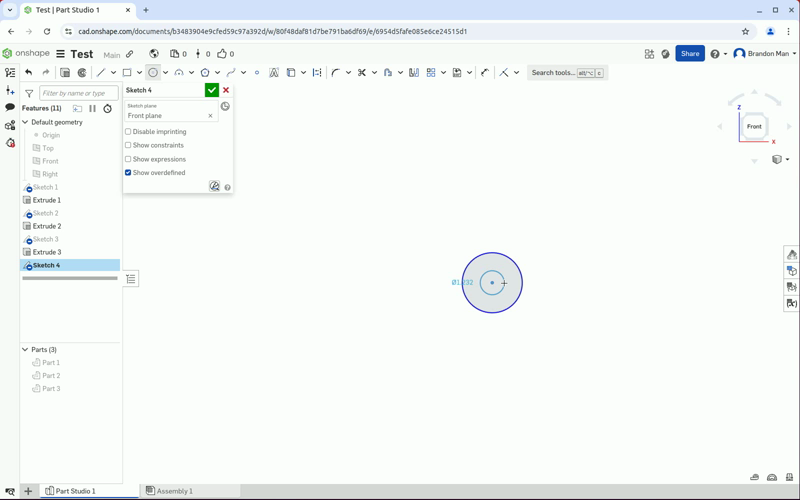
scroll(6)
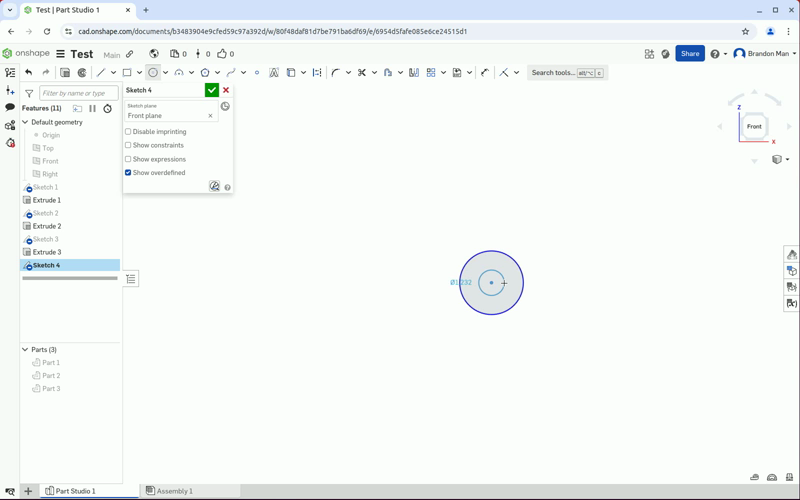
scroll(6)
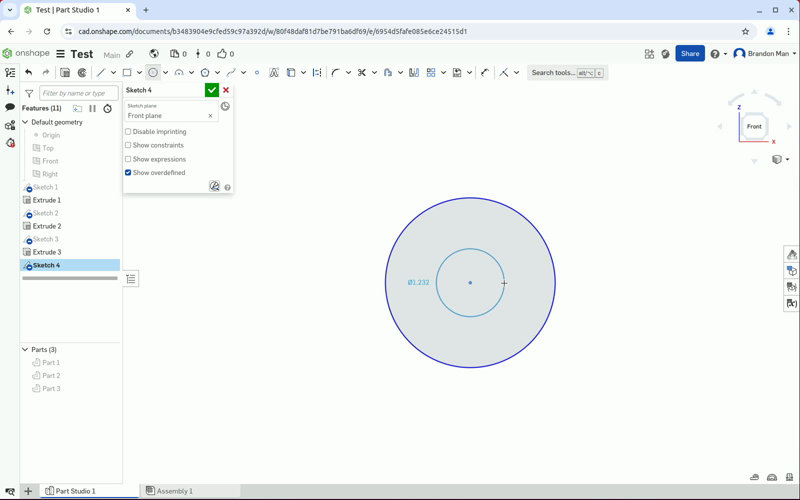
click(504, 282)
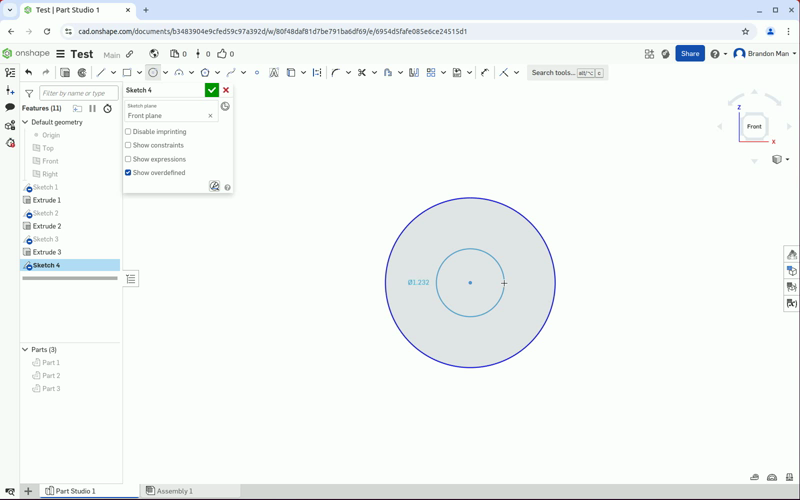
scroll(-6)
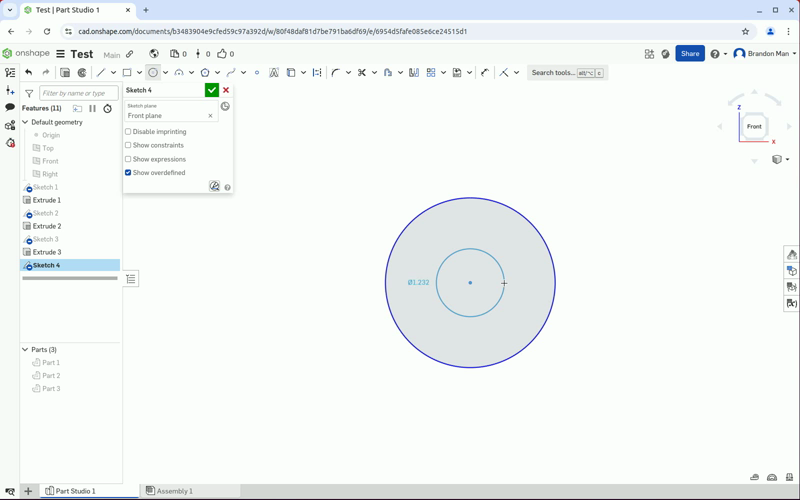
scroll(-6)
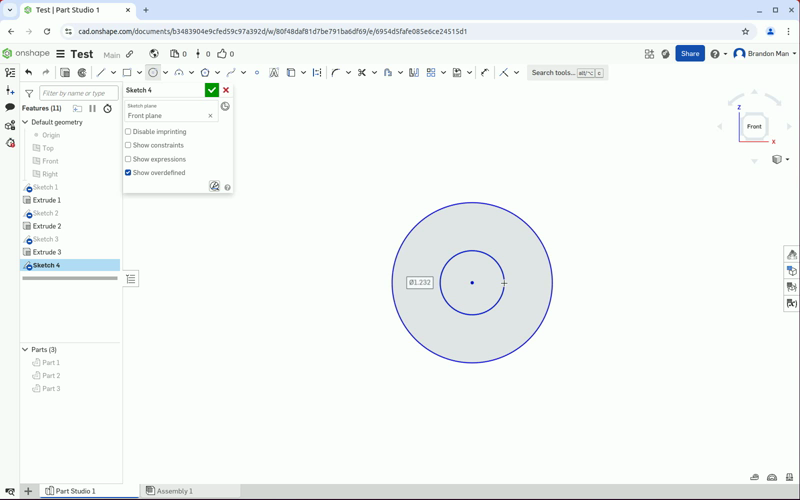
scroll(-6)
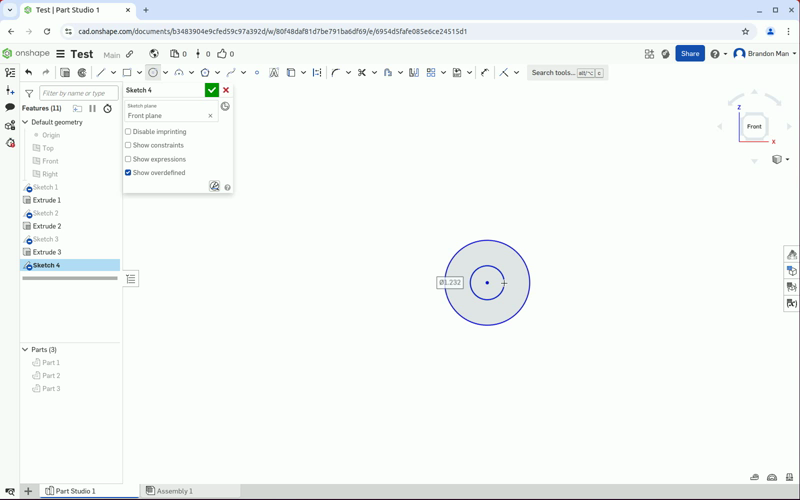
scroll(-6)
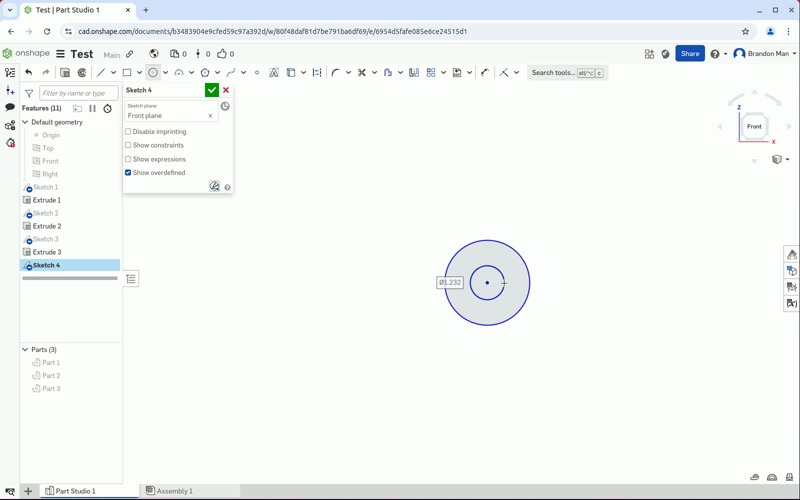
scroll(-6)
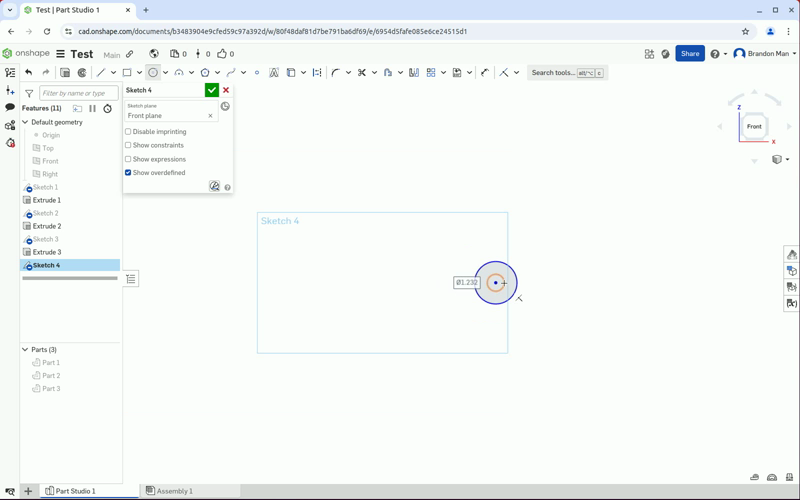
scroll(-6)
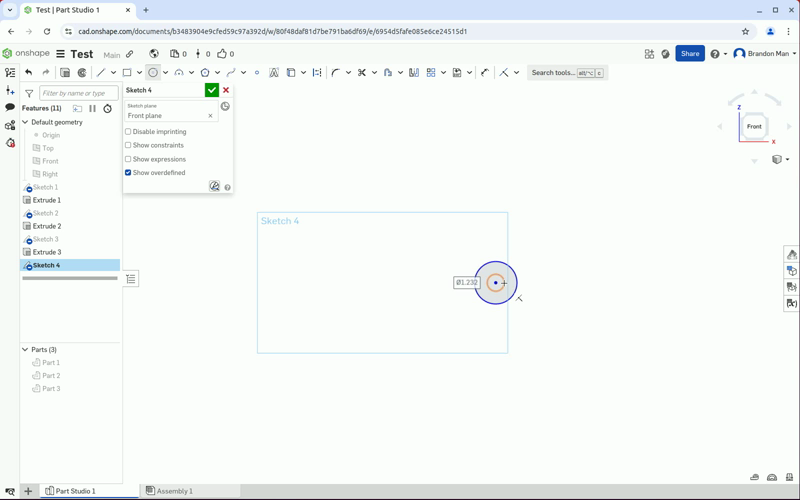
scroll(-6)
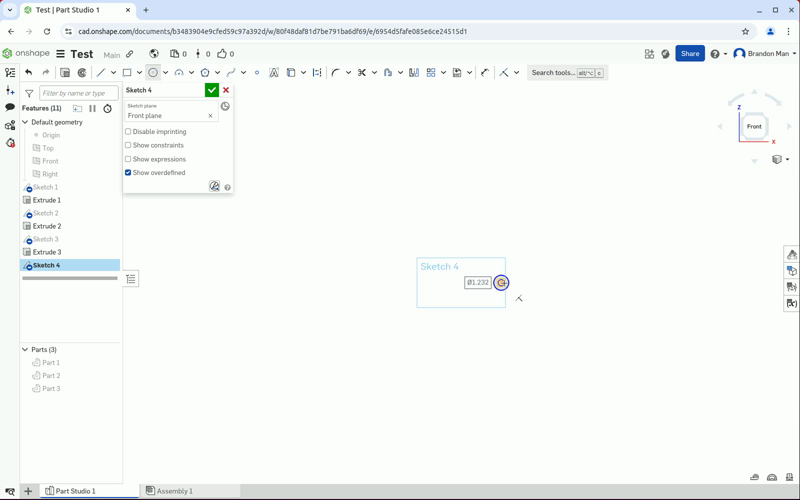
key(esc)
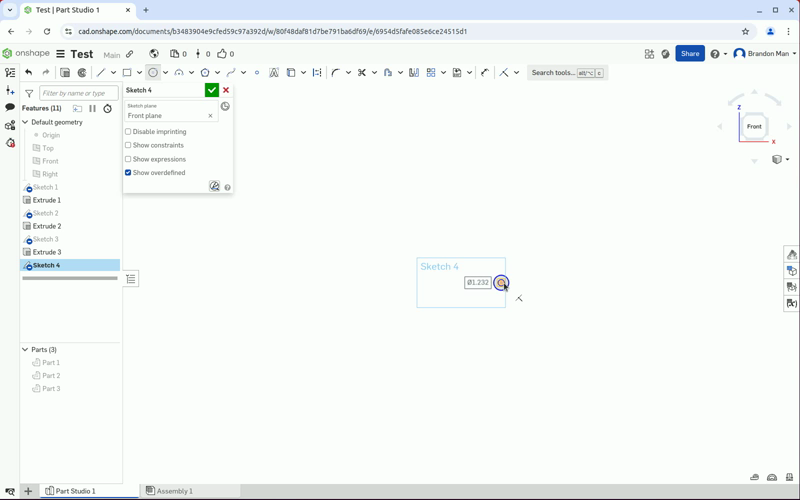
mouse_move(499, 276)
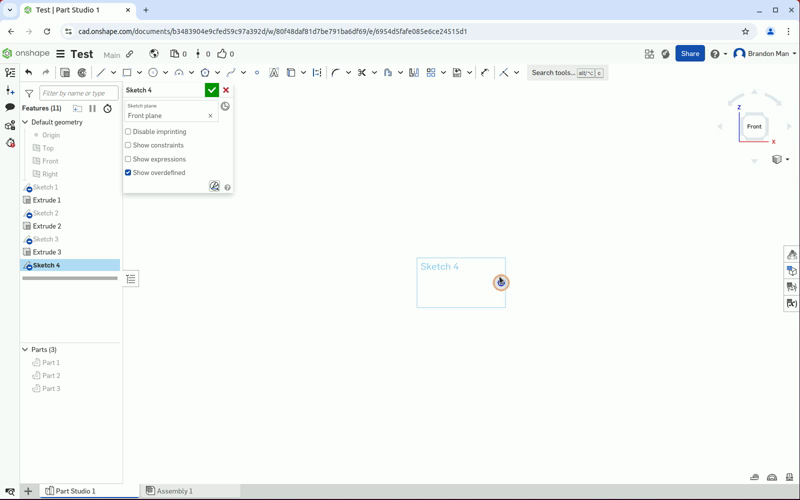
scroll(6)
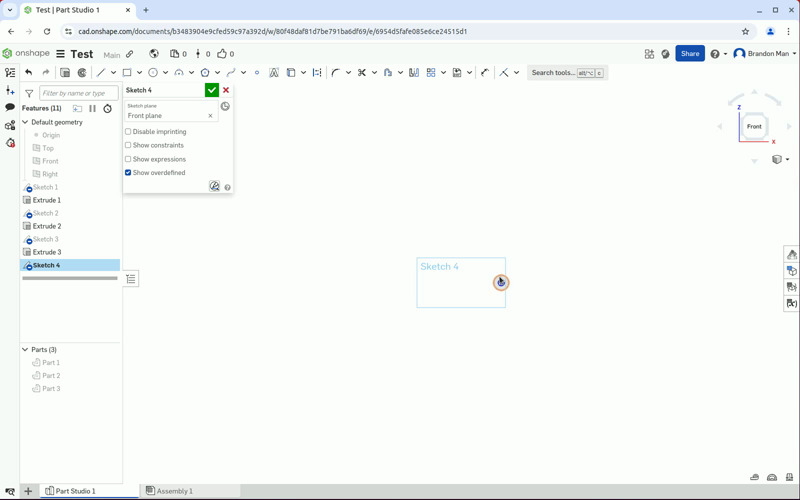
scroll(6)
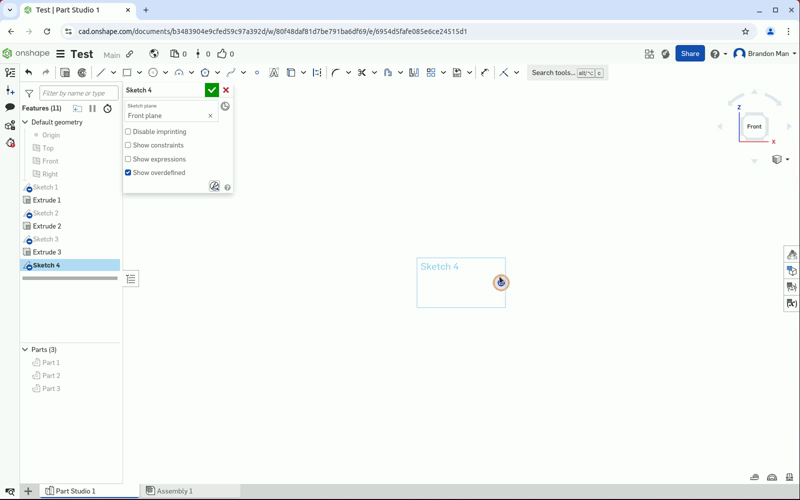
scroll(6)
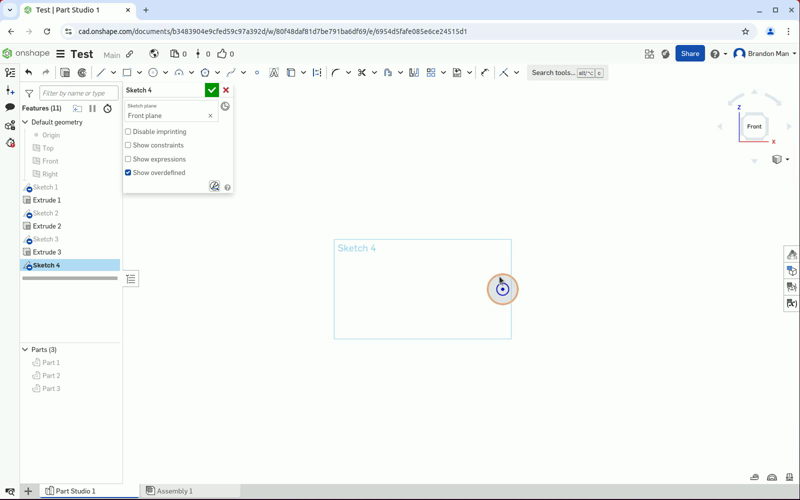
scroll(6)
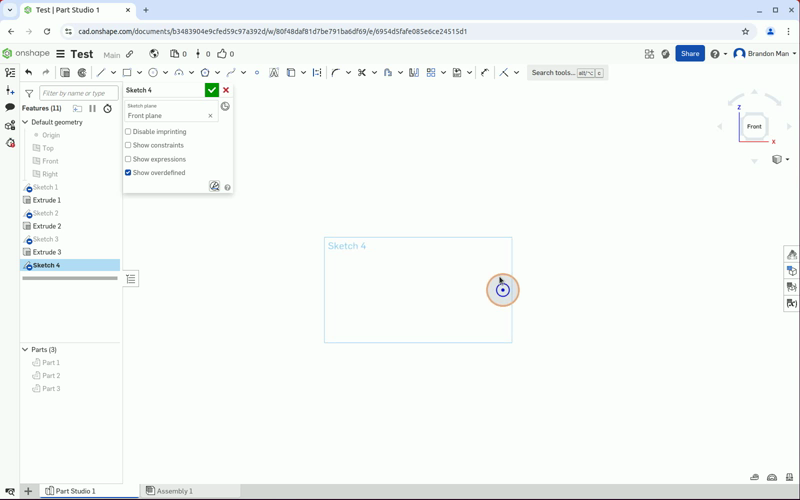
scroll(6)
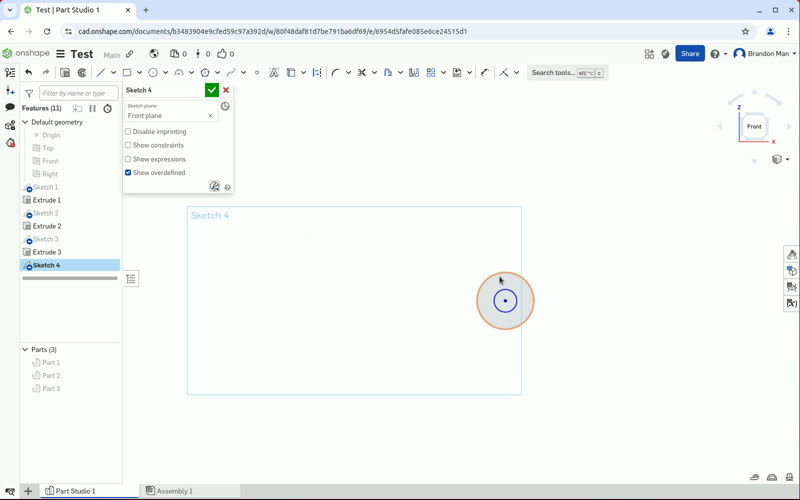
scroll(6)
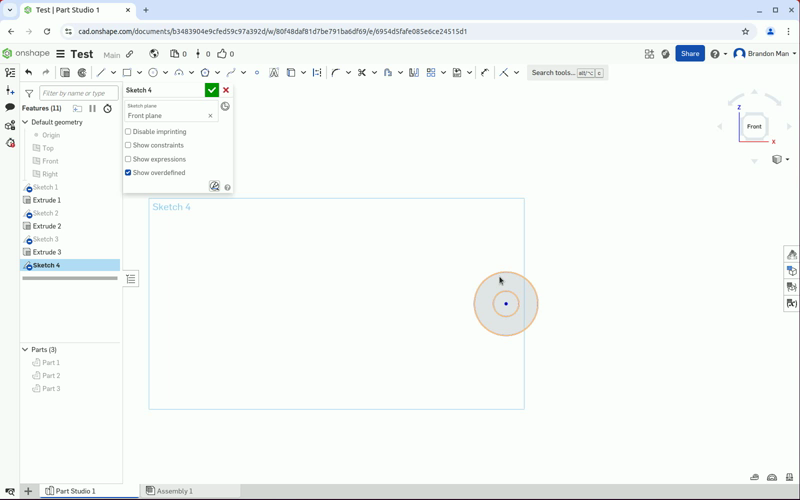
scroll(6)
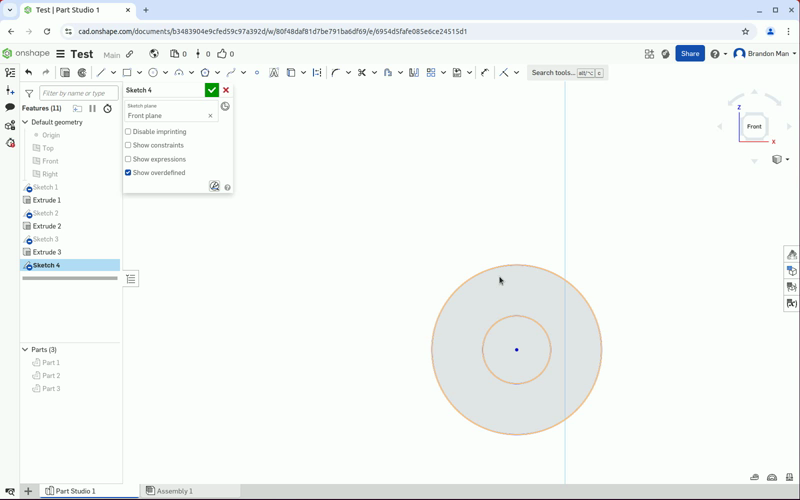
click(499, 276)
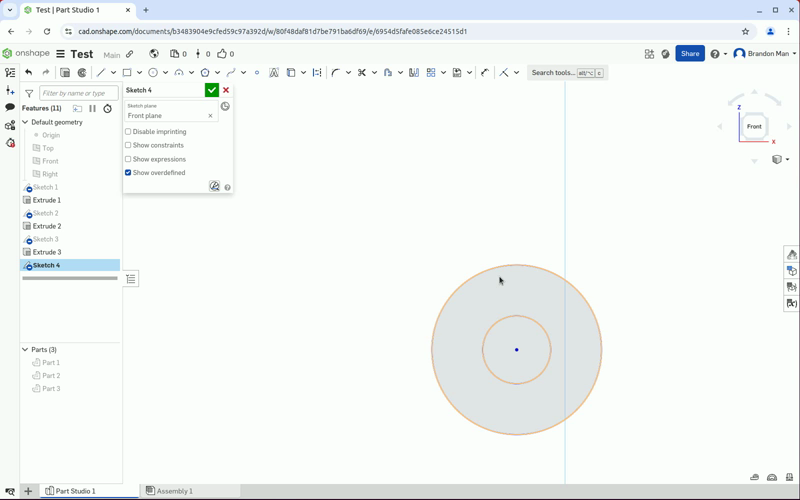
scroll(-6)
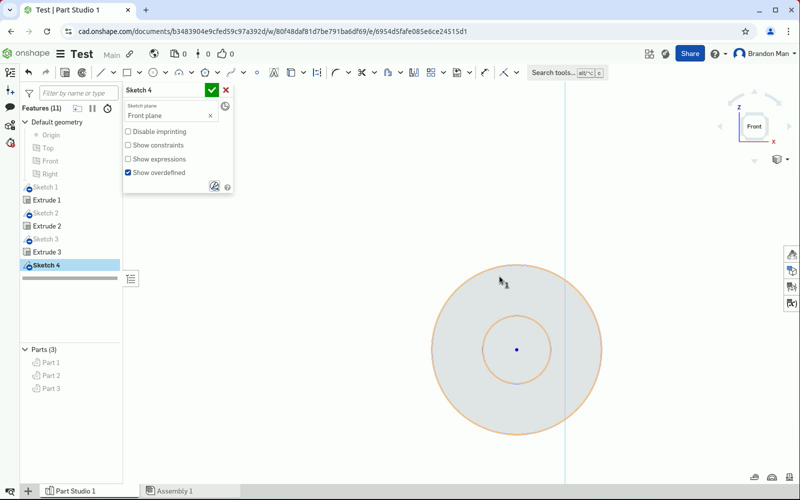
scroll(-6)
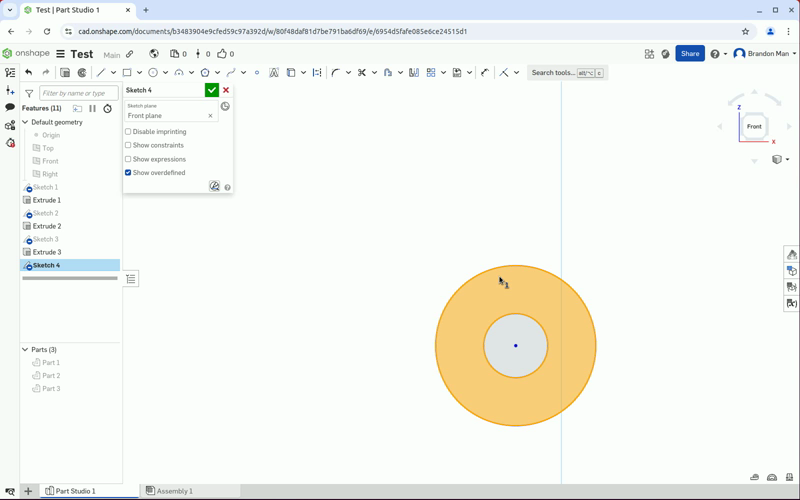
scroll(-6)
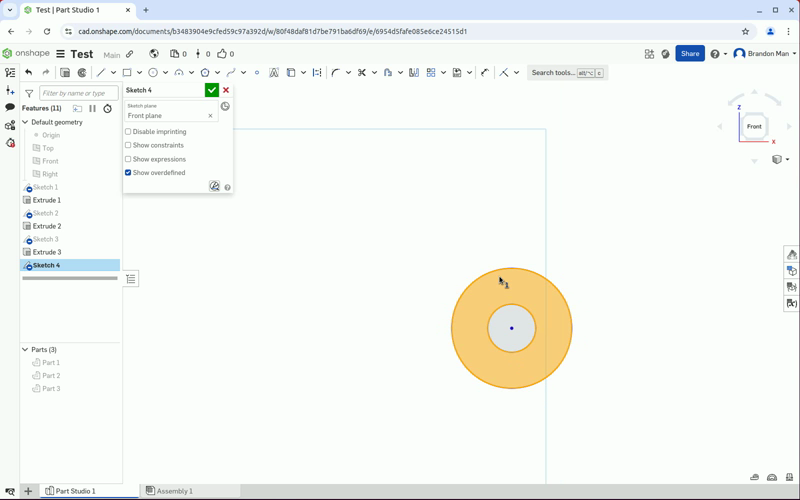
scroll(-6)
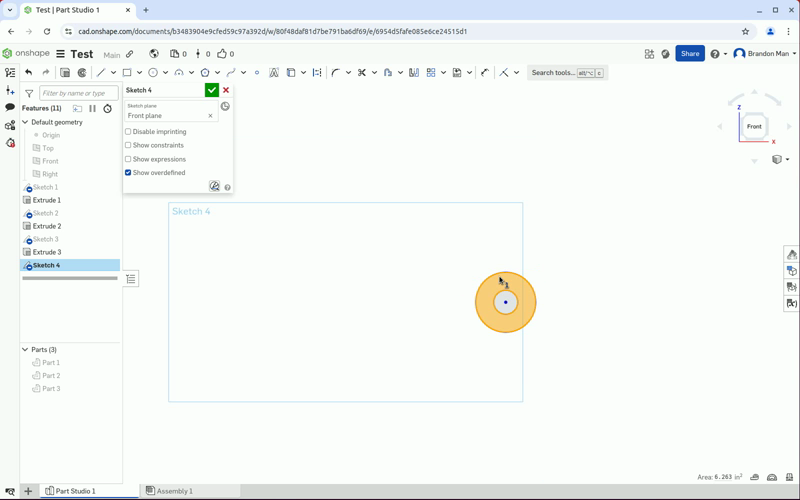
scroll(-6)
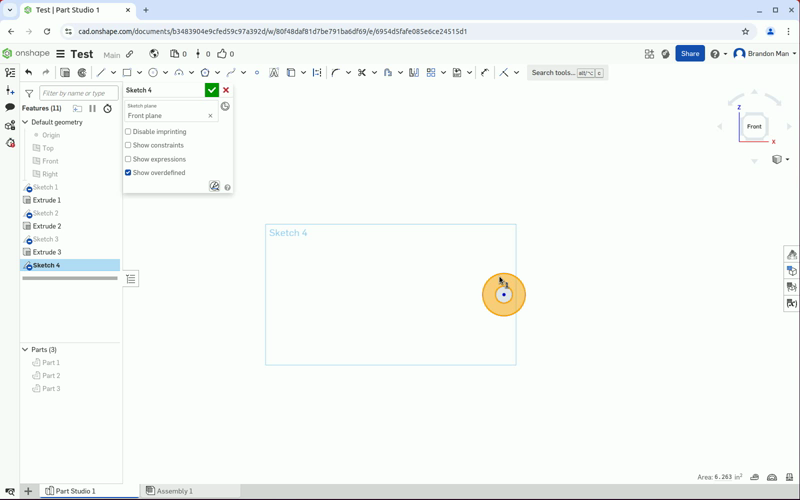
scroll(-6)
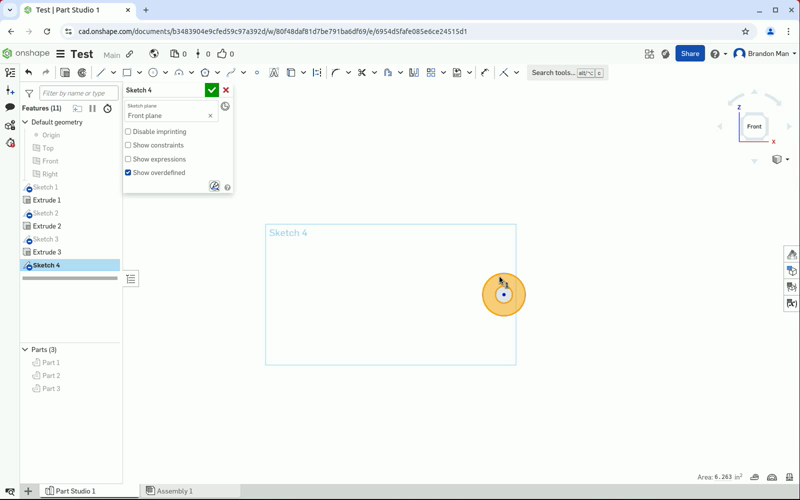
scroll(-6)
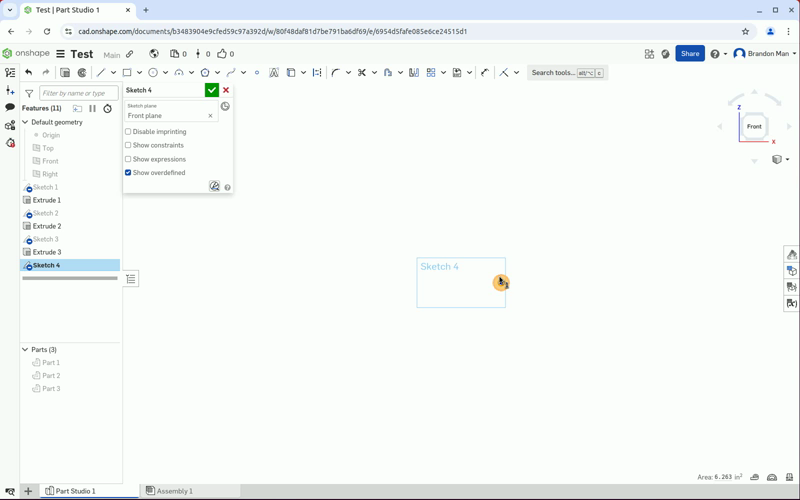
mouse_move(73, 352)
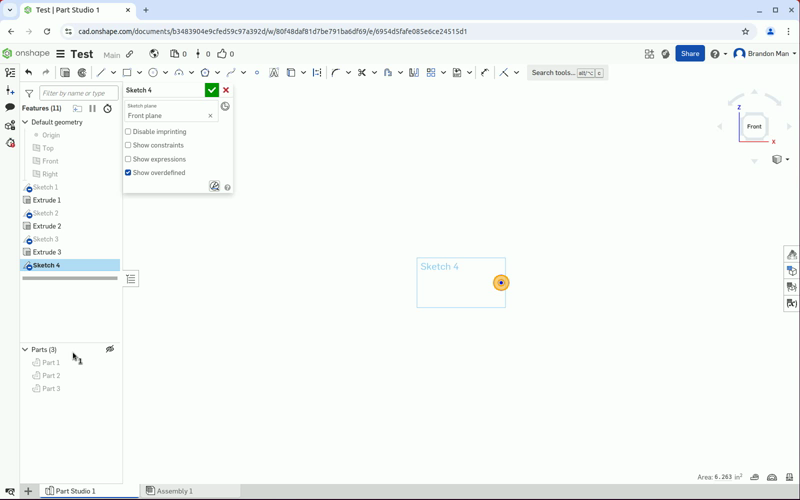
key(shift+y)
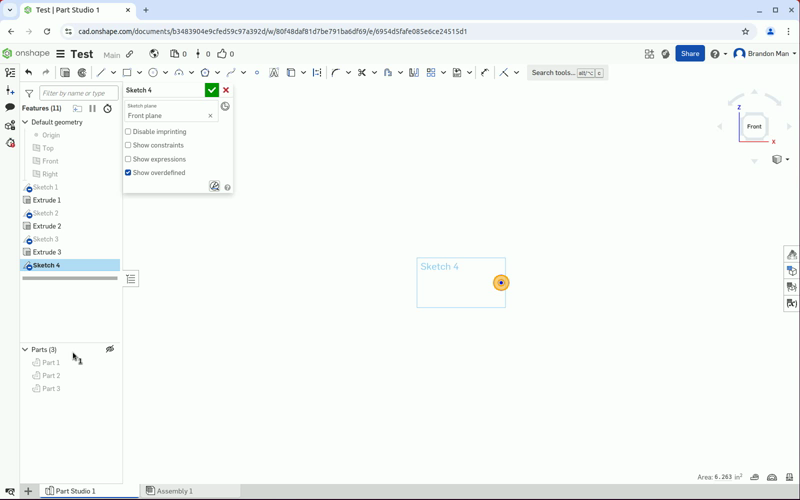
key(shift+e)
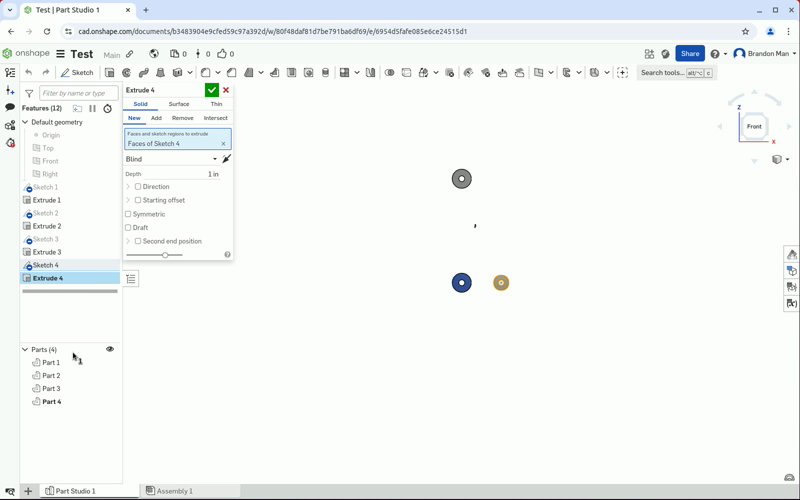
mouse_move(143, 106)
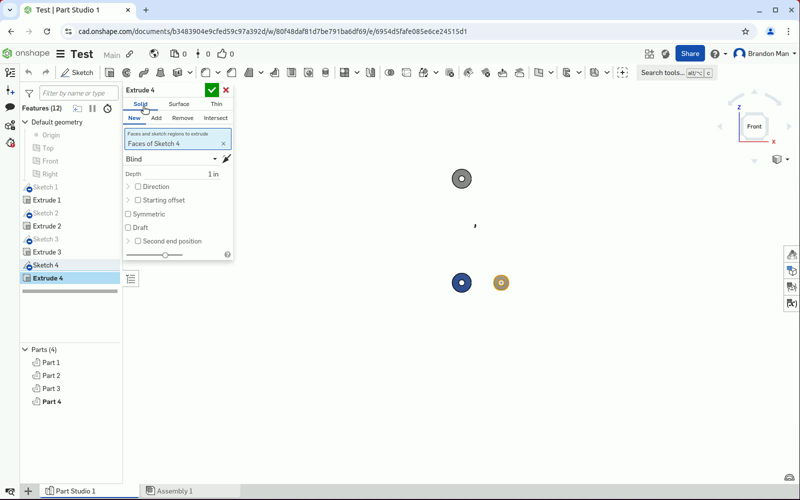
click(143, 106)
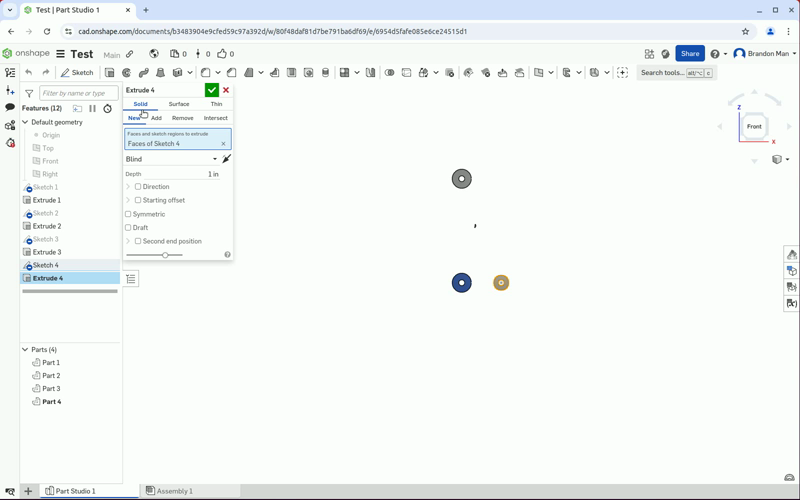
mouse_move(137, 120)
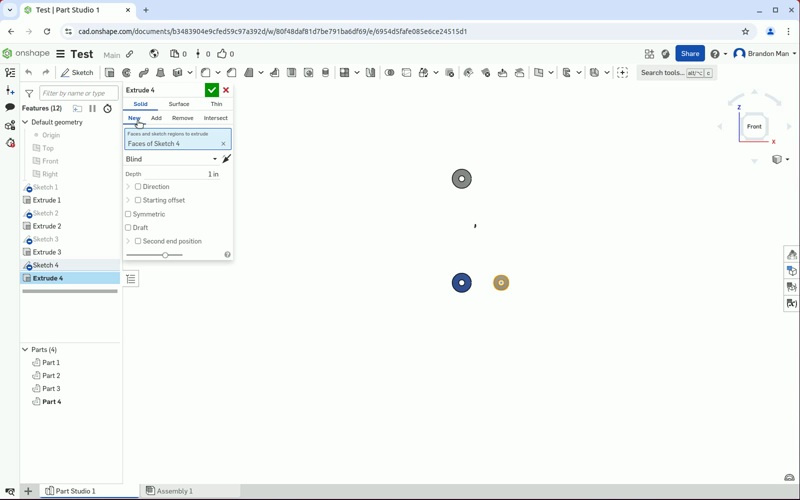
click(137, 120)
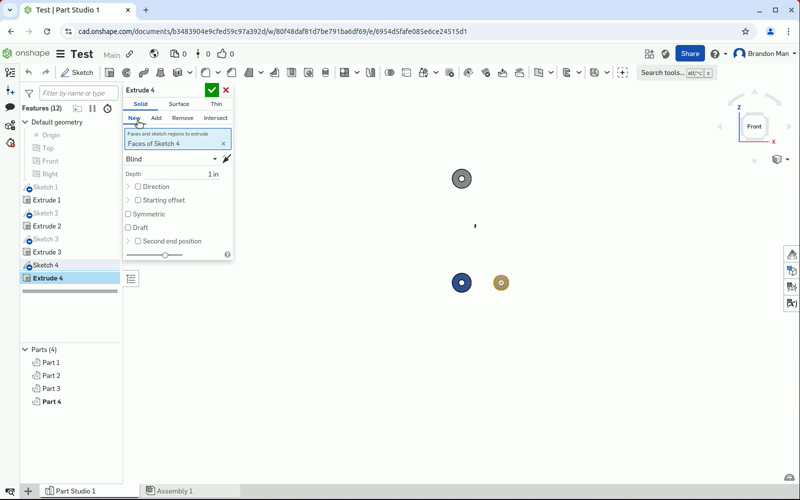
key(tab, 4)
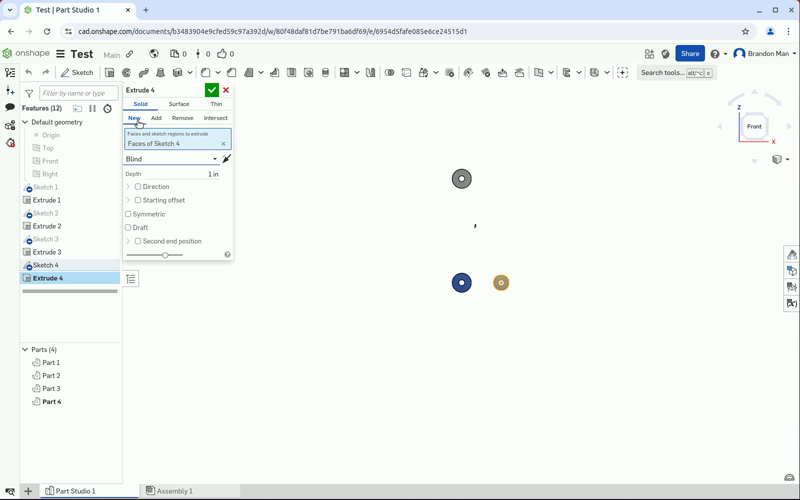
text(0.481)
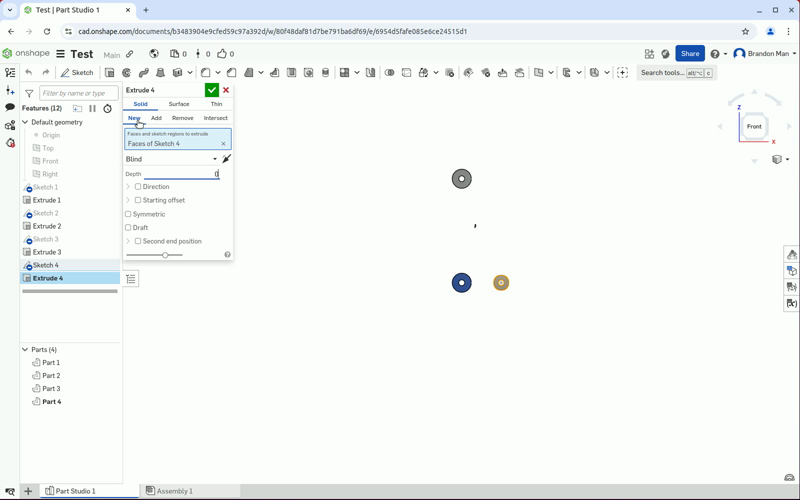
key(enter)
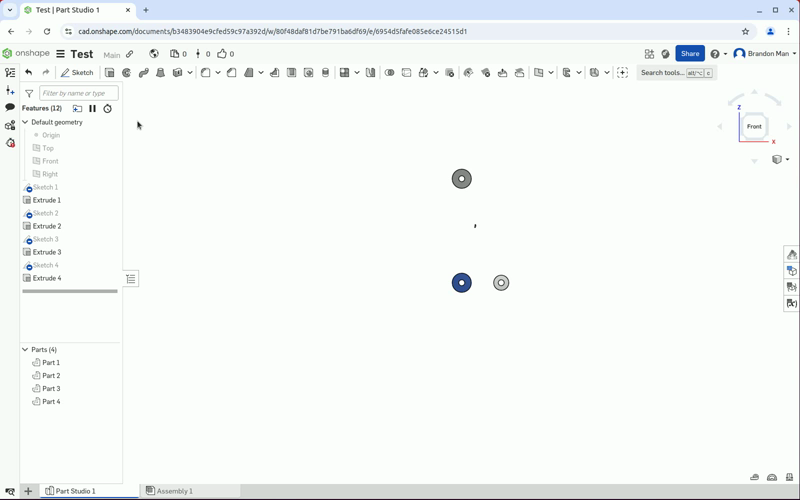
key(shift+h)
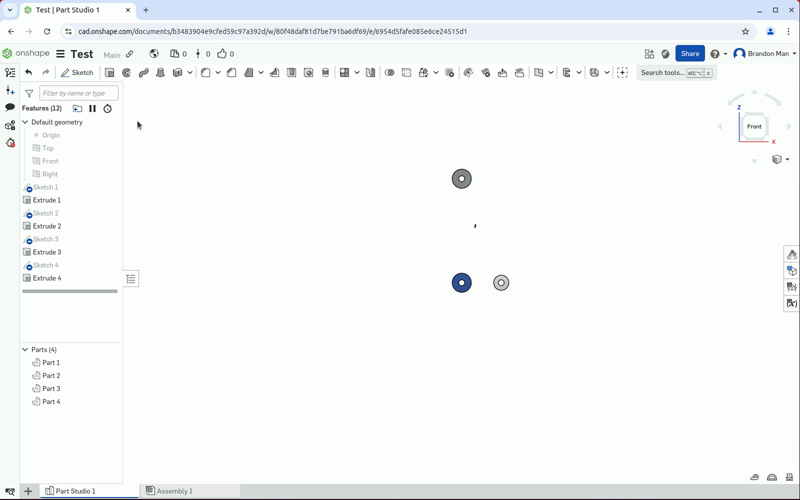
key(shift+h)
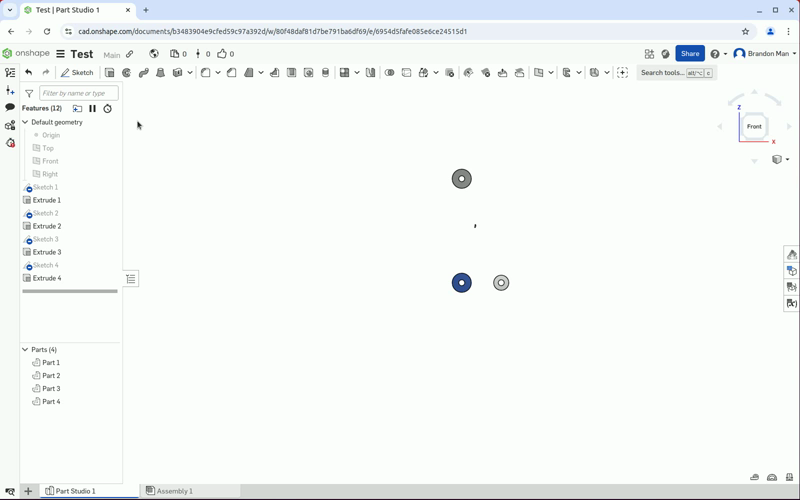
mouse_move(73, 189)
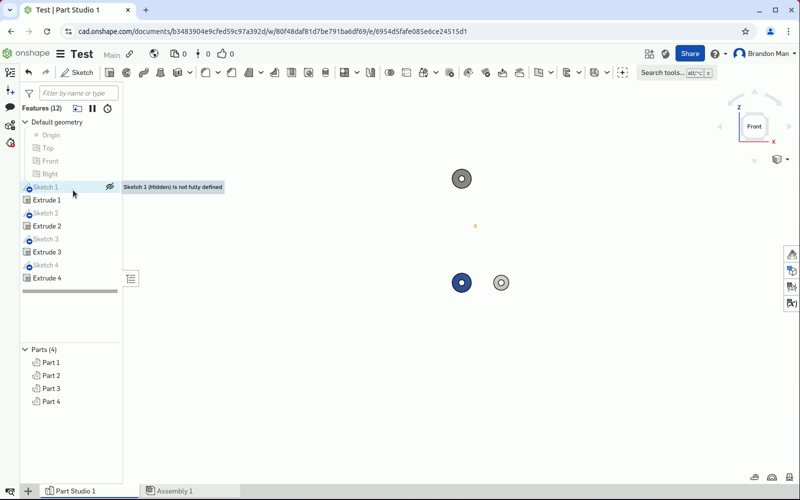
click(73, 189)
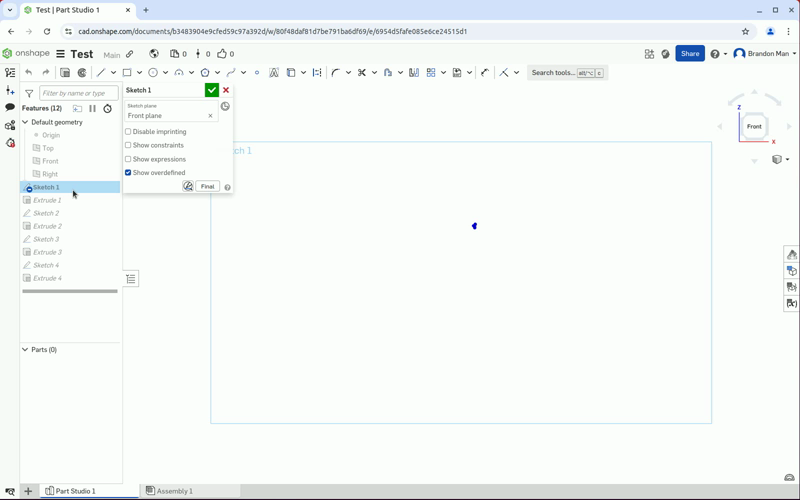
mouse_move(229, 92)
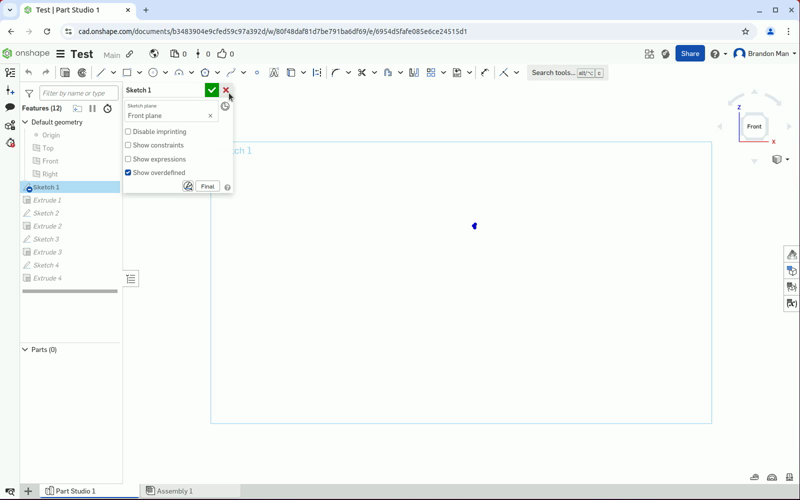
click(229, 92)
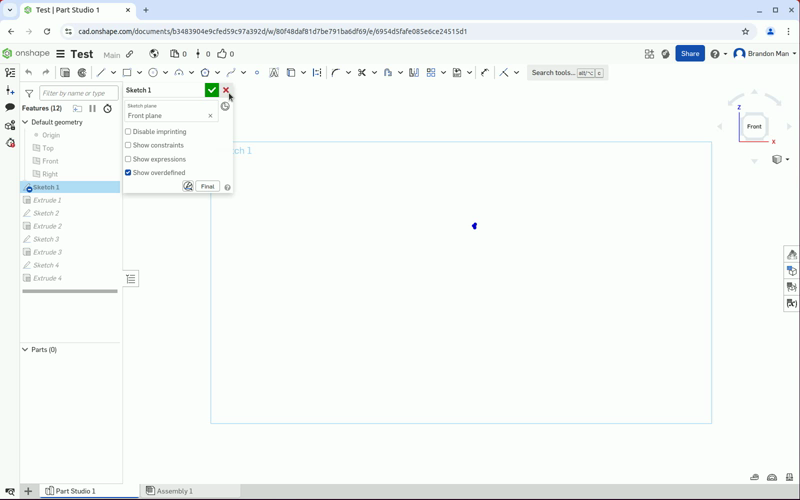
key(shift+s)
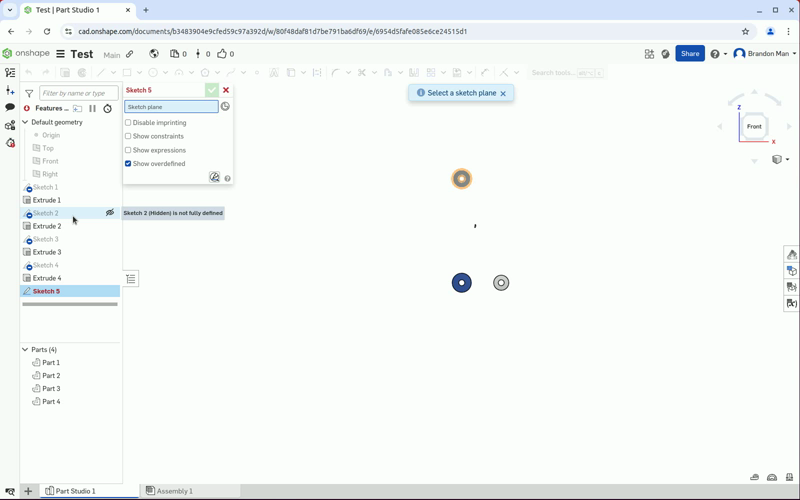
scroll(3)
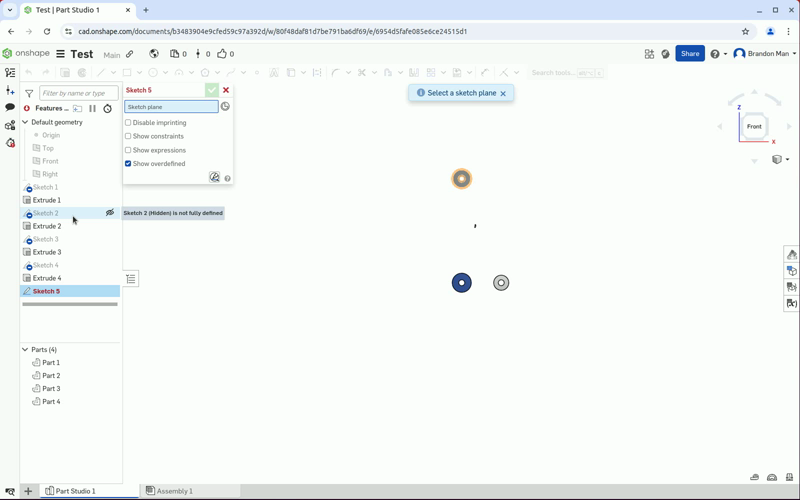
mouse_move(73, 163)
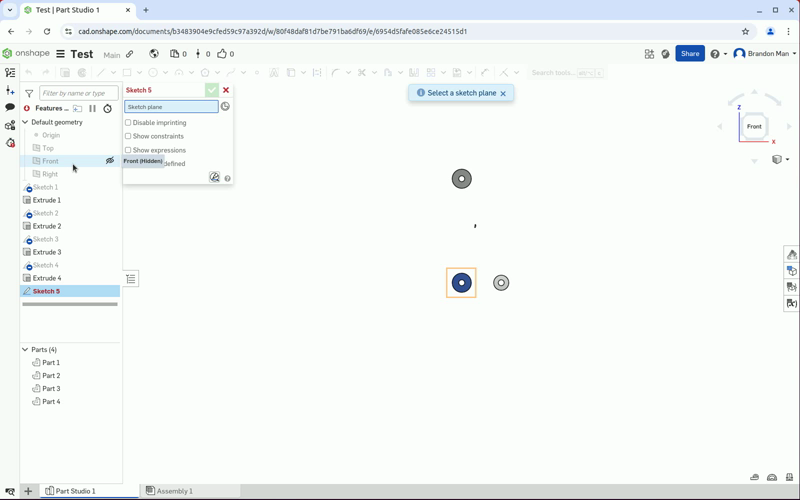
click(73, 163)
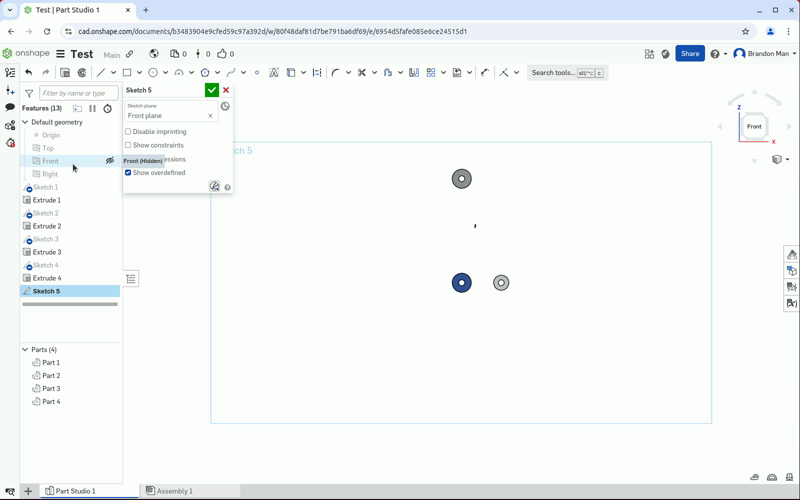
mouse_move(73, 352)
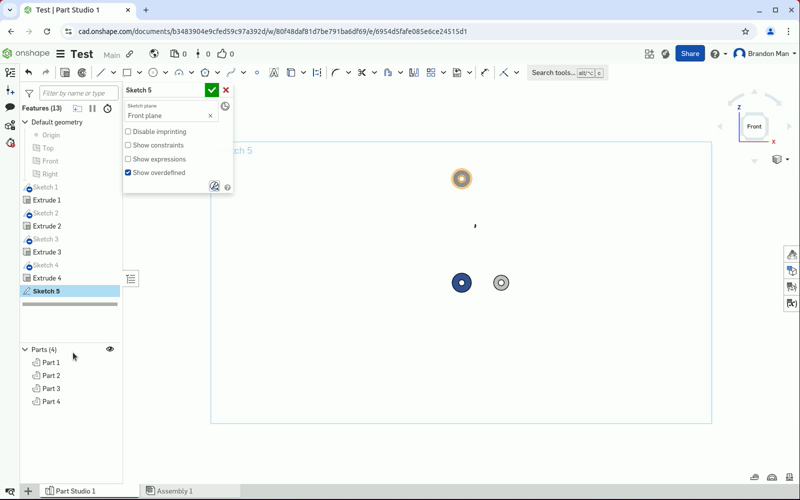
key(y)
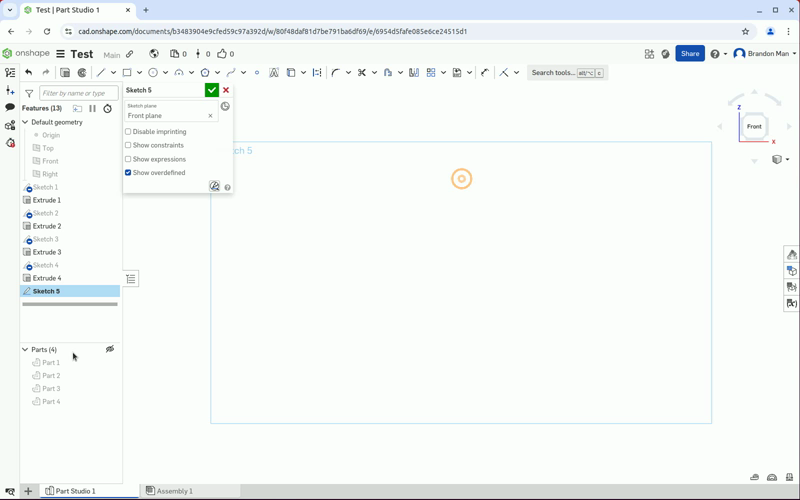
key(a)
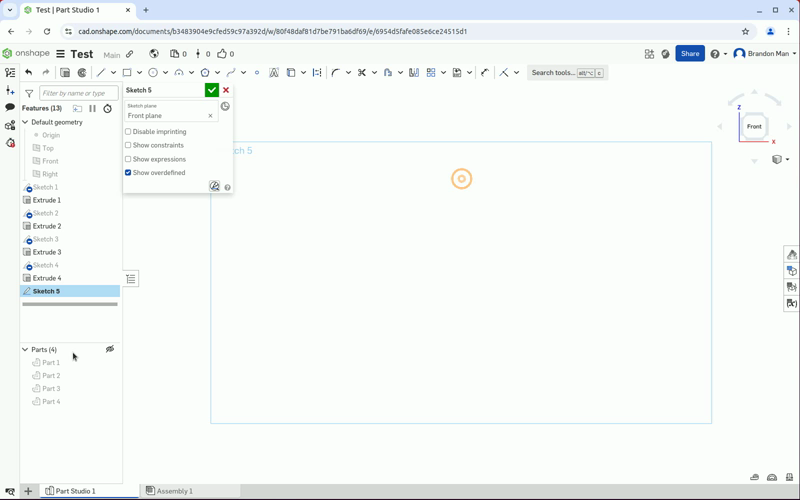
key_down(shift)
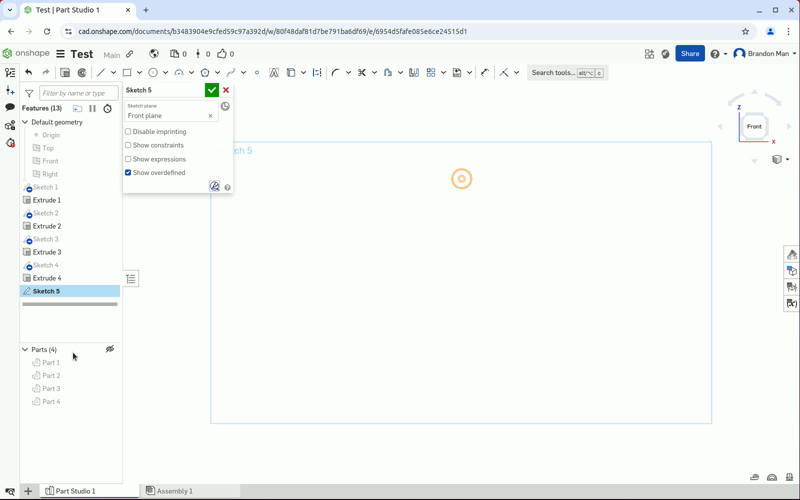
mouse_move(446, 223)
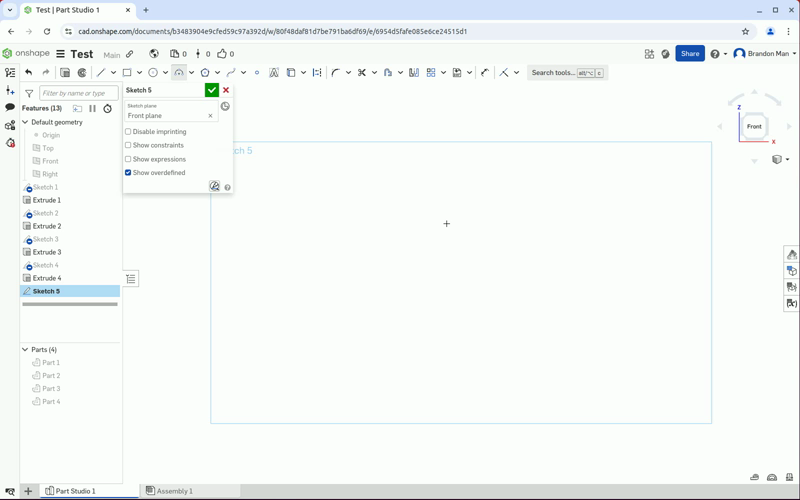
click(446, 223)
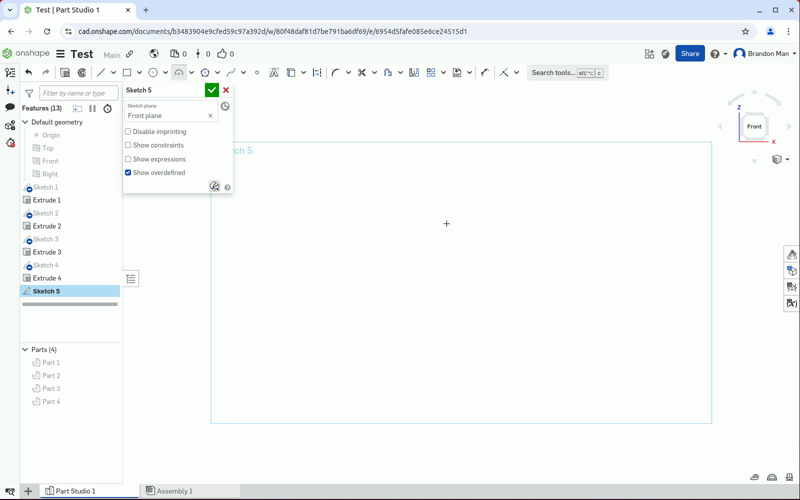
key_up(shift)
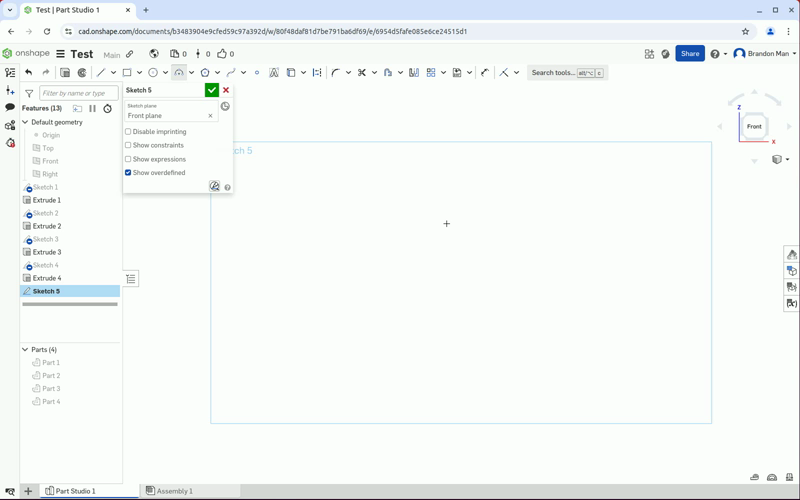
key_down(shift)
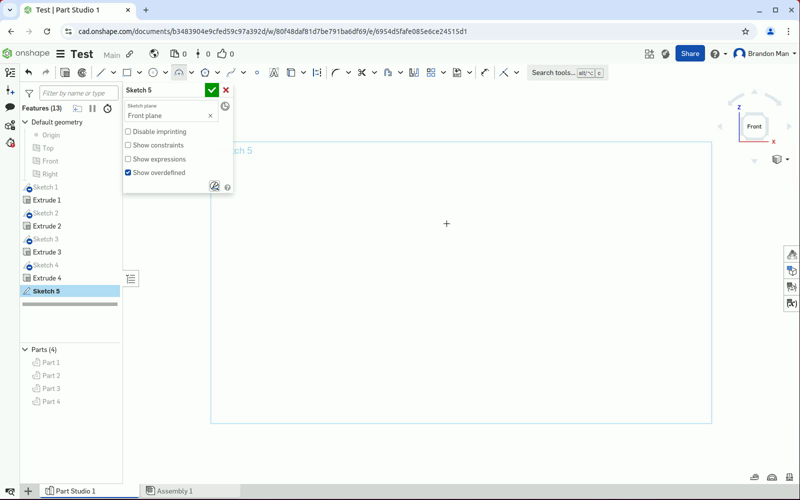
mouse_move(476, 223)
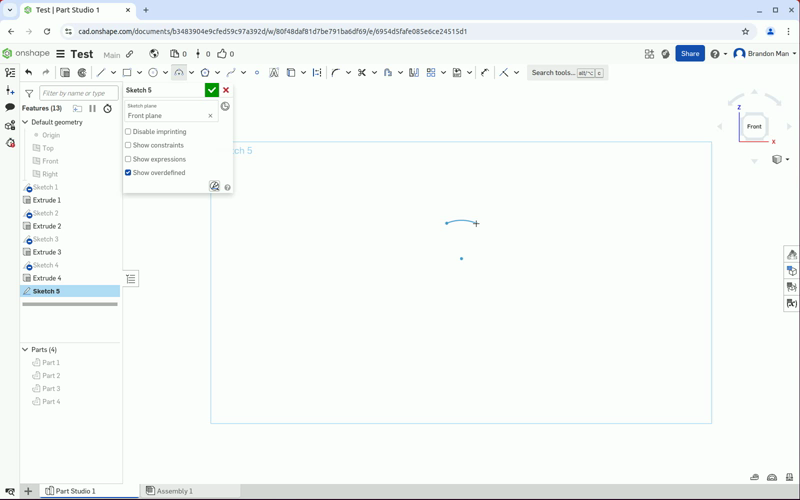
click(476, 223)
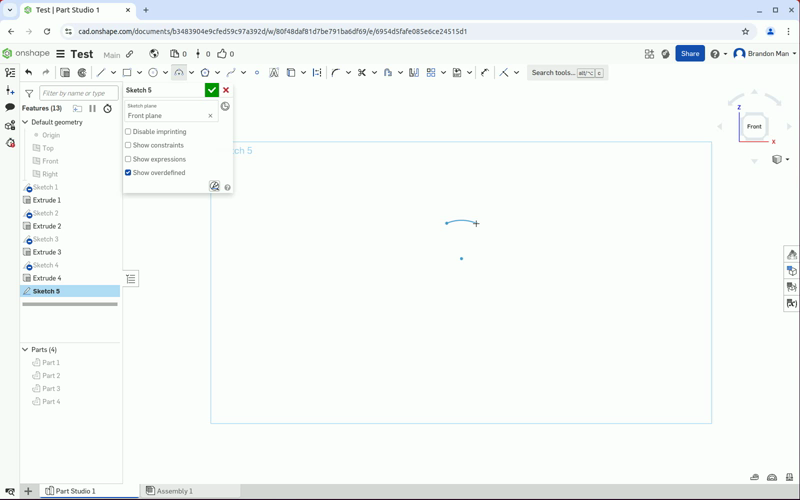
mouse_move(461, 210)
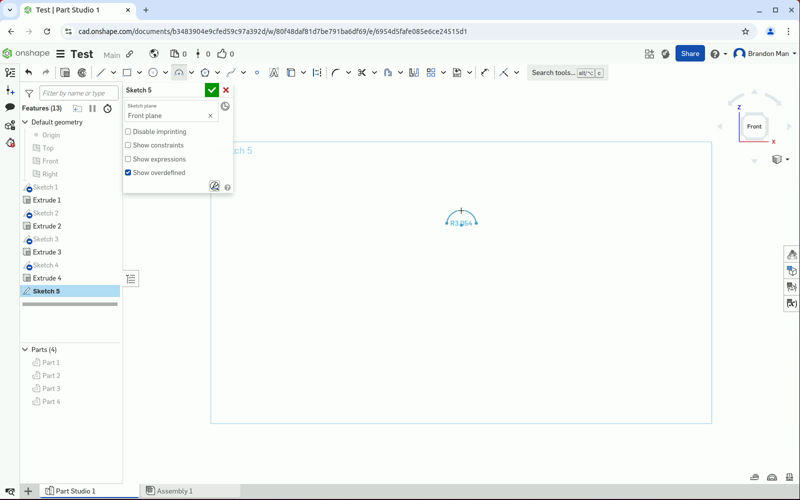
click(461, 210)
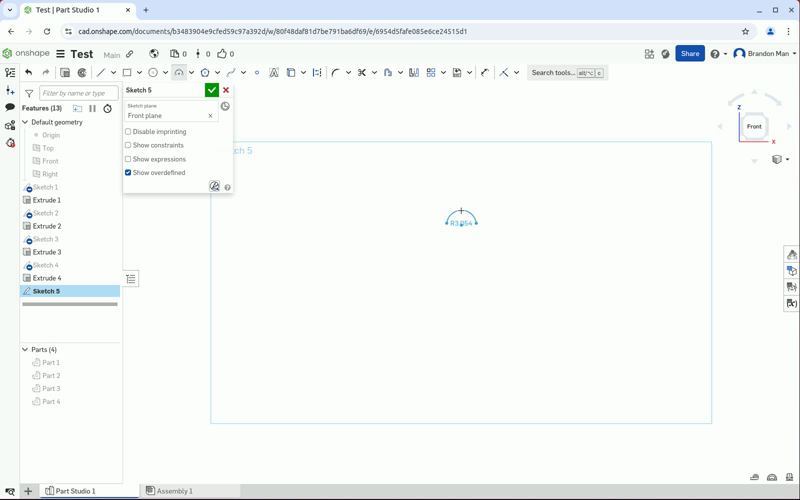
key_up(shift)
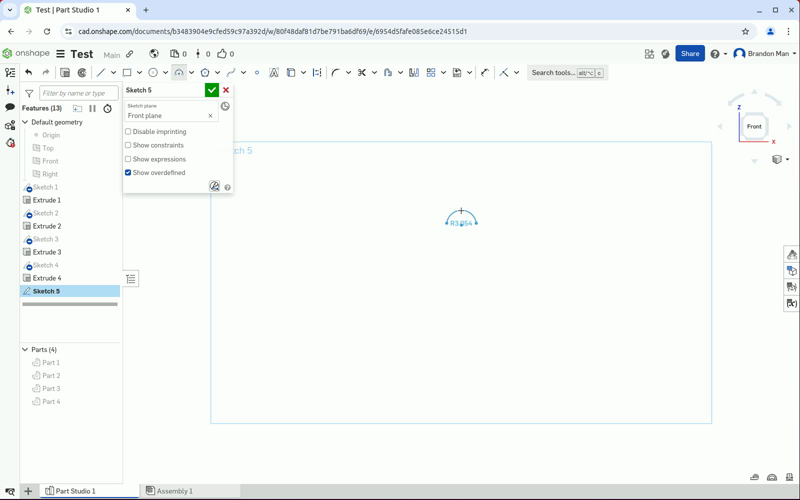
key(esc)
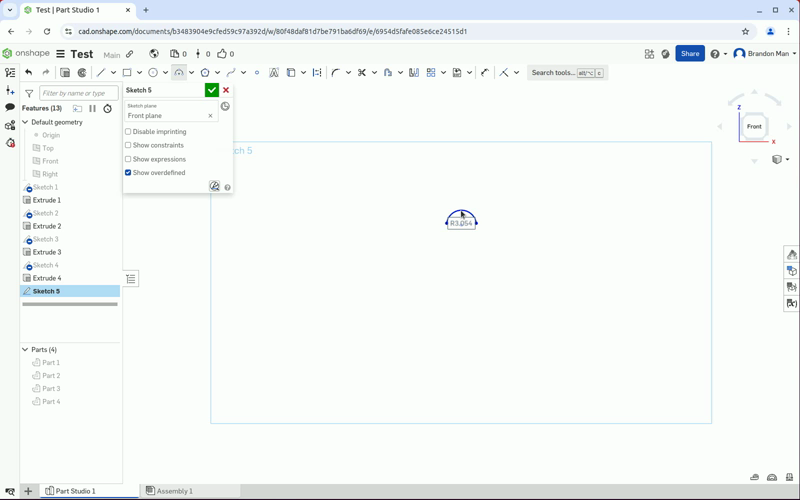
key(l)
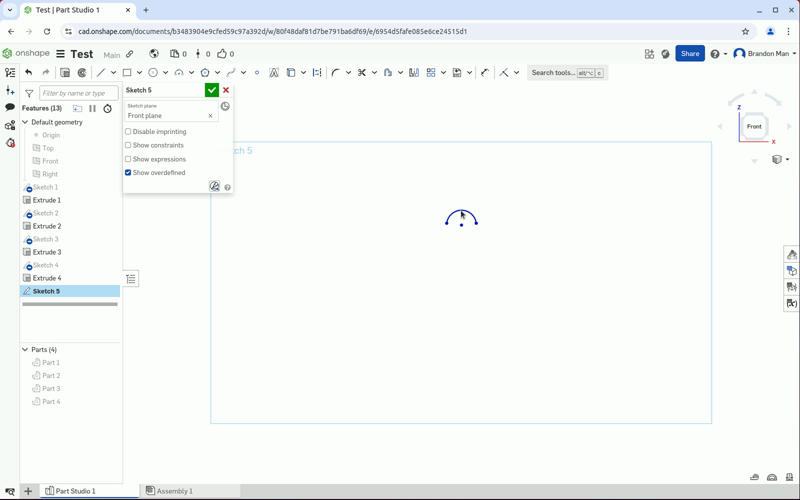
mouse_move(476, 223)
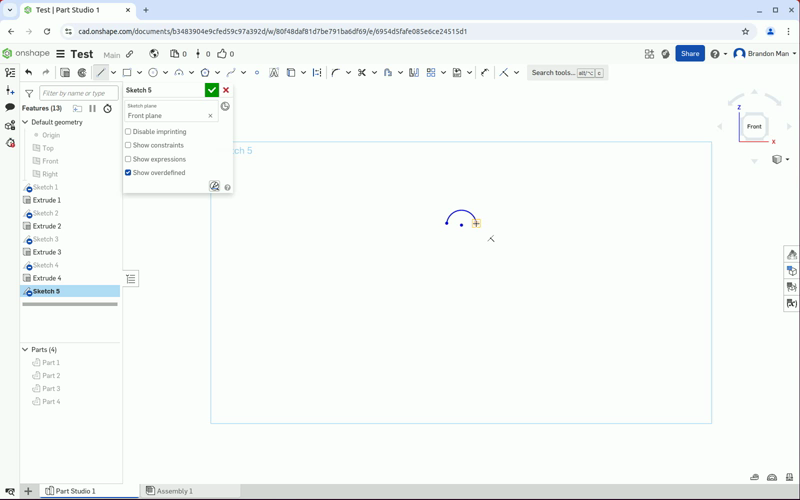
click(476, 223)
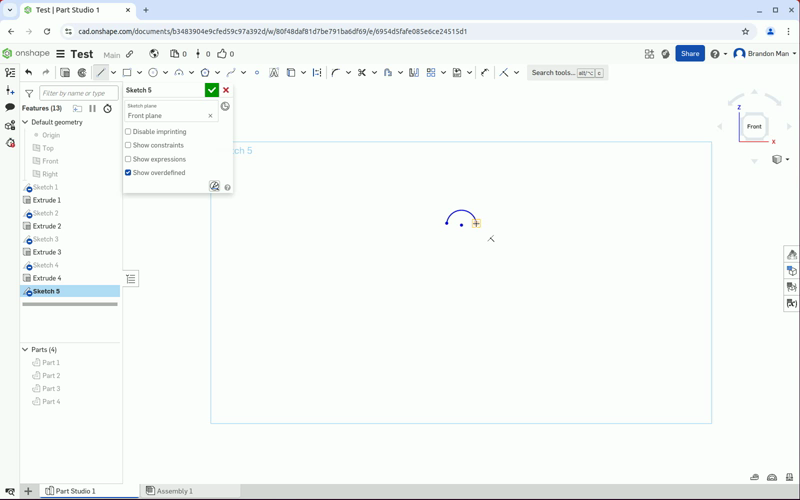
key_down(shift)
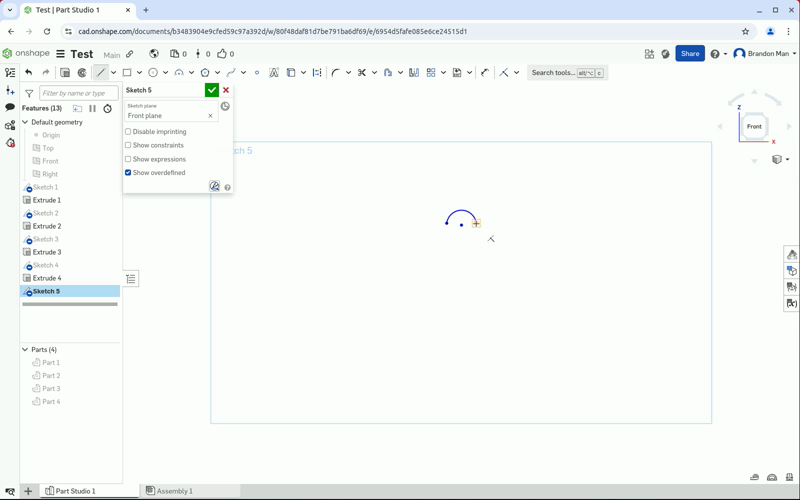
mouse_move(506, 223)
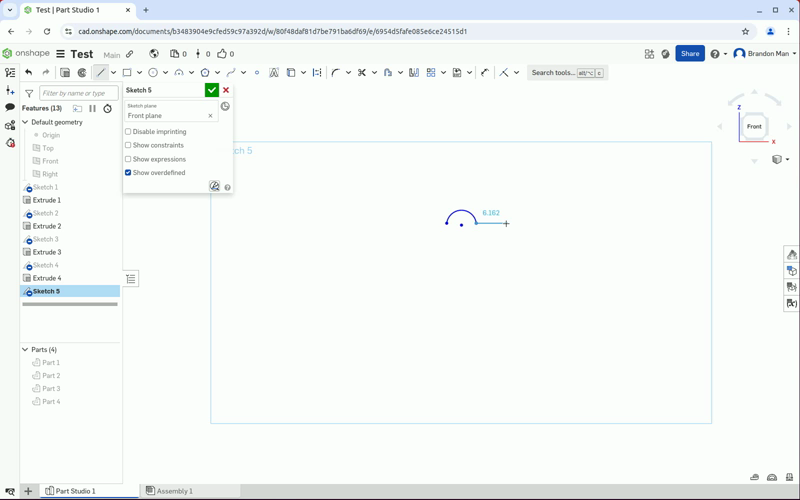
mouse_move(470, 176)
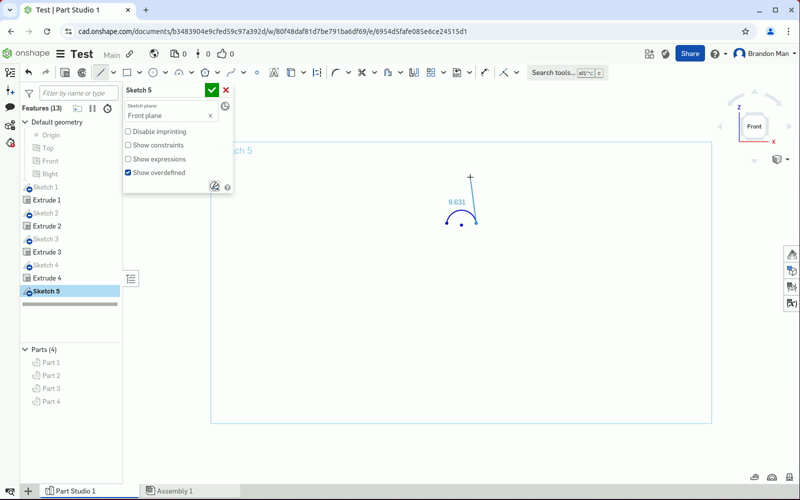
click(470, 176)
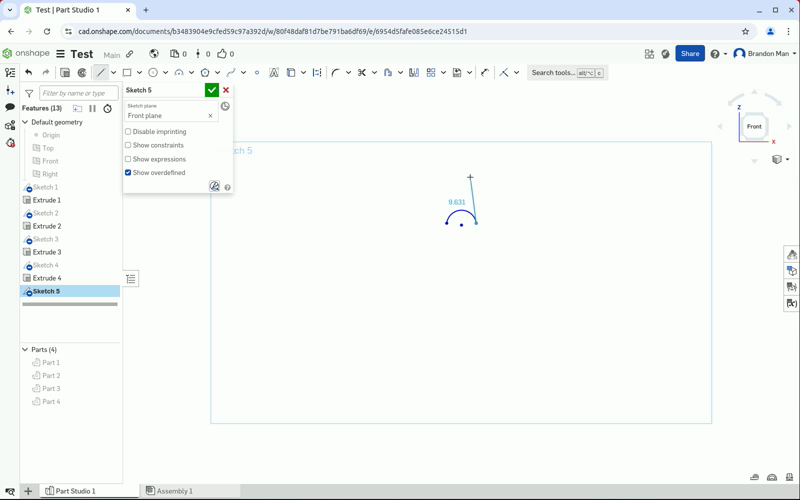
key_up(shift)
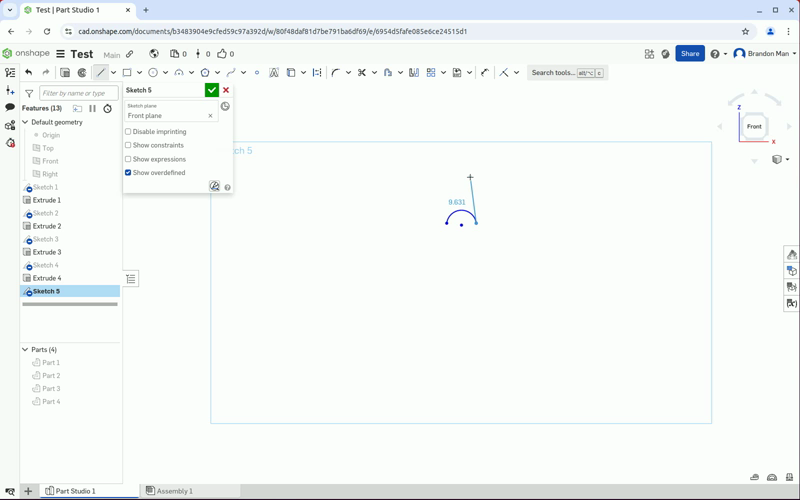
key(esc)
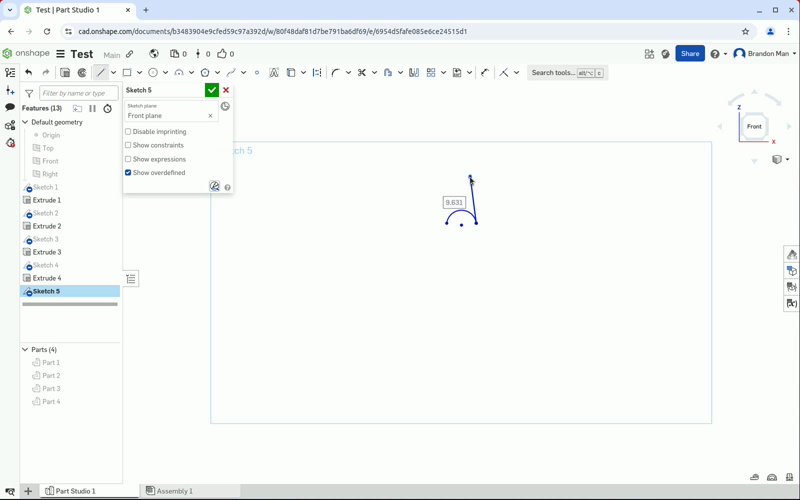
key(a)
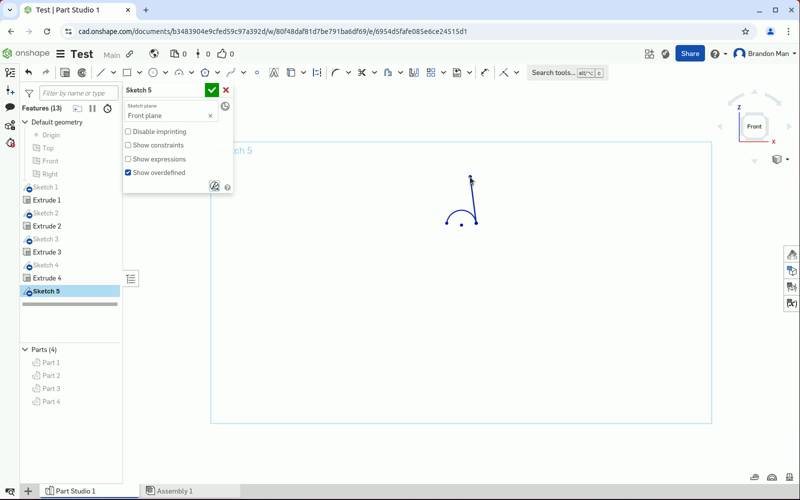
mouse_move(470, 176)
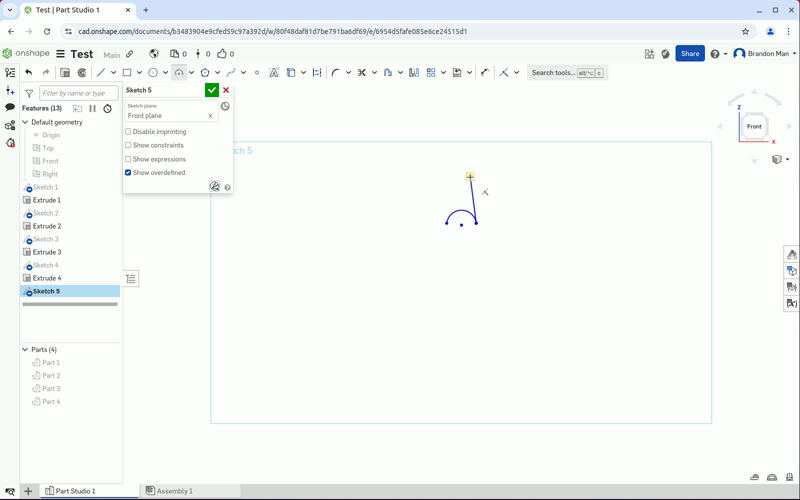
click(470, 176)
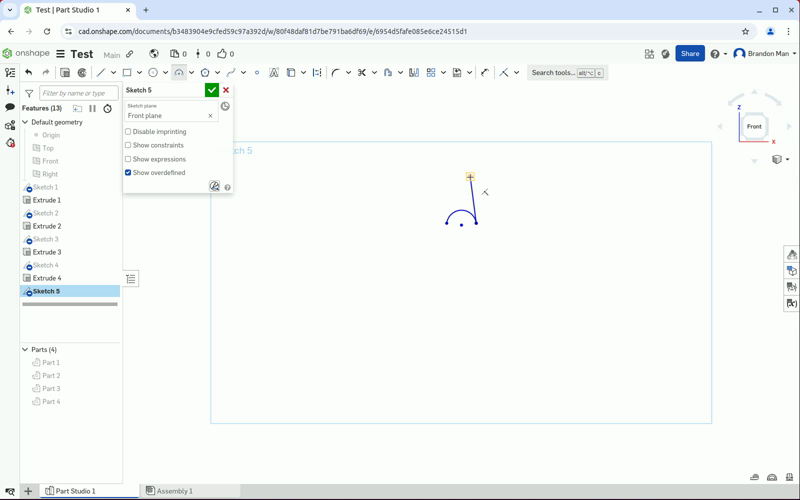
key_down(shift)
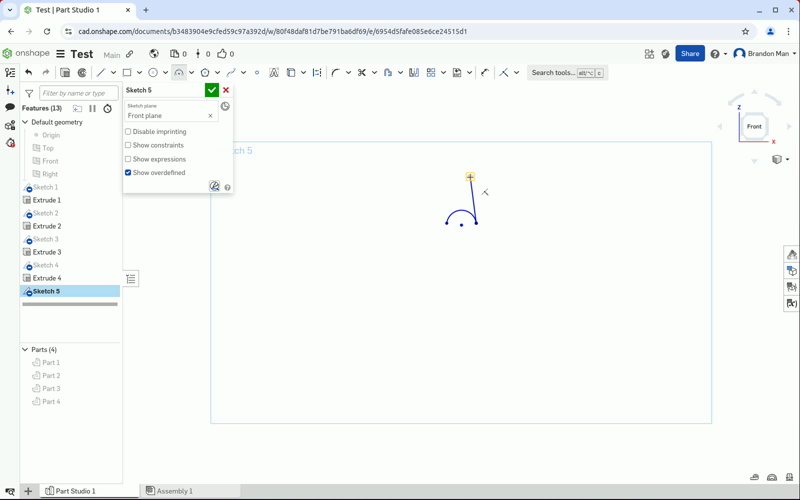
mouse_move(452, 176)
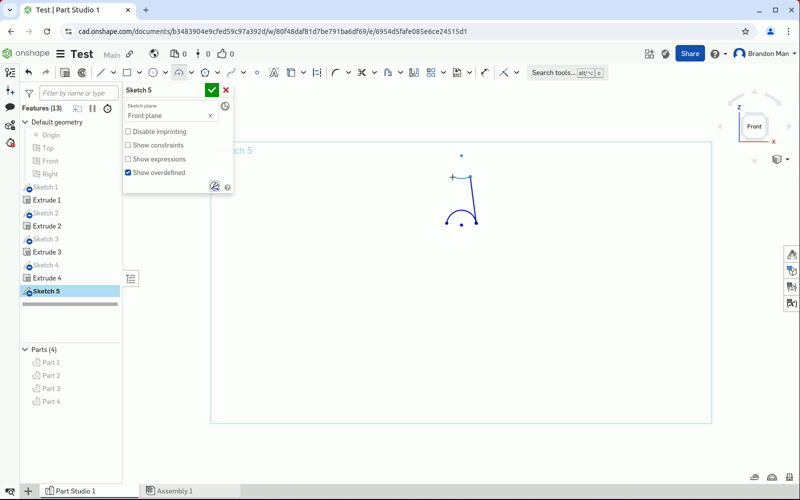
click(452, 176)
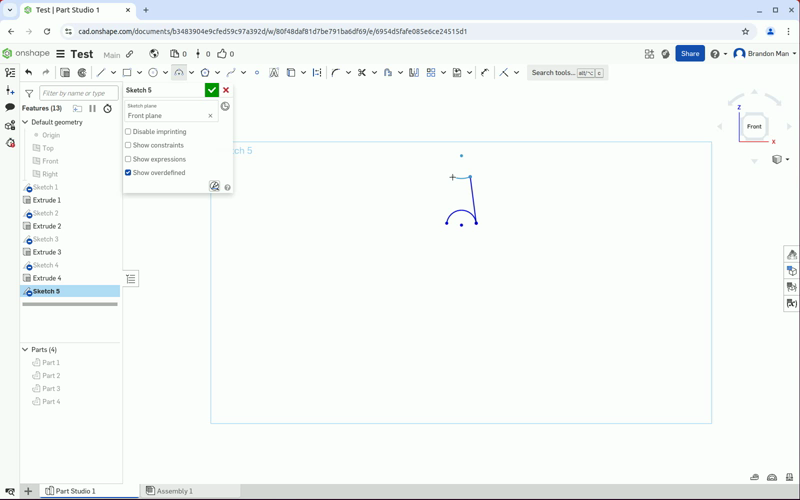
mouse_move(461, 186)
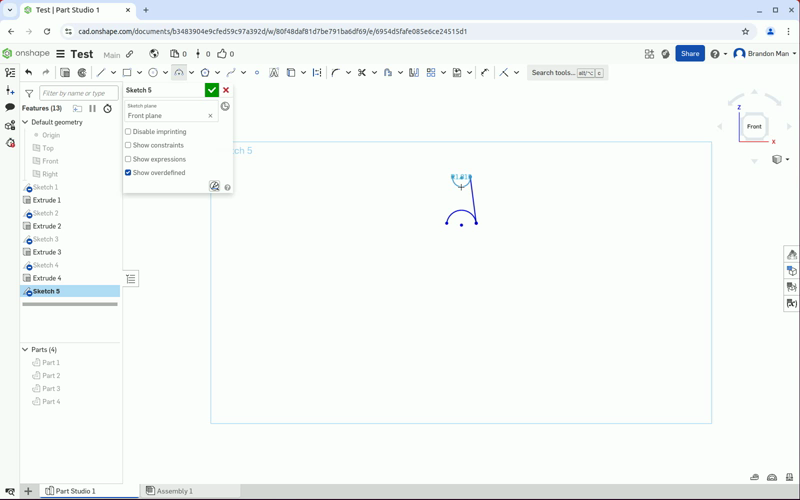
click(461, 186)
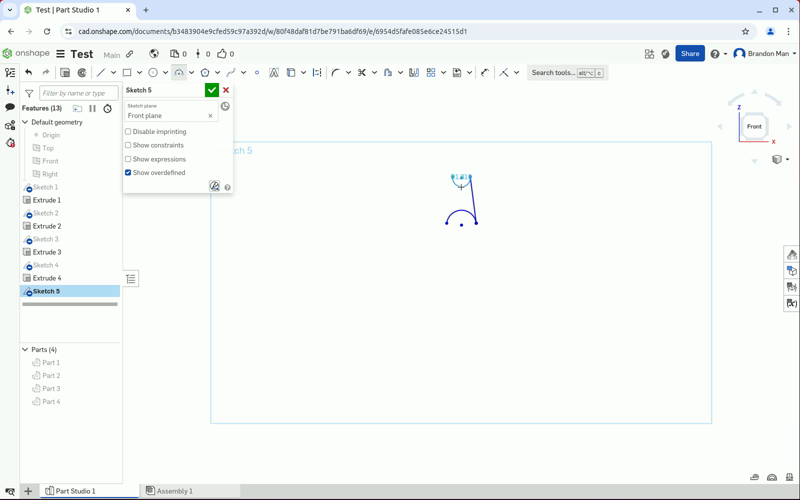
key_up(shift)
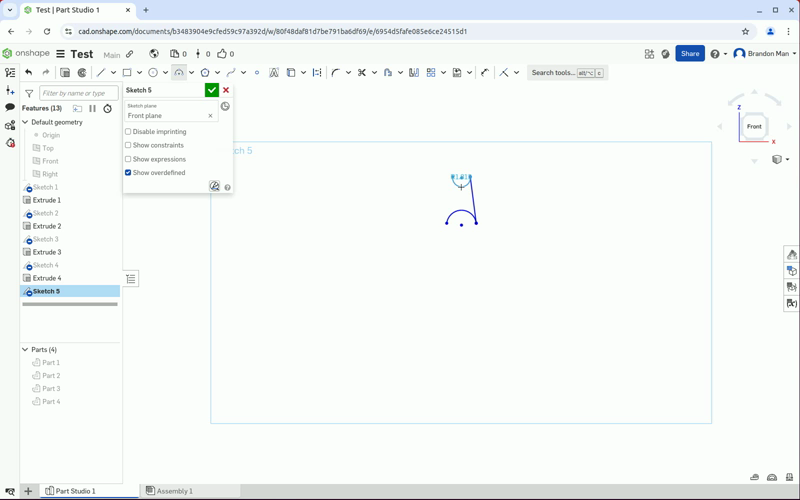
key(esc)
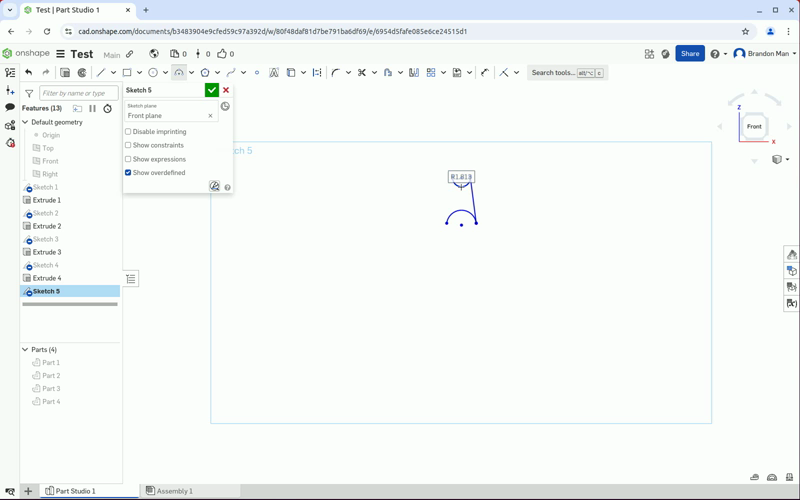
key(l)
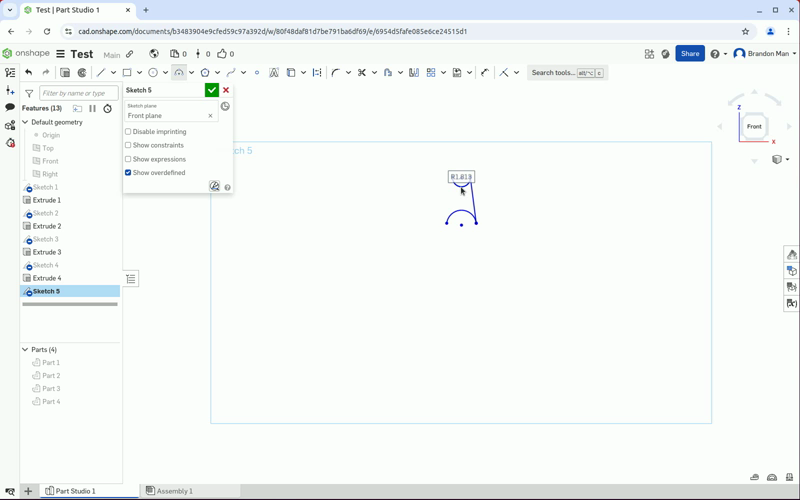
mouse_move(452, 176)
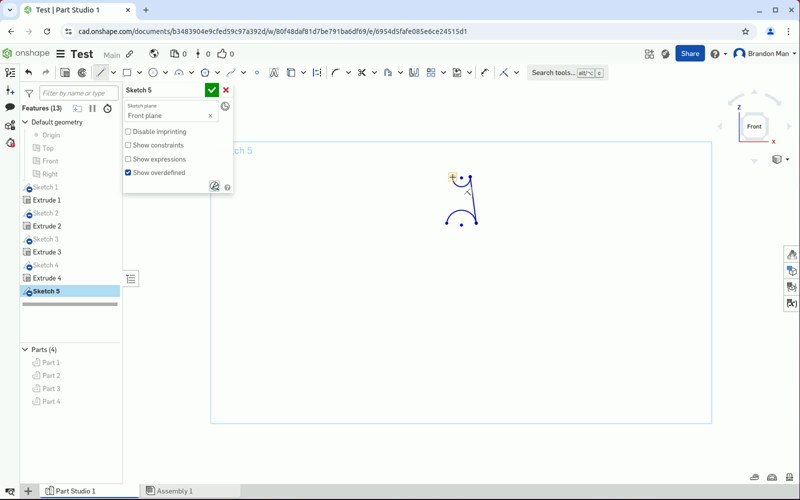
click(452, 176)
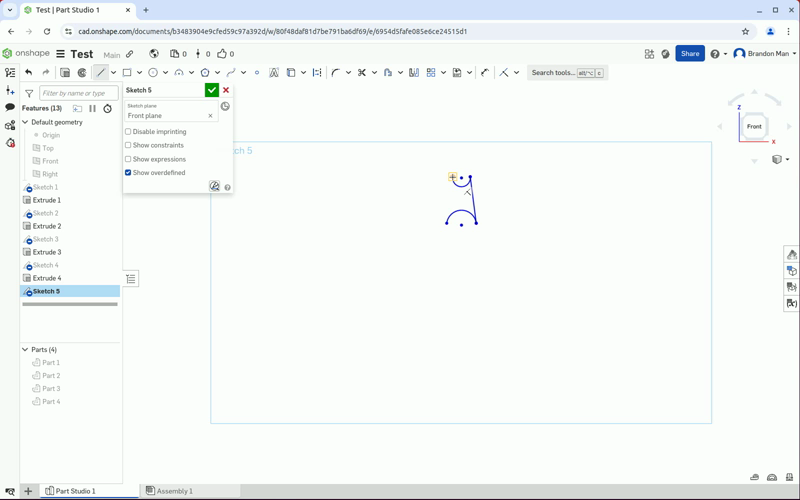
mouse_move(482, 176)
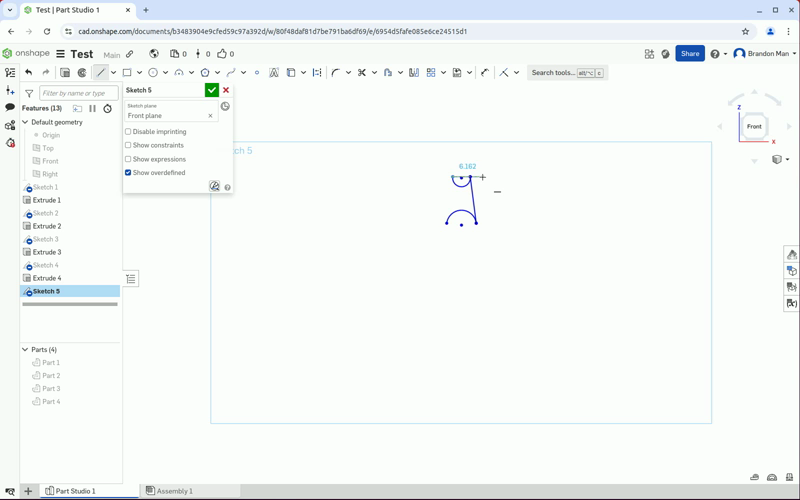
key_down(shift)
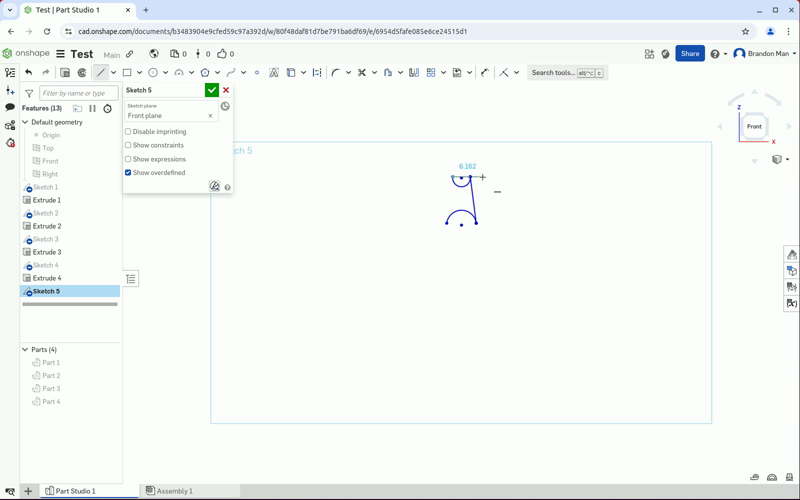
mouse_move(446, 223)
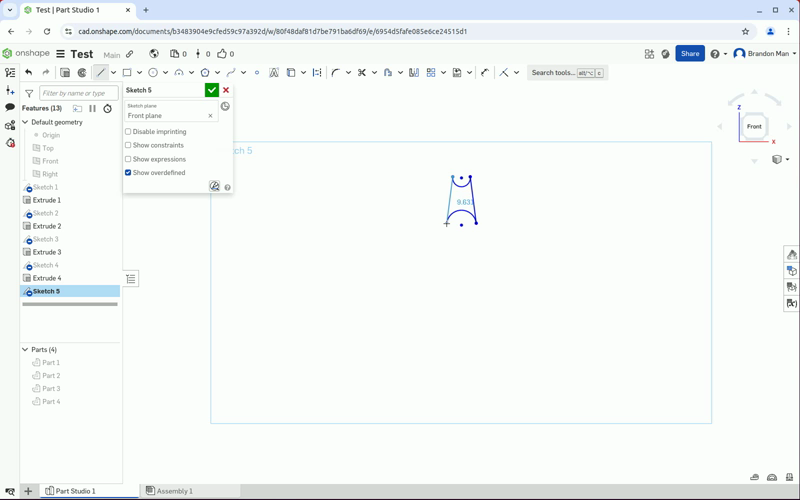
key_up(shift)
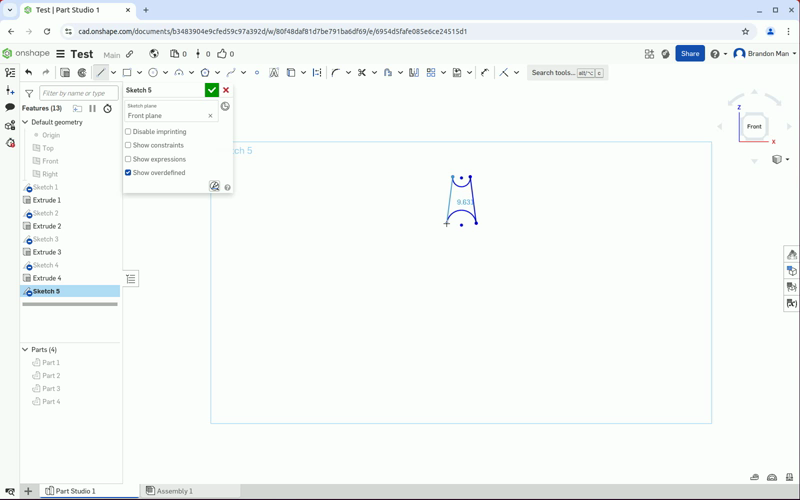
click(446, 223)
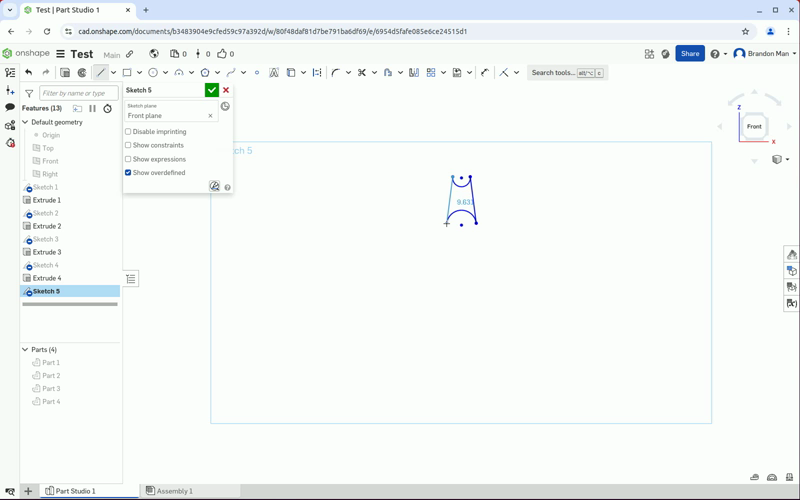
key(esc)
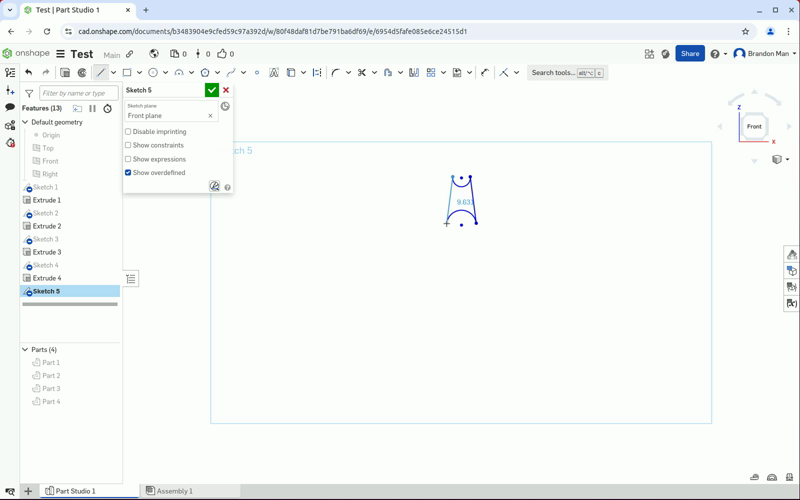
key(c)
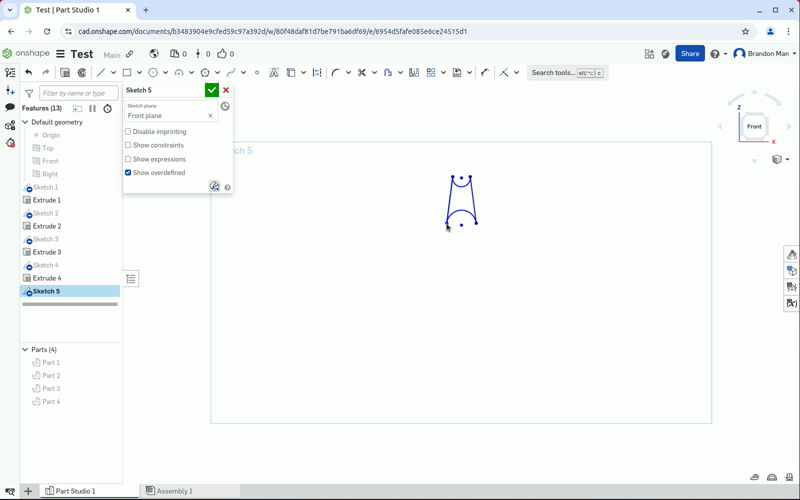
key_down(shift)
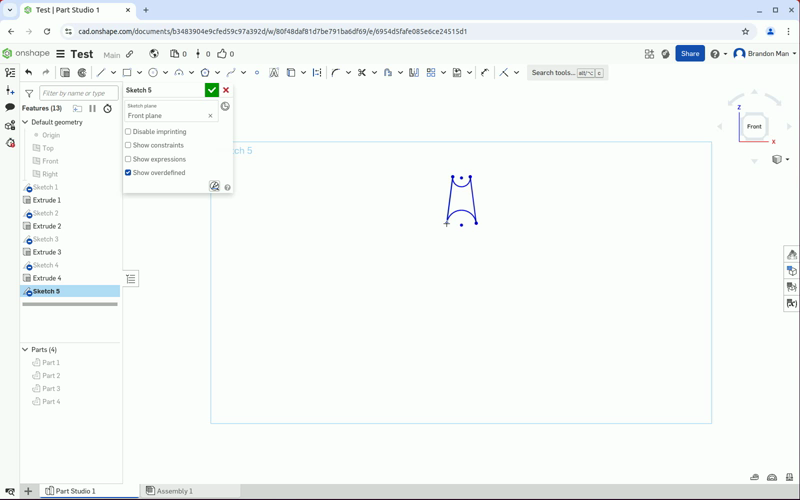
mouse_move(455, 191)
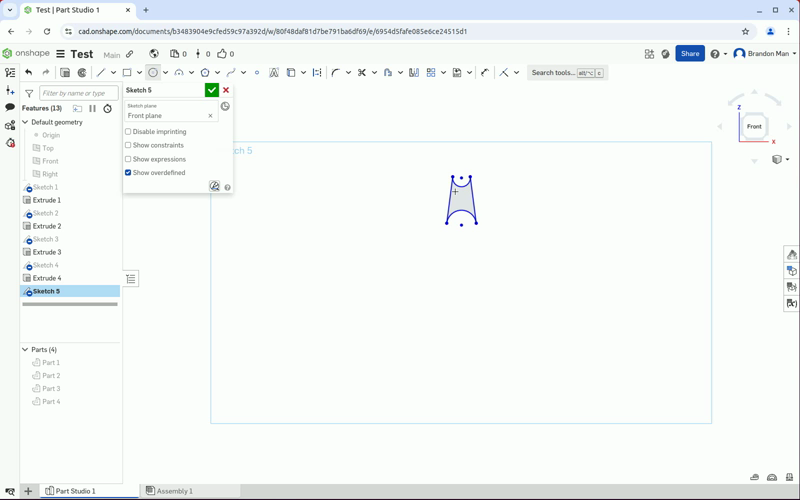
click(455, 191)
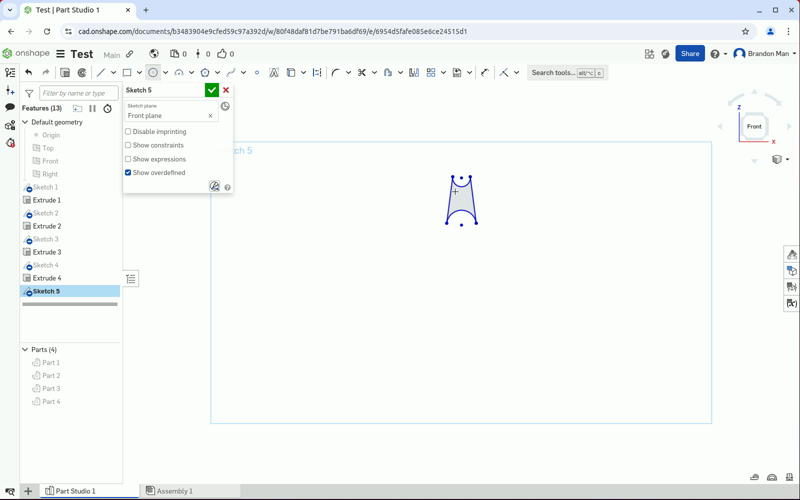
key_up(shift)
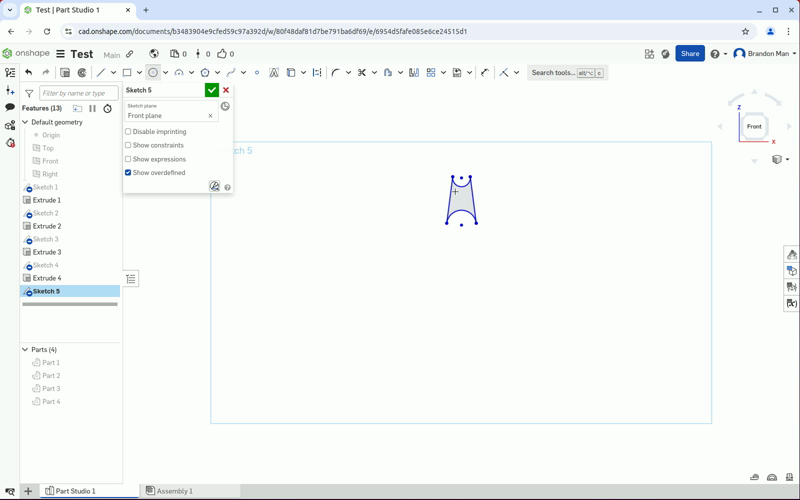
mouse_move(456, 191)
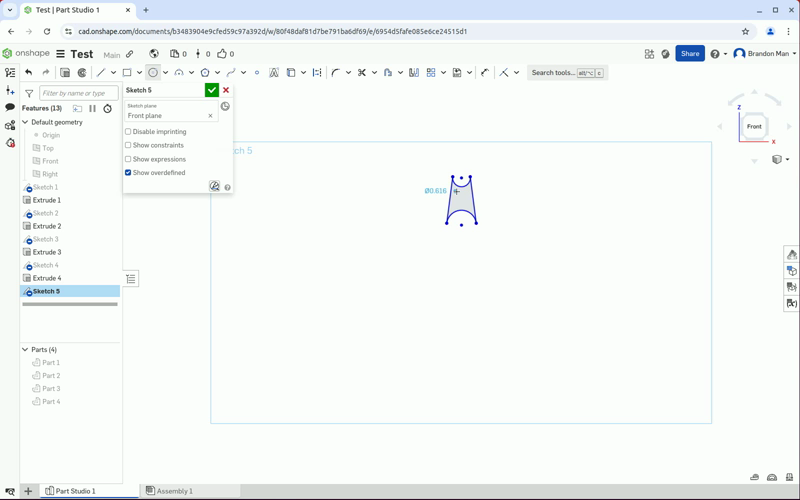
scroll(6)
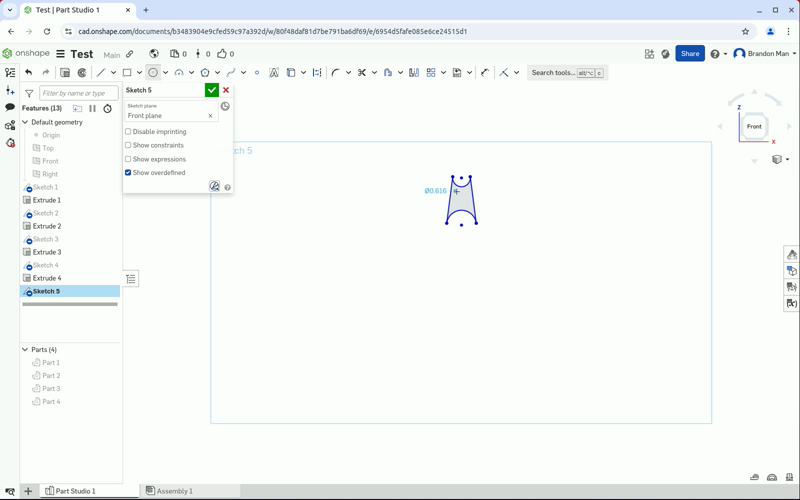
scroll(6)
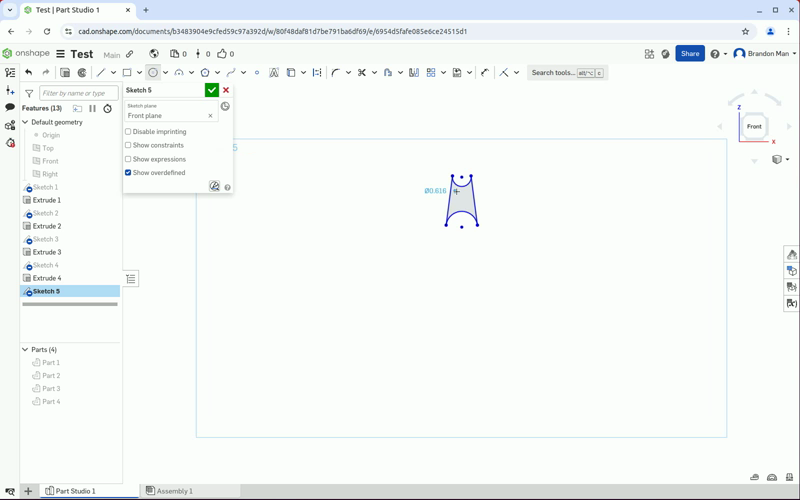
scroll(6)
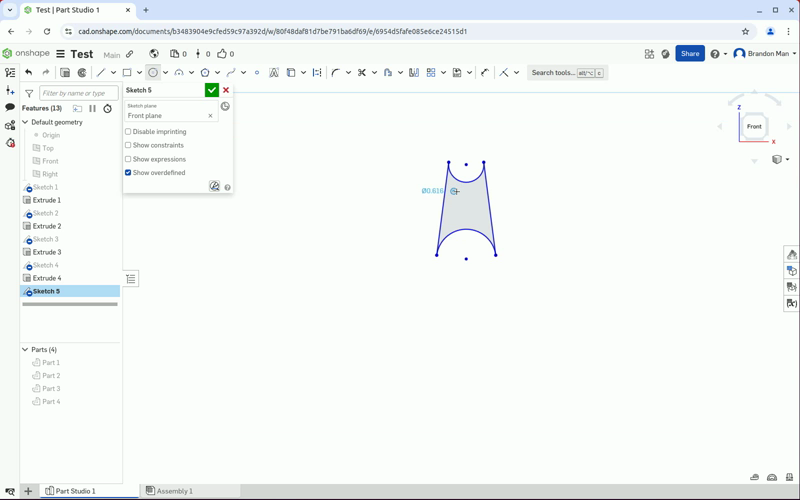
scroll(6)
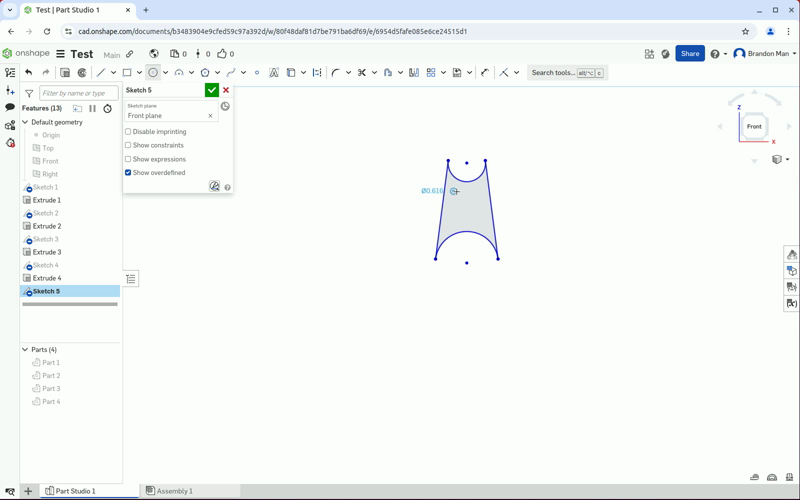
scroll(6)
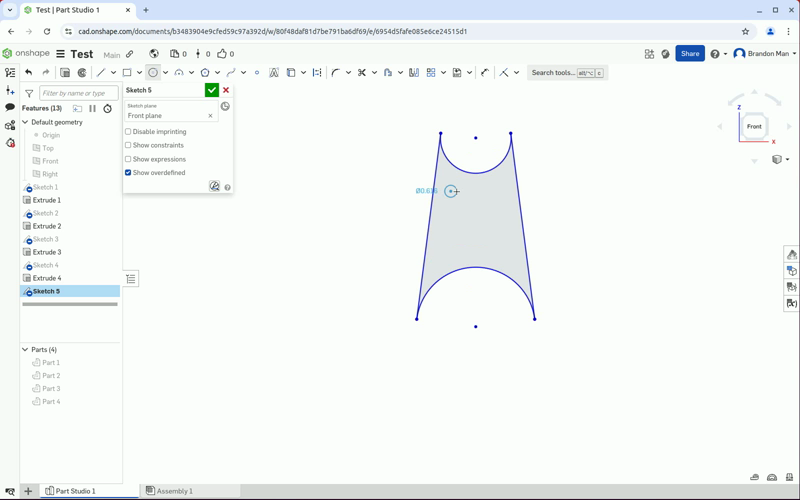
scroll(6)
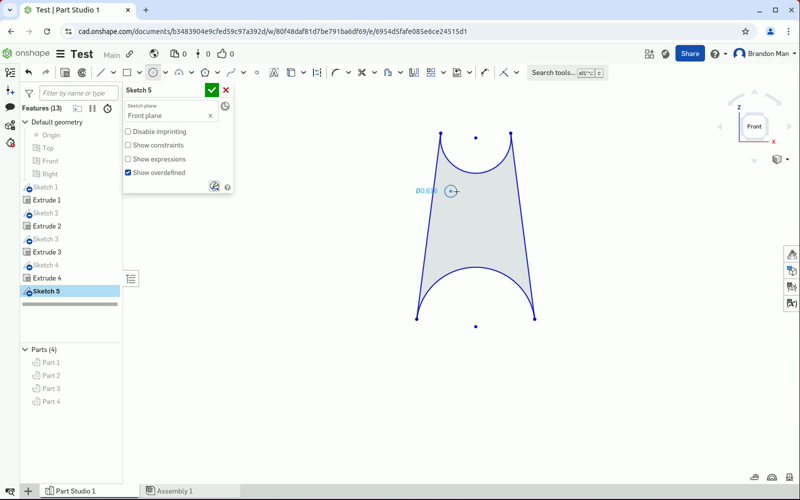
scroll(6)
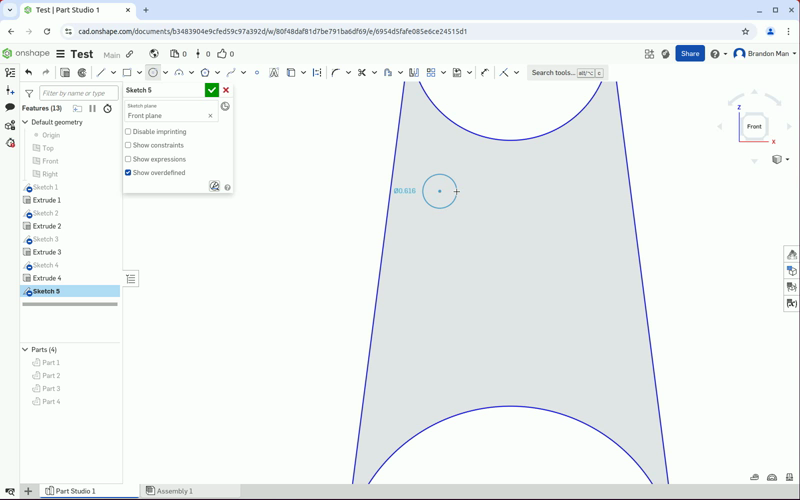
click(456, 191)
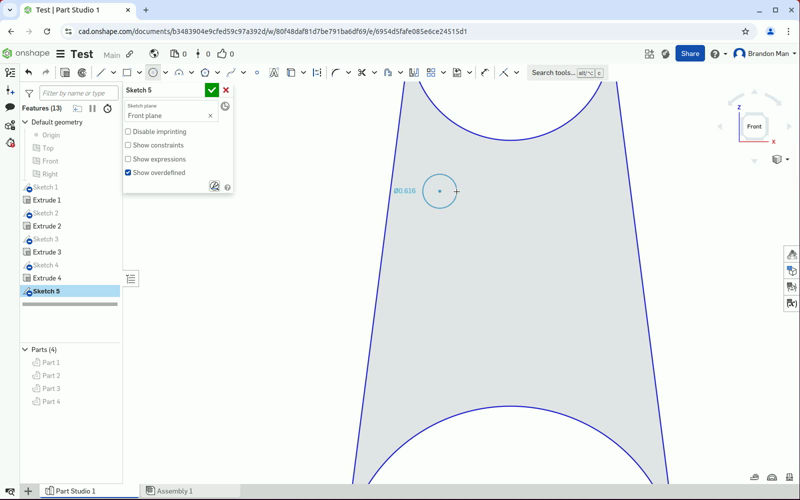
scroll(-6)
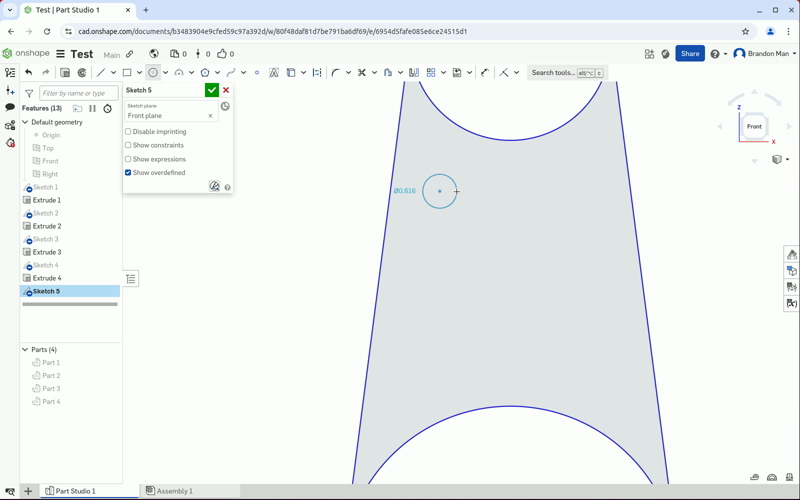
scroll(-6)
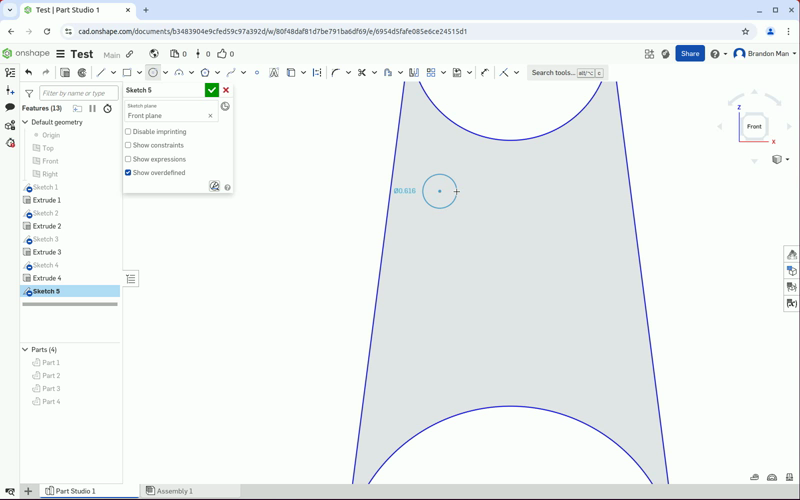
scroll(-6)
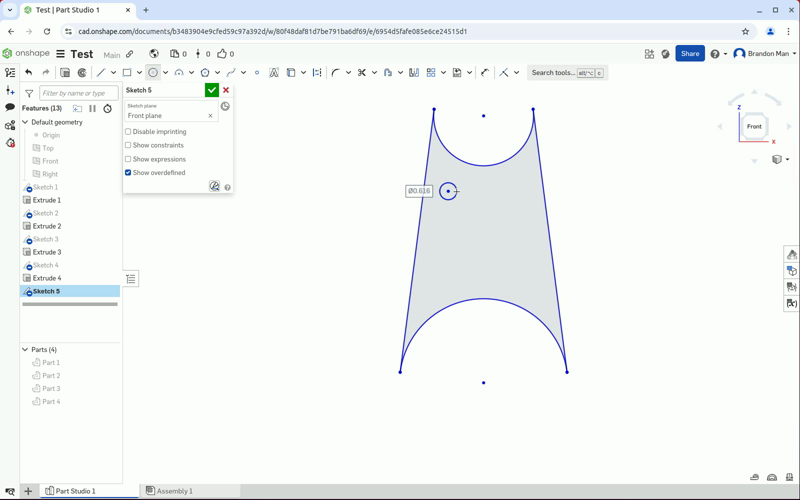
scroll(-6)
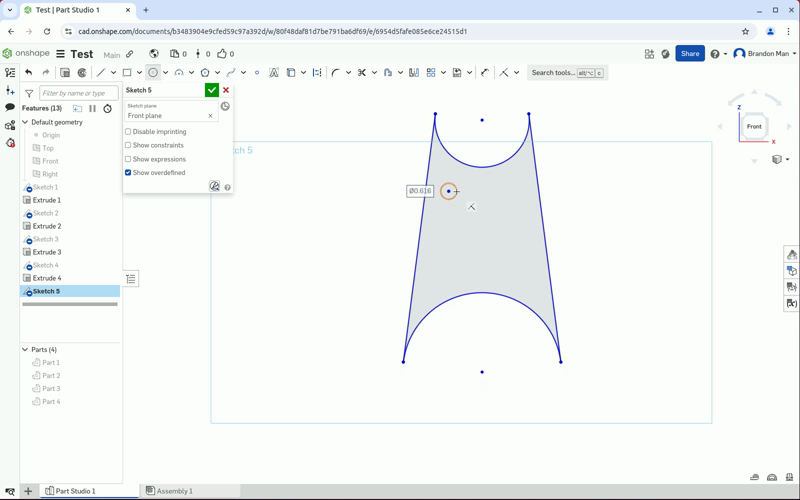
scroll(-6)
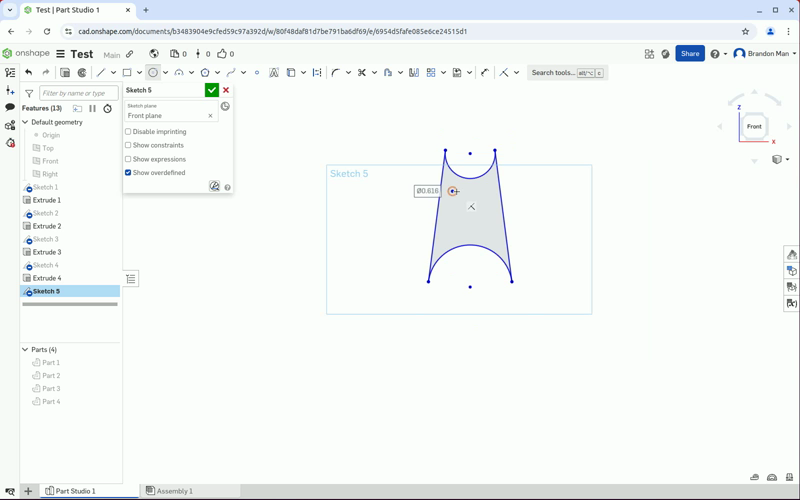
scroll(-6)
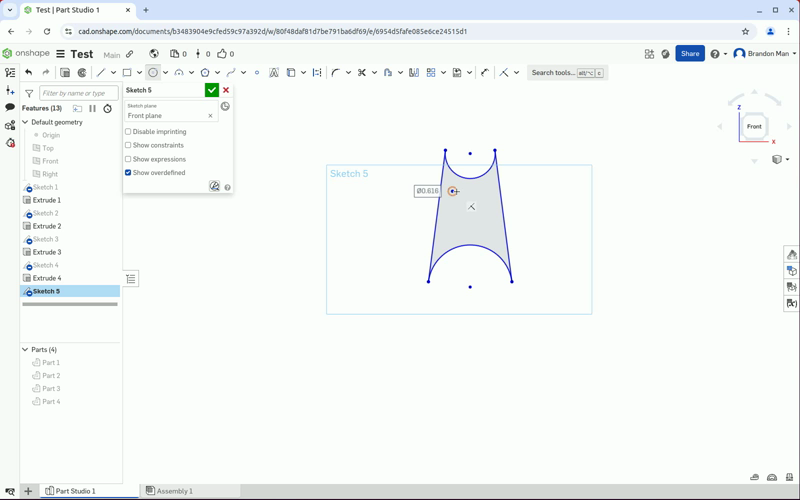
scroll(-6)
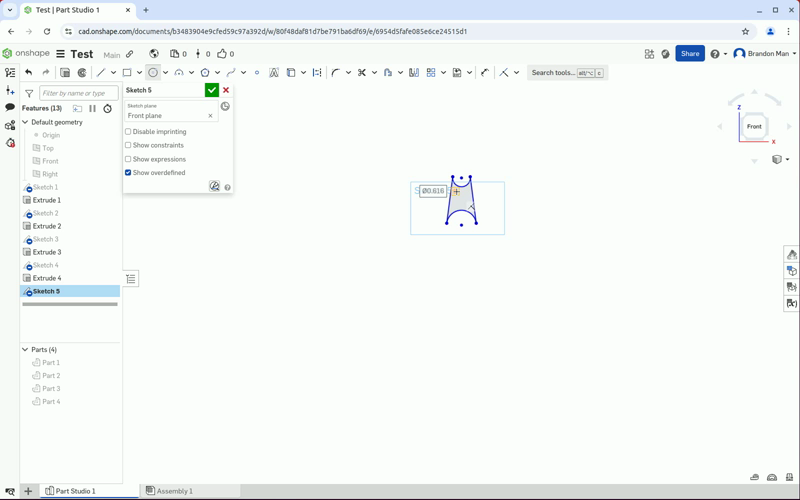
key(esc)
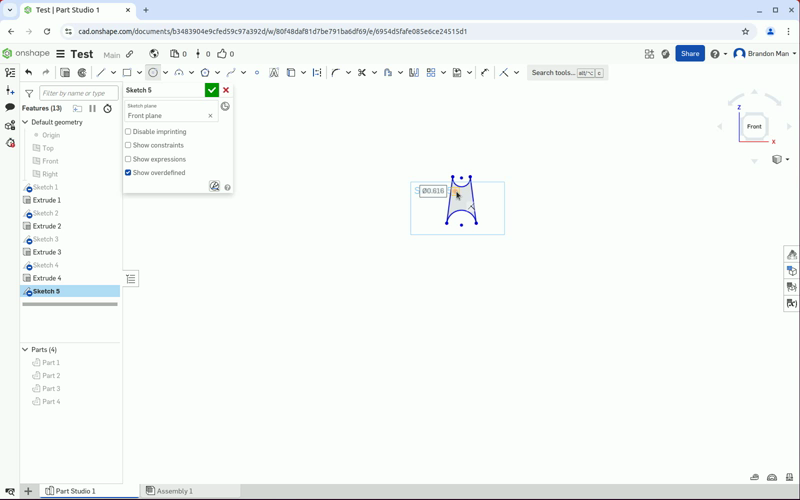
mouse_move(469, 208)
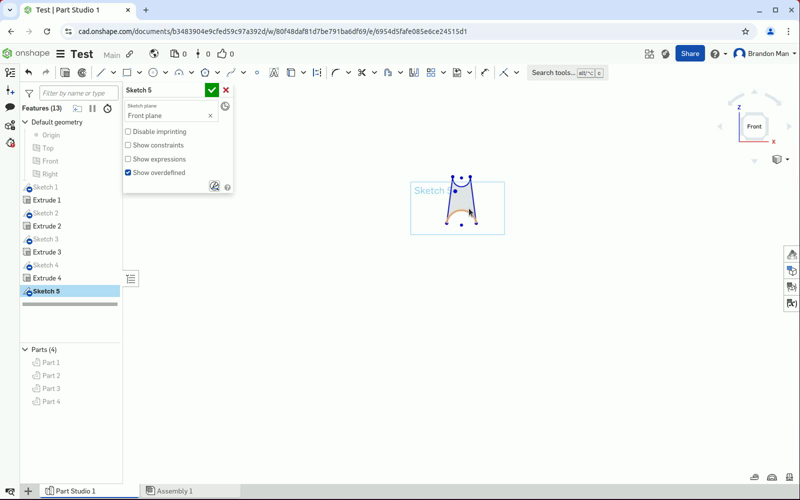
scroll(6)
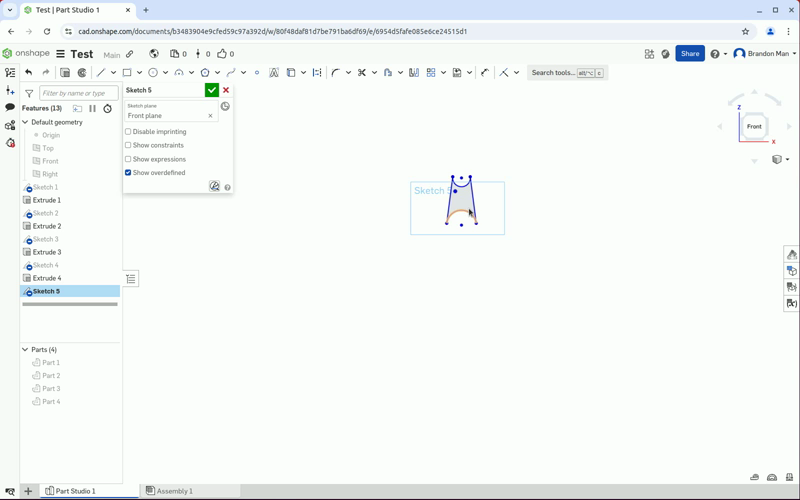
scroll(6)
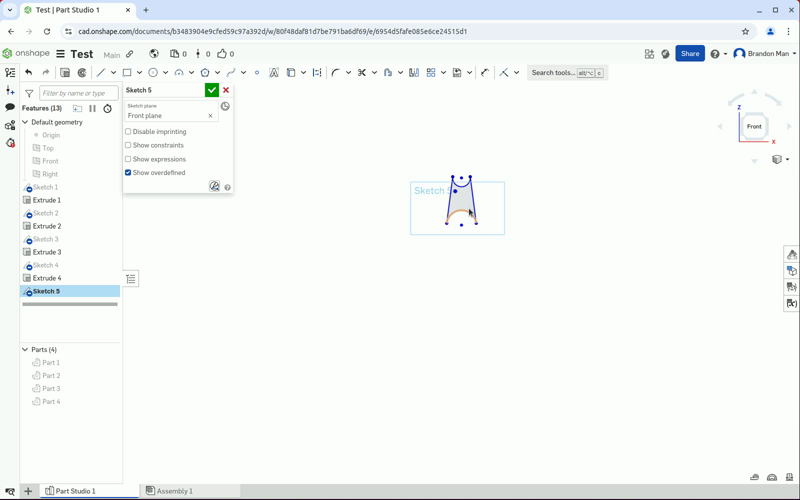
scroll(6)
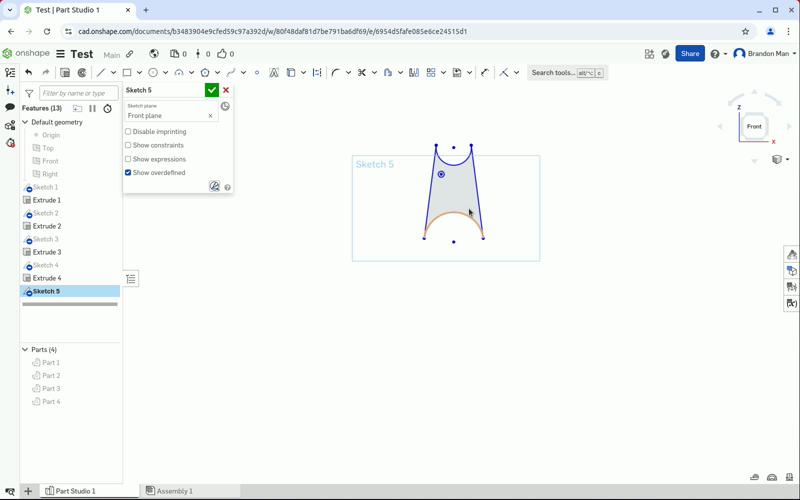
scroll(6)
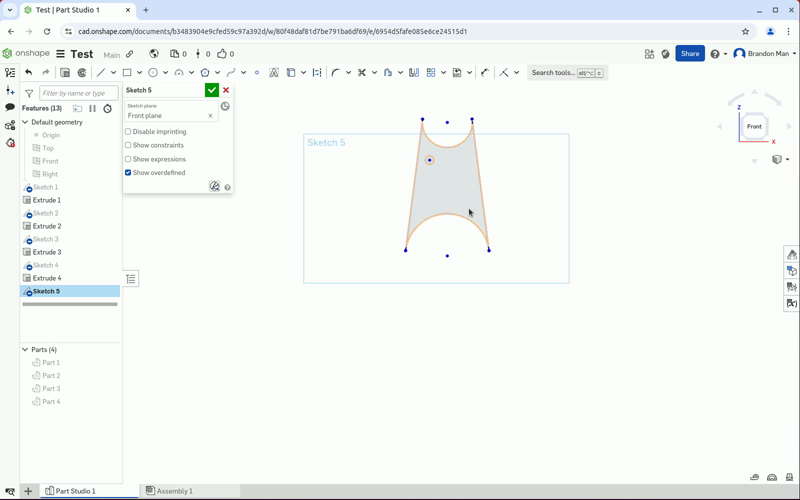
scroll(6)
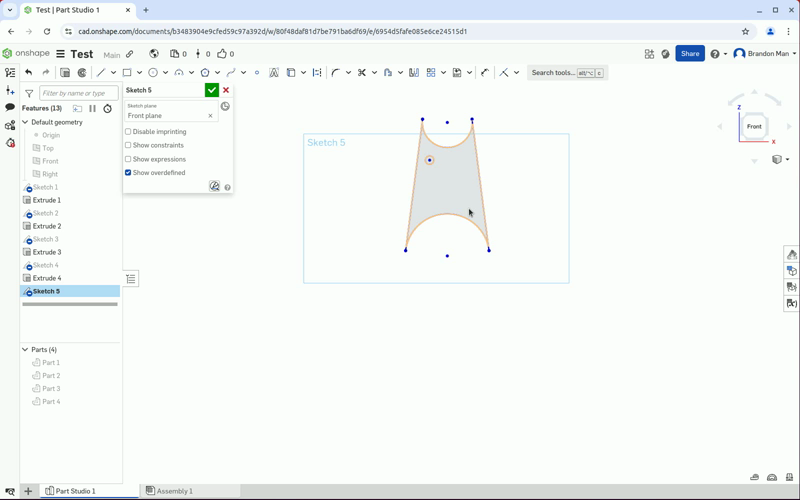
scroll(6)
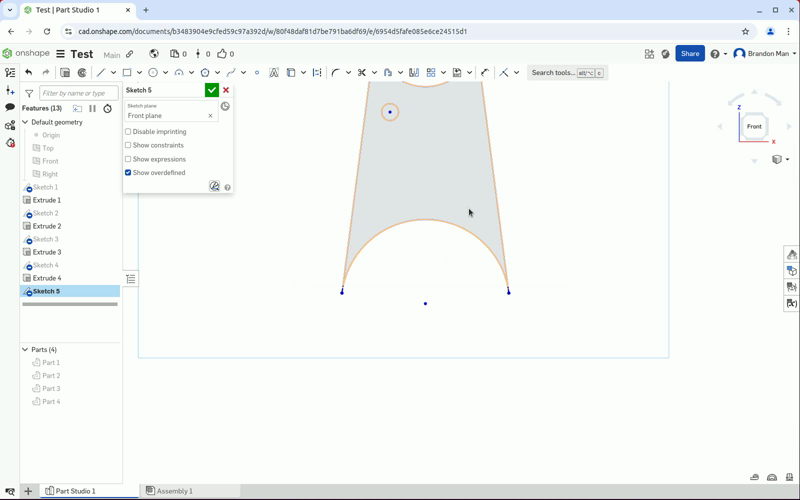
scroll(6)
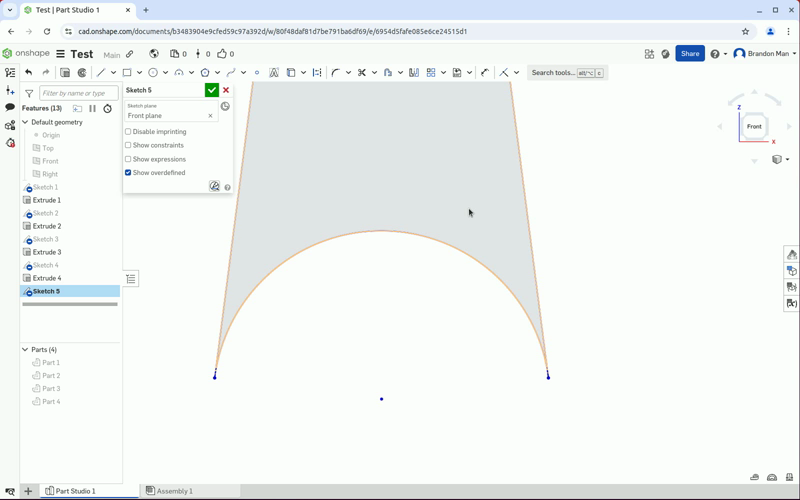
click(469, 208)
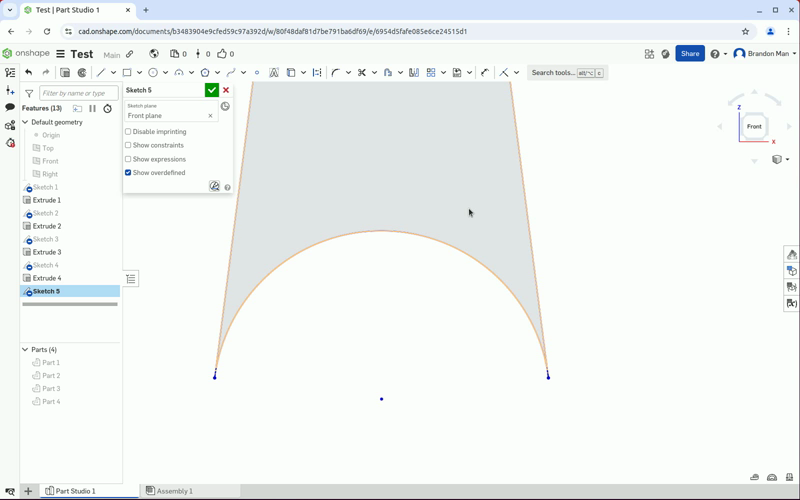
scroll(-6)
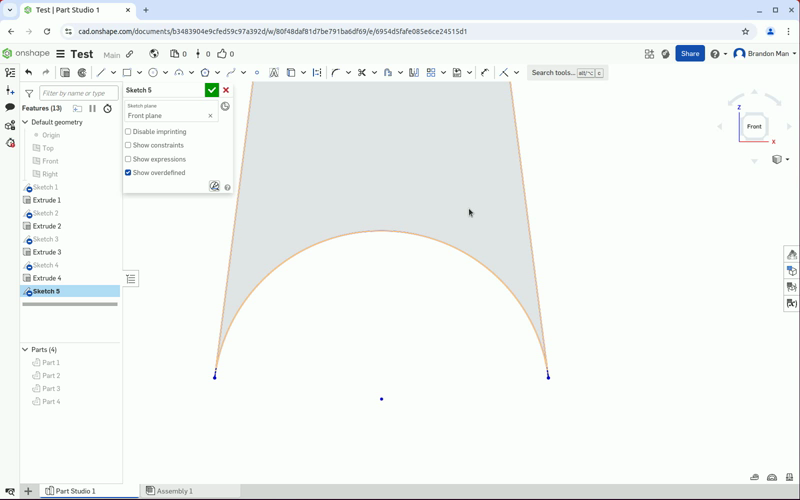
scroll(-6)
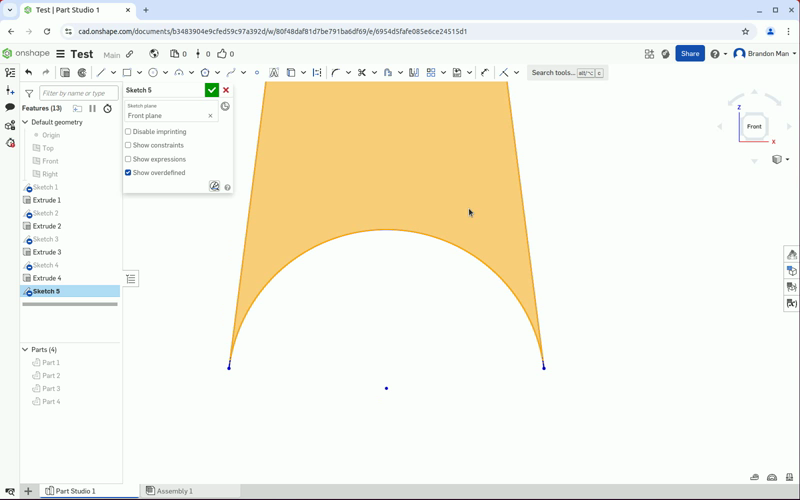
scroll(-6)
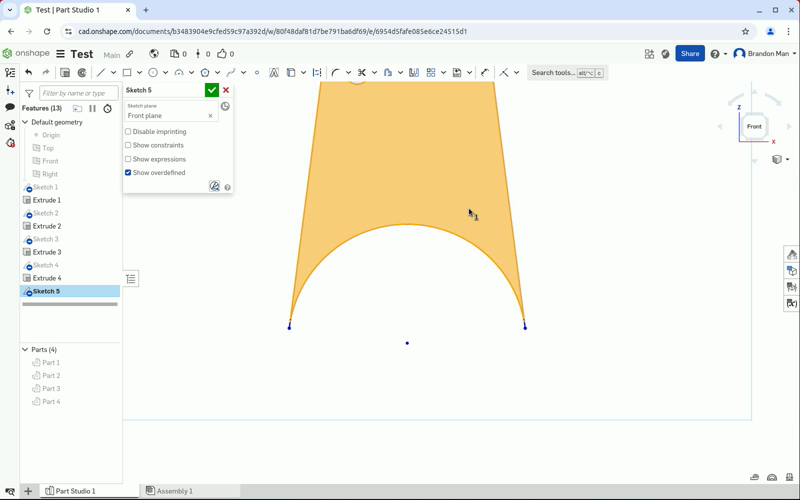
scroll(-6)
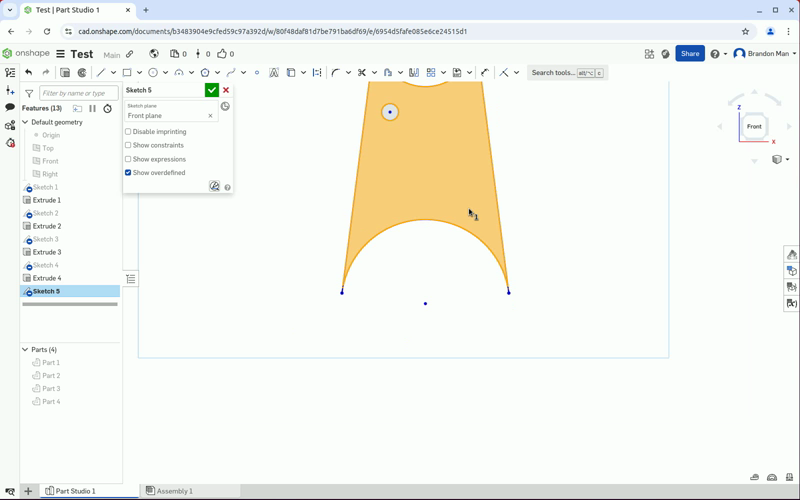
scroll(-6)
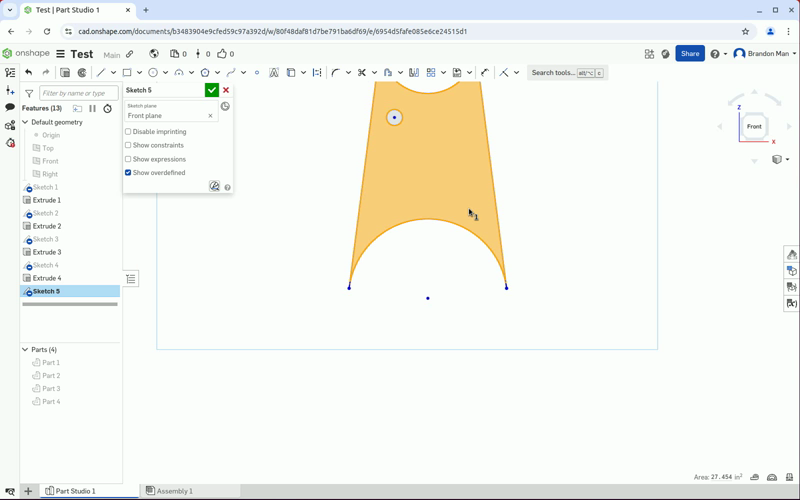
scroll(-6)
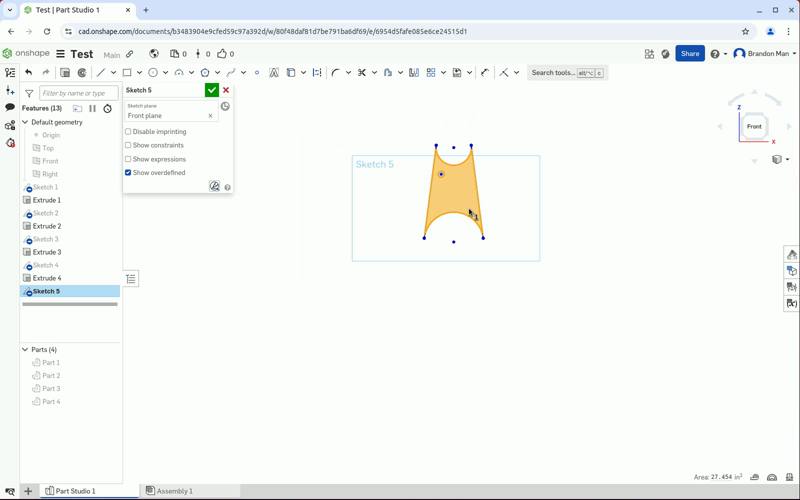
scroll(-6)
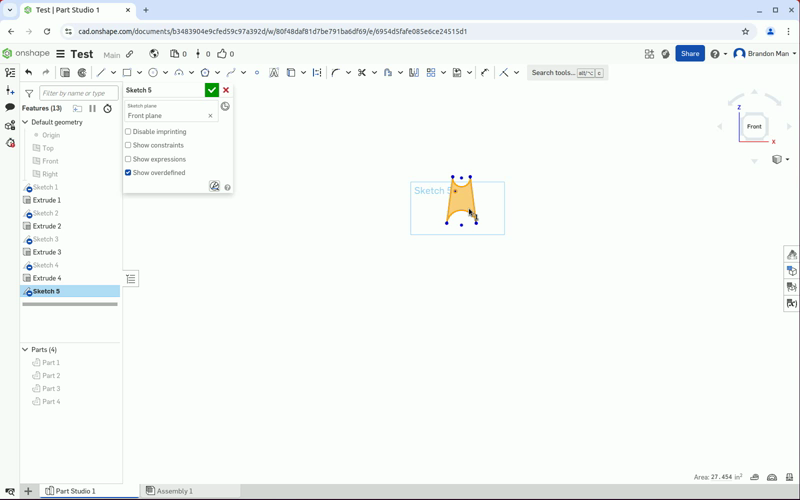
mouse_move(73, 352)
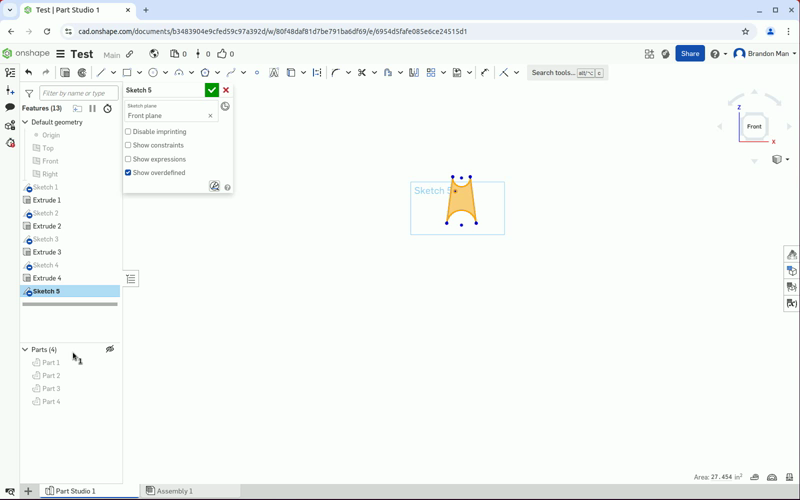
key(shift+y)
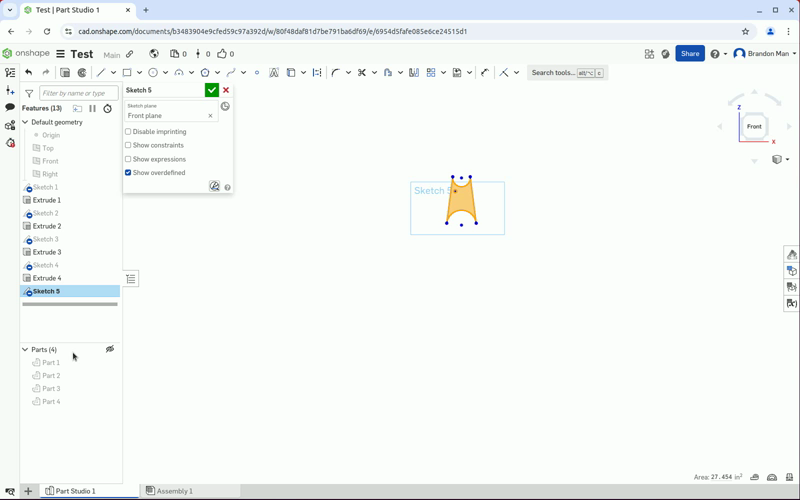
key(shift+e)
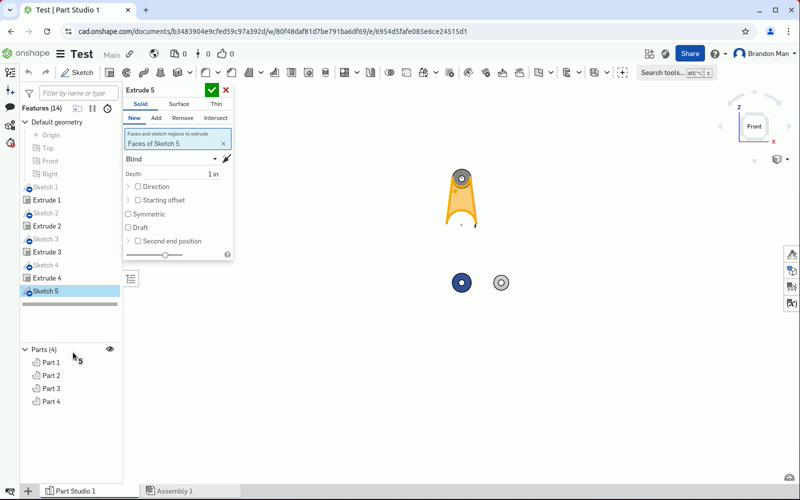
mouse_move(143, 106)
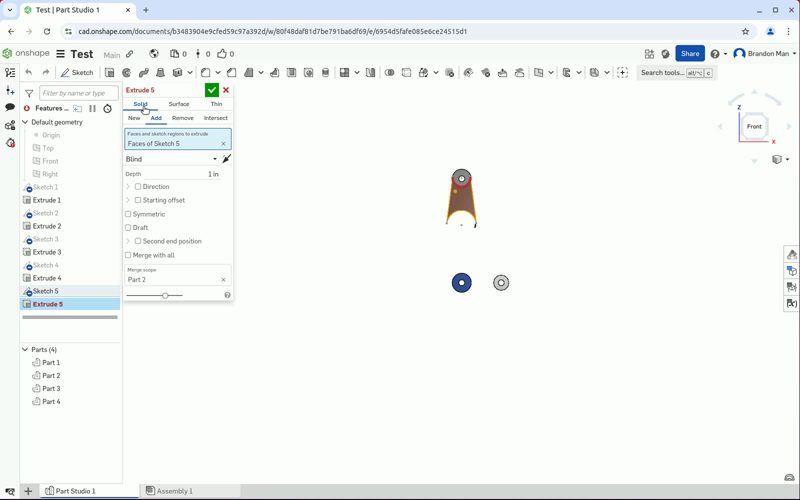
click(143, 106)
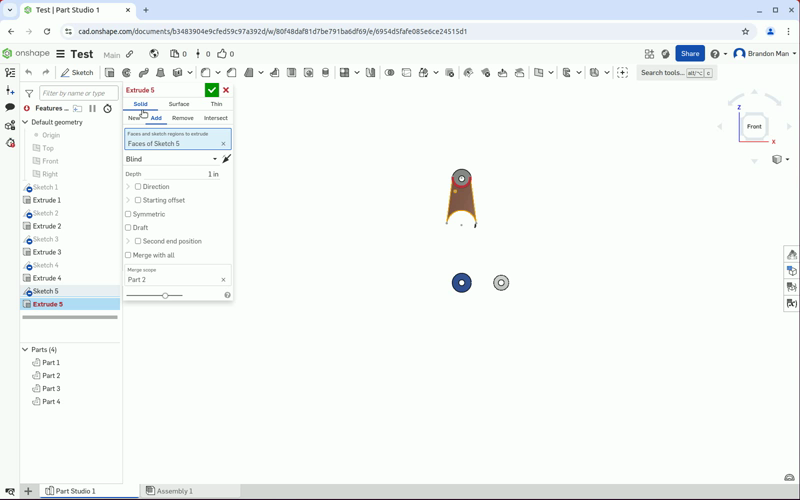
mouse_move(137, 120)
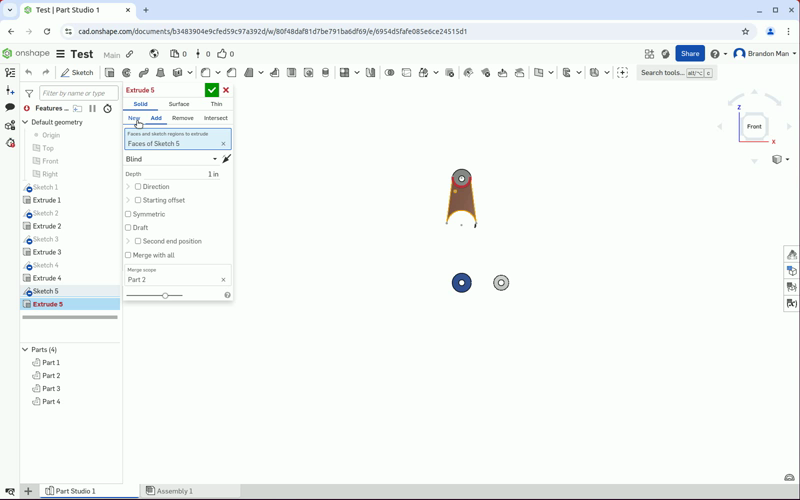
click(137, 120)
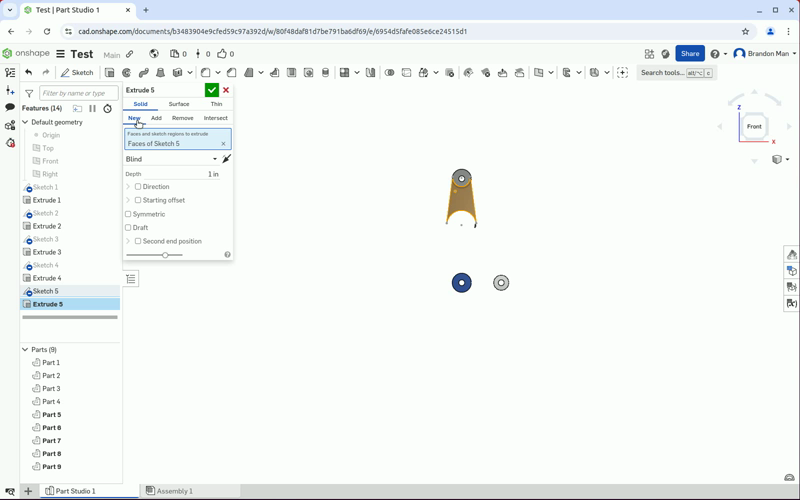
key(tab, 4)
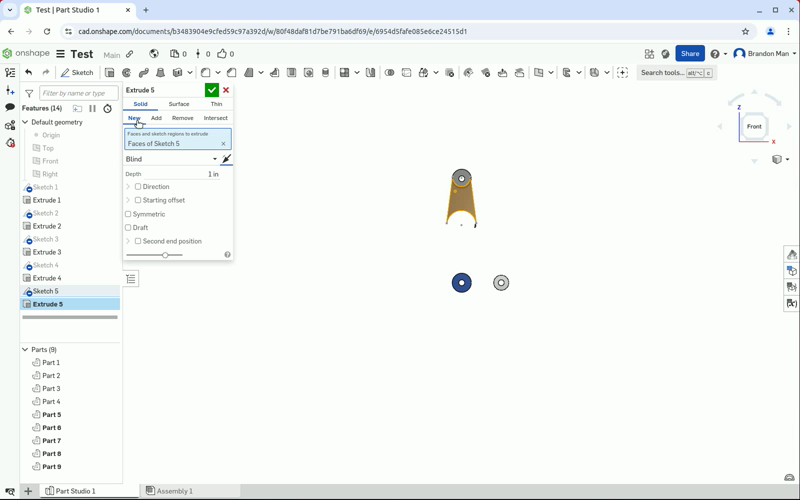
text(0.481)
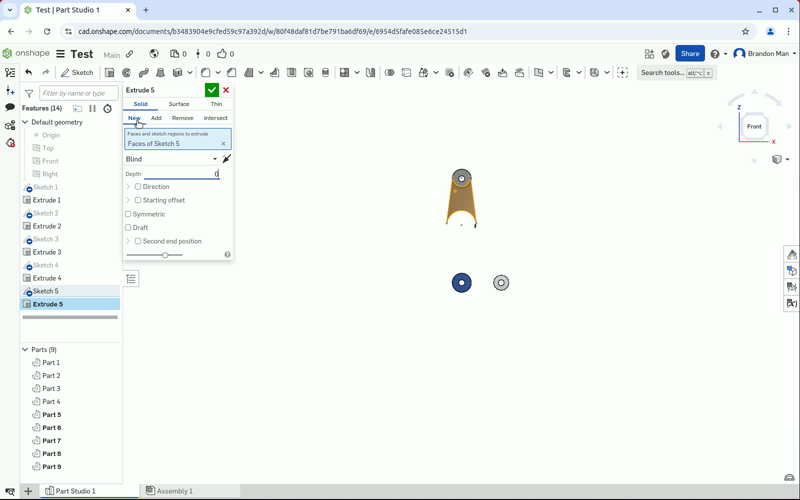
key(enter)
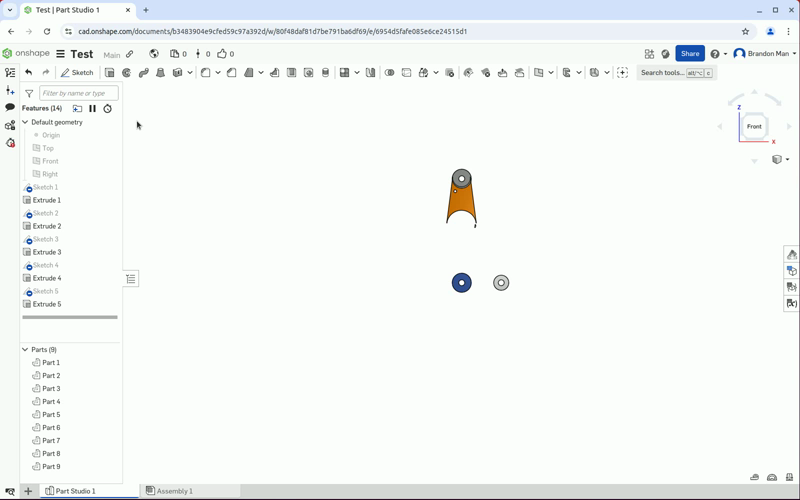
key(shift+h)
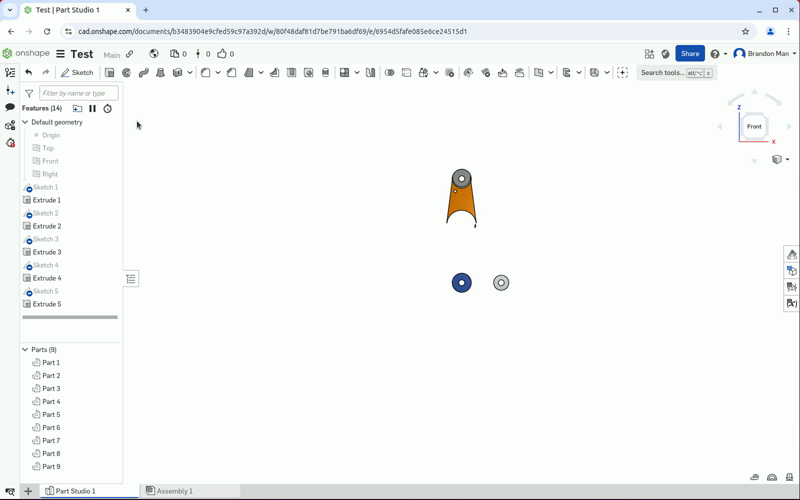
key(shift+h)
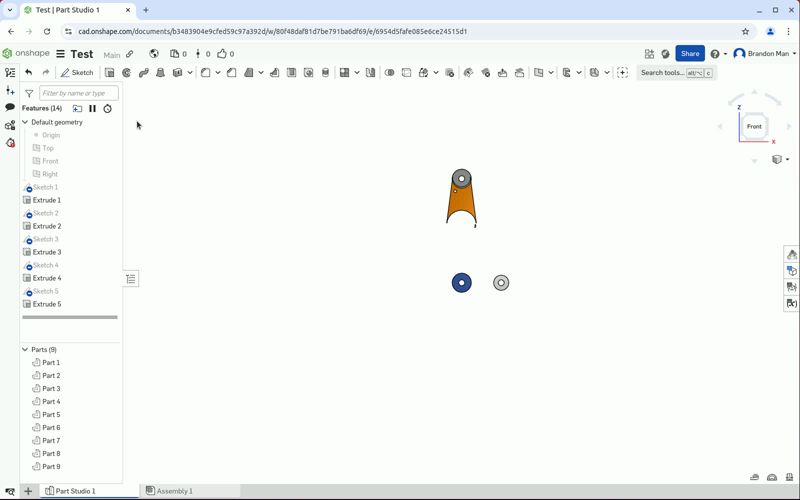
mouse_move(73, 189)
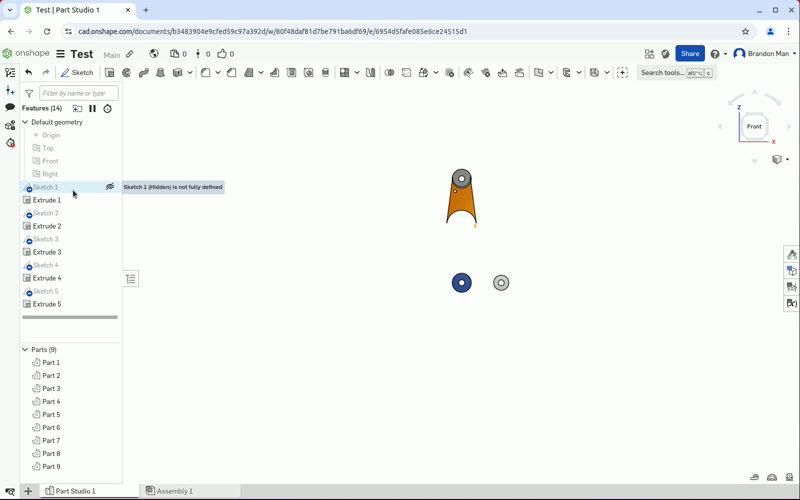
click(73, 189)
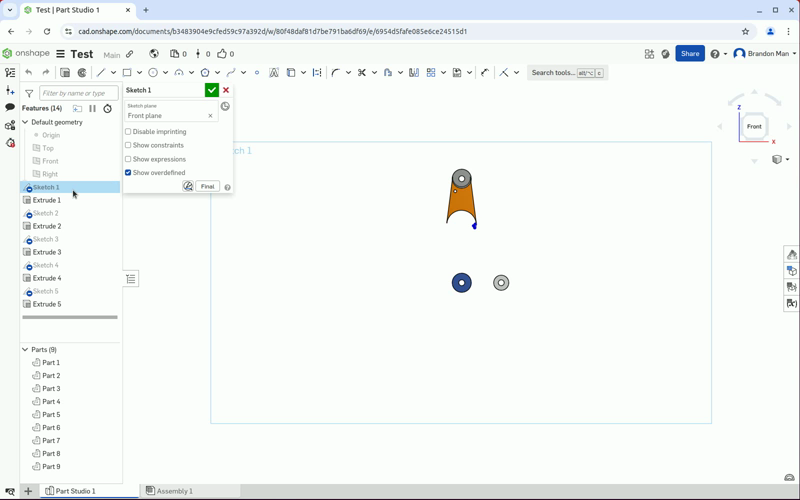
mouse_move(229, 92)
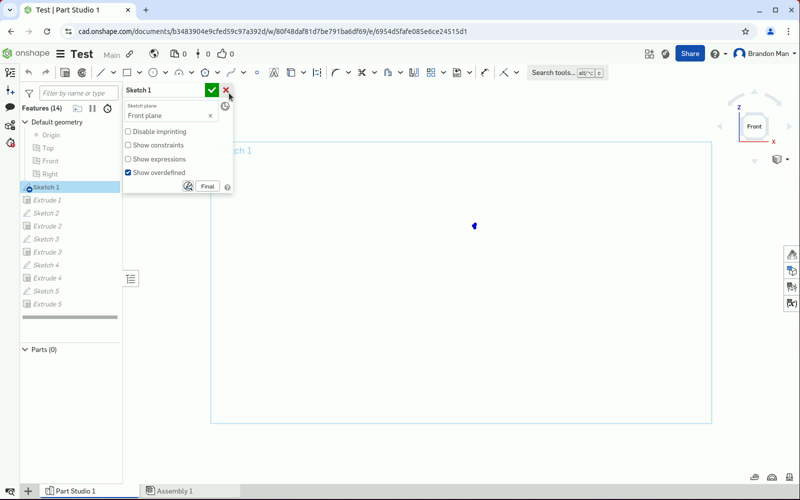
click(229, 92)
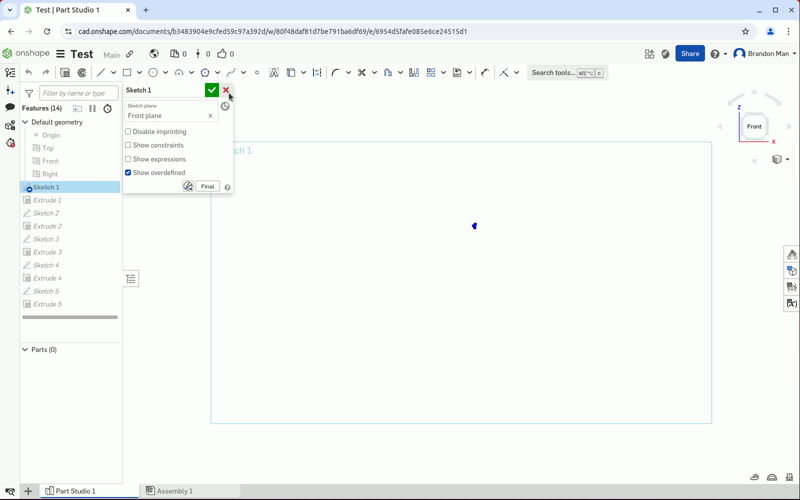
key(shift+s)
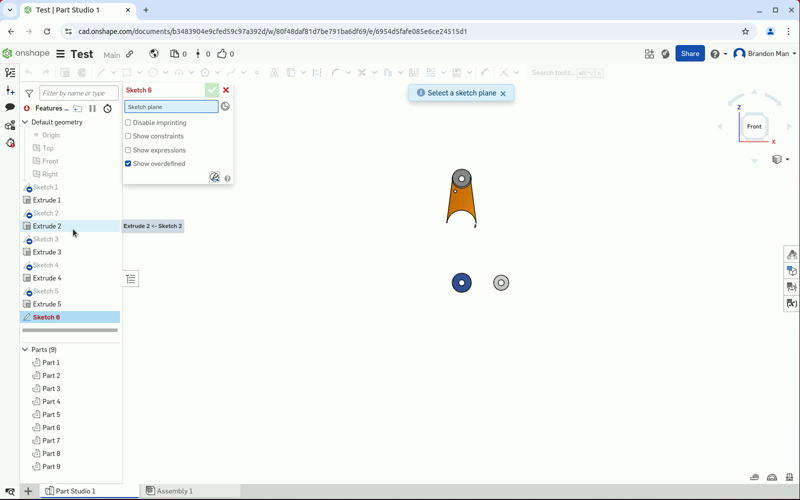
scroll(3)
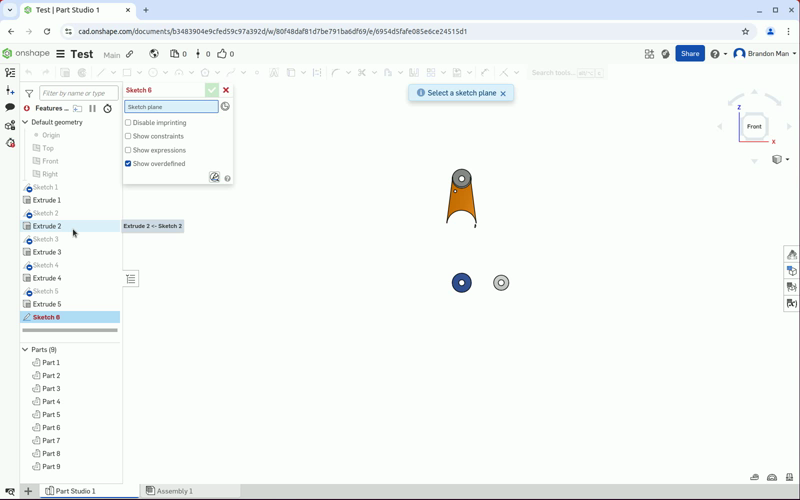
mouse_move(73, 163)
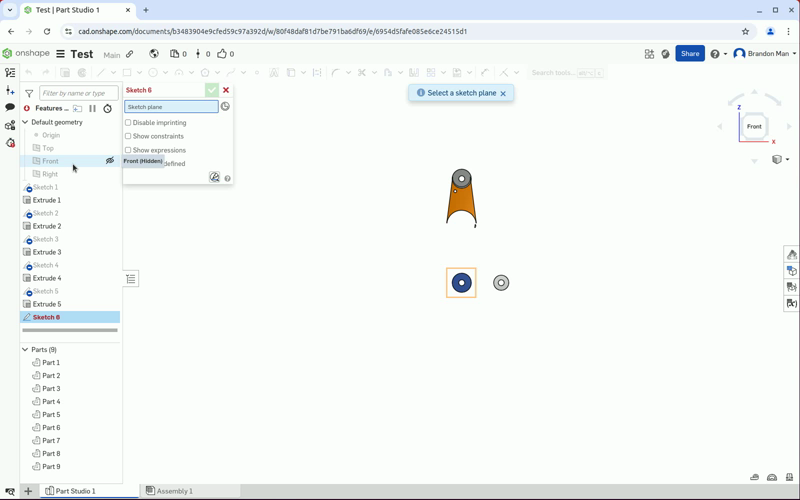
click(73, 163)
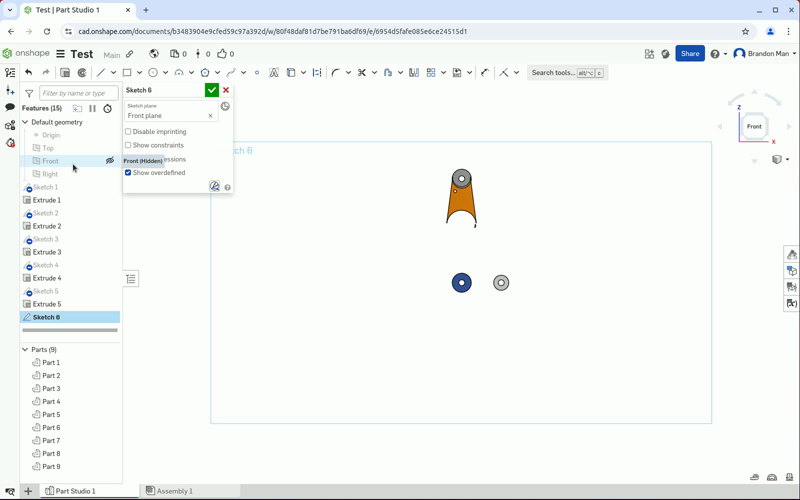
mouse_move(73, 352)
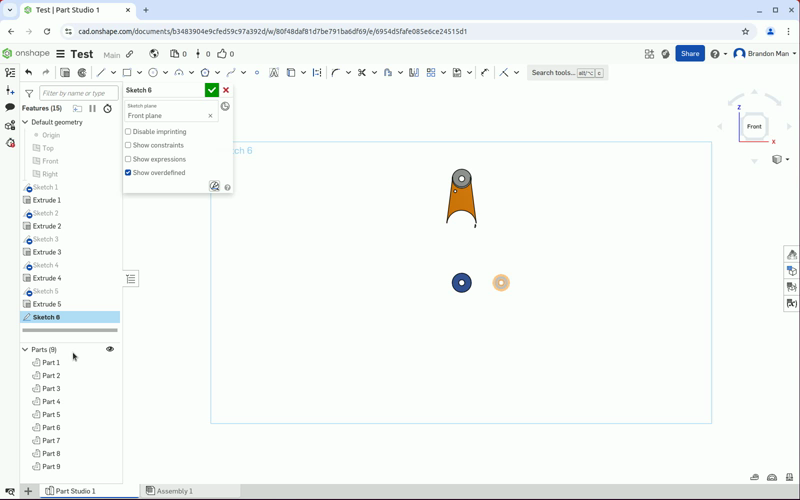
key(y)
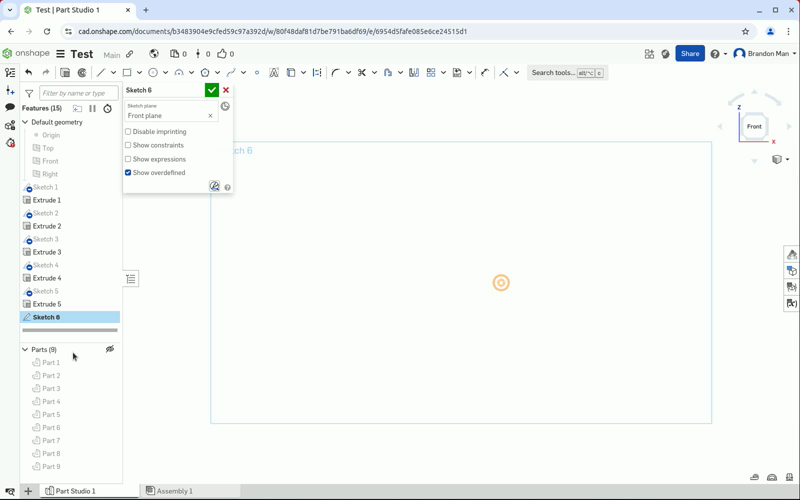
key(l)
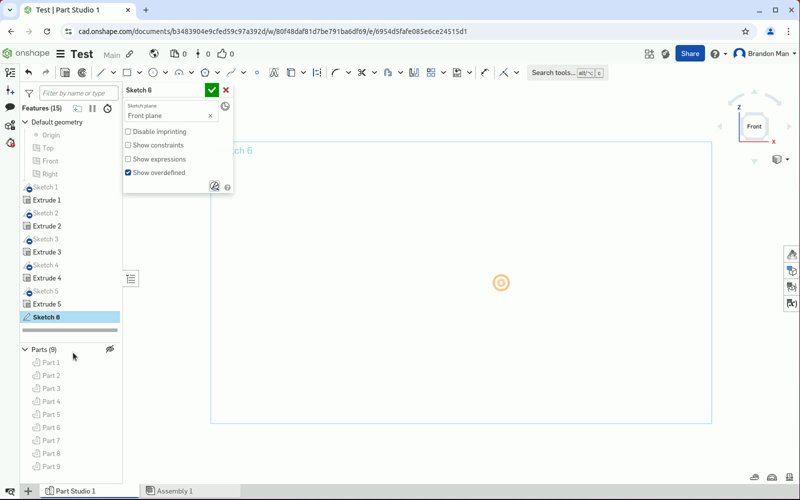
key_down(shift)
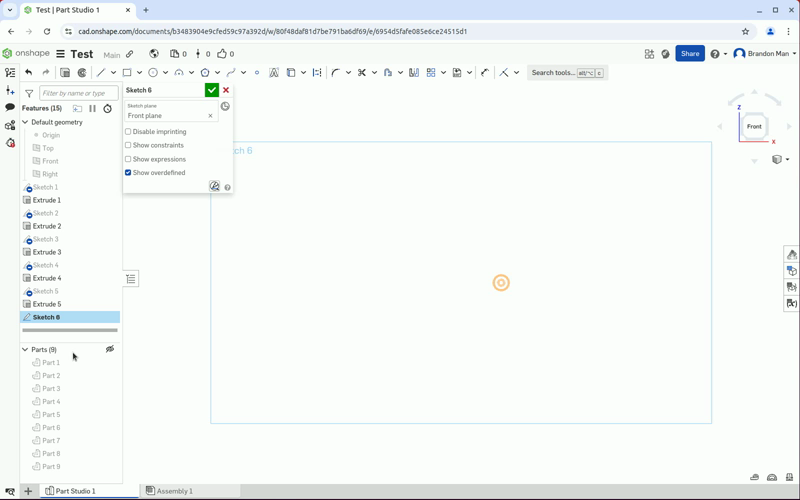
mouse_move(446, 226)
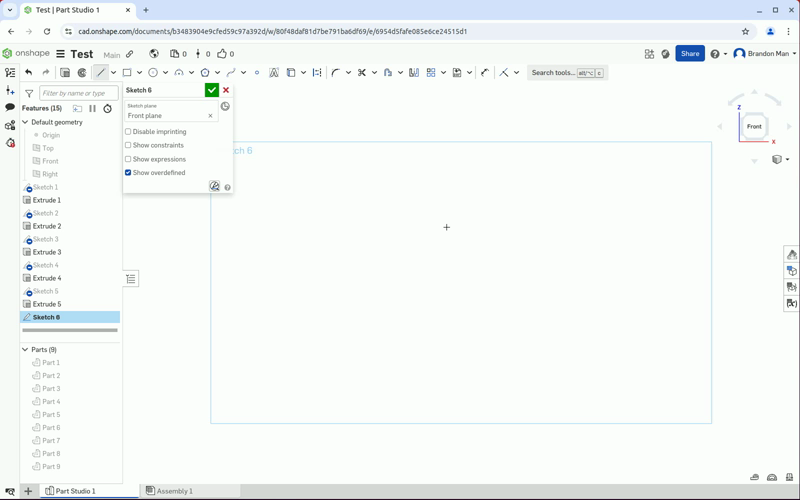
click(446, 226)
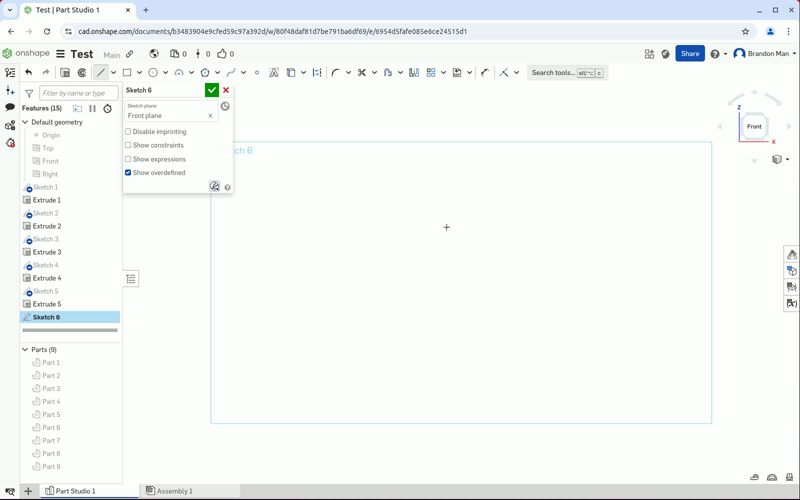
key_up(shift)
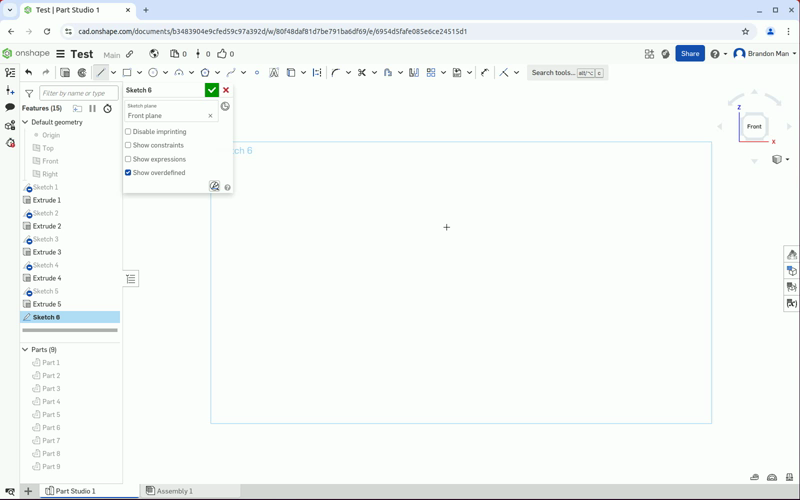
key_down(shift)
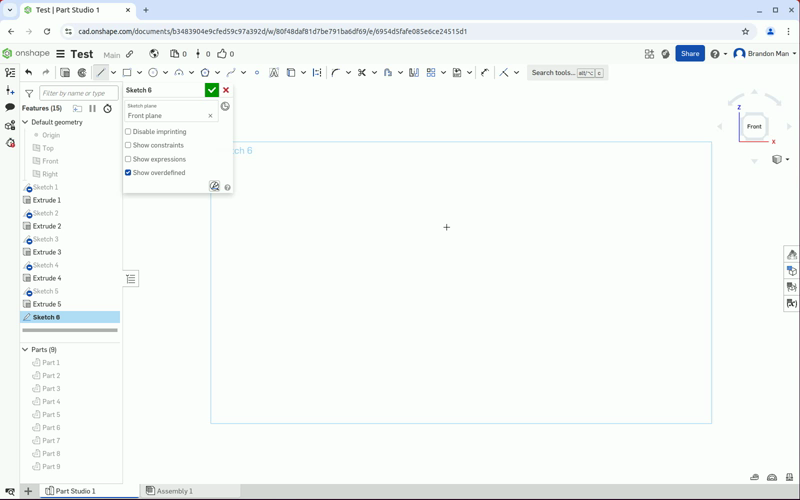
mouse_move(476, 226)
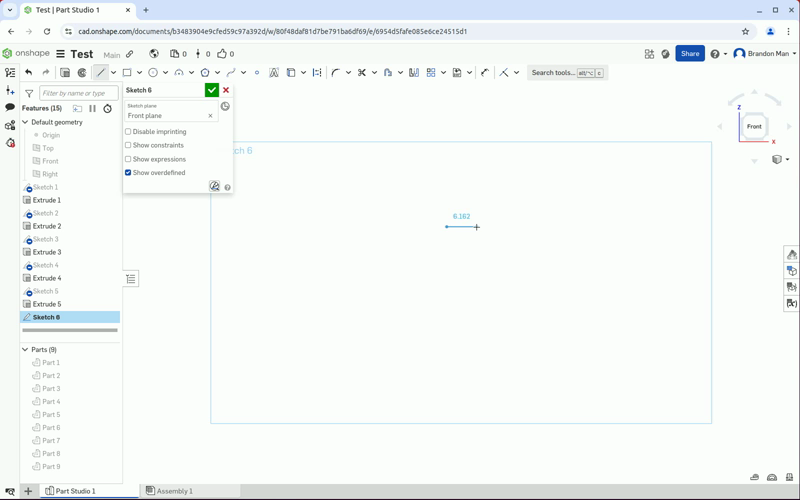
mouse_move(452, 282)
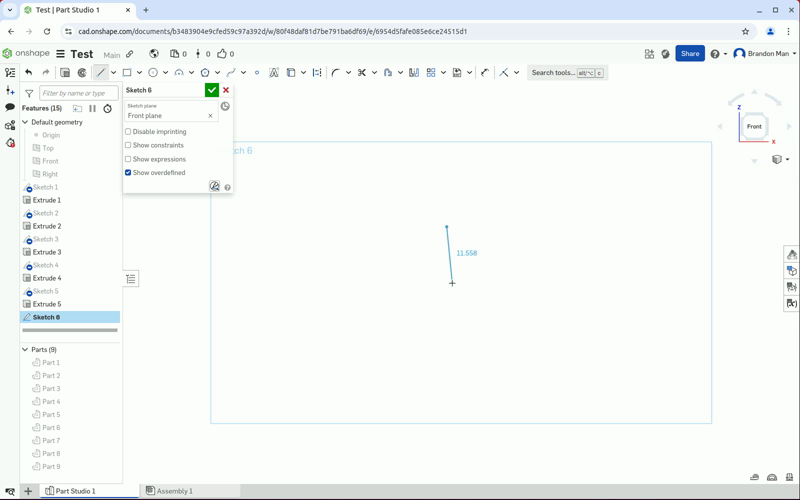
click(452, 282)
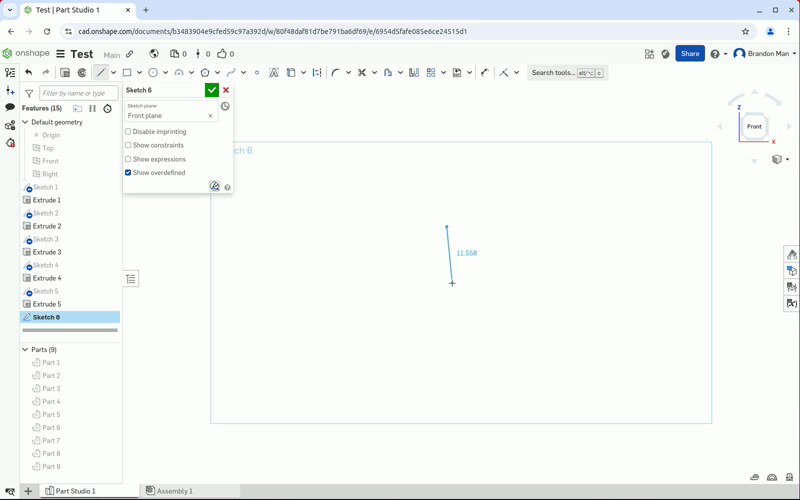
key_up(shift)
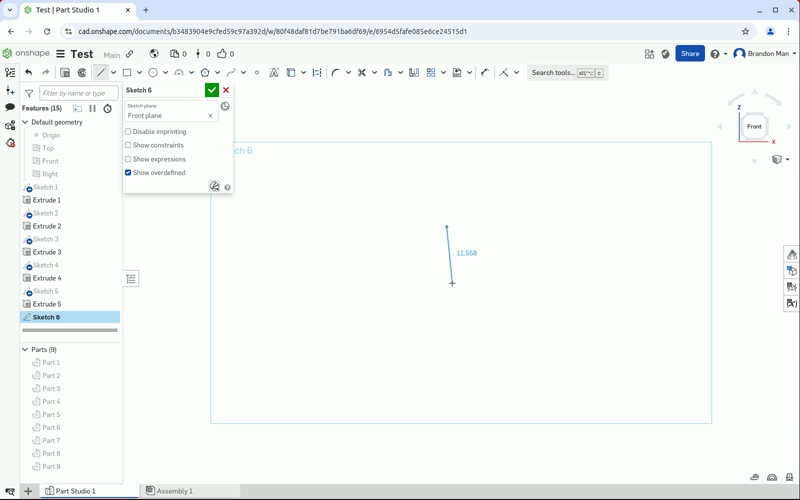
key(esc)
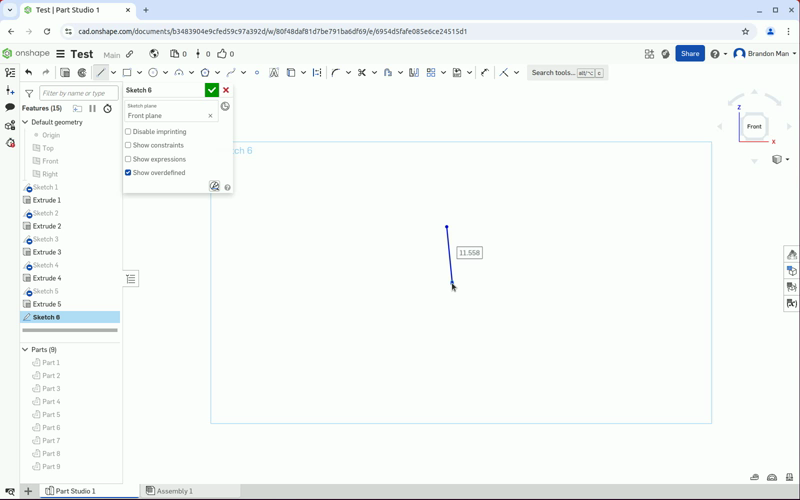
key(a)
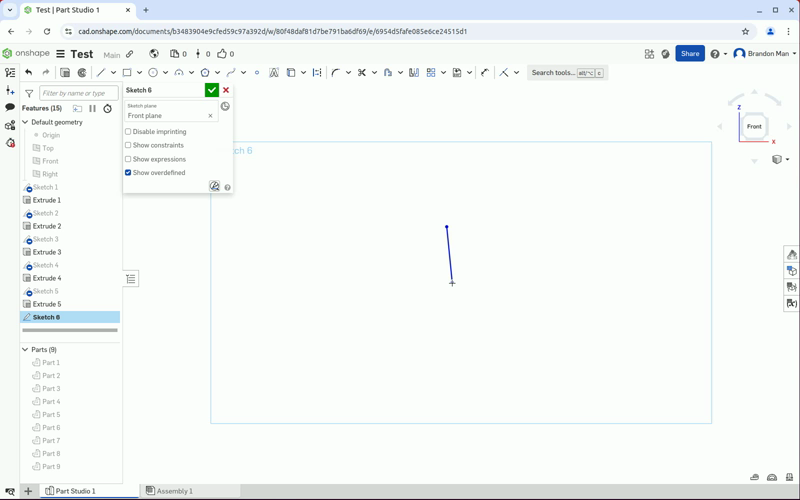
mouse_move(452, 282)
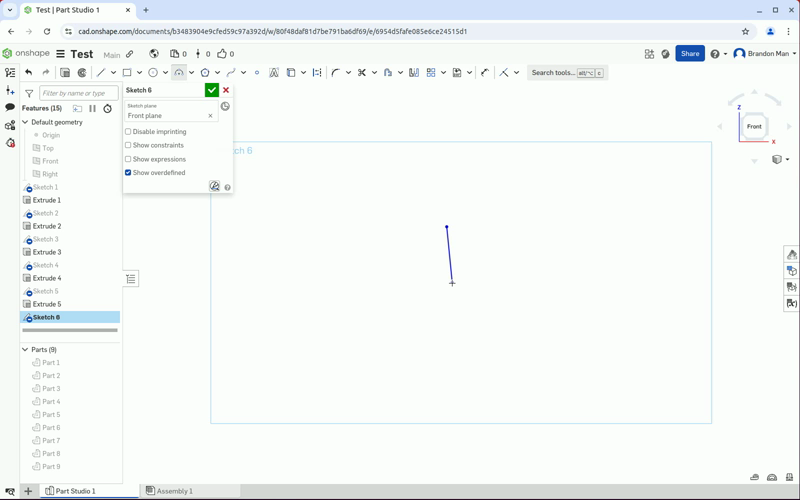
click(452, 282)
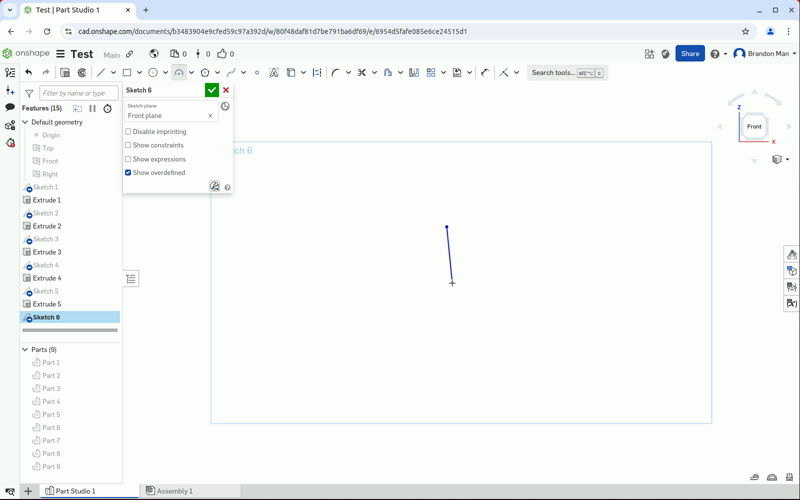
key_down(shift)
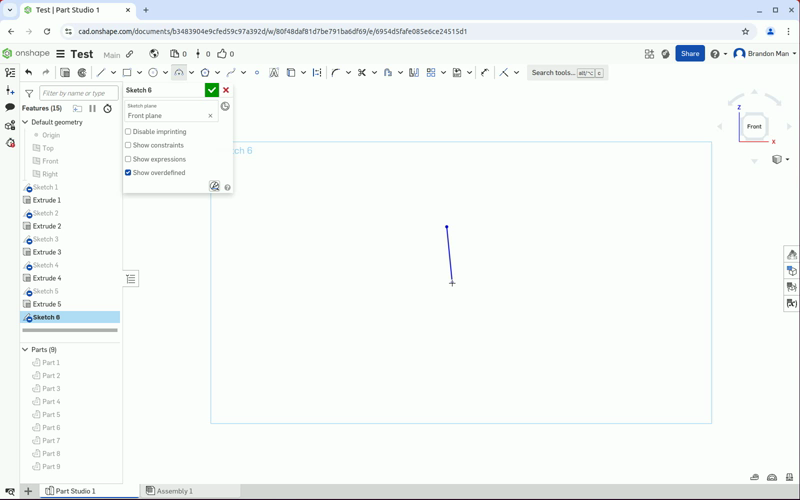
mouse_move(461, 291)
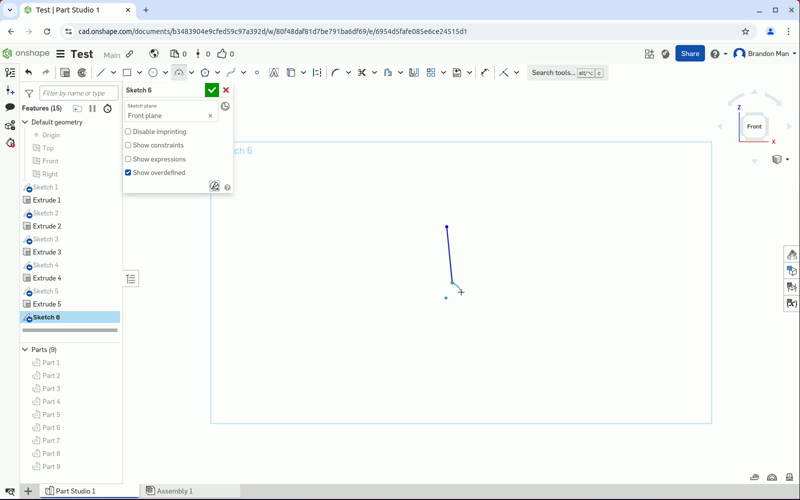
click(461, 291)
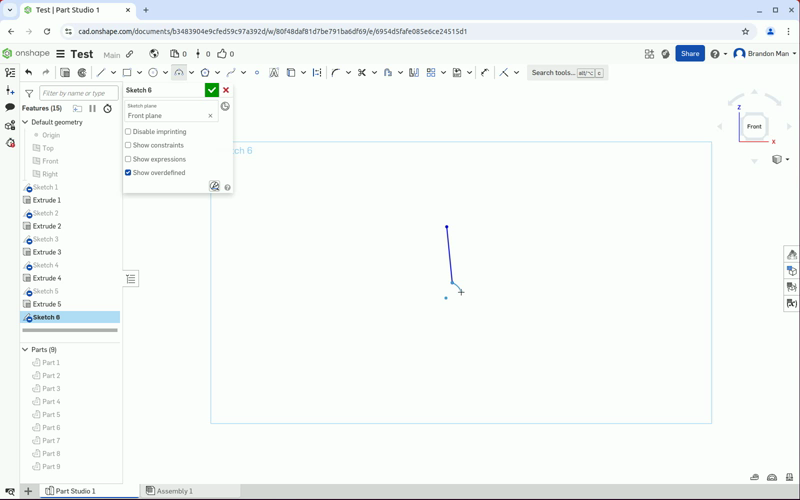
mouse_move(467, 276)
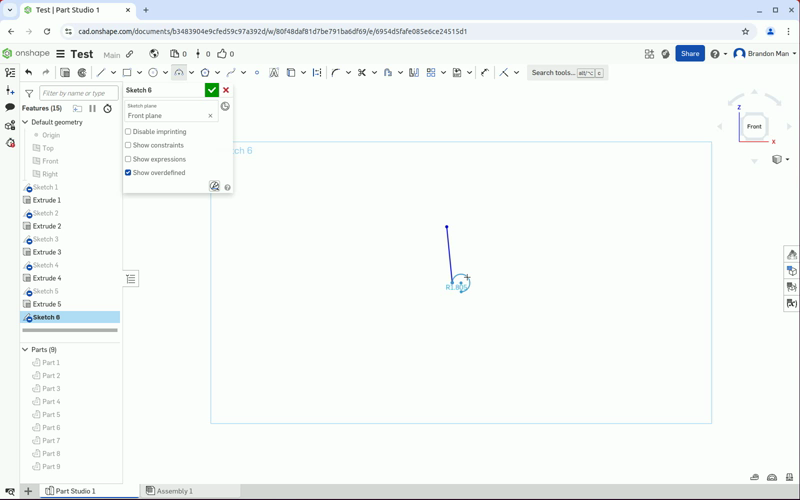
click(467, 276)
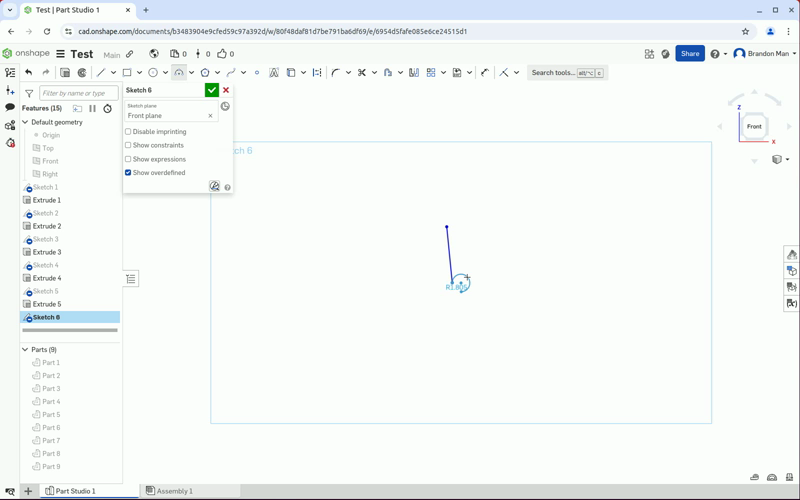
key_up(shift)
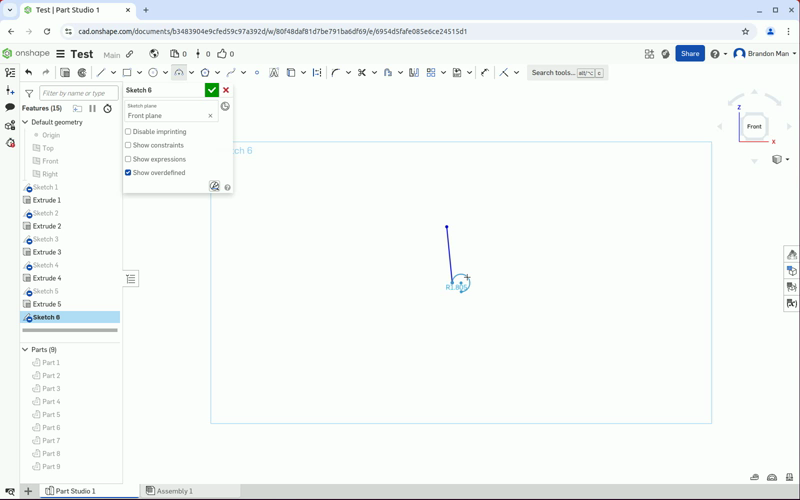
key(esc)
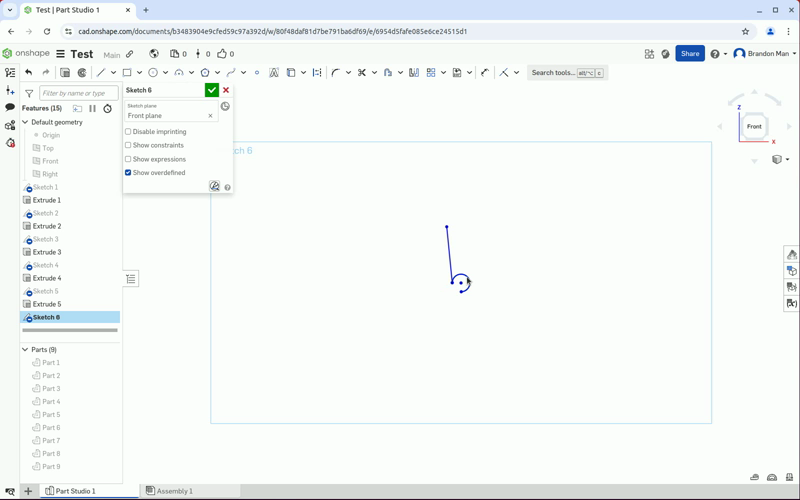
key(l)
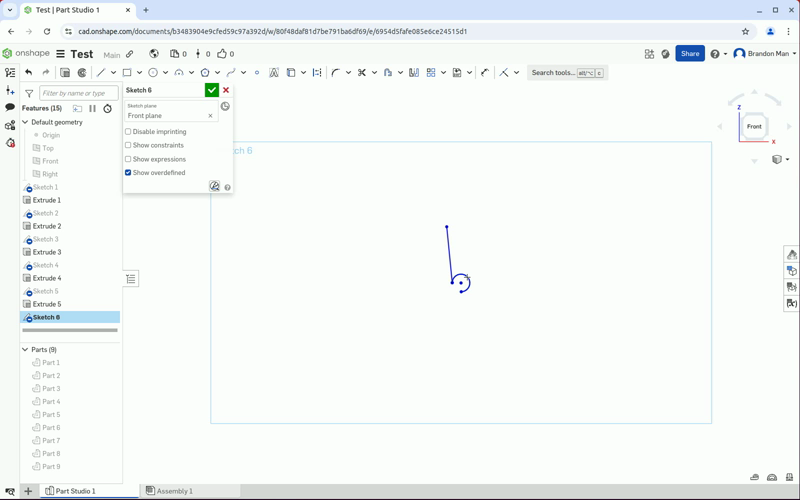
mouse_move(461, 291)
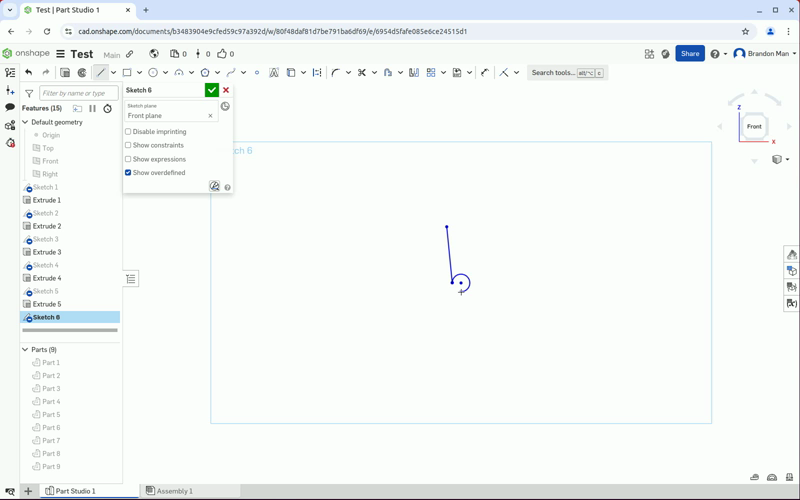
click(461, 291)
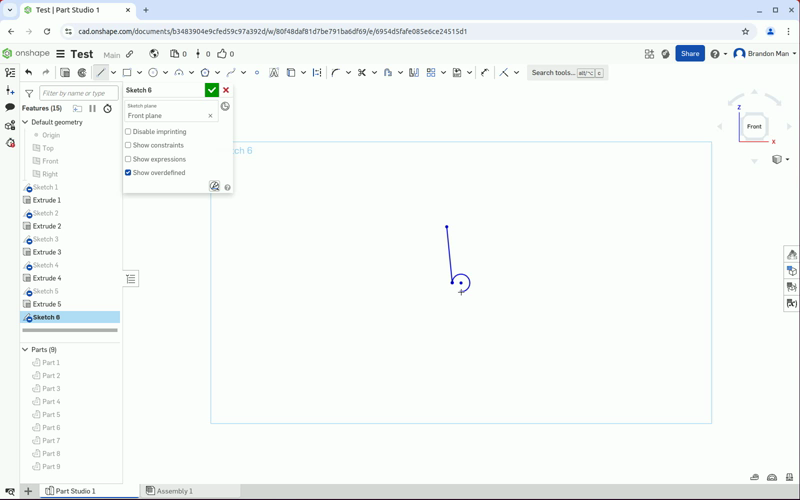
key_down(shift)
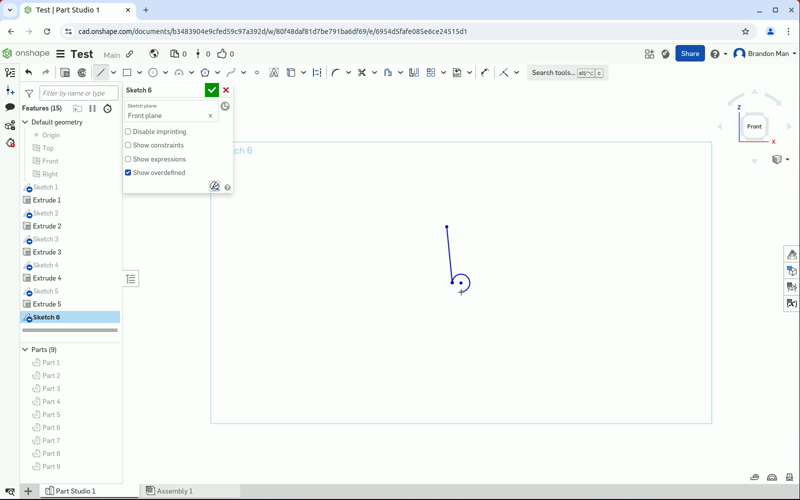
mouse_move(491, 291)
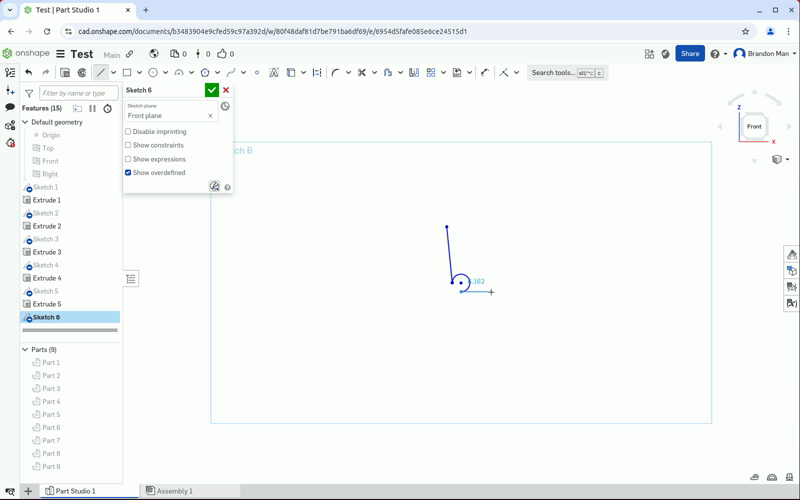
mouse_move(502, 290)
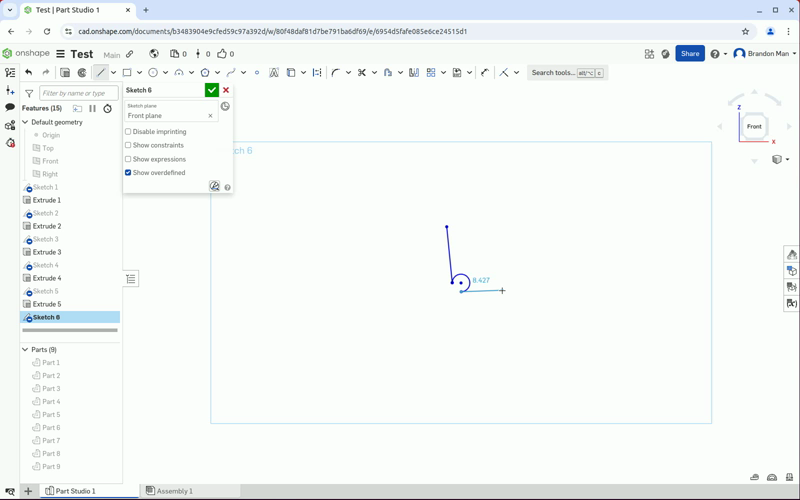
click(502, 290)
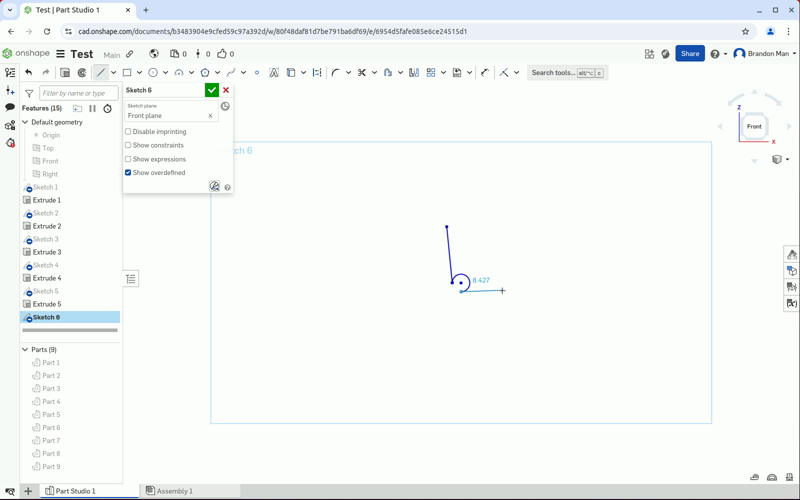
key_up(shift)
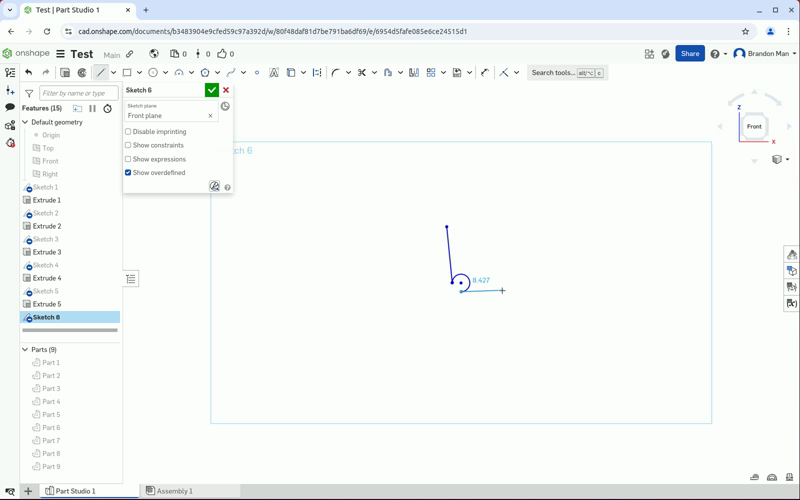
key(esc)
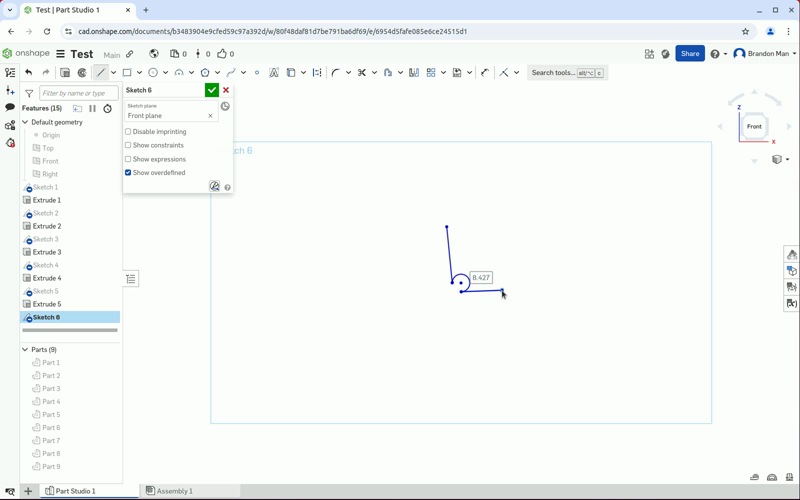
key(a)
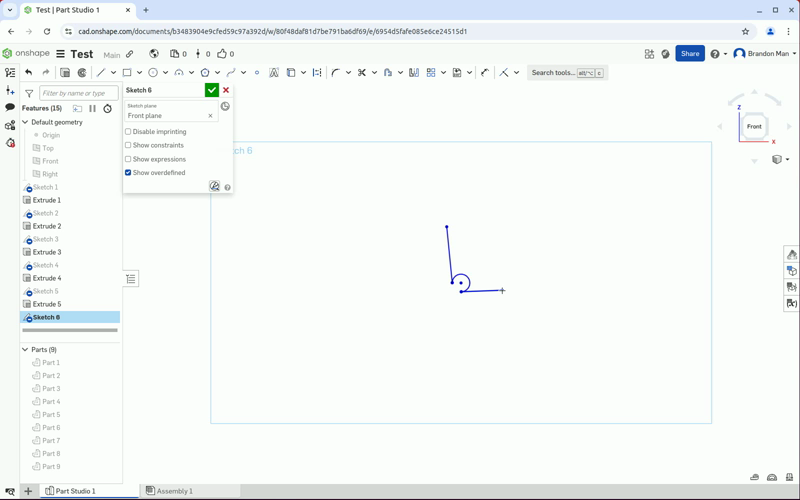
mouse_move(502, 290)
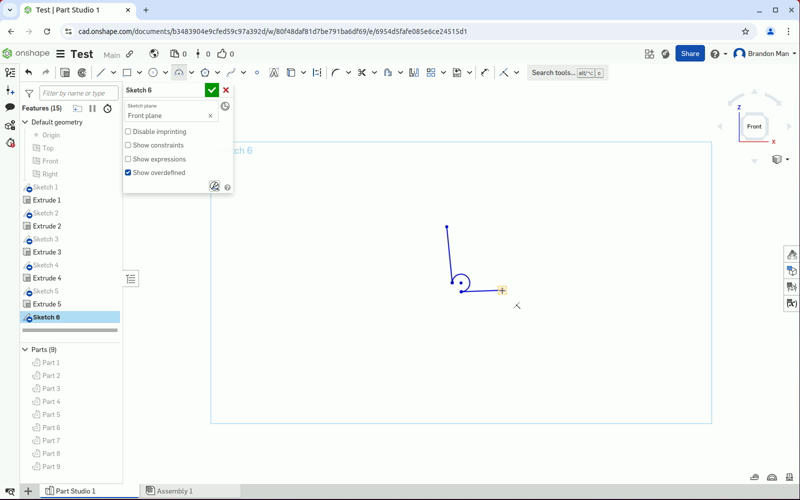
click(502, 290)
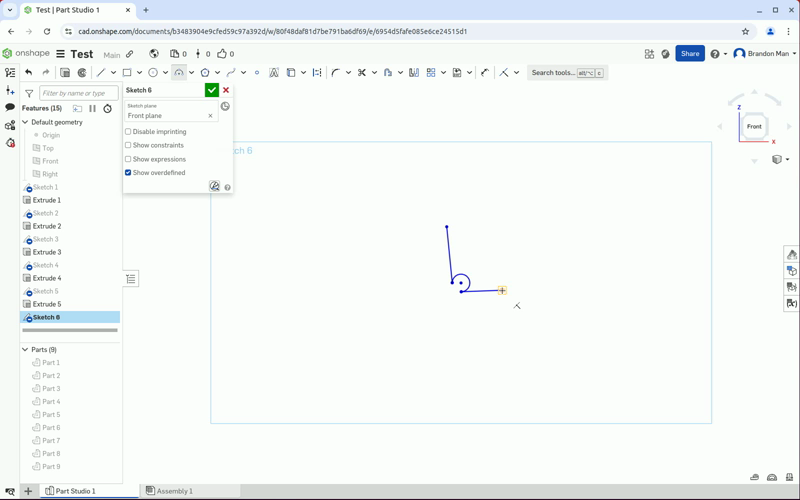
key_down(shift)
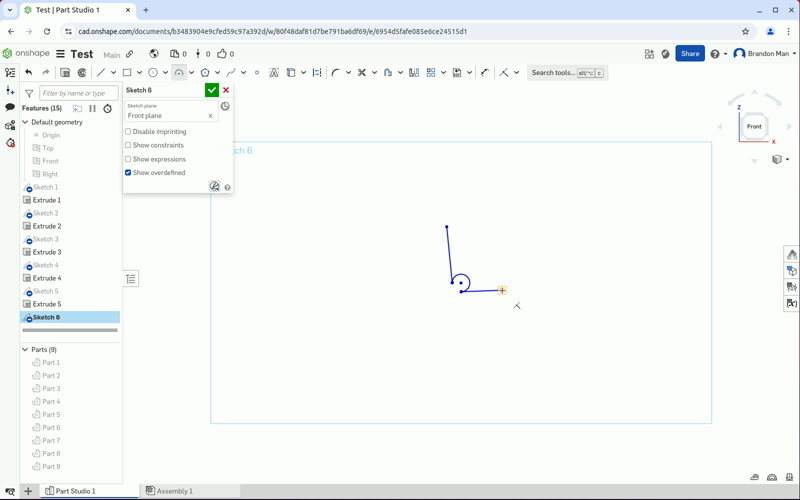
mouse_move(501, 276)
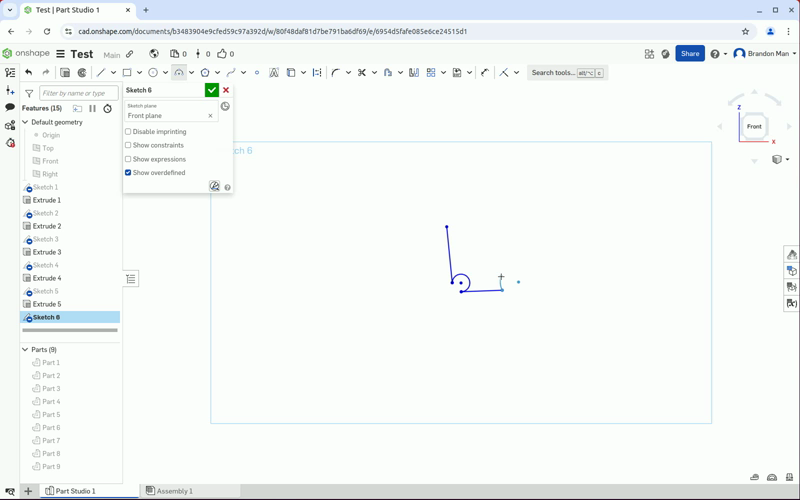
click(501, 276)
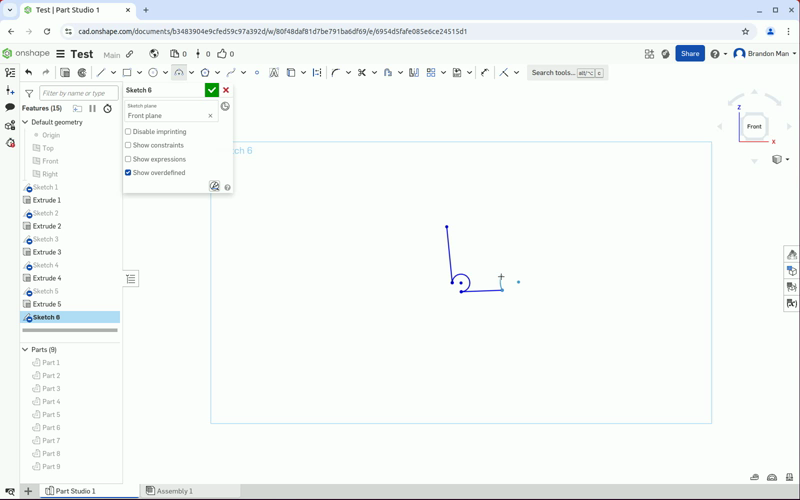
mouse_move(494, 283)
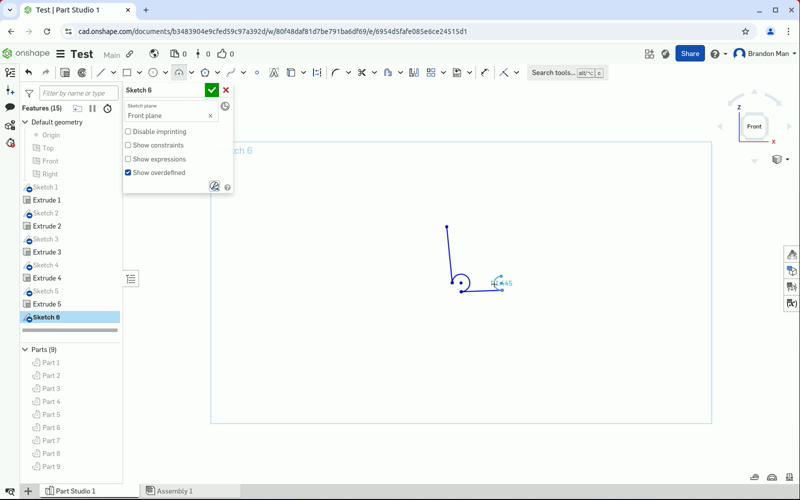
click(494, 283)
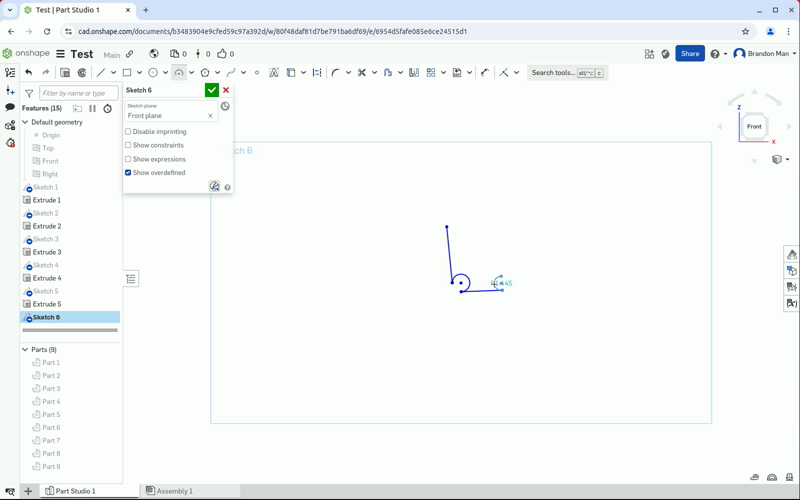
key_up(shift)
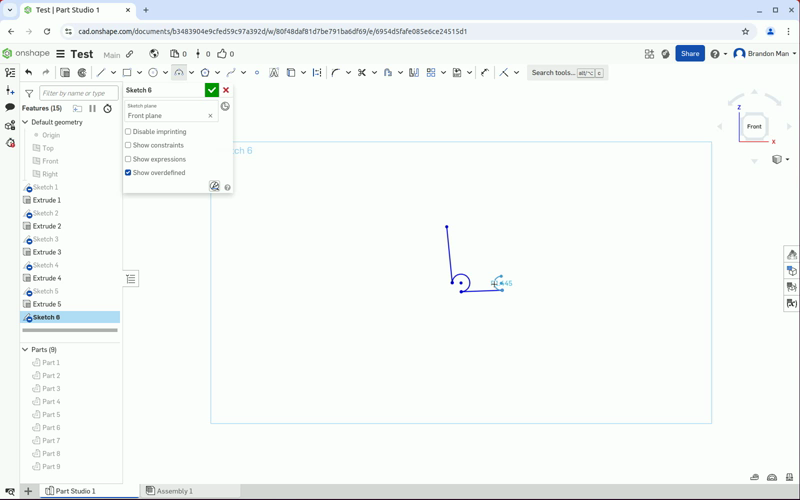
key(esc)
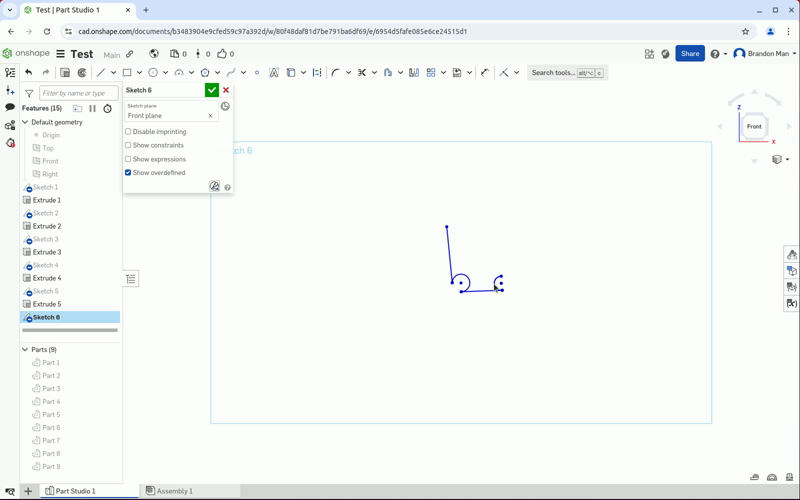
key(l)
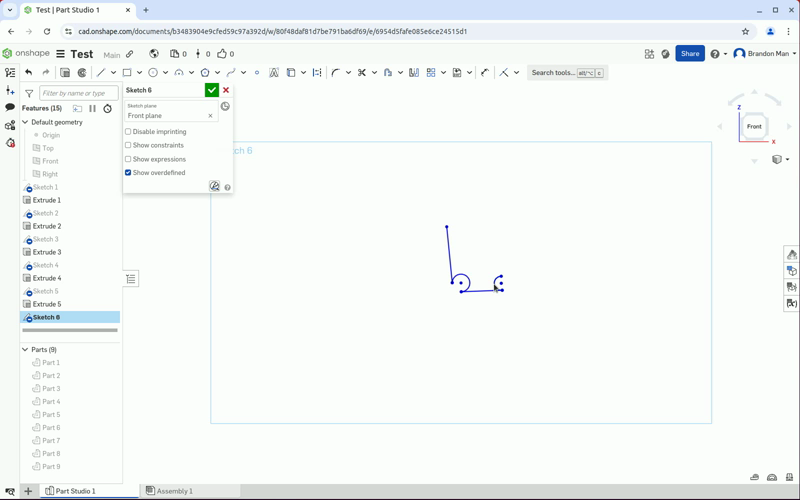
mouse_move(501, 276)
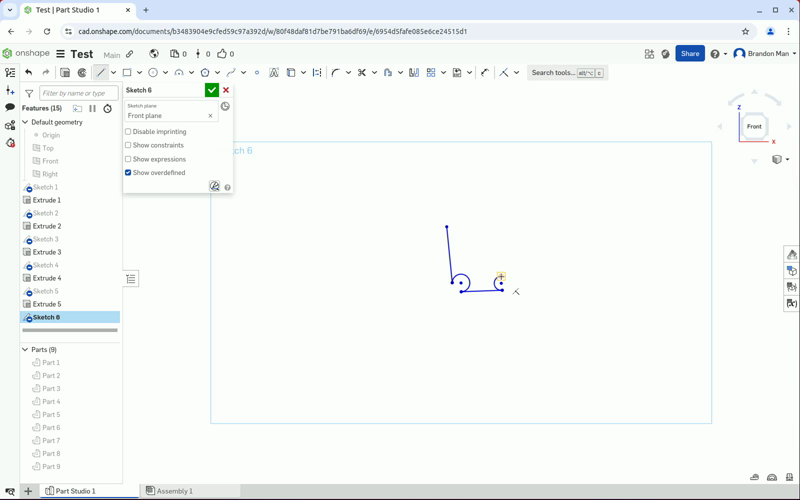
click(501, 276)
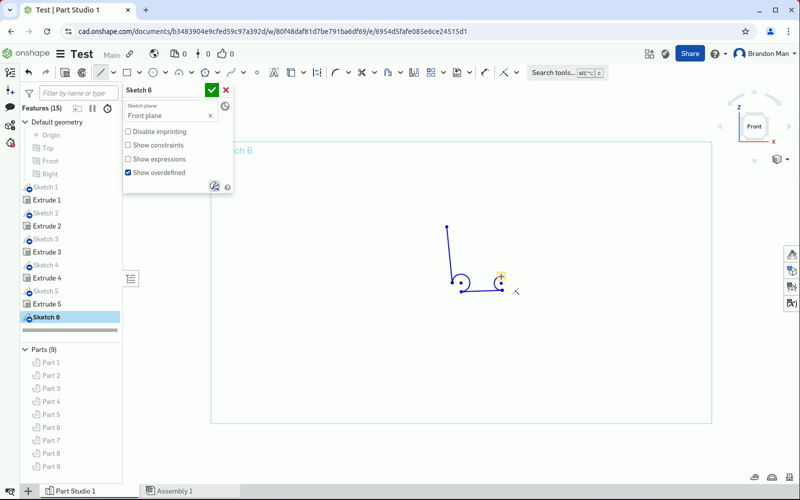
key_down(shift)
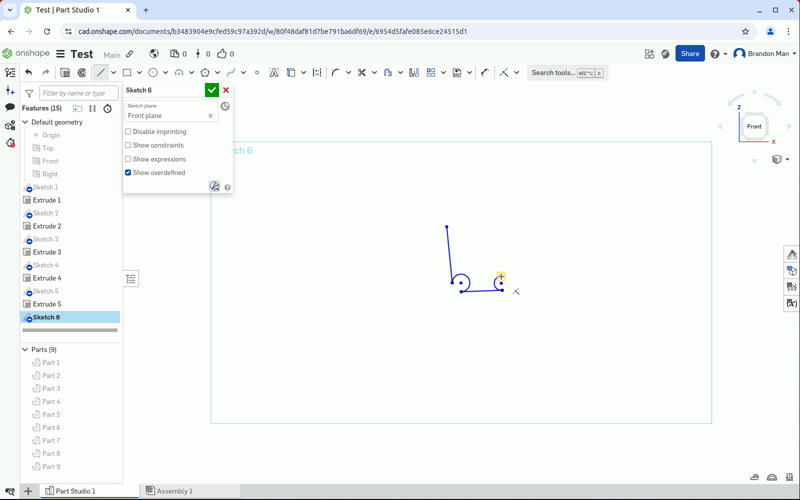
mouse_move(531, 276)
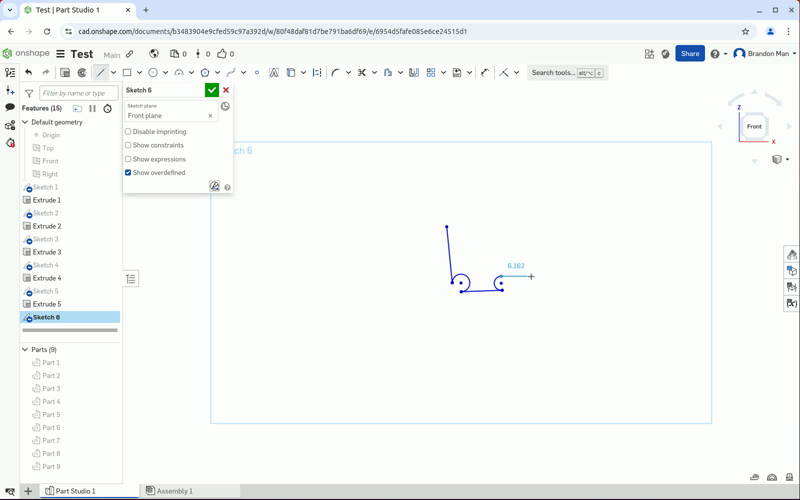
mouse_move(478, 276)
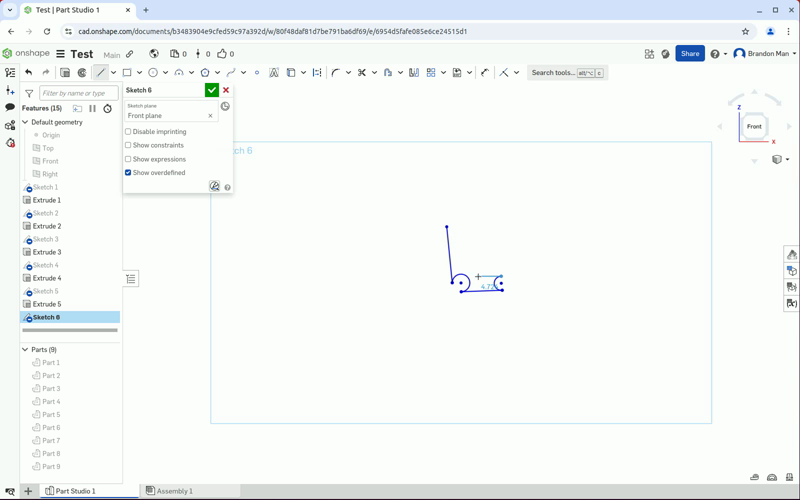
click(478, 276)
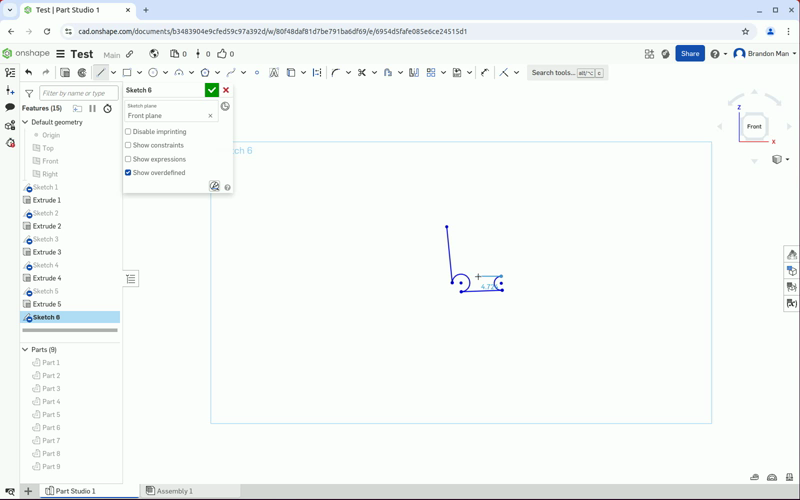
key_up(shift)
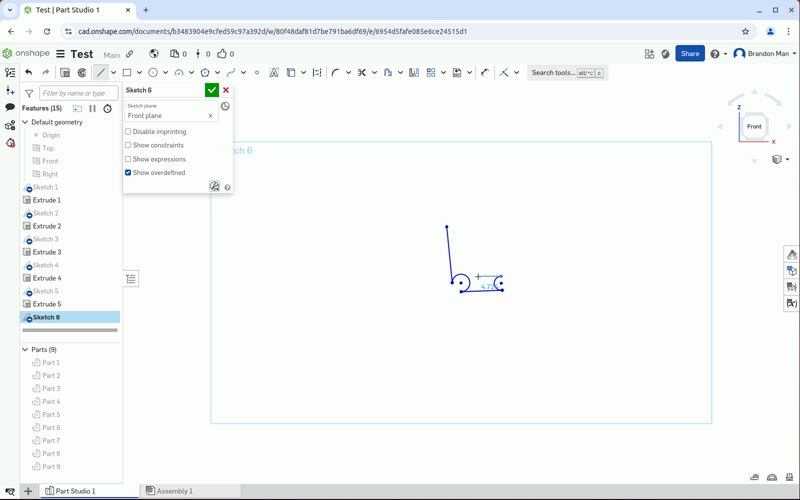
key(esc)
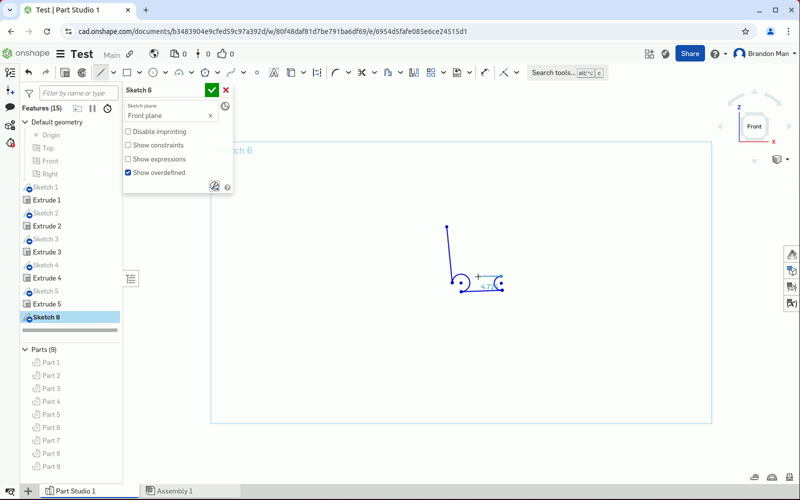
key(a)
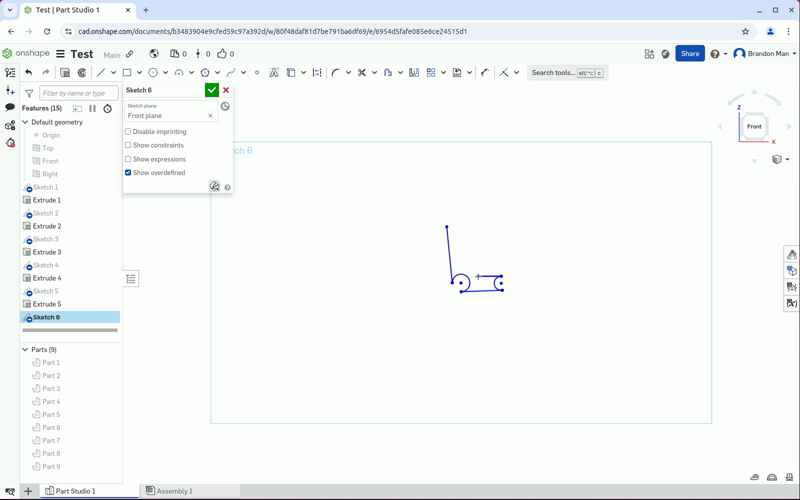
mouse_move(478, 276)
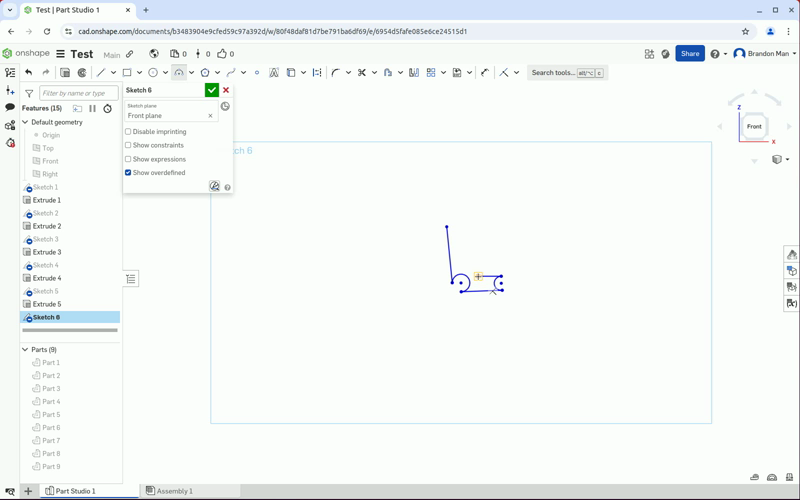
click(478, 276)
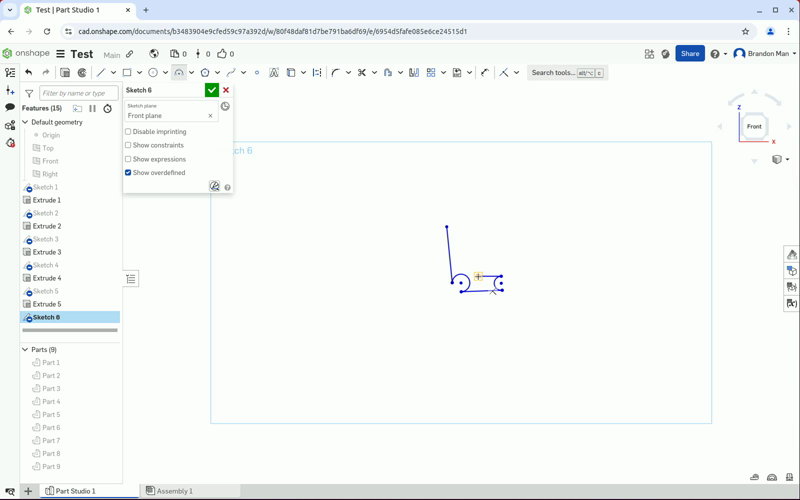
key_down(shift)
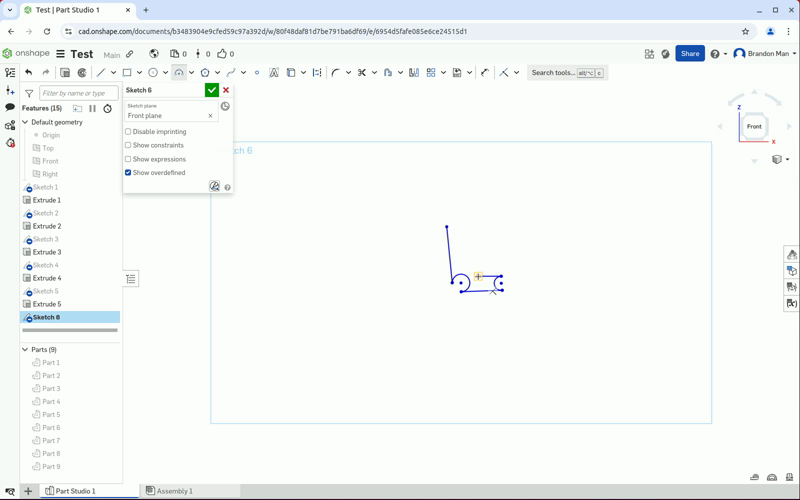
mouse_move(471, 267)
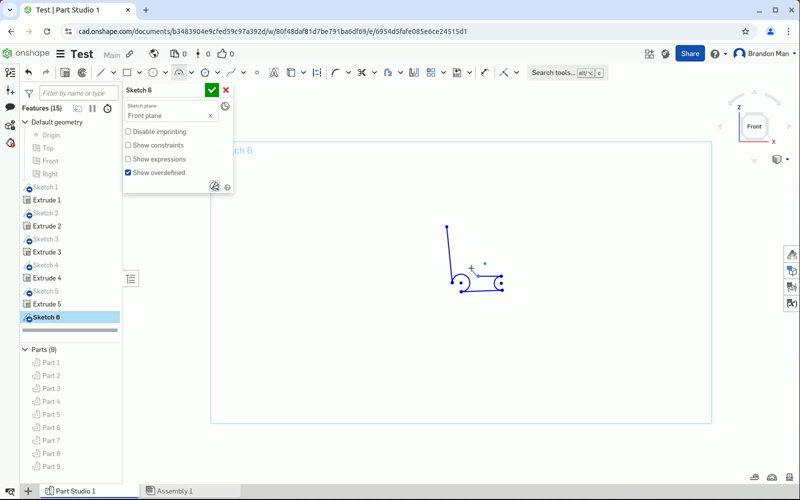
click(471, 267)
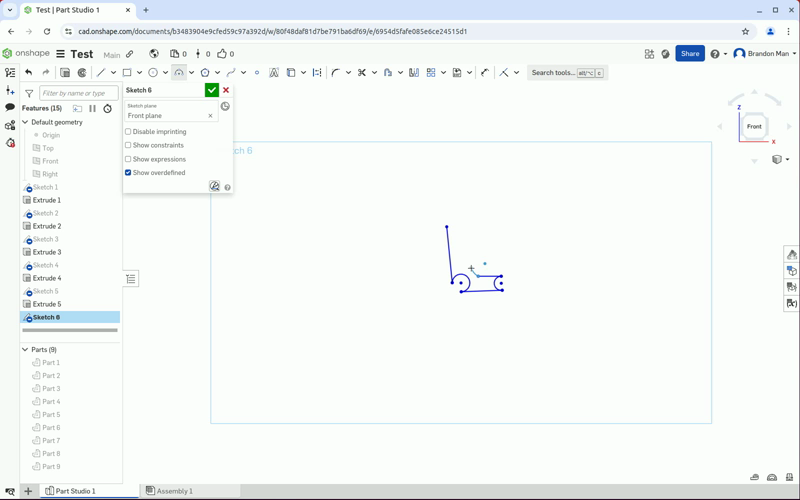
mouse_move(472, 273)
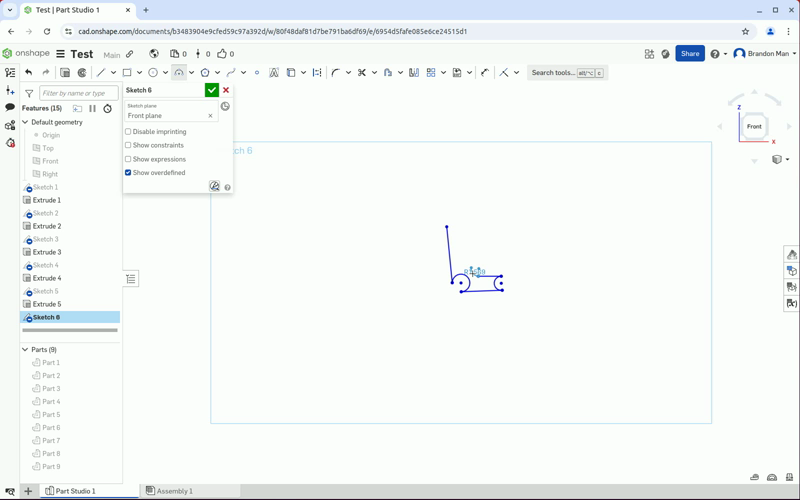
click(472, 273)
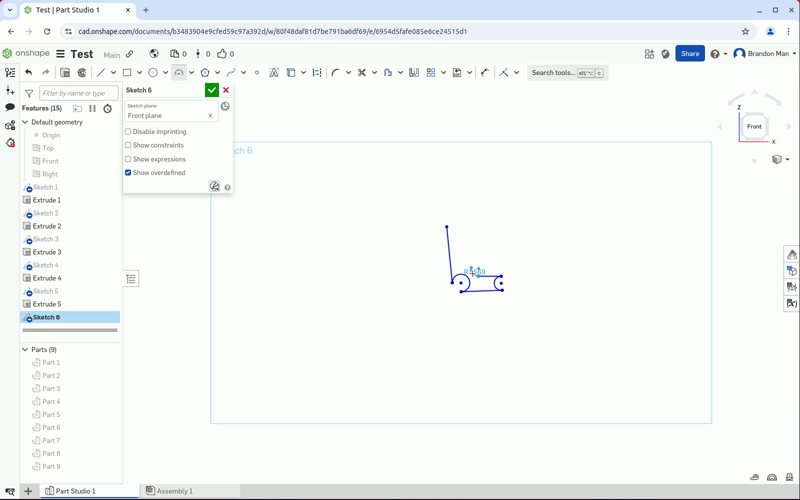
key_up(shift)
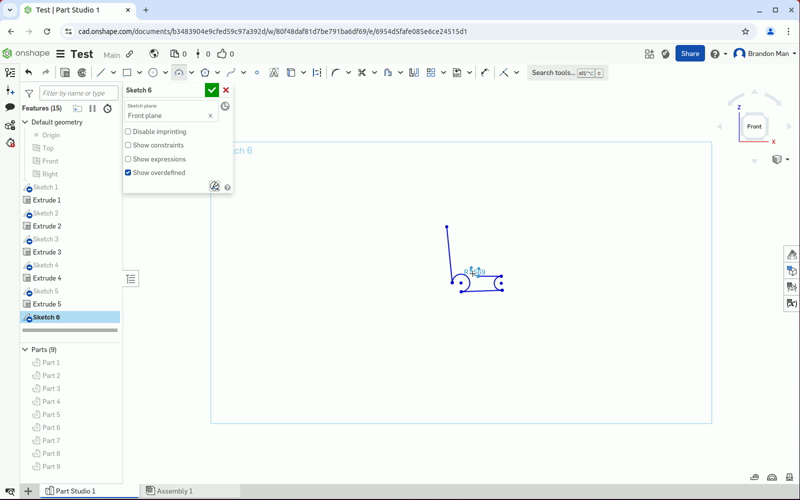
key(esc)
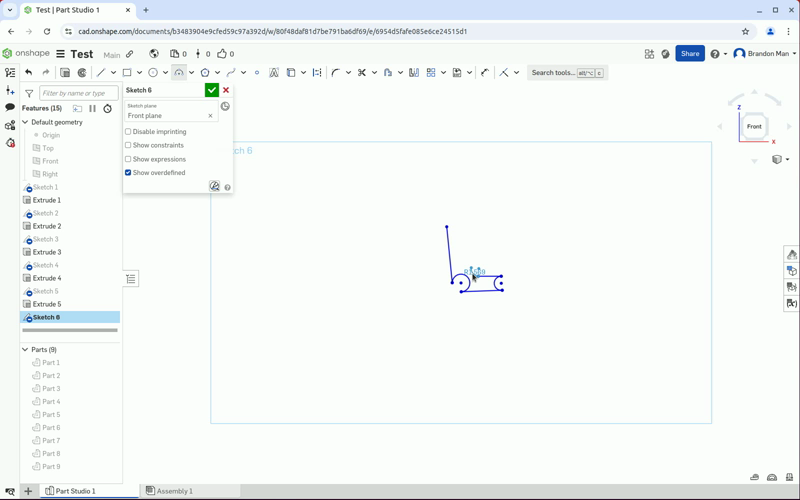
key(l)
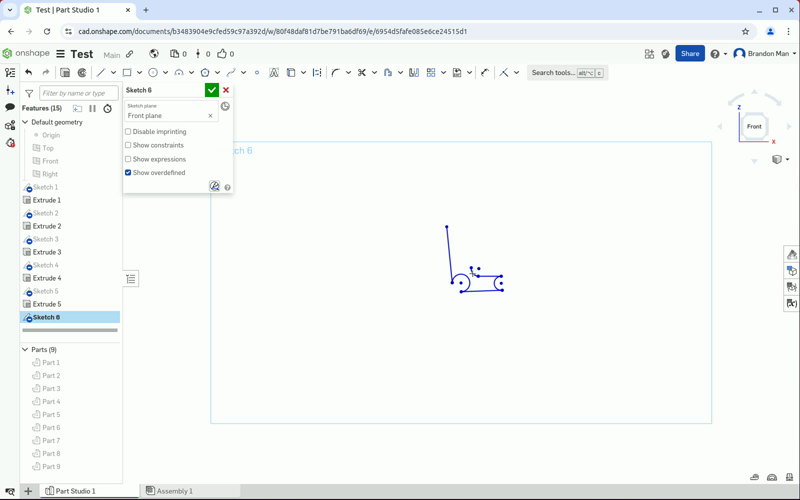
mouse_move(471, 267)
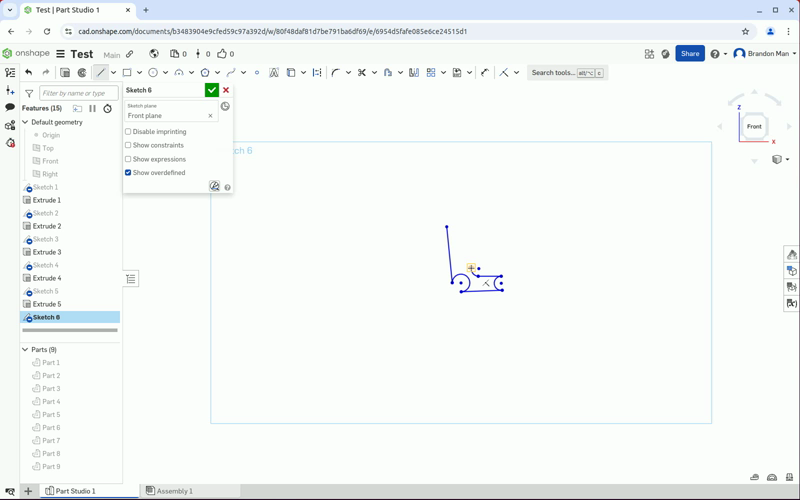
click(471, 267)
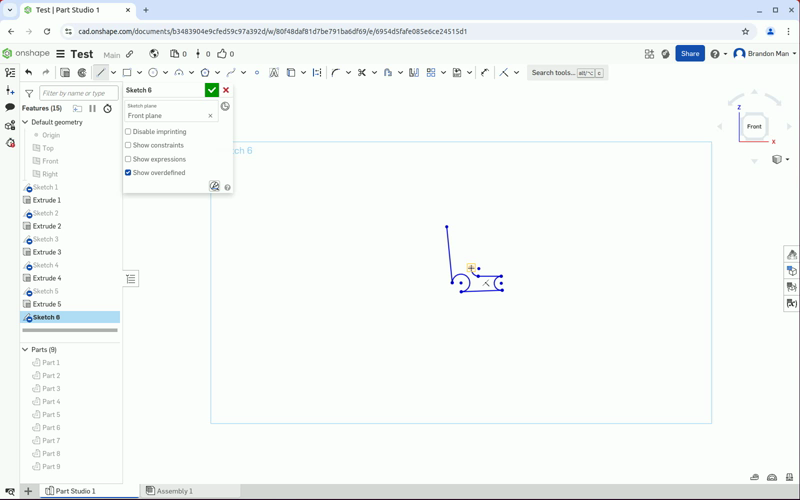
key_down(shift)
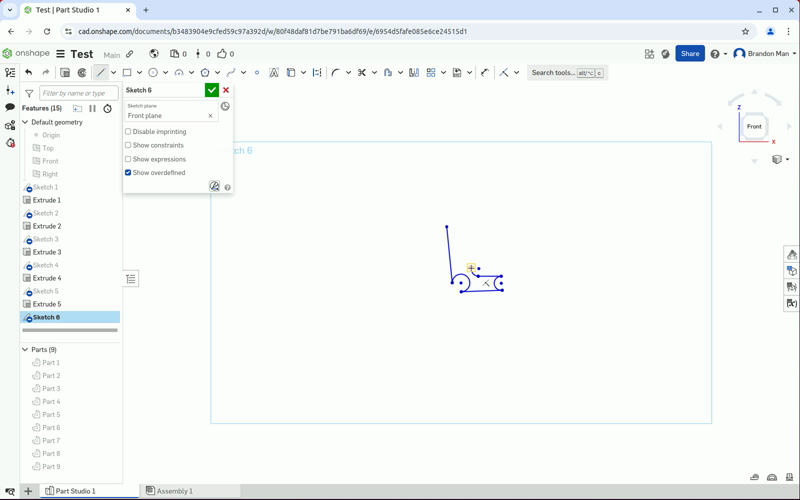
mouse_move(501, 267)
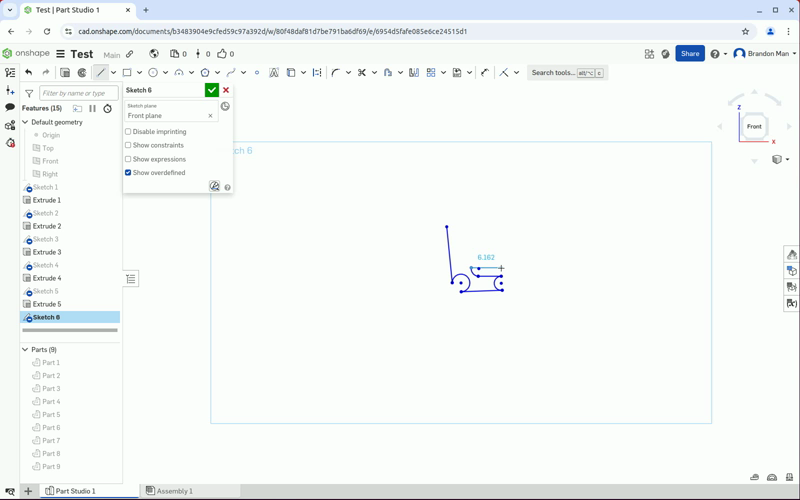
mouse_move(475, 227)
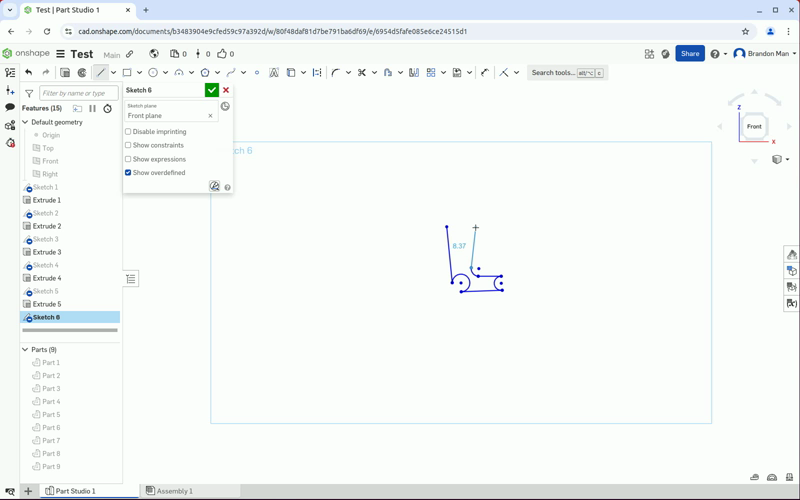
click(475, 227)
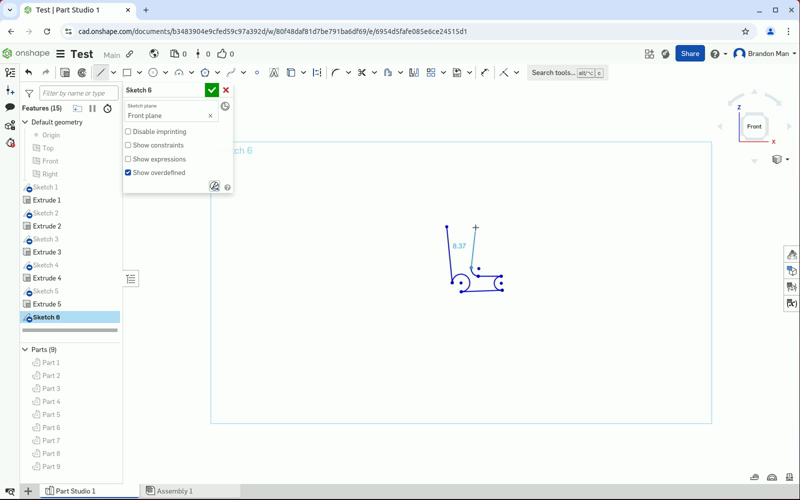
key_up(shift)
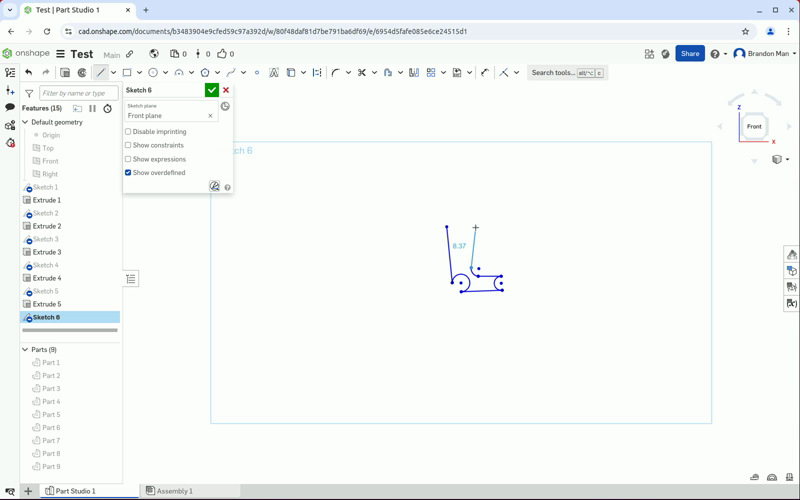
key(esc)
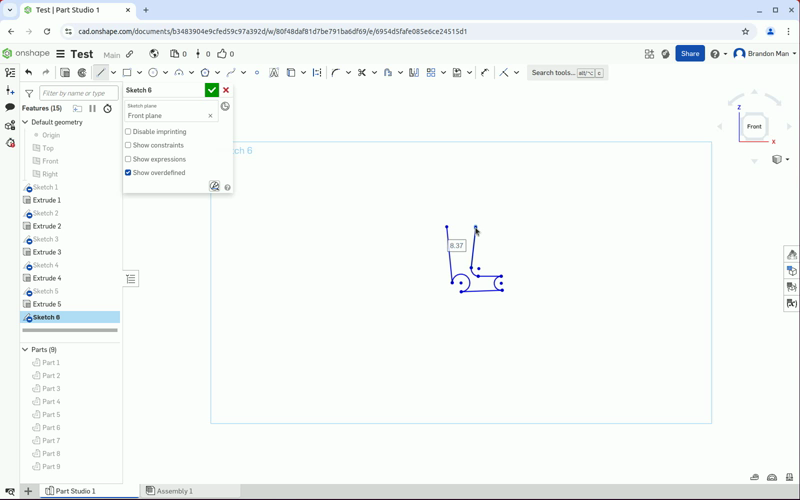
key(a)
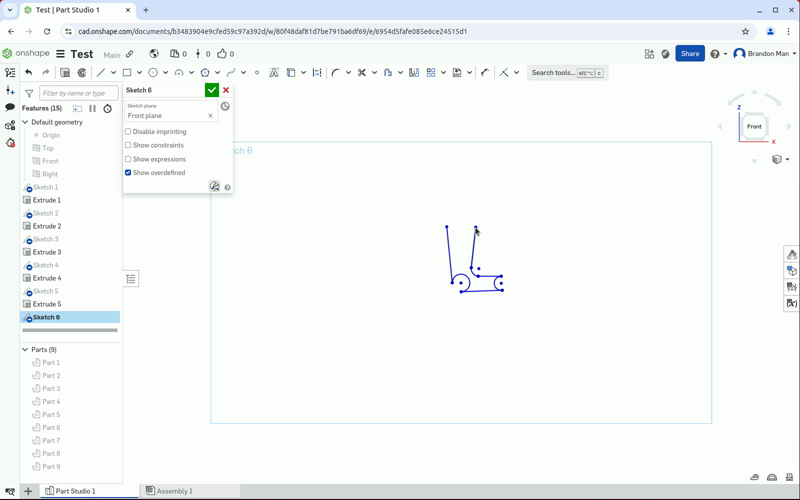
mouse_move(475, 227)
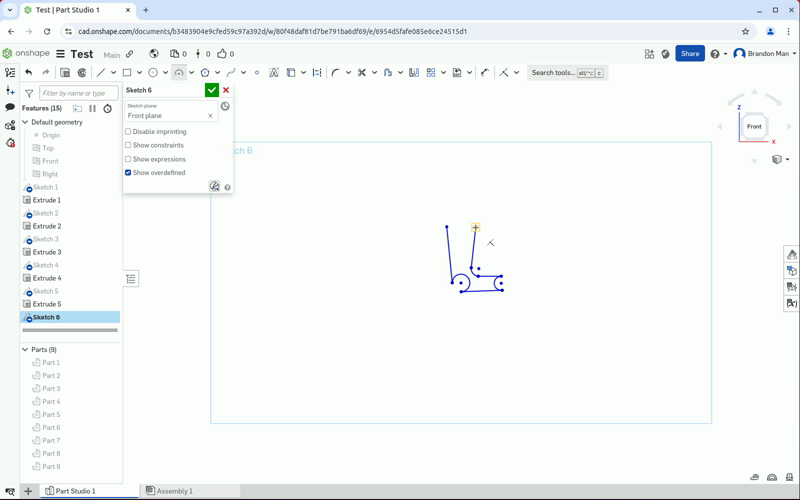
click(475, 227)
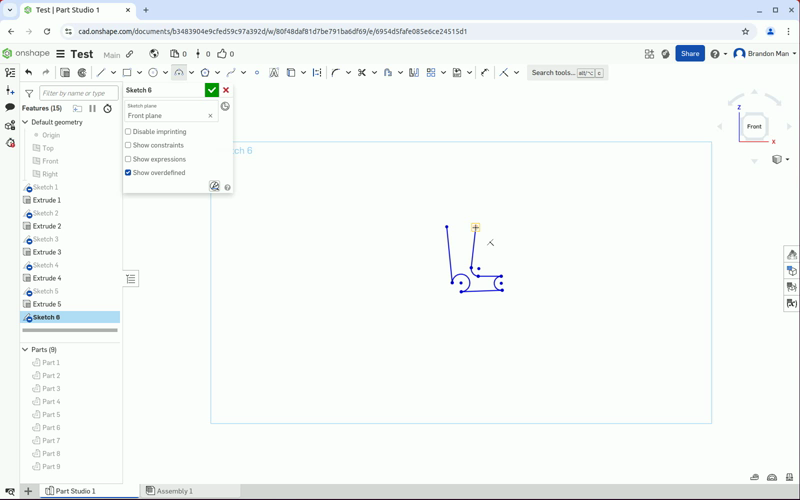
mouse_move(446, 226)
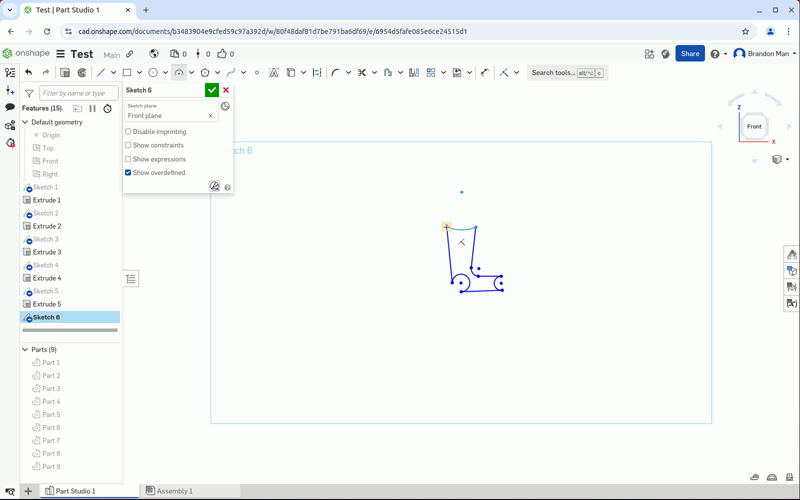
click(446, 226)
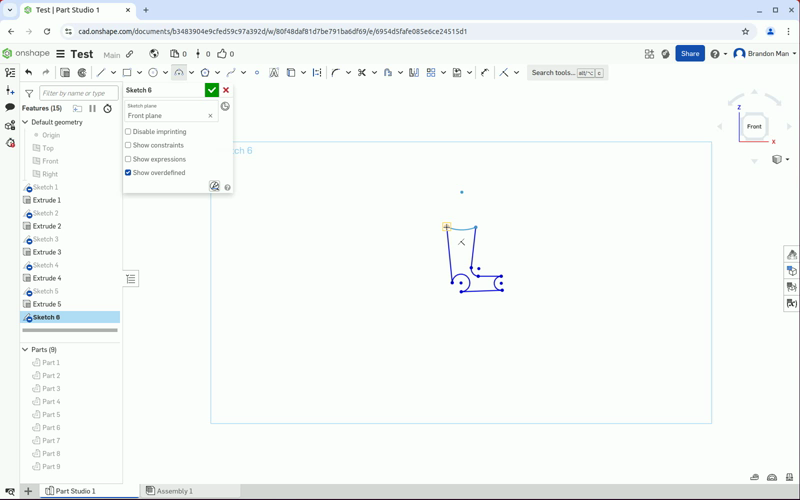
key_down(shift)
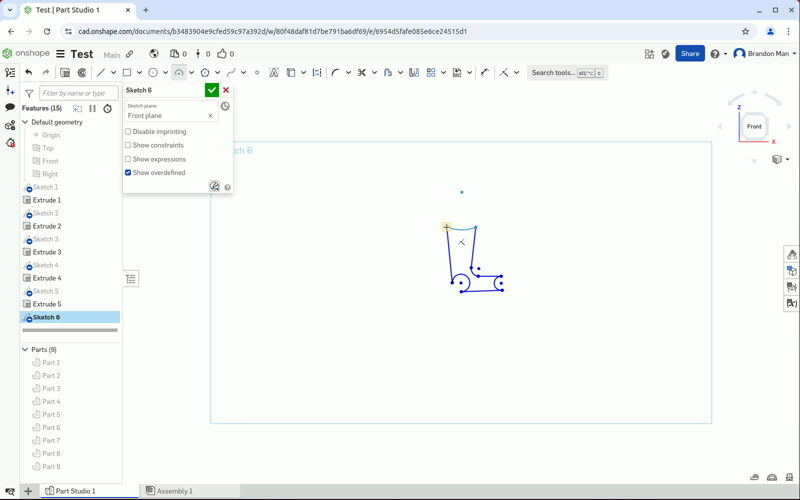
mouse_move(460, 239)
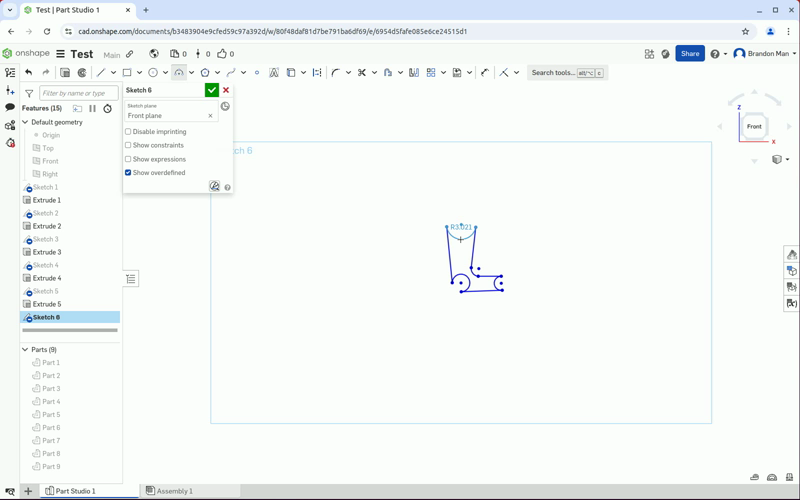
click(460, 239)
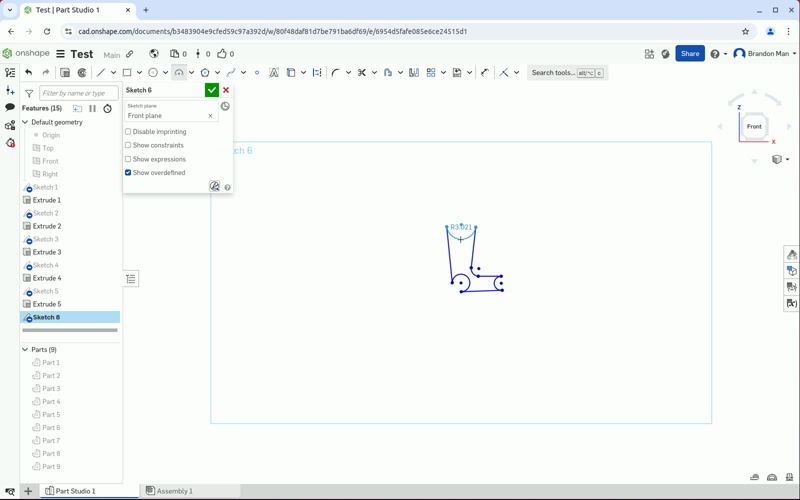
key_up(shift)
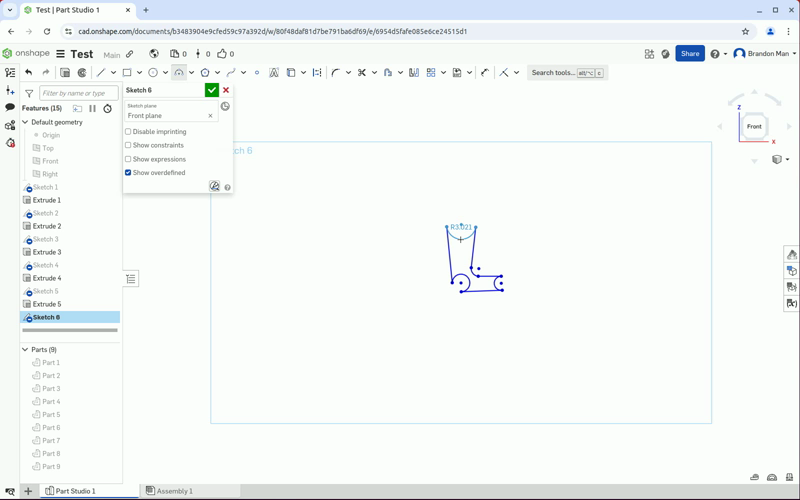
key(esc)
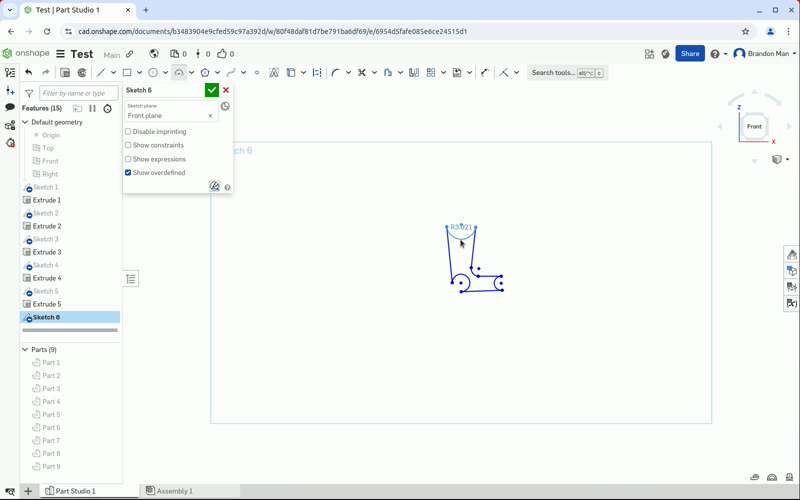
mouse_move(466, 260)
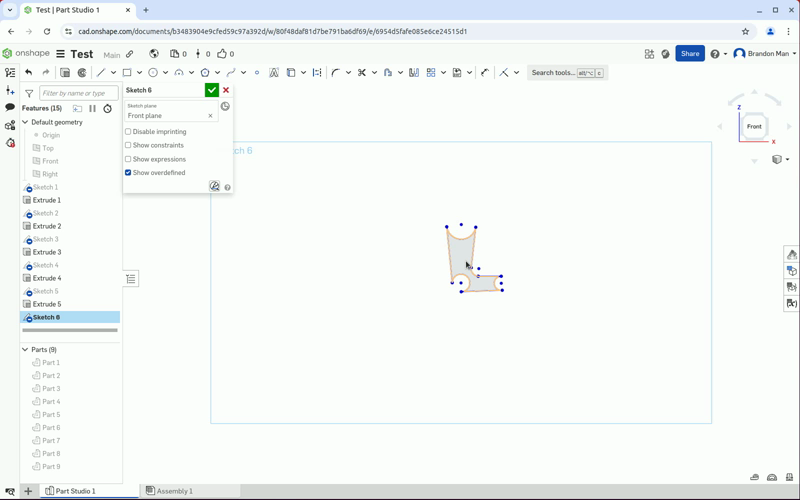
scroll(6)
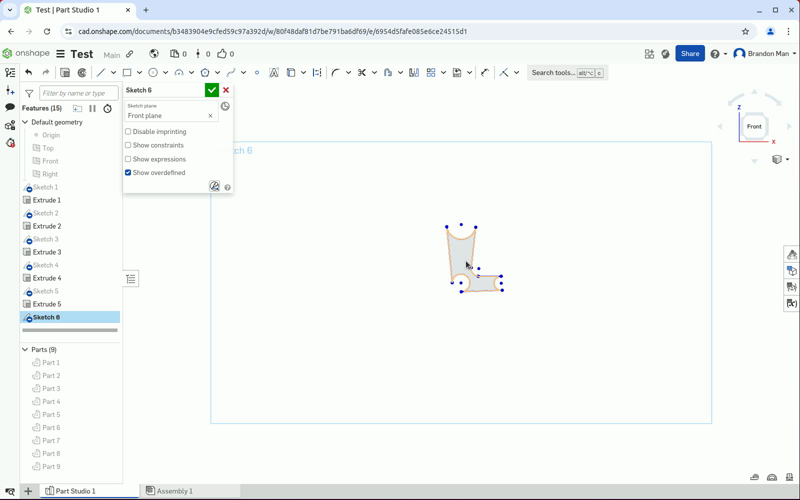
scroll(6)
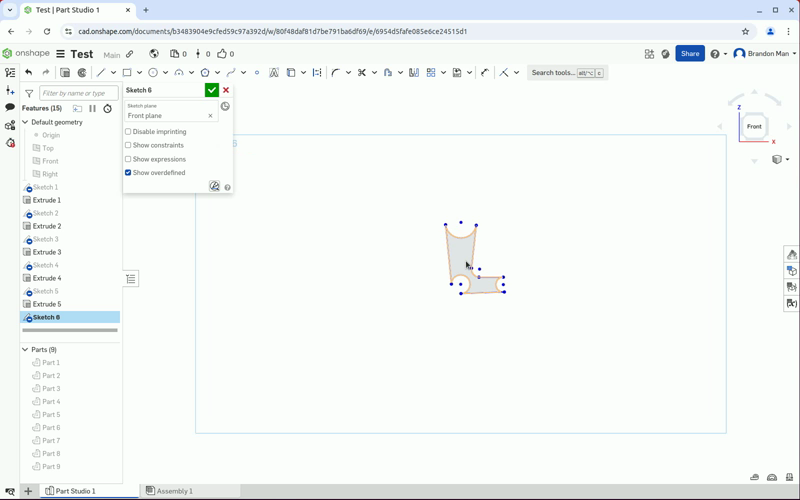
scroll(6)
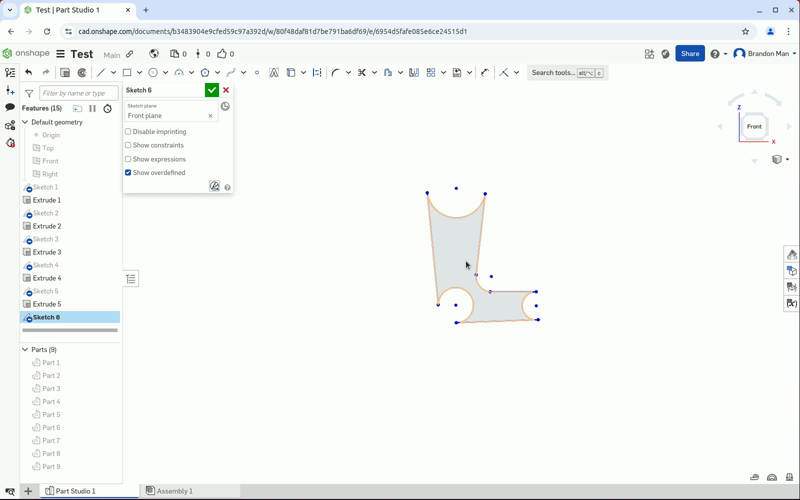
scroll(6)
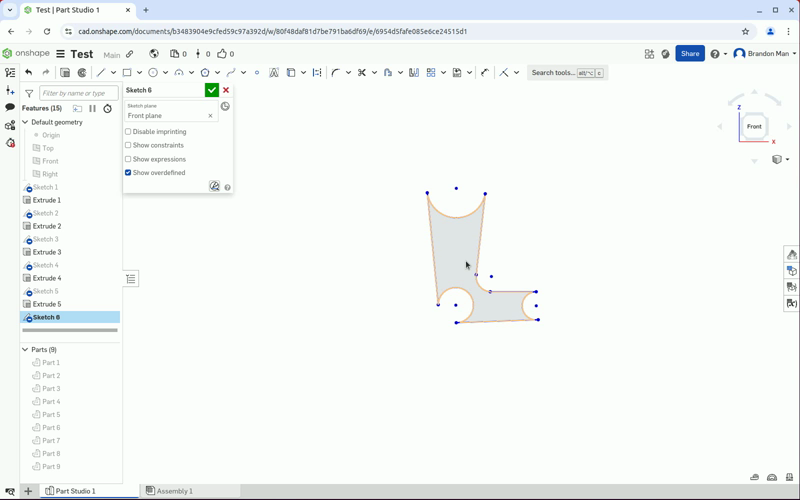
scroll(6)
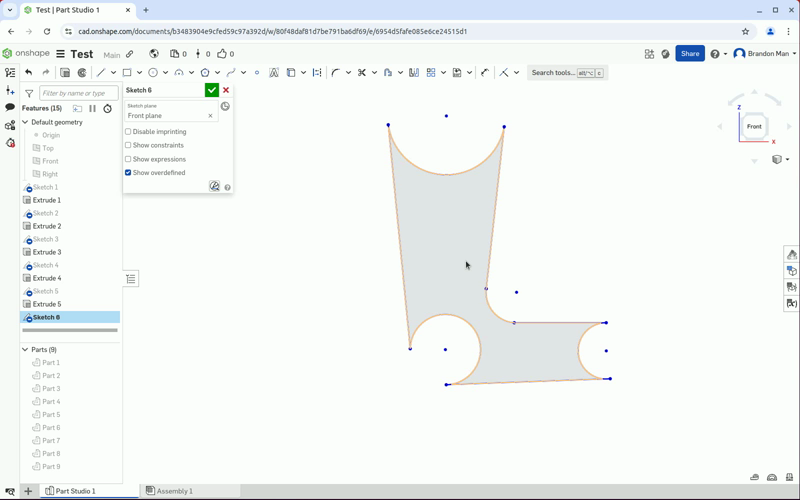
scroll(6)
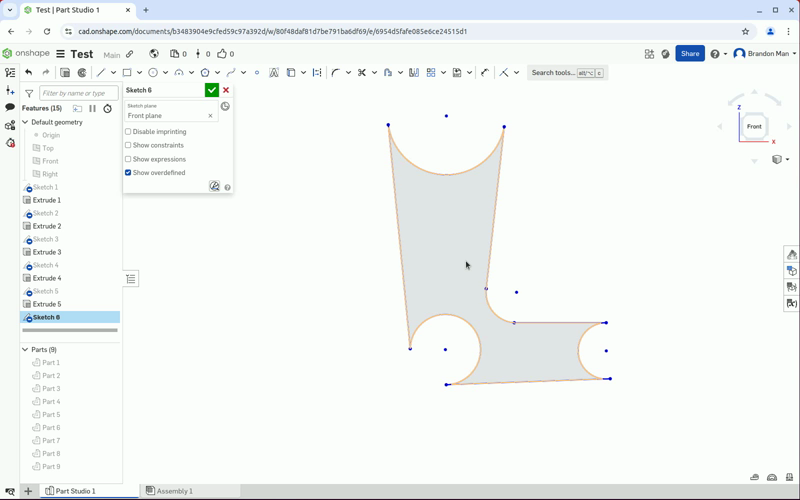
scroll(6)
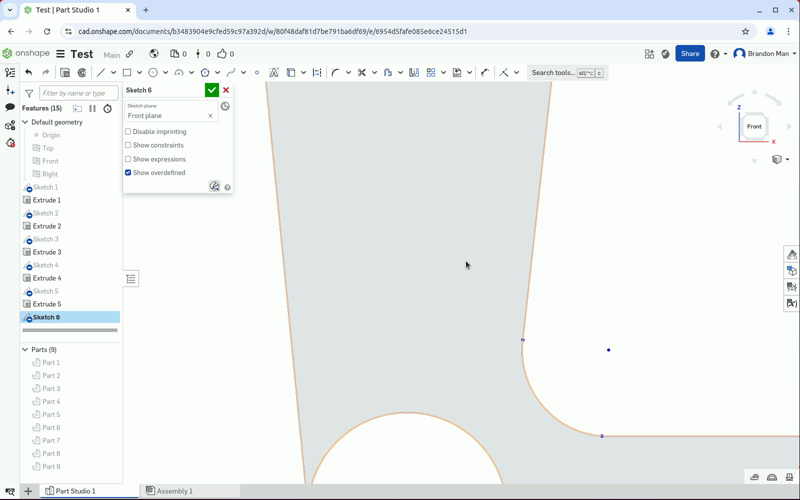
click(466, 260)
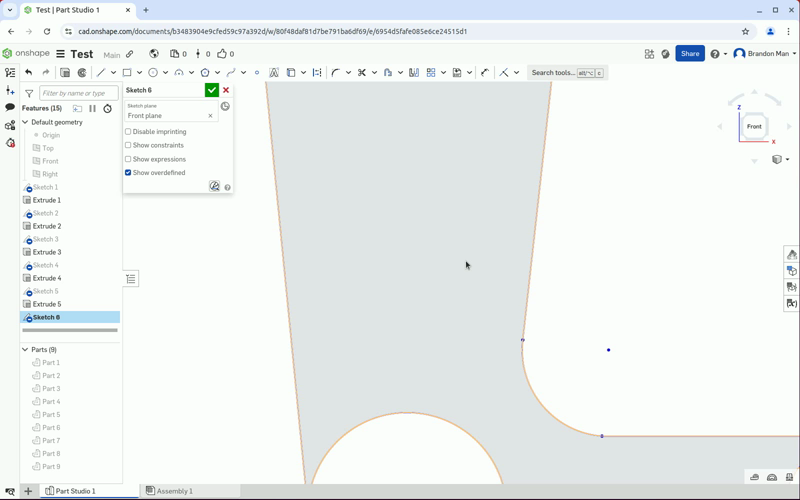
scroll(-6)
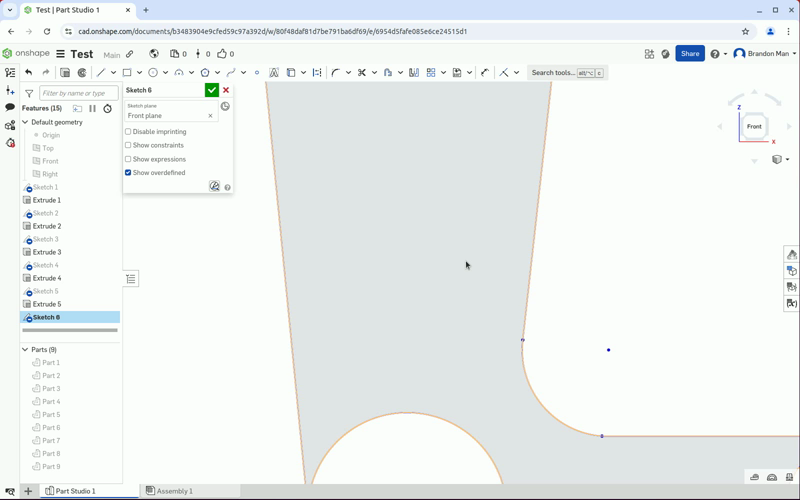
scroll(-6)
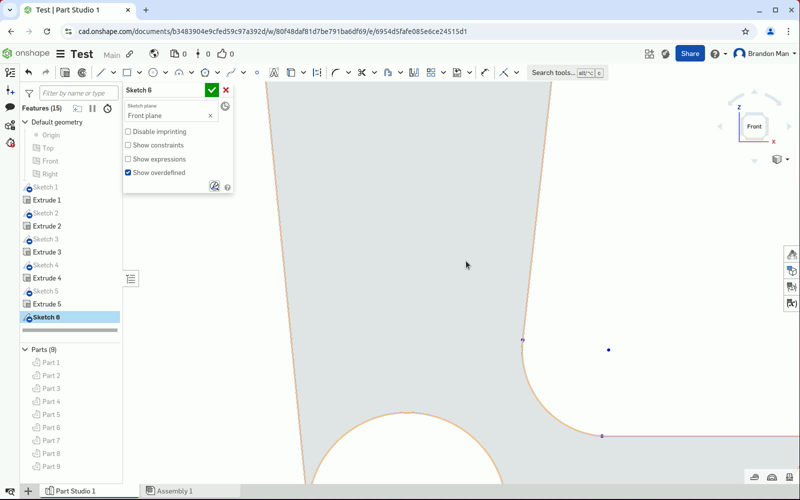
scroll(-6)
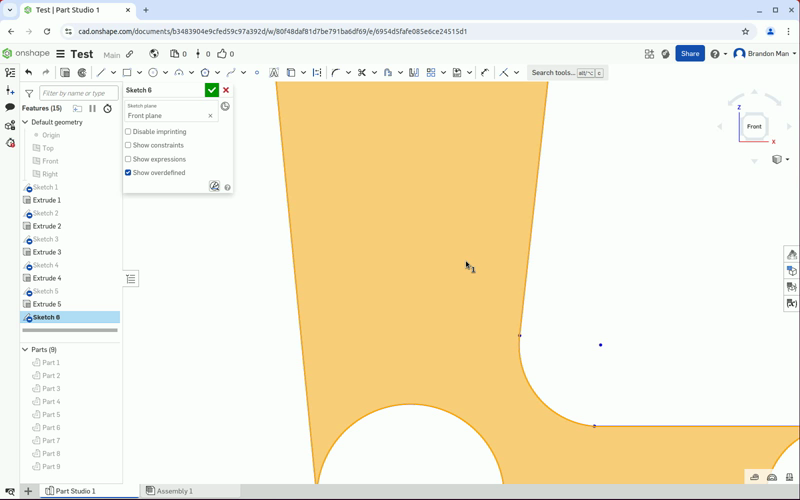
scroll(-6)
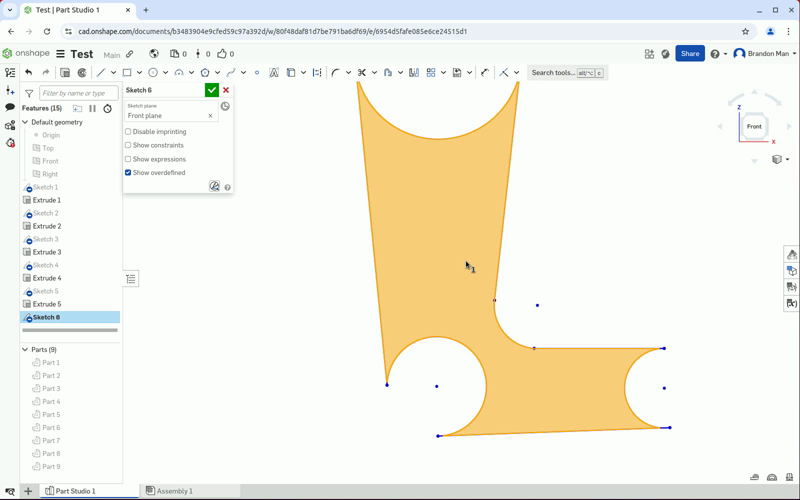
scroll(-6)
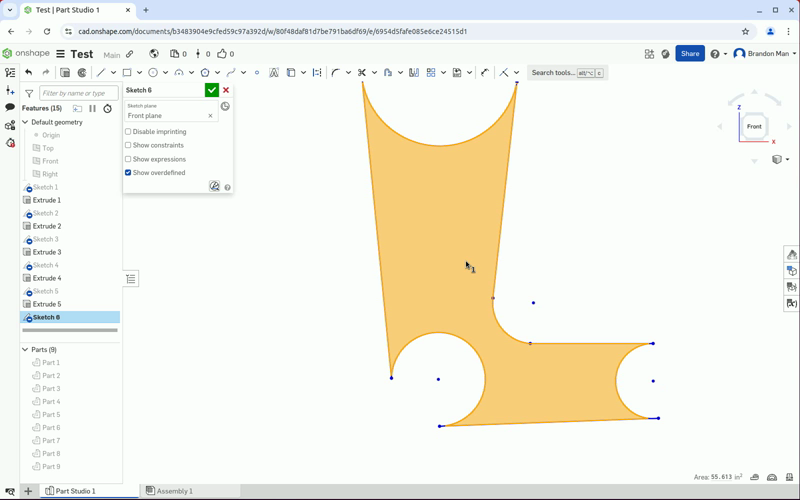
scroll(-6)
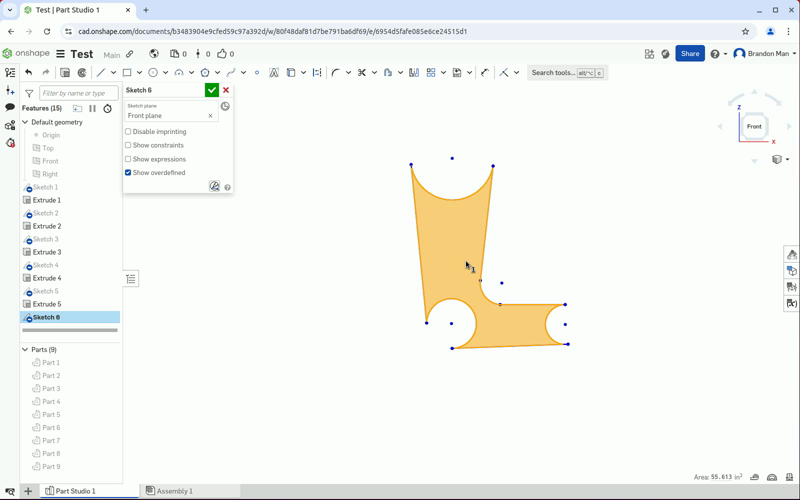
scroll(-6)
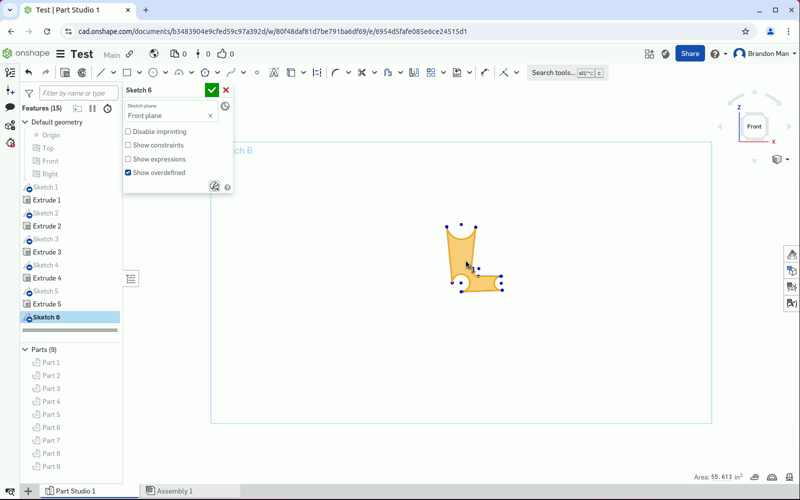
mouse_move(73, 352)
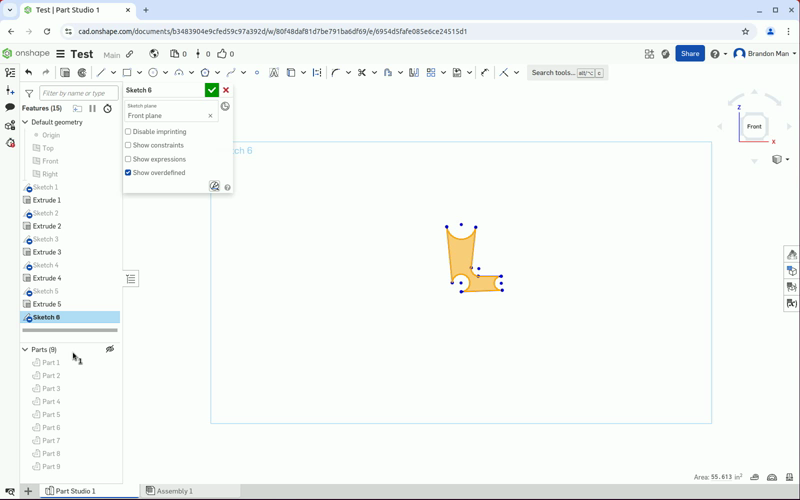
key(shift+y)
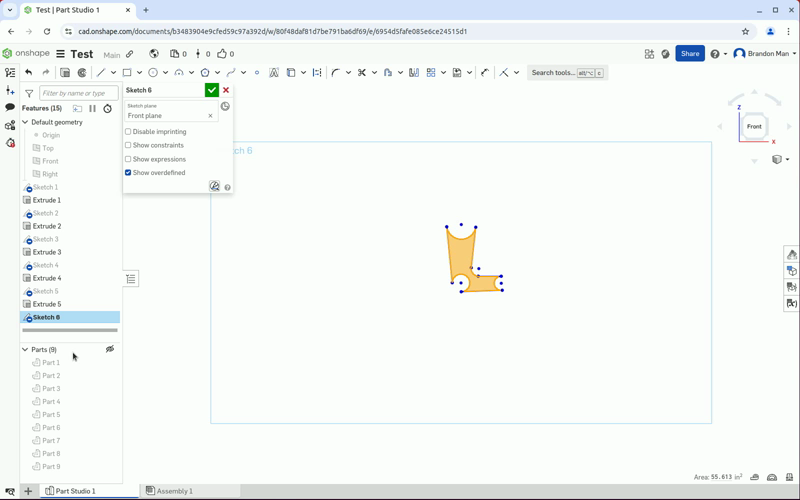
key(shift+e)
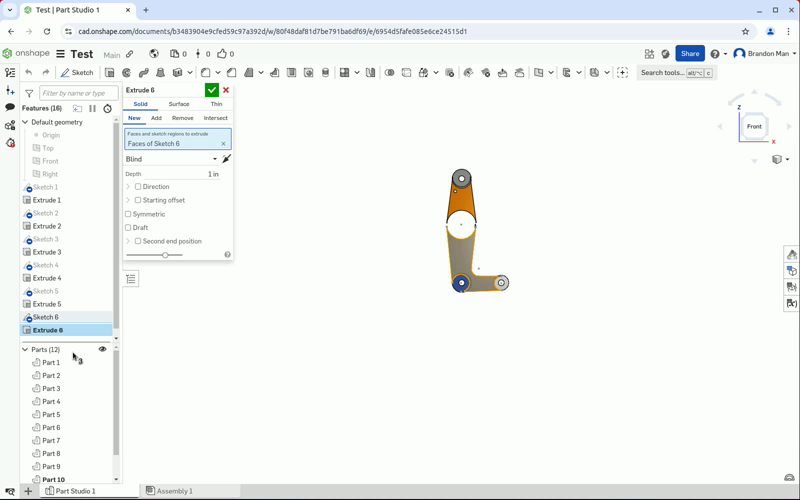
mouse_move(143, 106)
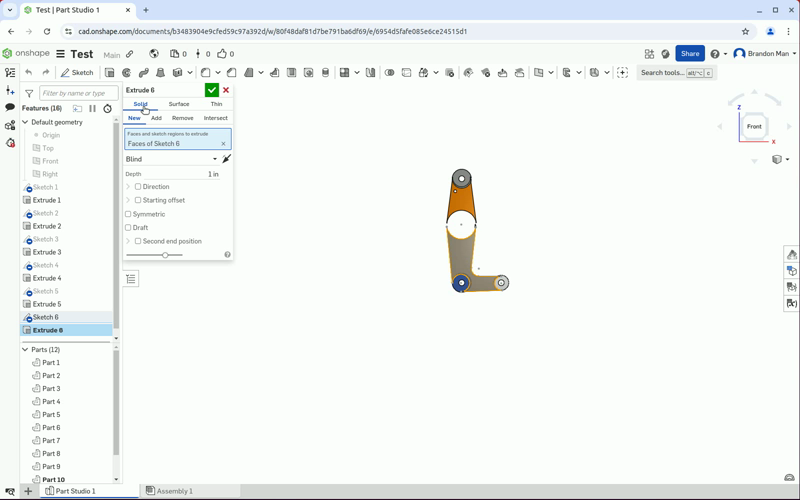
click(143, 106)
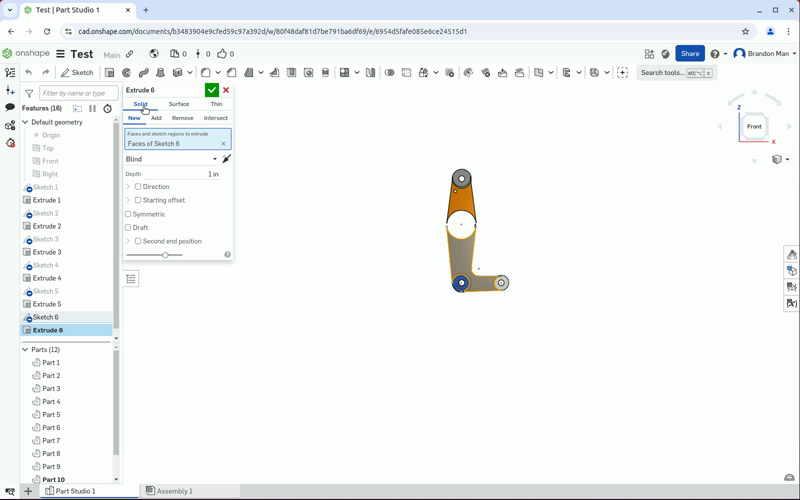
mouse_move(137, 120)
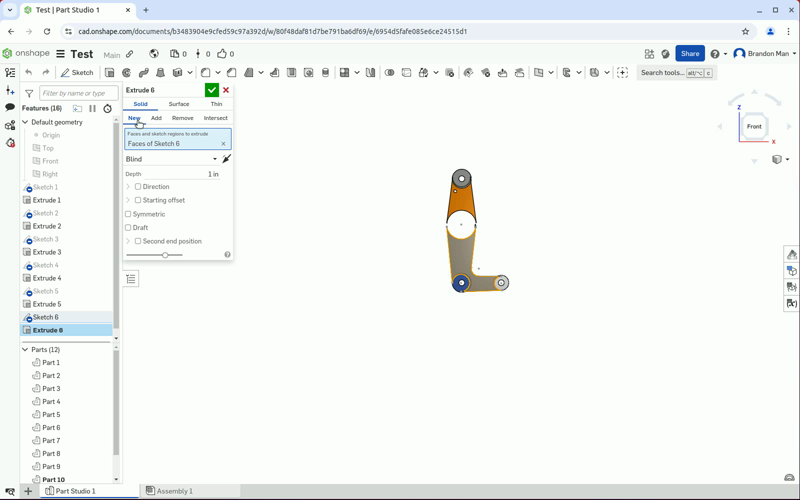
click(137, 120)
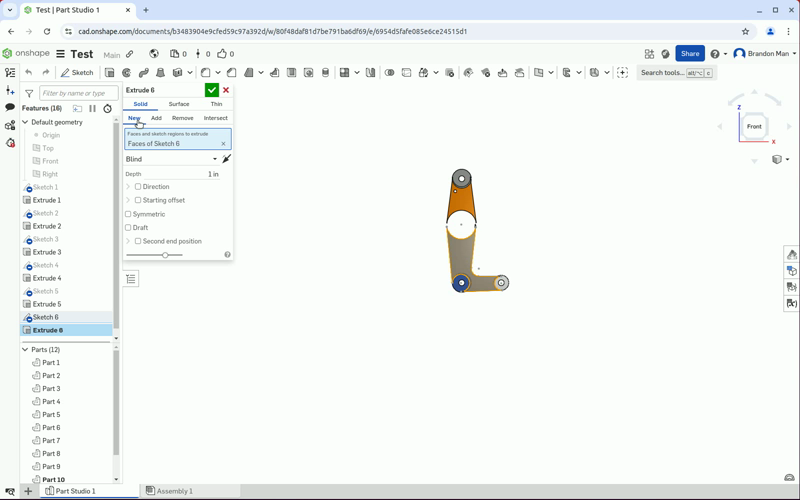
key(tab, 4)
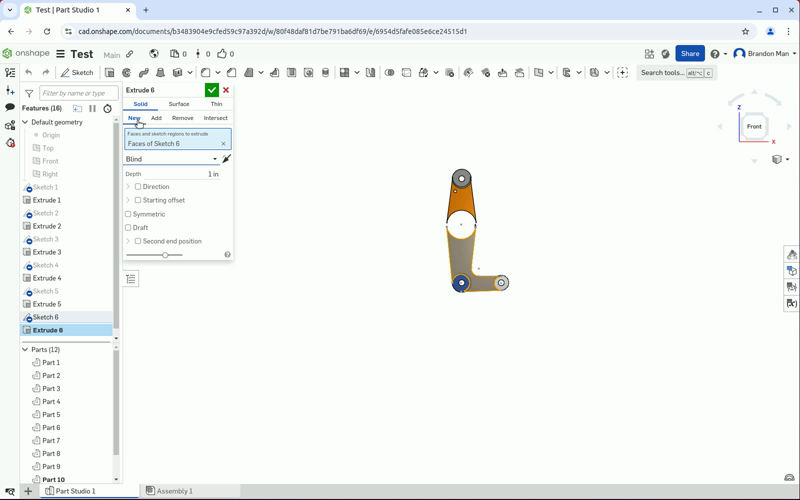
text(0.481)
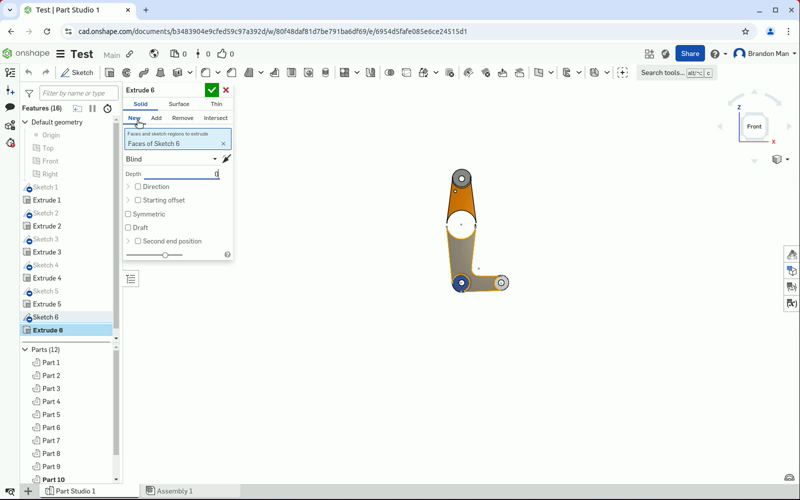
key(enter)
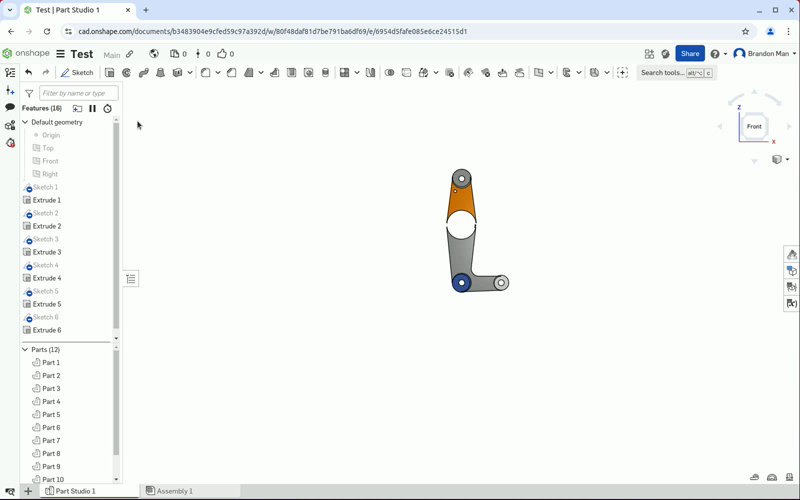
key(shift+h)
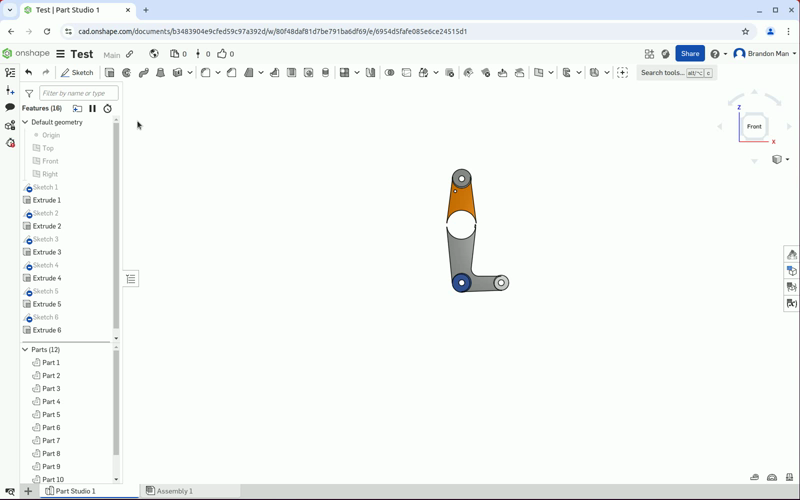
key(shift+h)
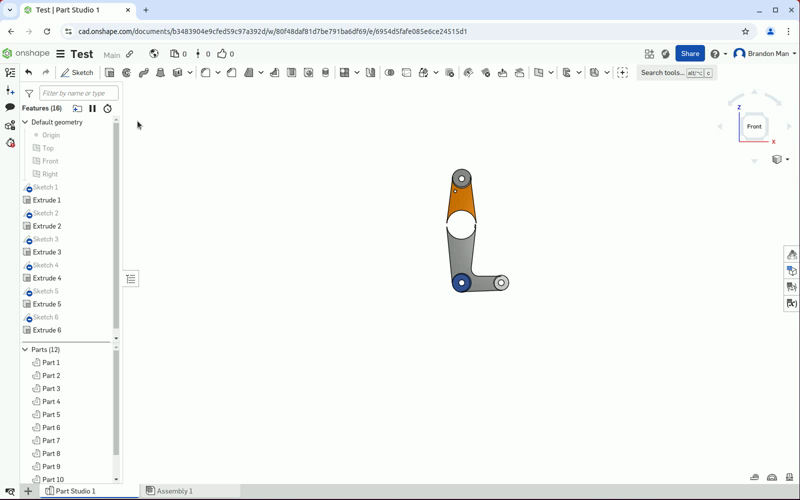
mouse_move(69, 189)
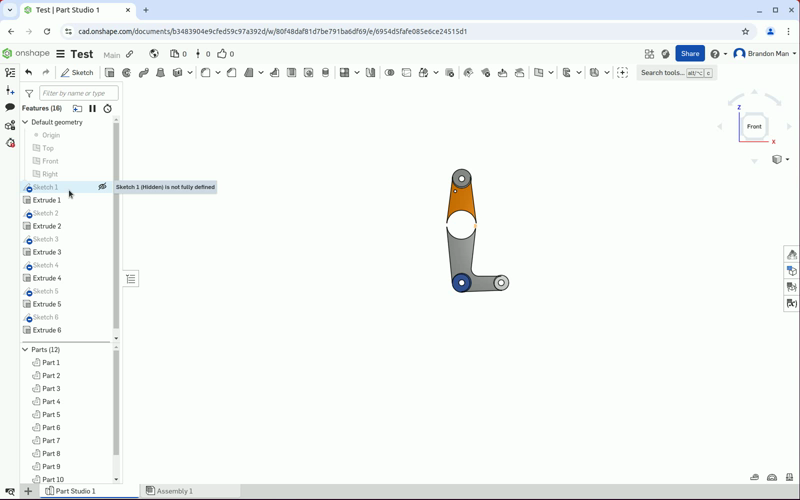
click(69, 189)
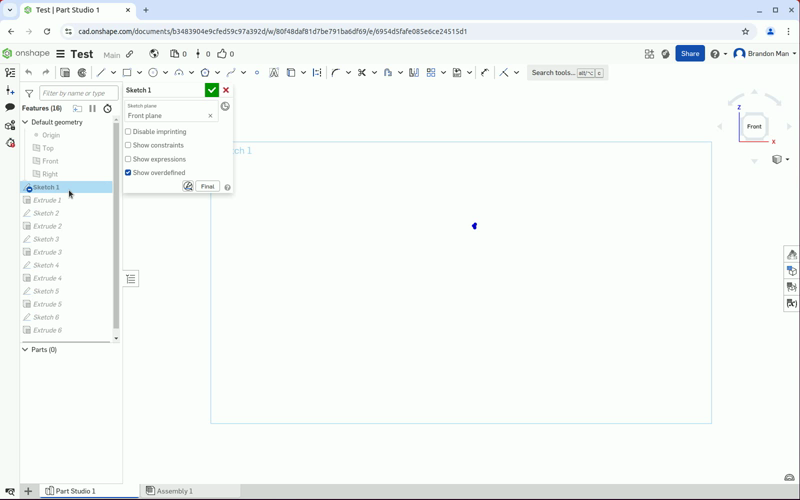
mouse_move(229, 92)
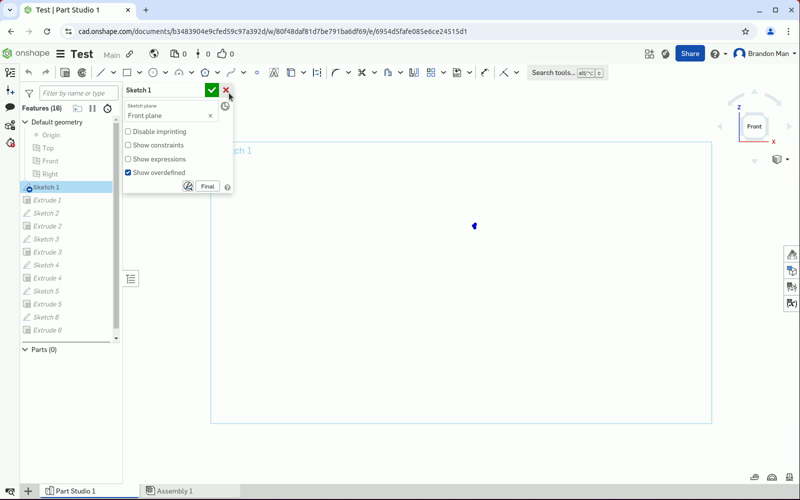
click(229, 92)
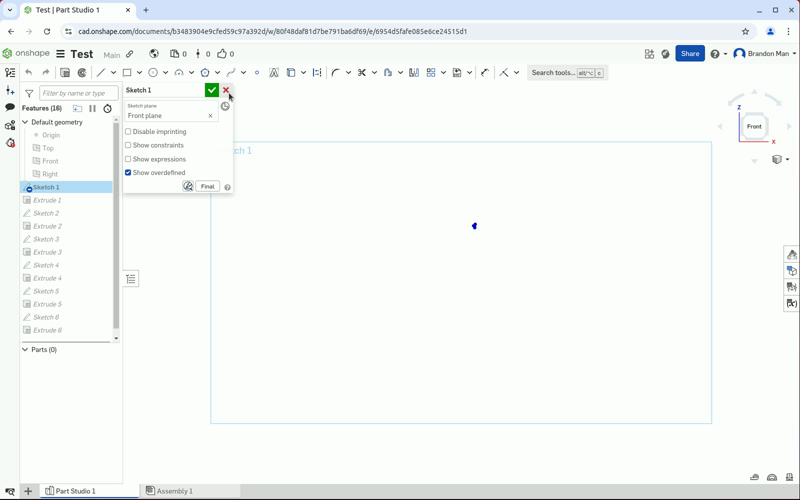
key(shift+s)
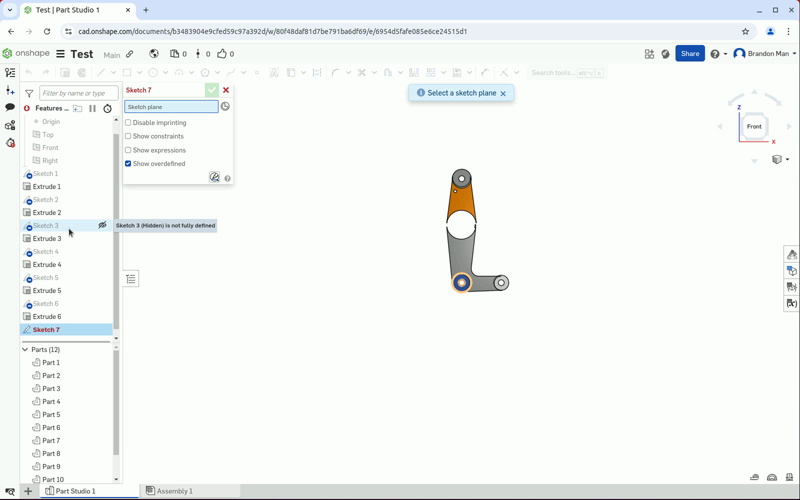
scroll(3)
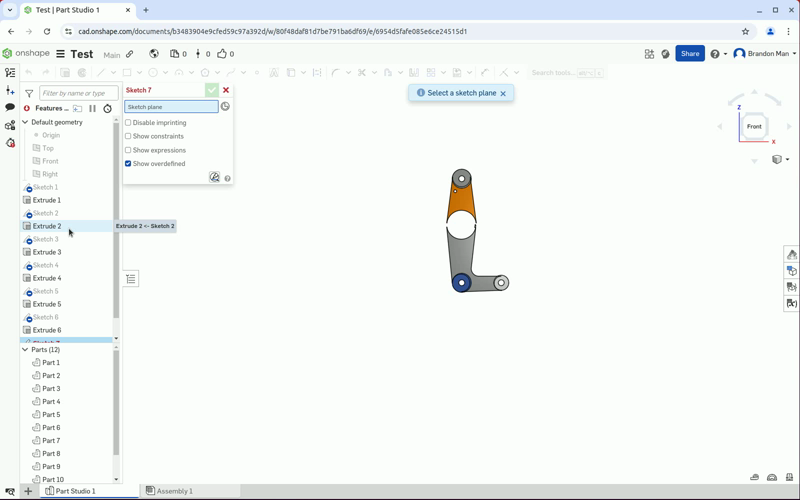
mouse_move(69, 163)
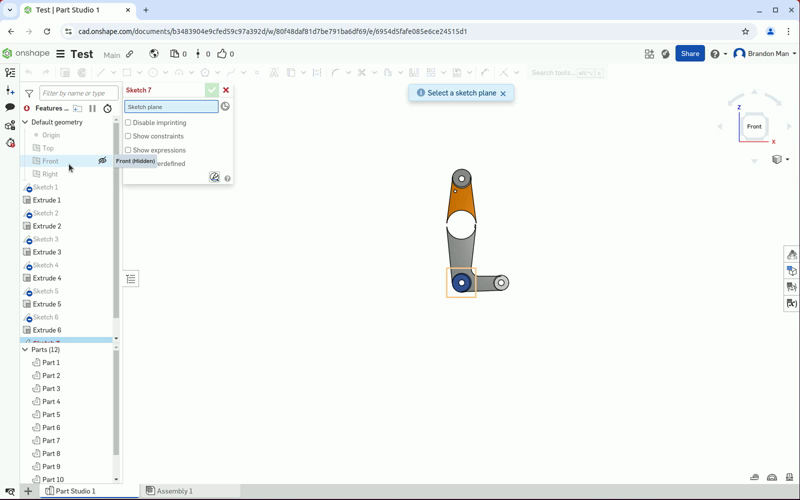
click(69, 163)
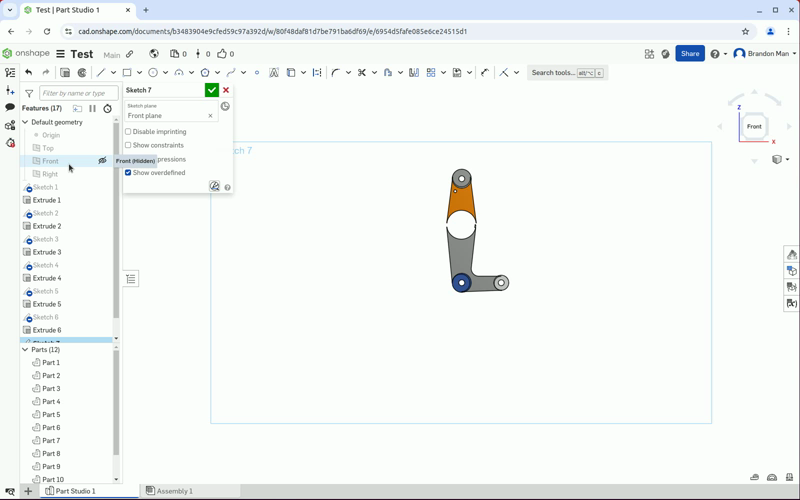
mouse_move(69, 352)
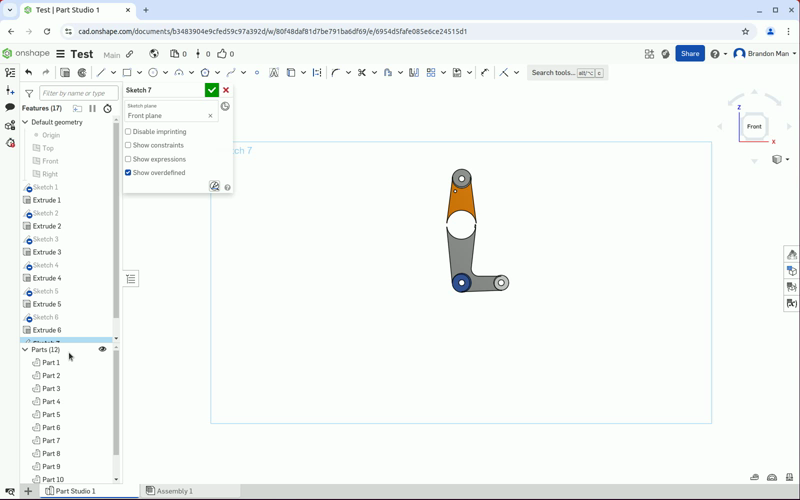
key(y)
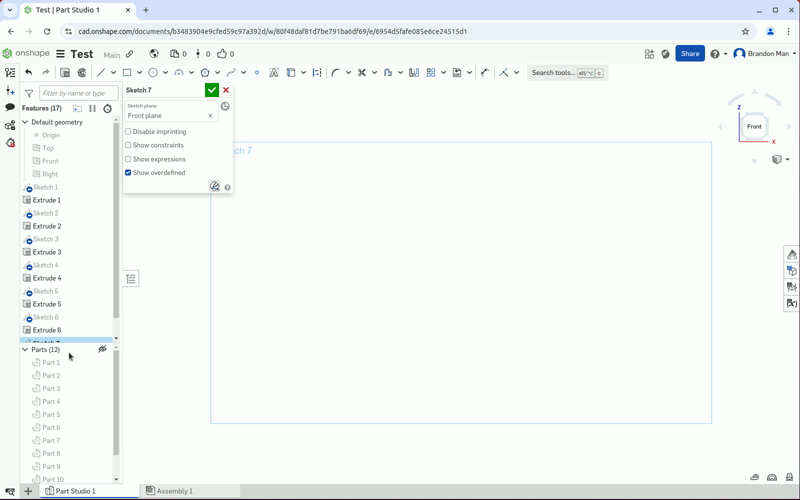
key(l)
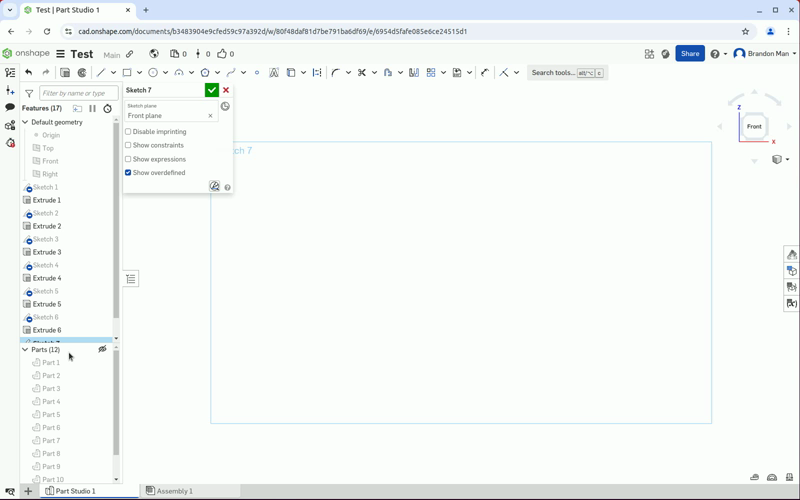
key_down(shift)
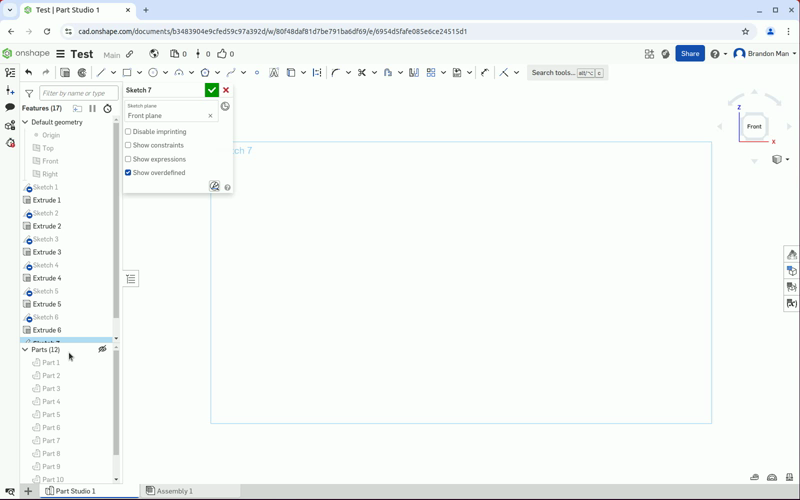
mouse_move(474, 227)
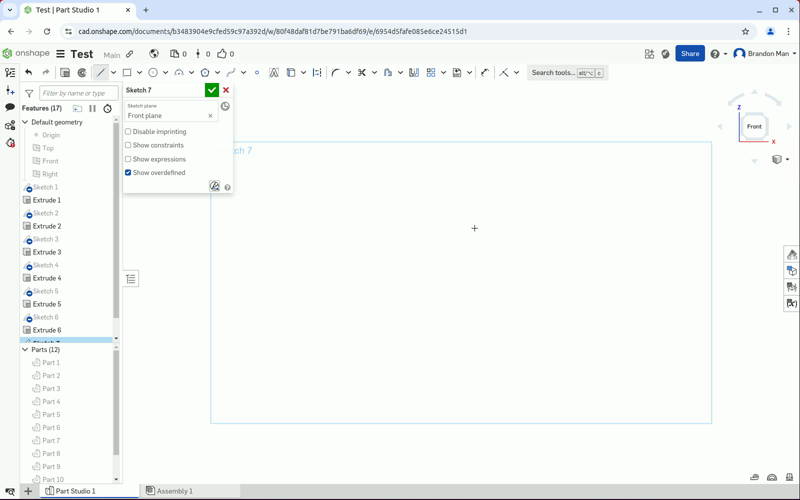
click(474, 227)
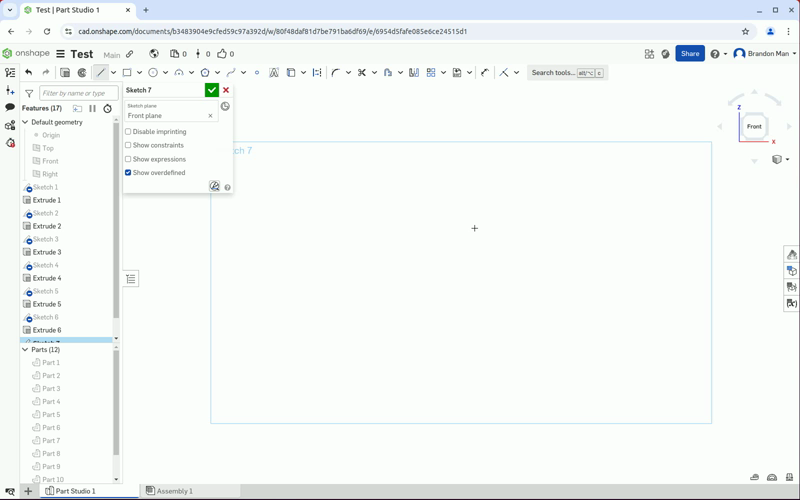
key_up(shift)
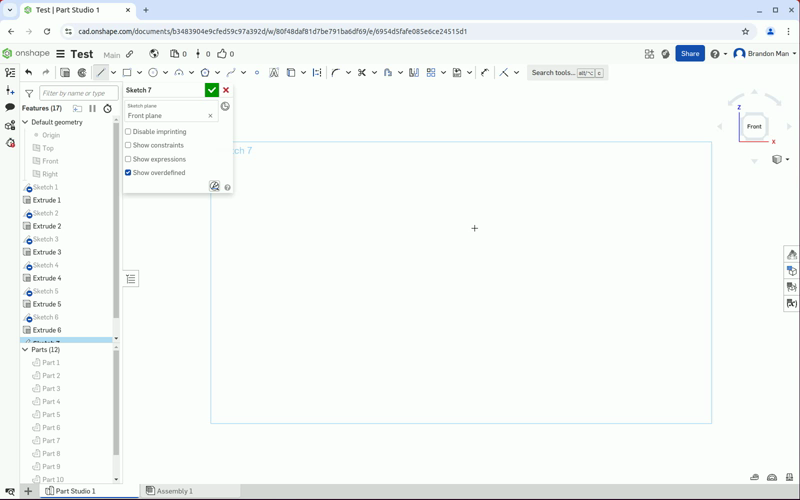
key_down(shift)
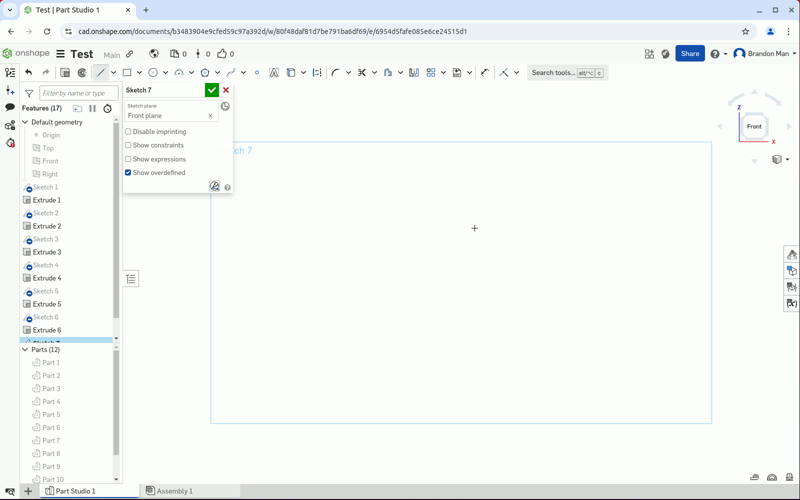
mouse_move(504, 227)
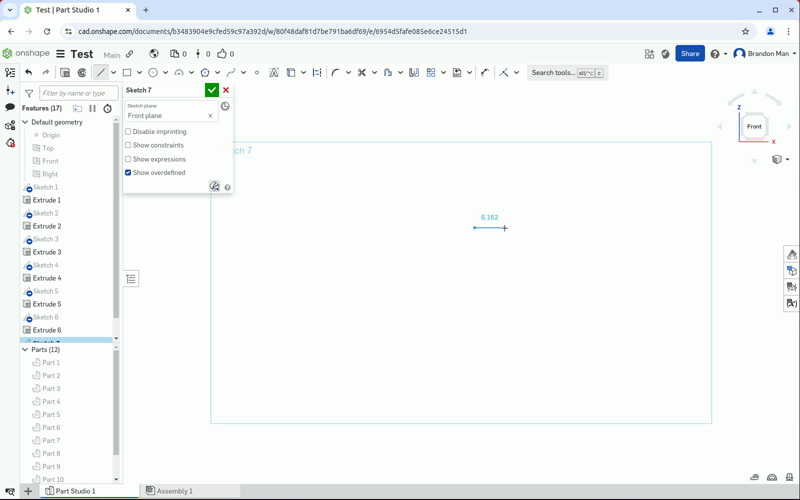
mouse_move(475, 225)
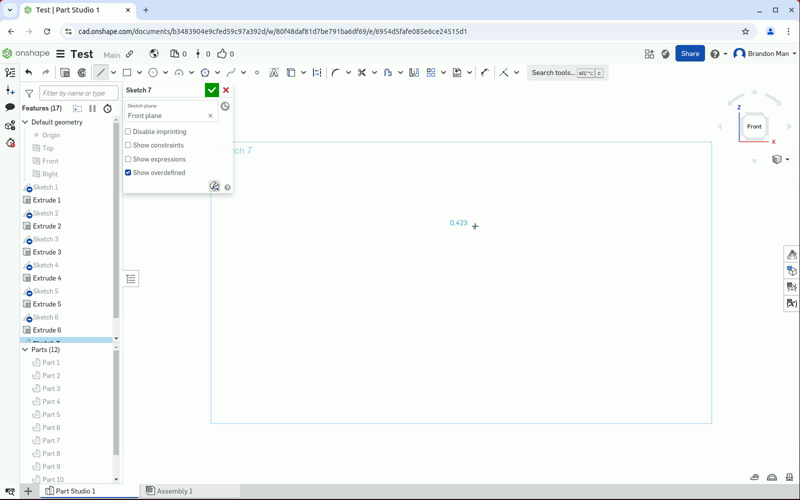
scroll(6)
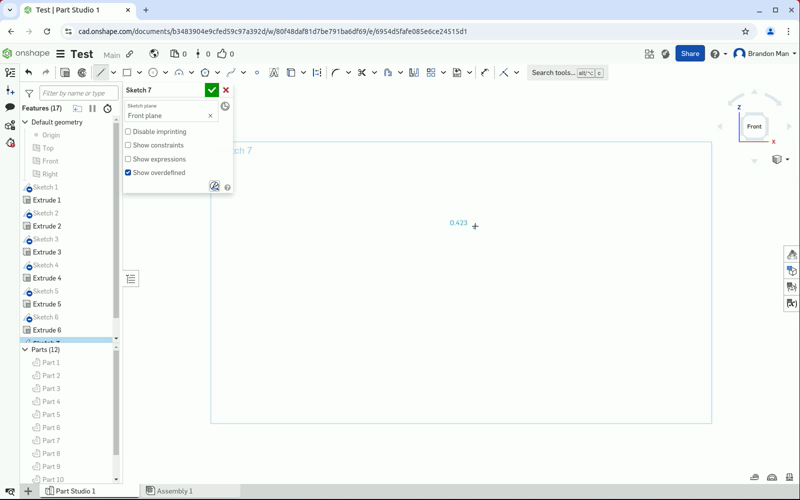
scroll(6)
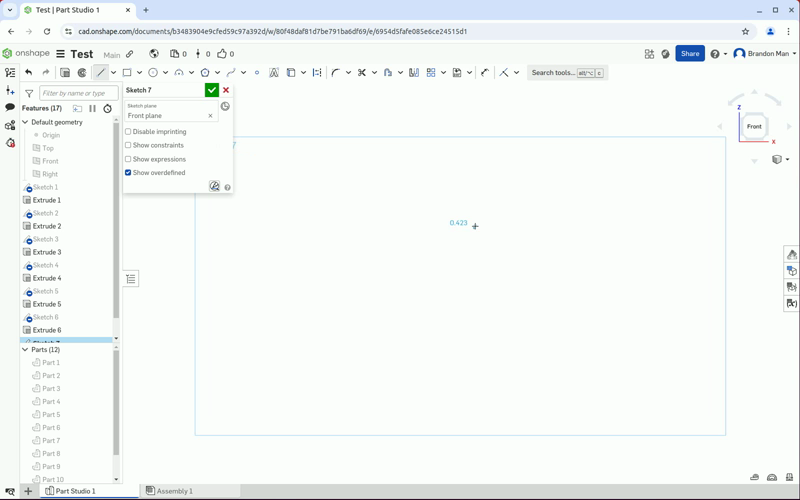
scroll(6)
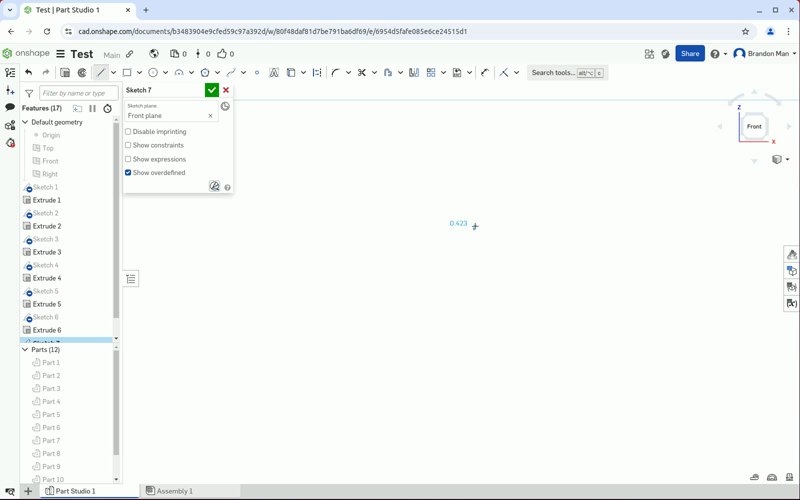
scroll(6)
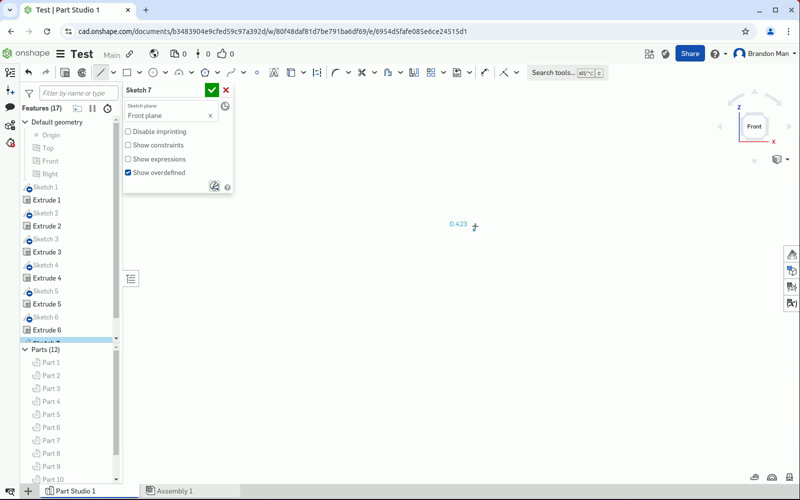
scroll(6)
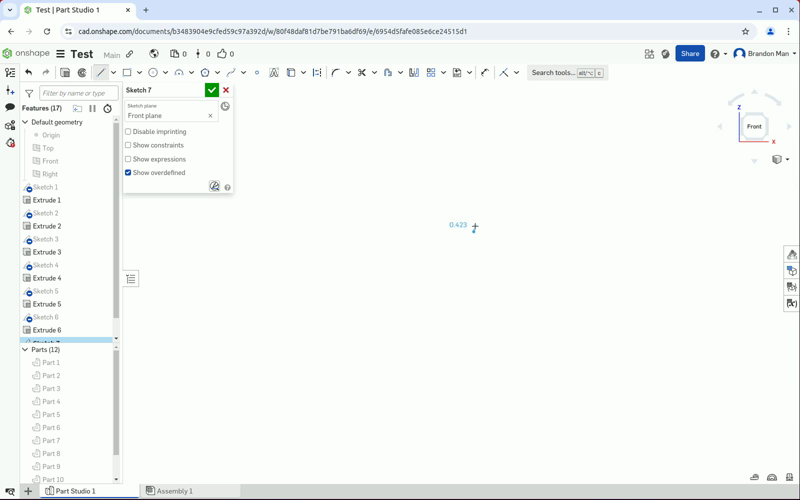
scroll(6)
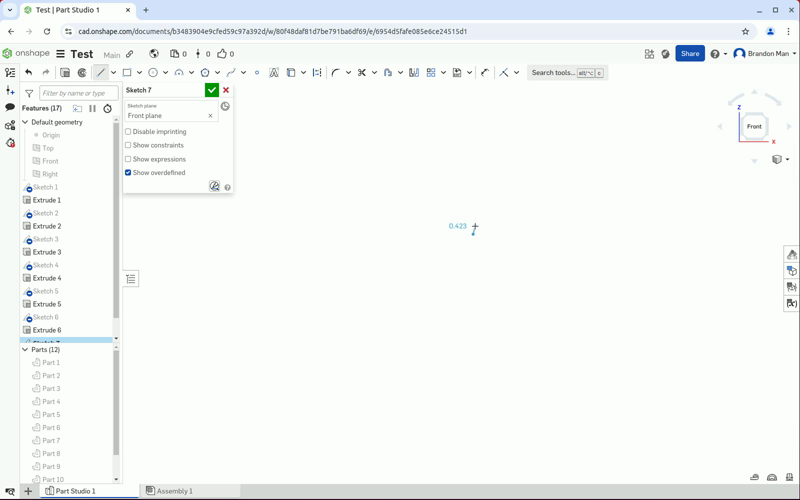
scroll(6)
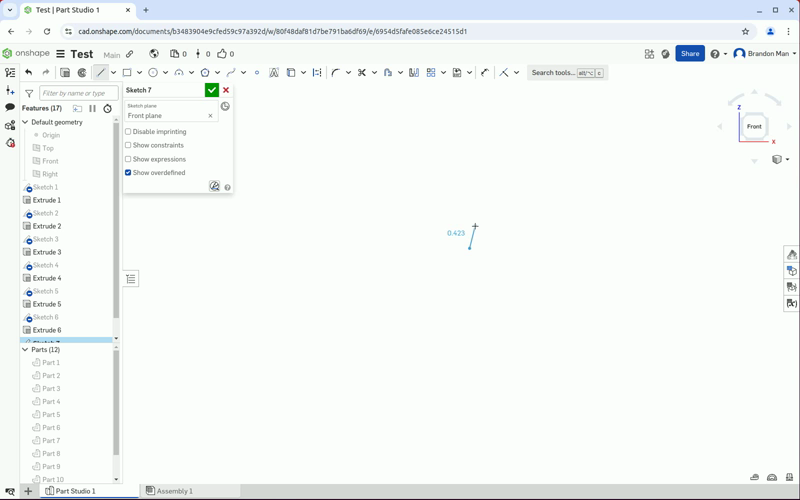
click(475, 225)
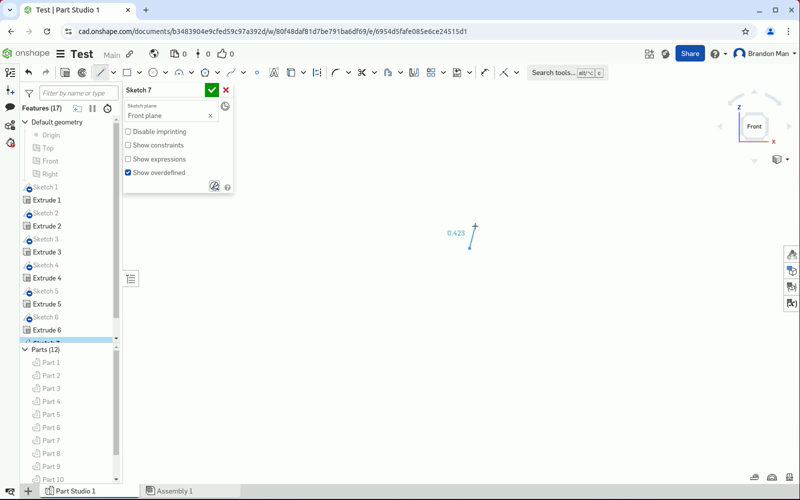
scroll(-6)
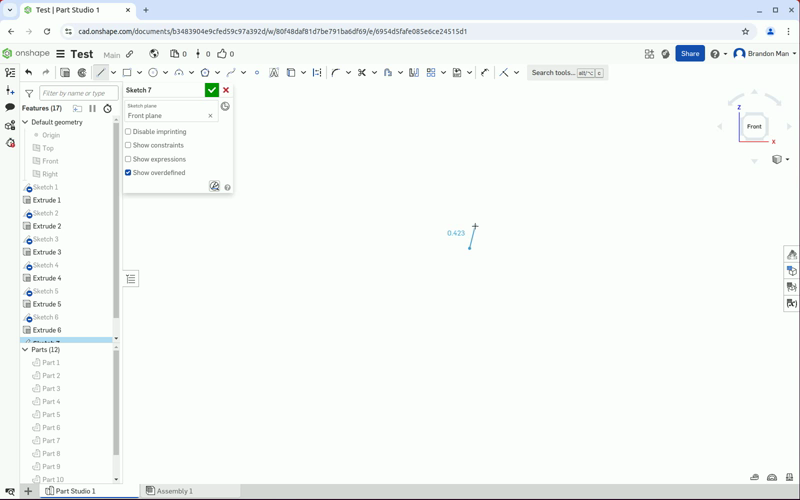
scroll(-6)
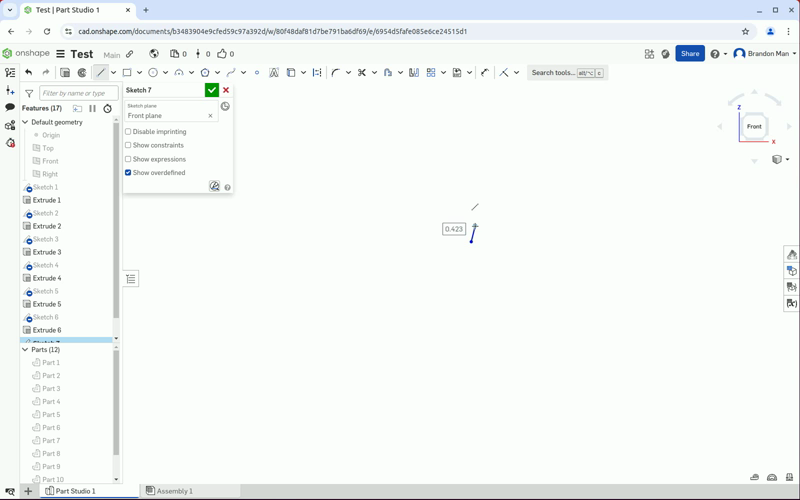
scroll(-6)
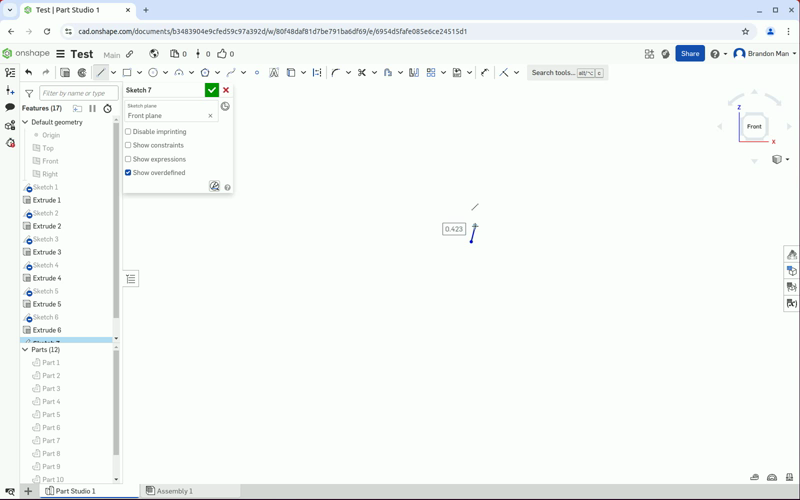
scroll(-6)
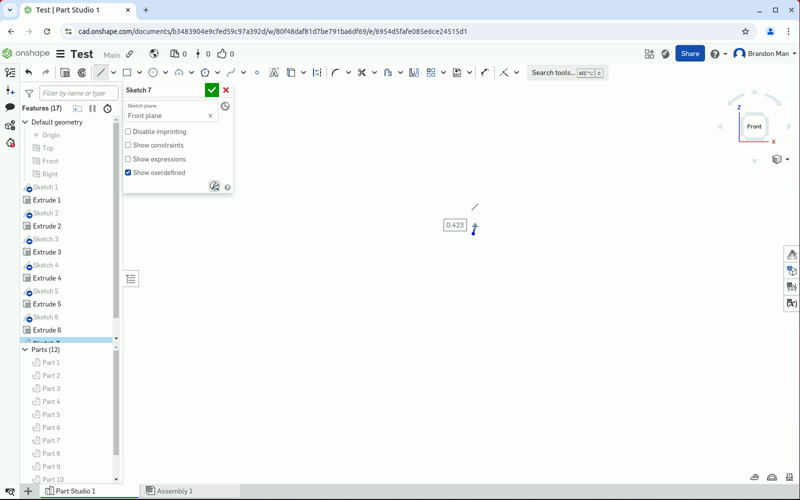
scroll(-6)
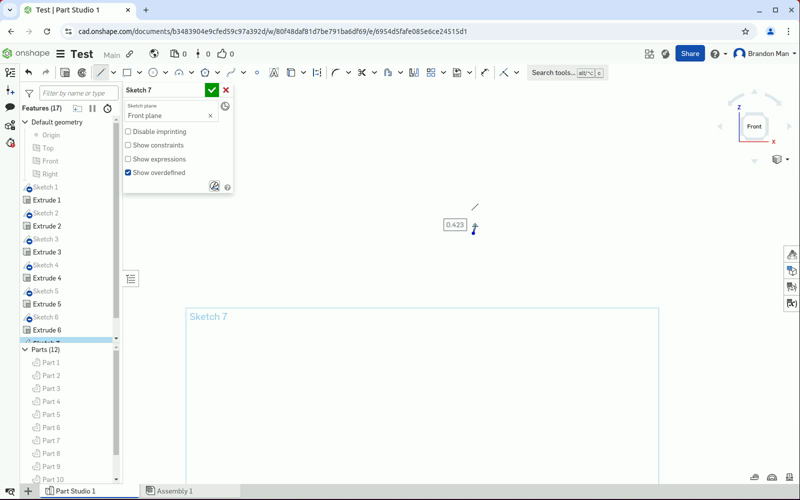
scroll(-6)
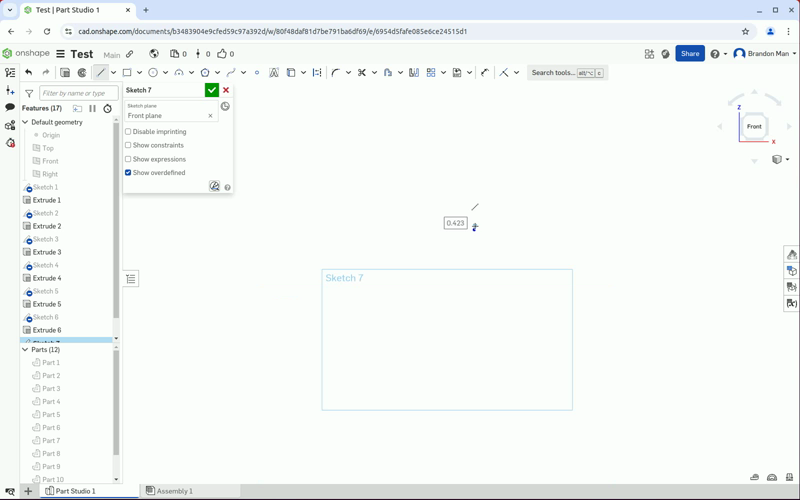
scroll(-6)
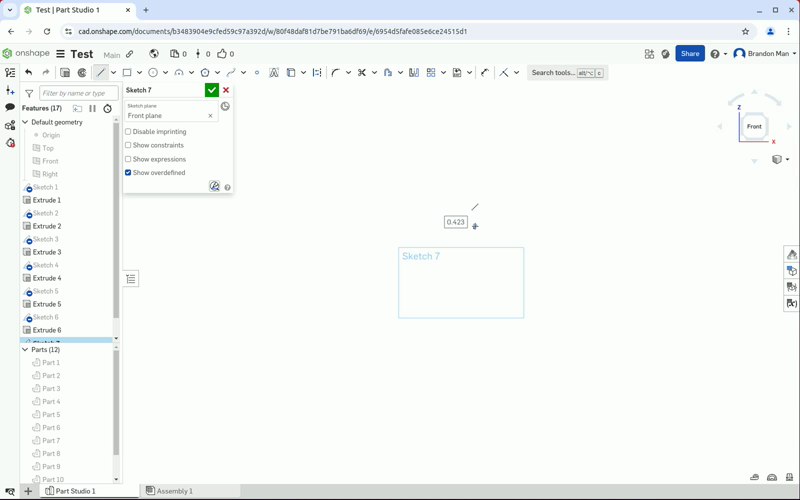
key_up(shift)
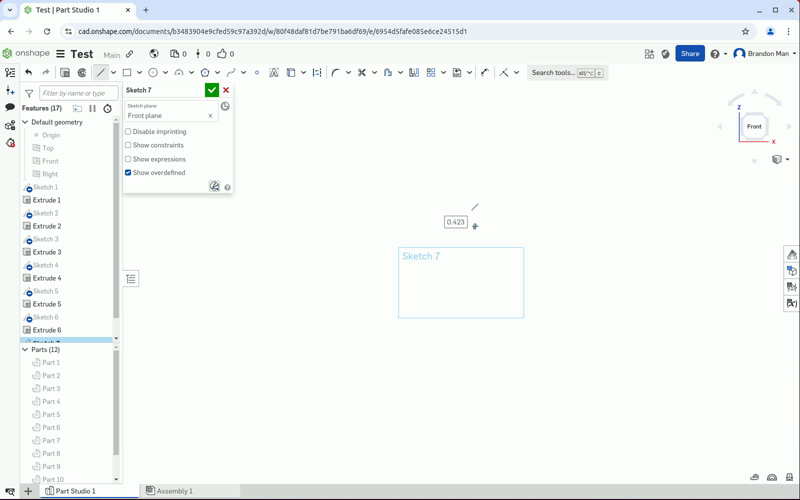
key(esc)
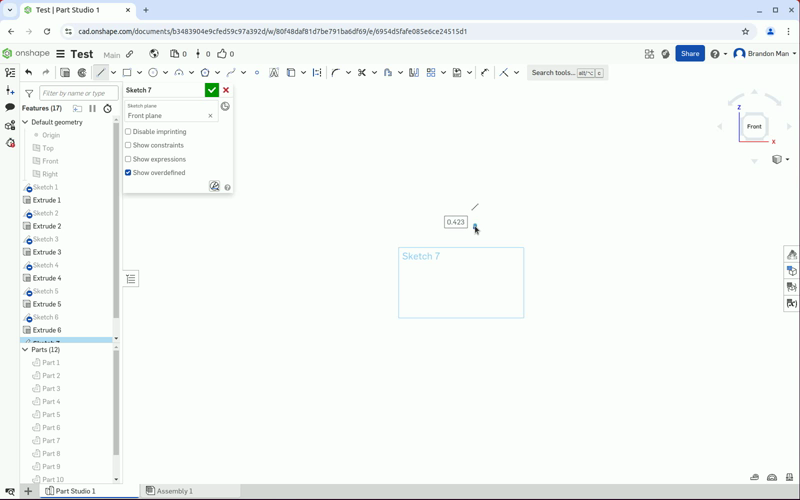
key(a)
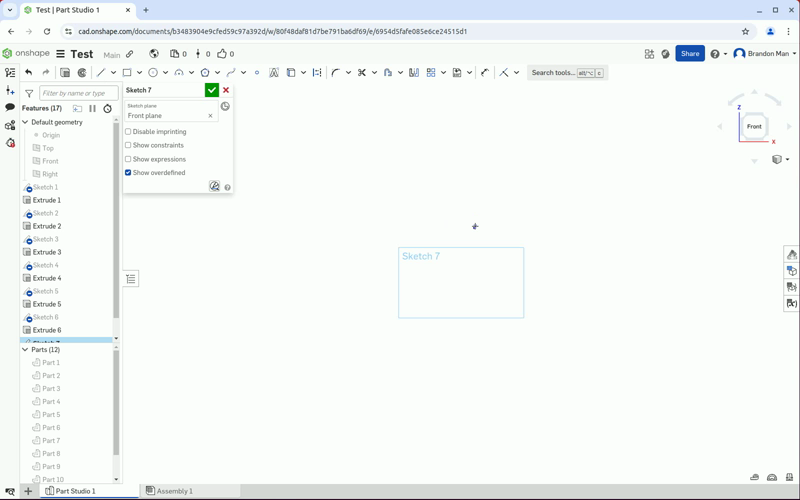
mouse_move(475, 225)
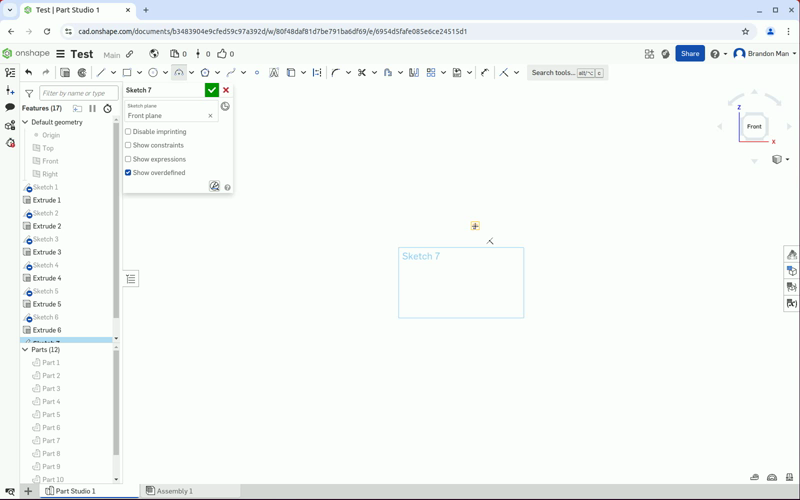
scroll(6)
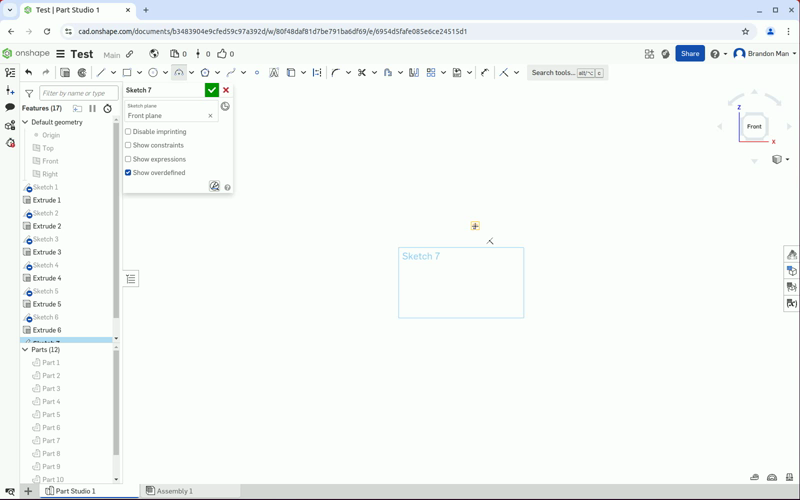
scroll(6)
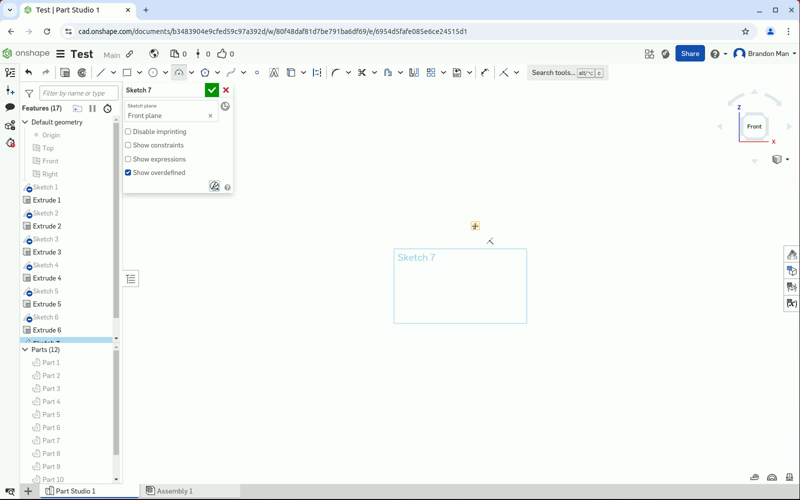
scroll(6)
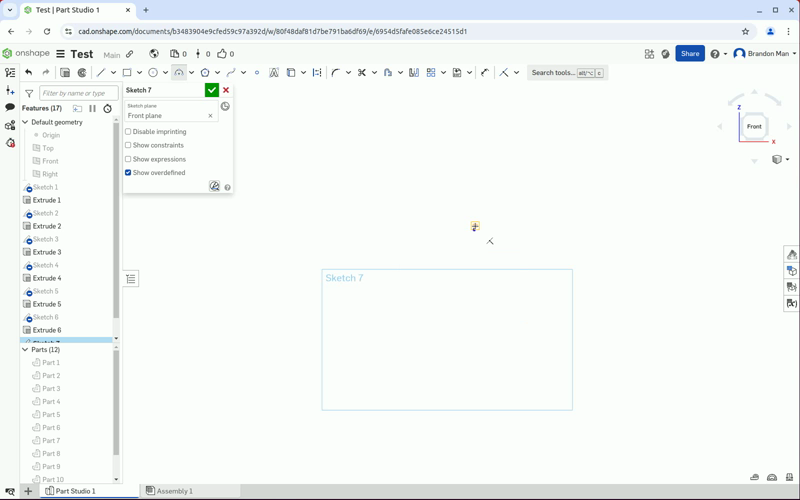
scroll(6)
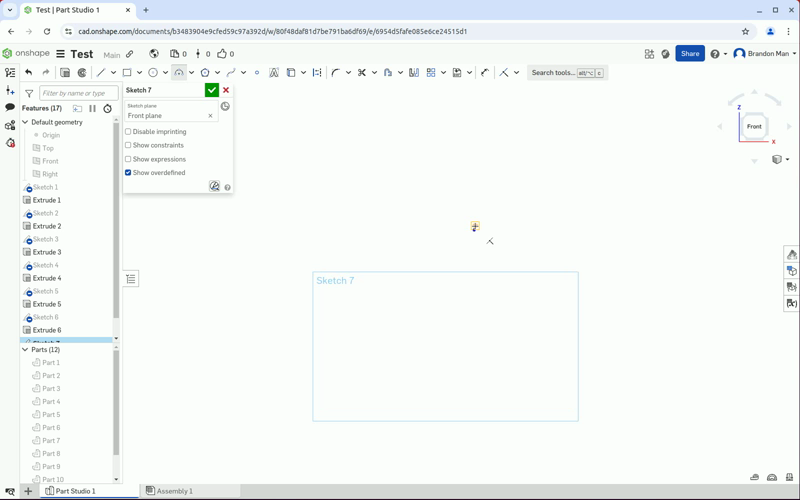
scroll(6)
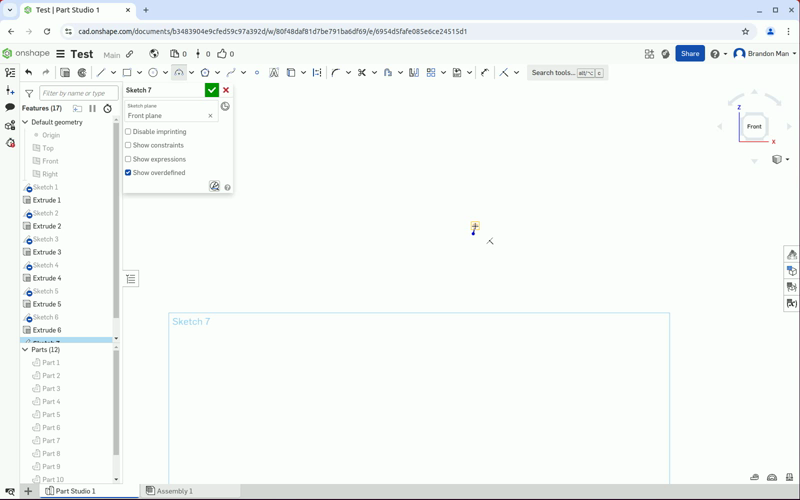
scroll(6)
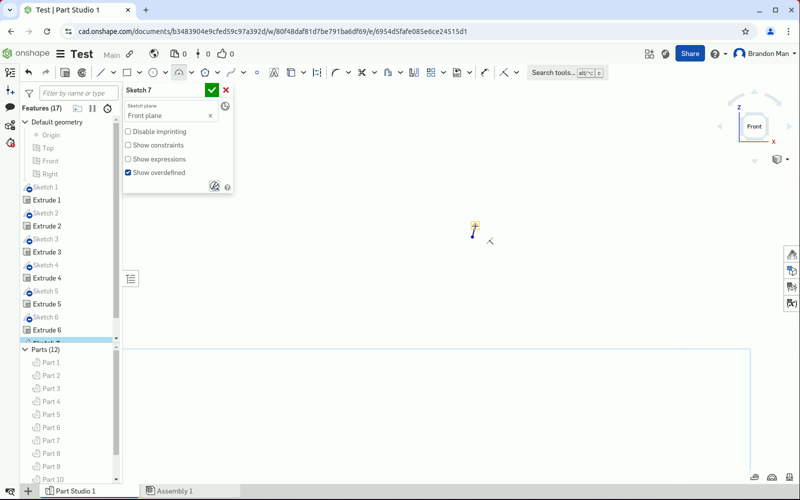
scroll(6)
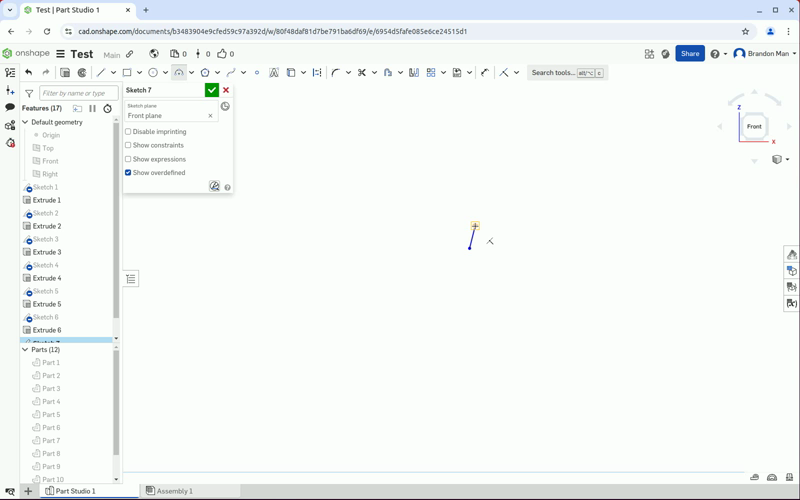
click(475, 225)
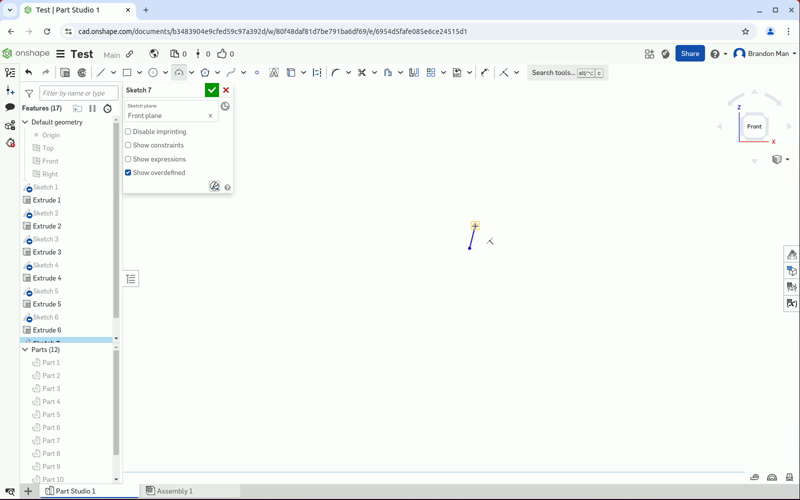
scroll(-6)
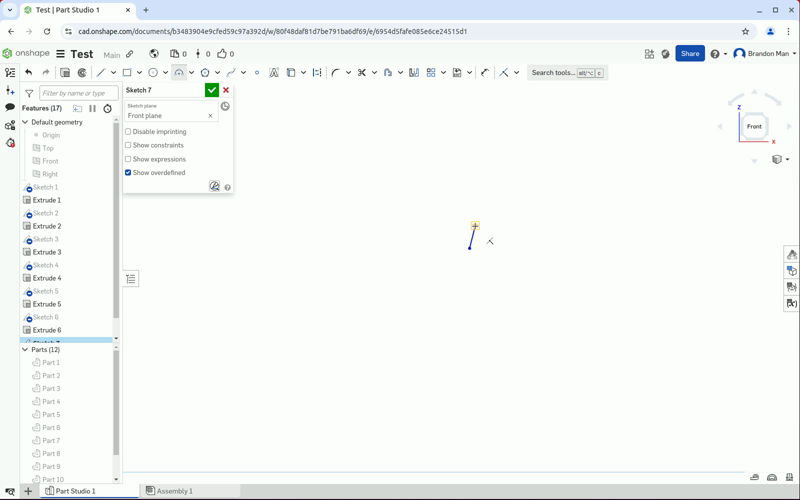
scroll(-6)
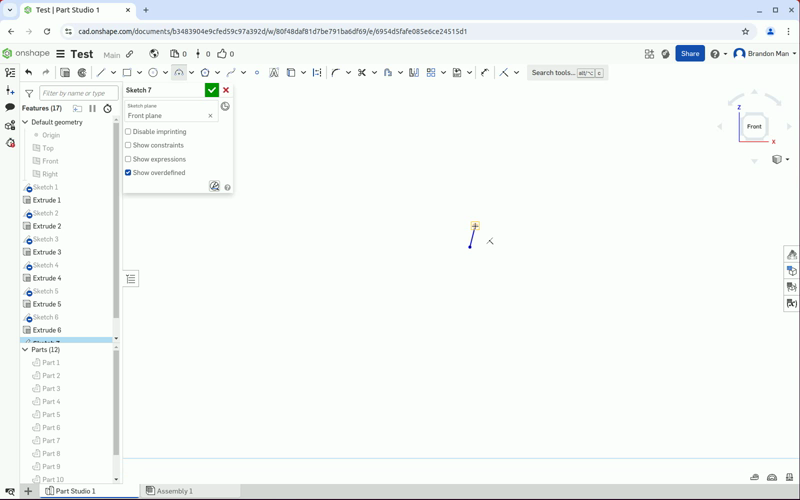
scroll(-6)
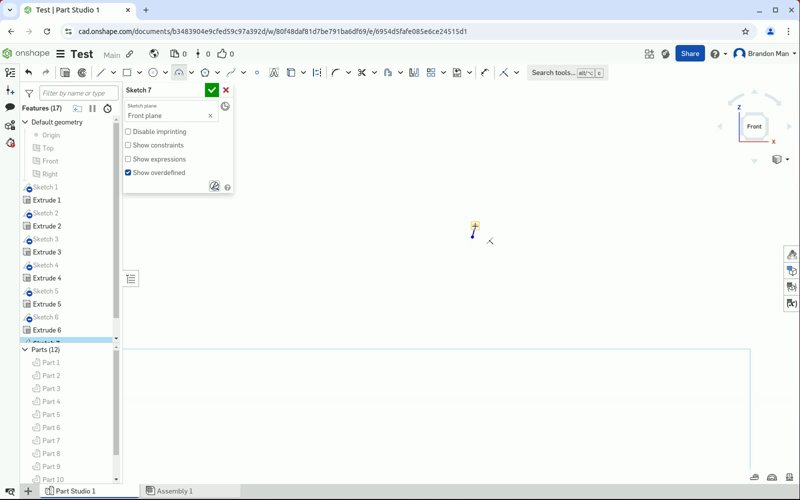
scroll(-6)
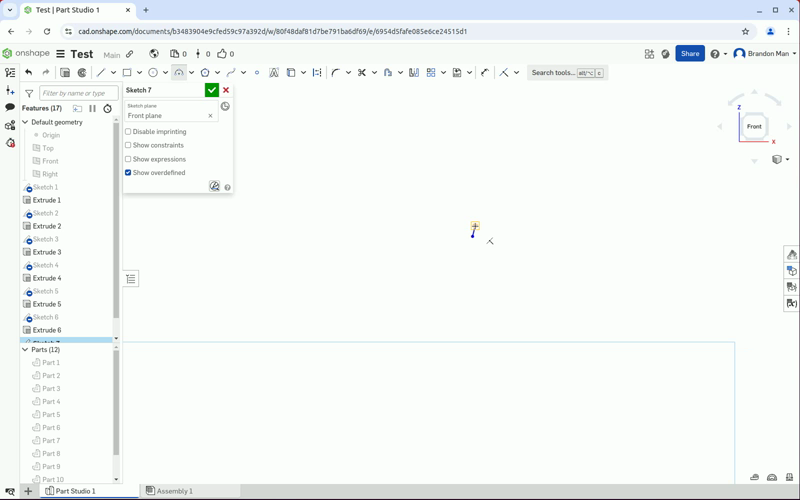
scroll(-6)
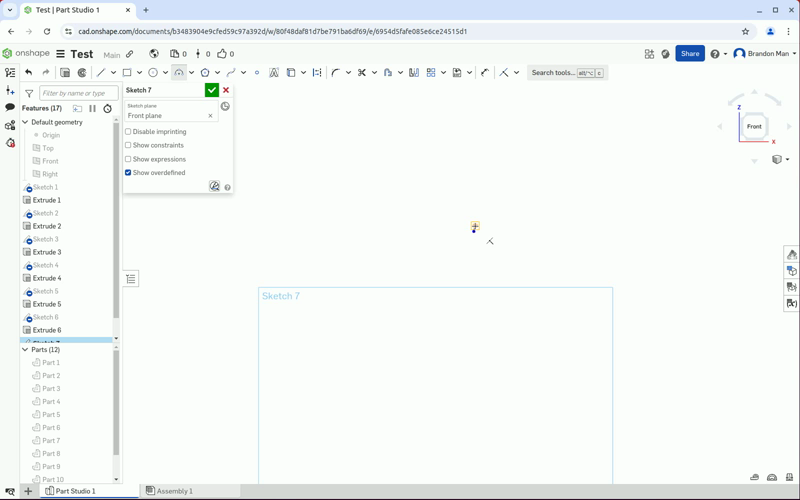
scroll(-6)
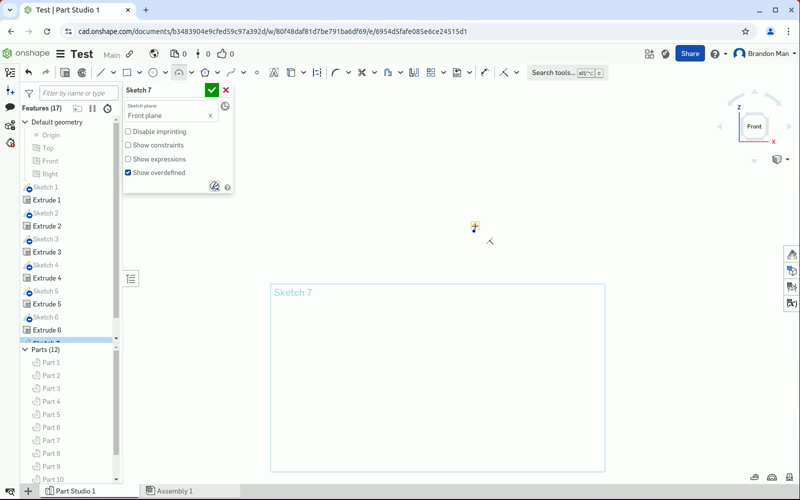
scroll(-6)
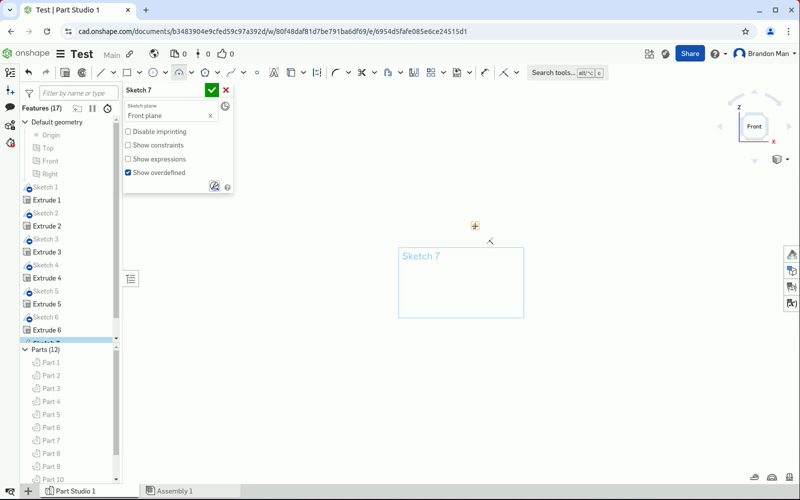
mouse_move(474, 227)
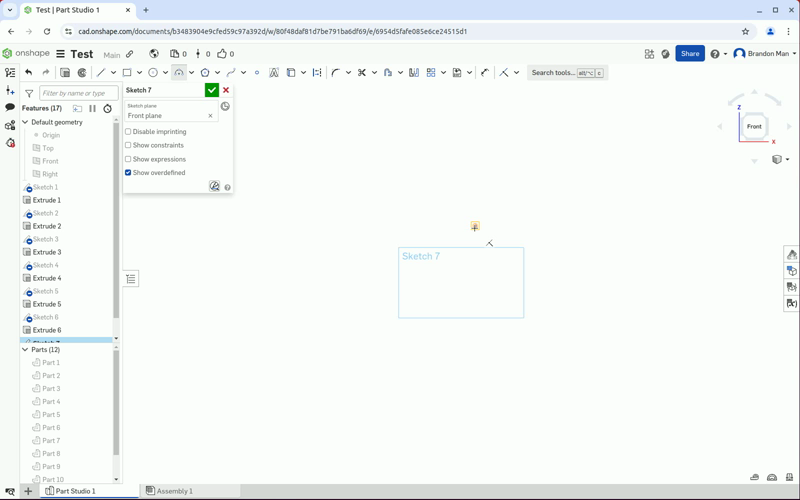
scroll(6)
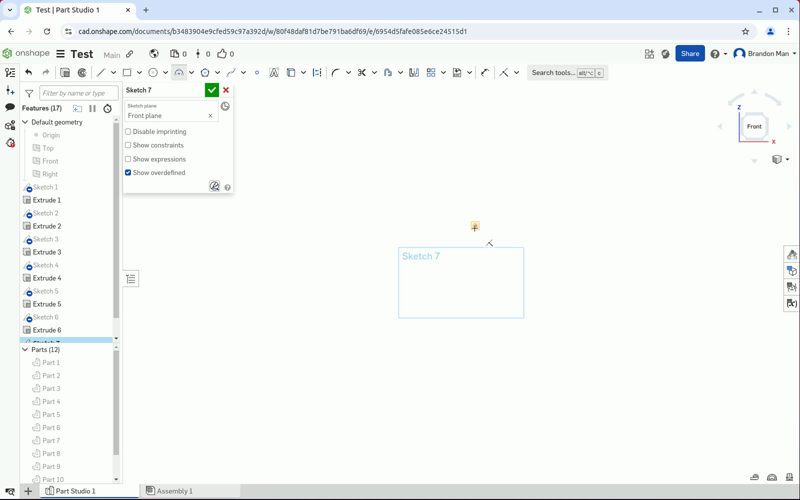
scroll(6)
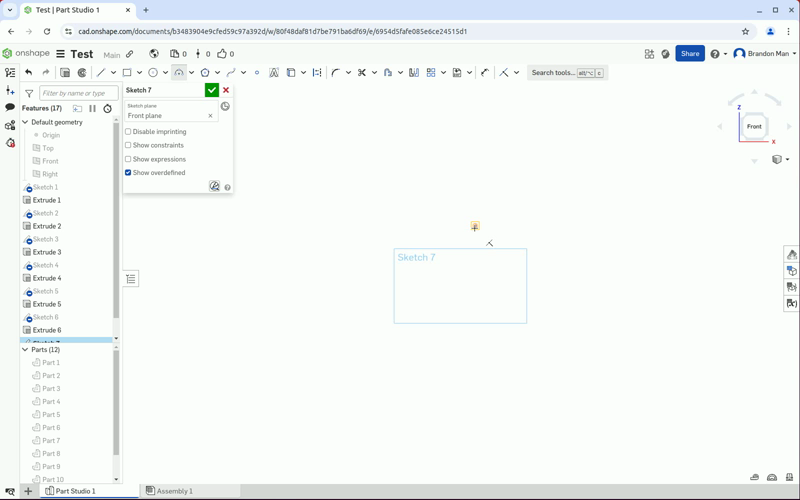
scroll(6)
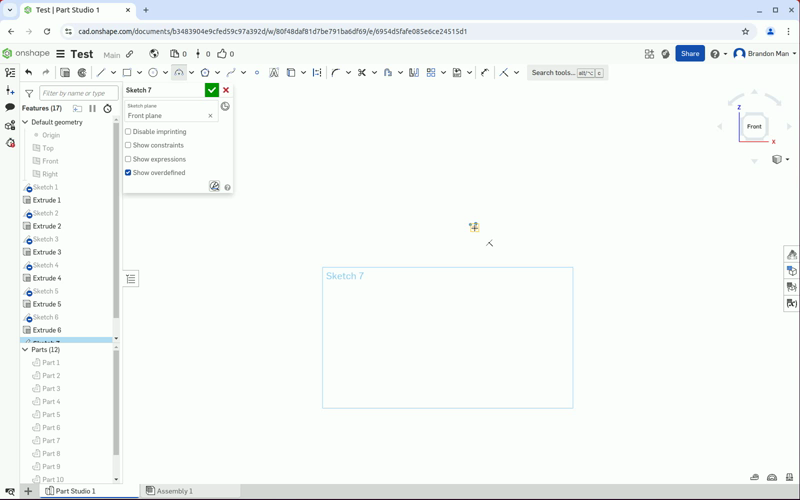
scroll(6)
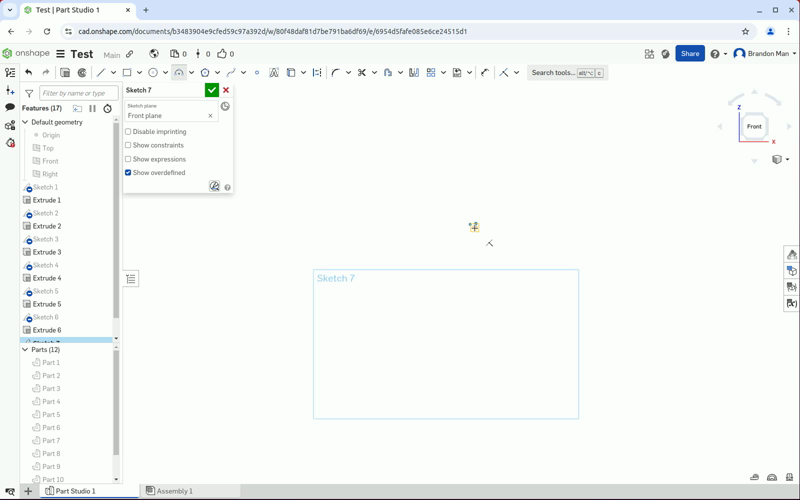
scroll(6)
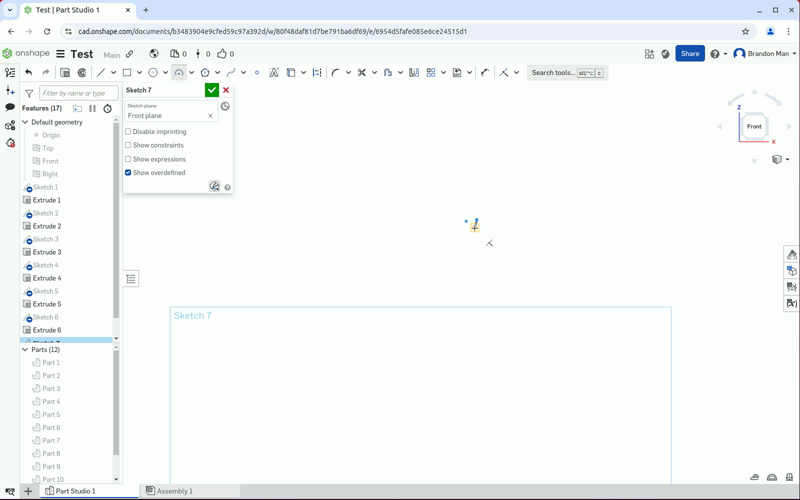
scroll(6)
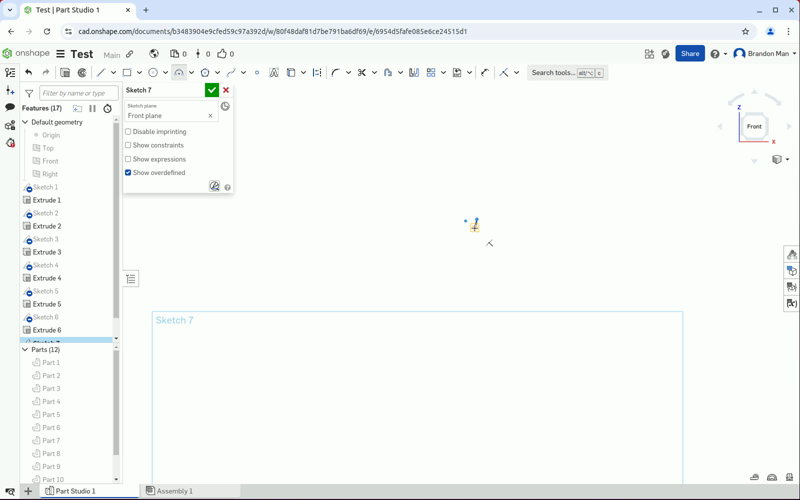
scroll(6)
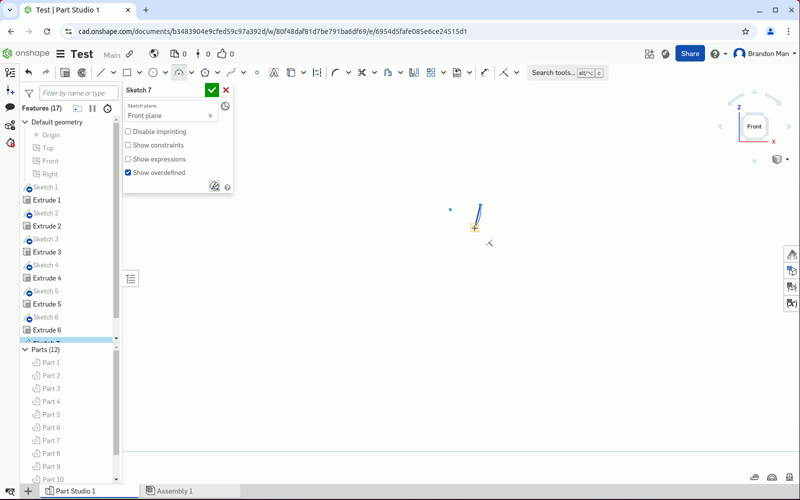
click(474, 227)
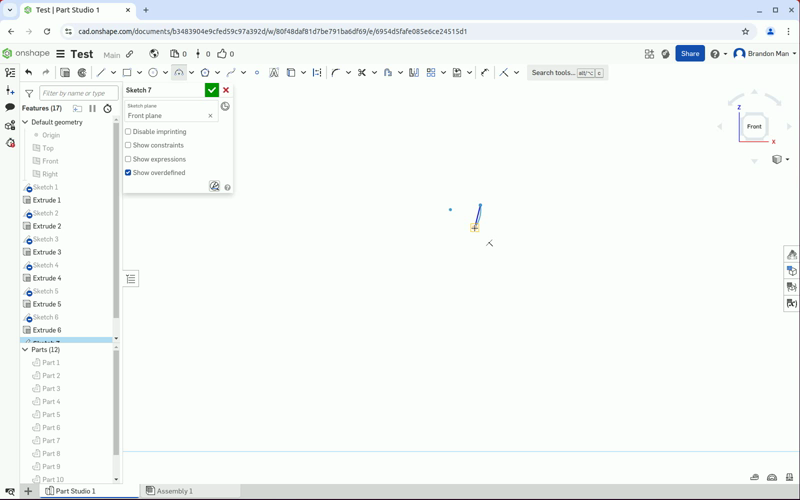
scroll(-6)
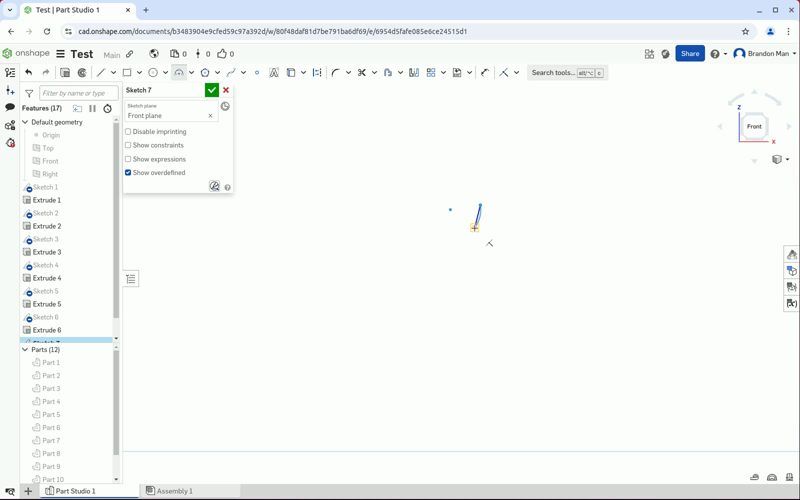
scroll(-6)
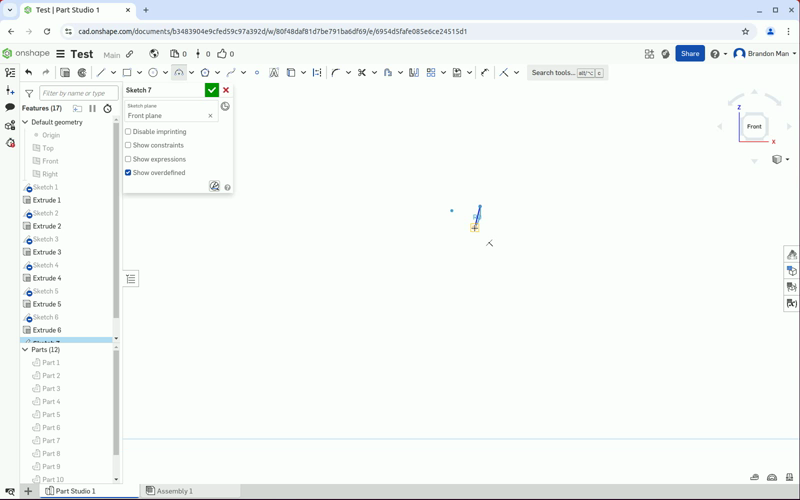
scroll(-6)
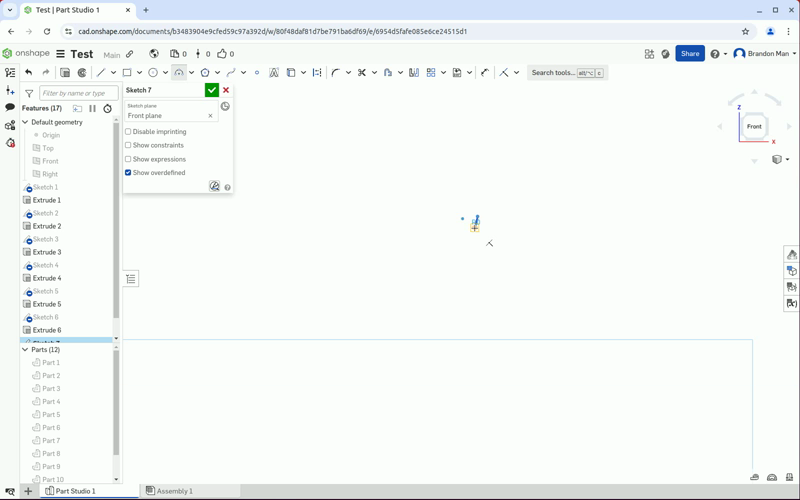
scroll(-6)
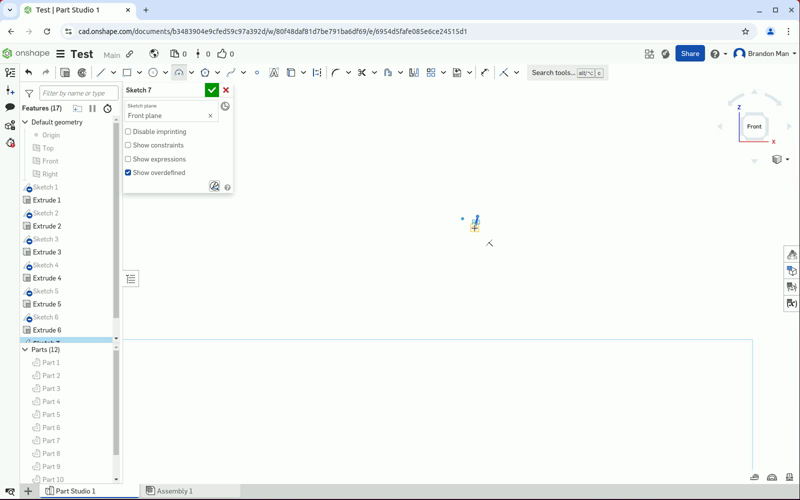
scroll(-6)
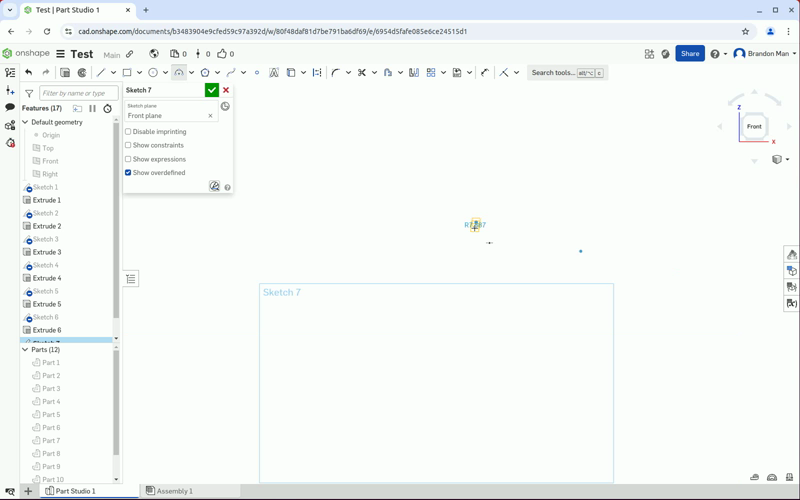
scroll(-6)
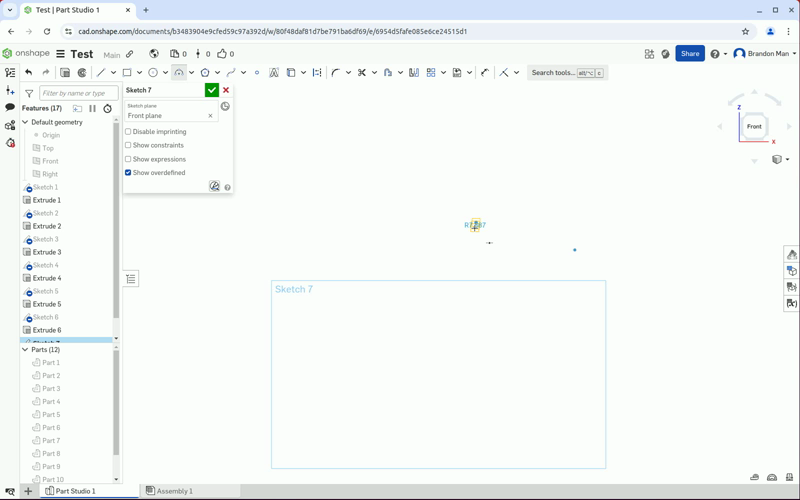
scroll(-6)
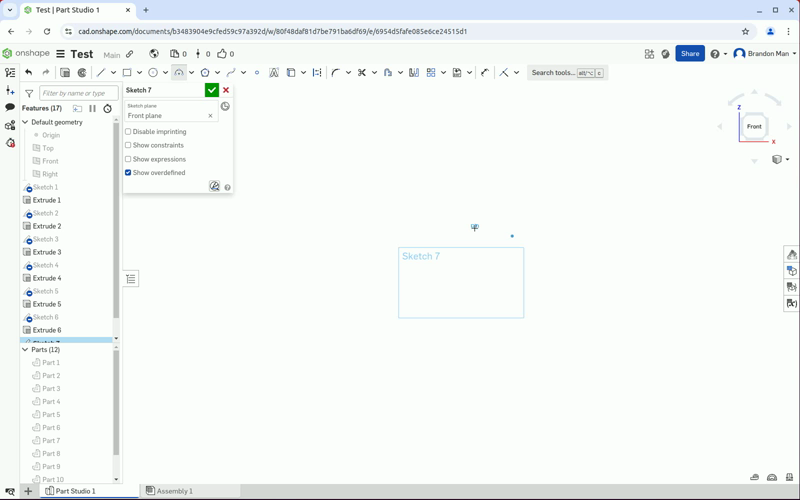
key_down(shift)
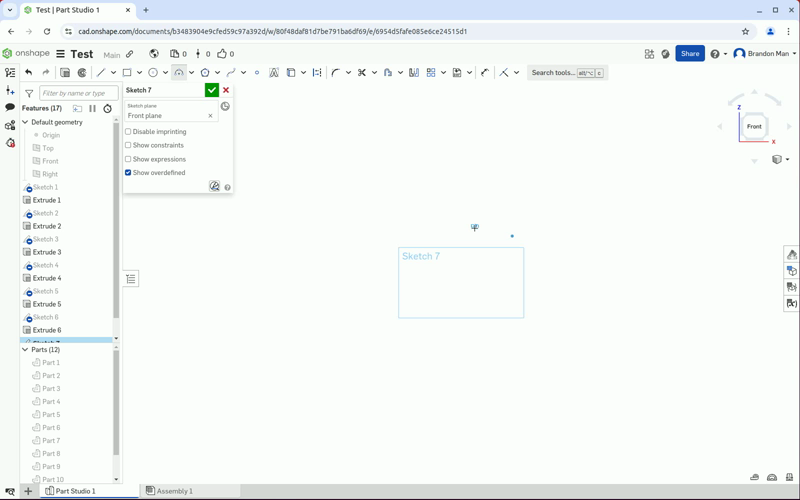
mouse_move(445, 222)
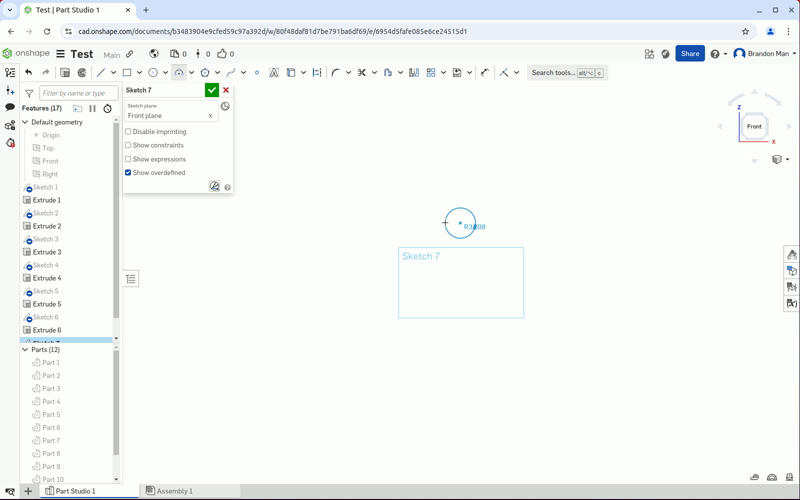
scroll(6)
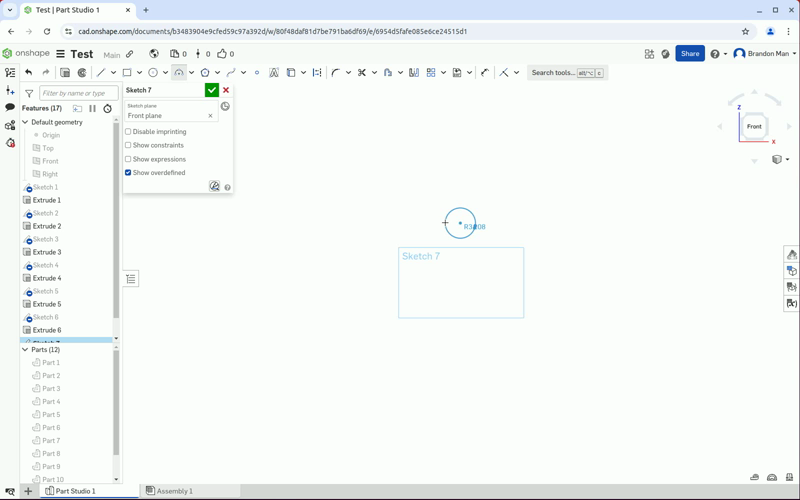
scroll(6)
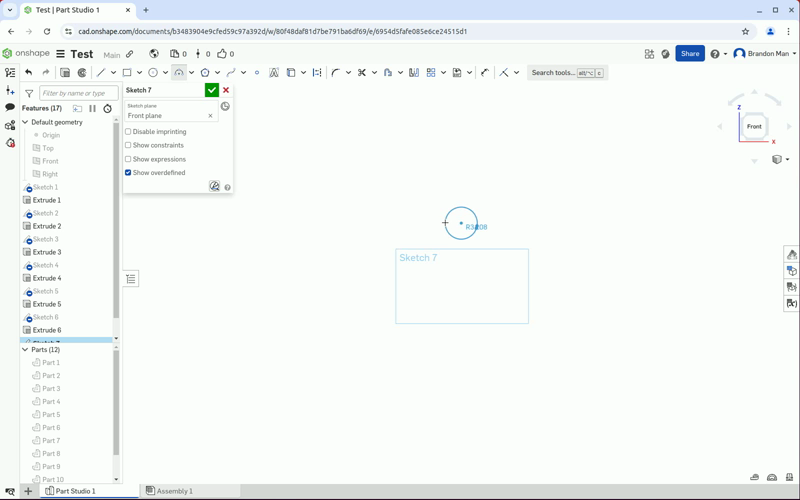
scroll(6)
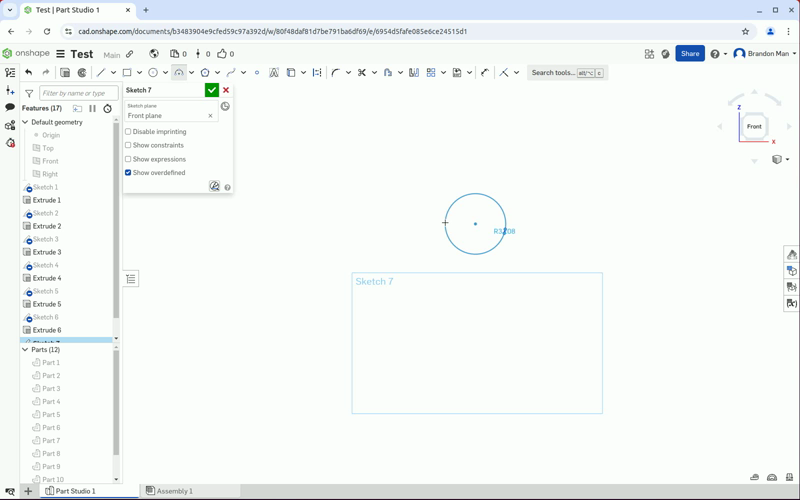
scroll(6)
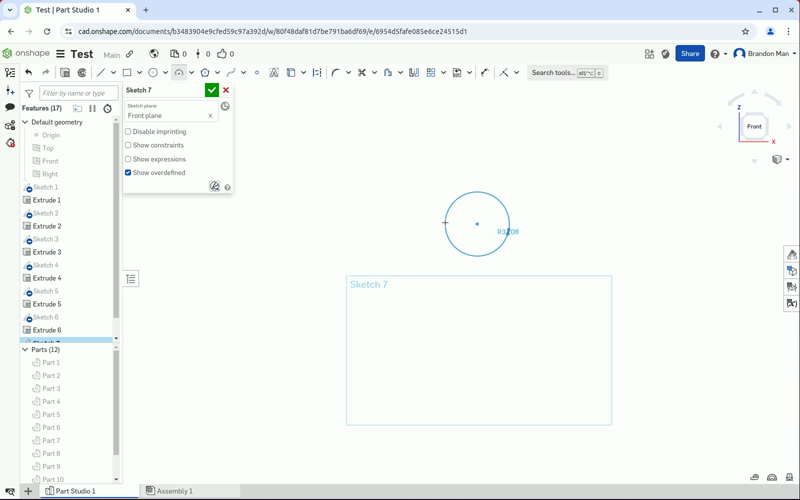
scroll(6)
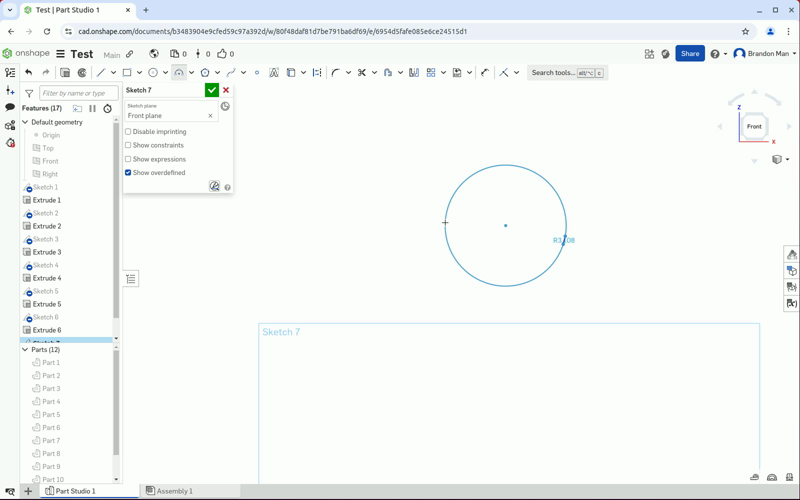
scroll(6)
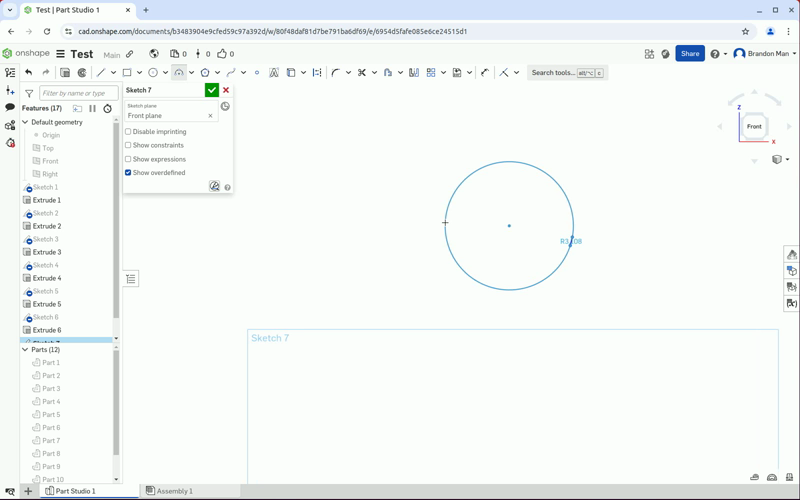
scroll(6)
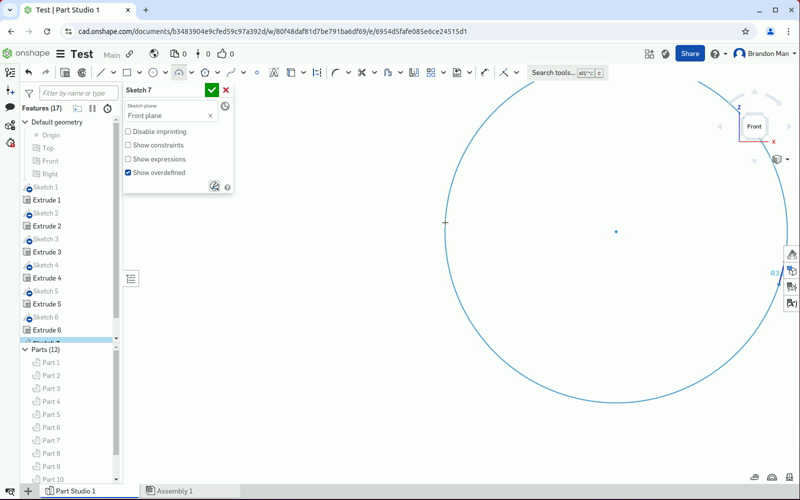
click(445, 222)
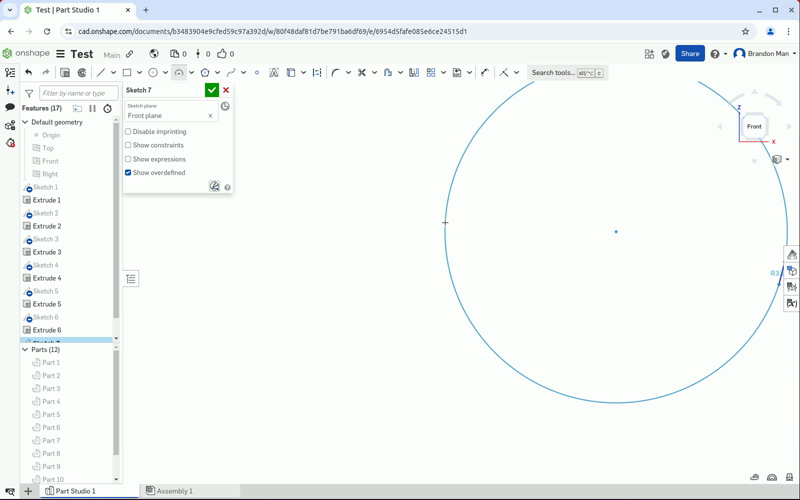
scroll(-6)
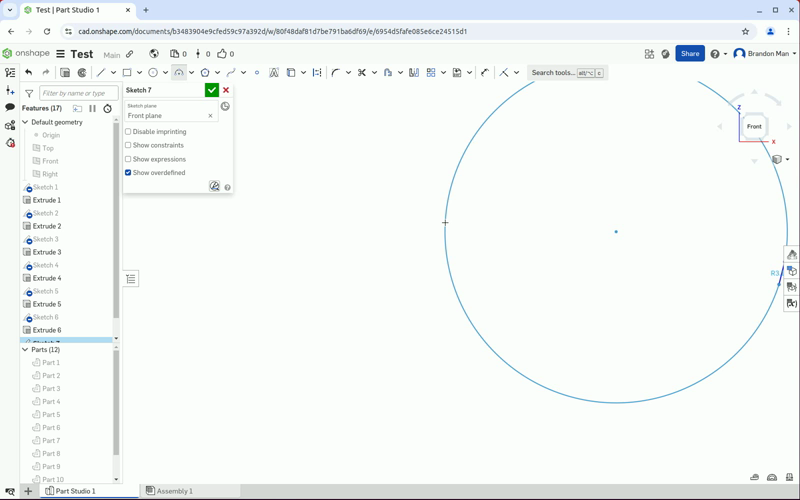
scroll(-6)
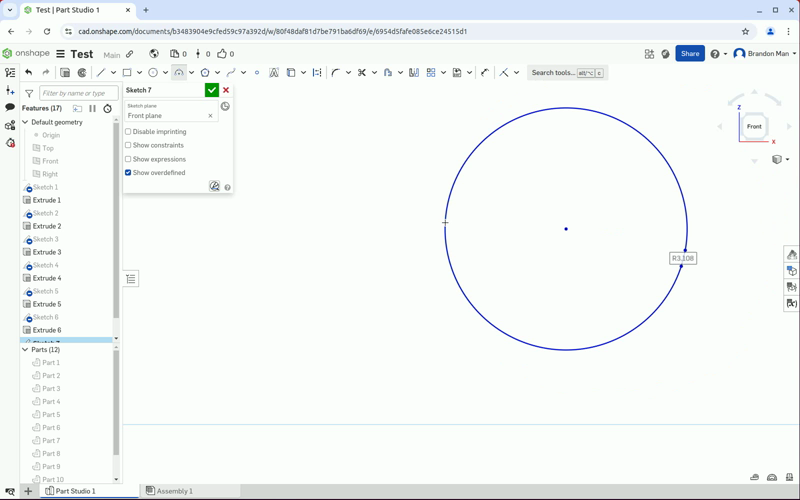
scroll(-6)
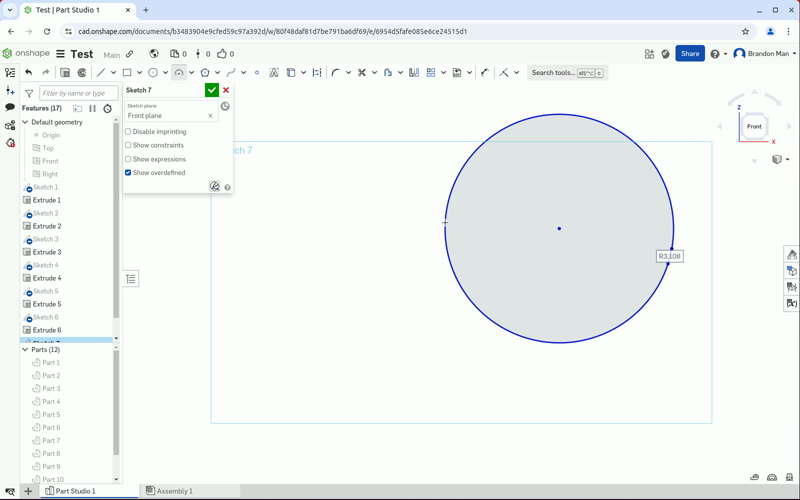
scroll(-6)
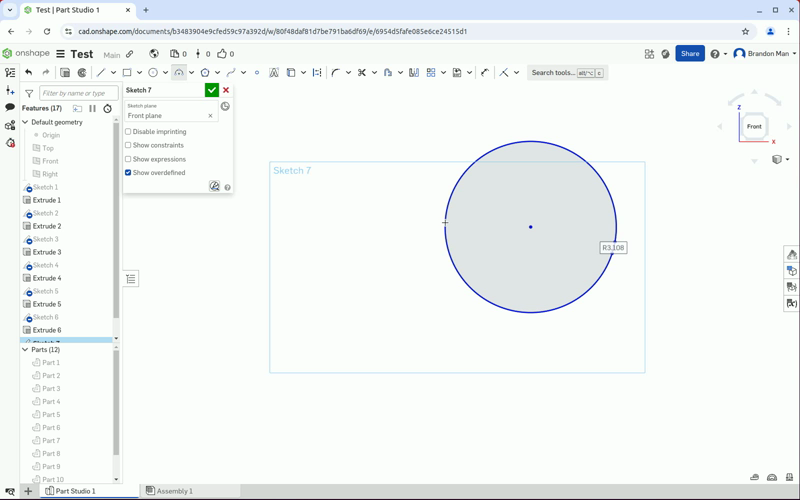
scroll(-6)
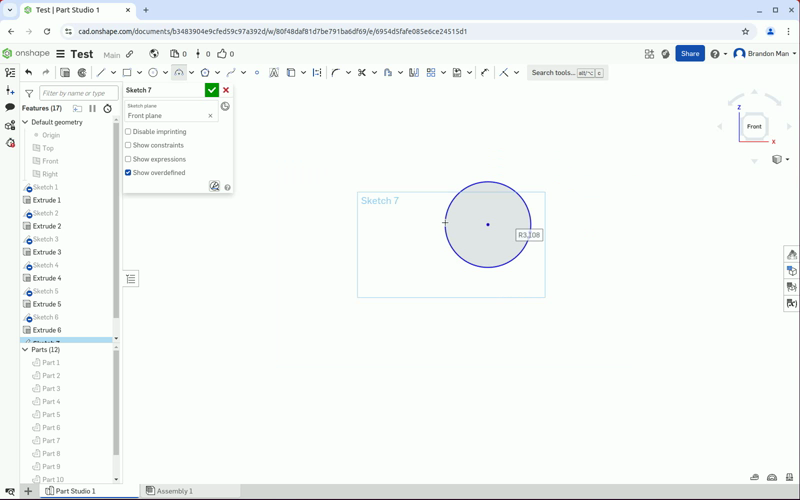
scroll(-6)
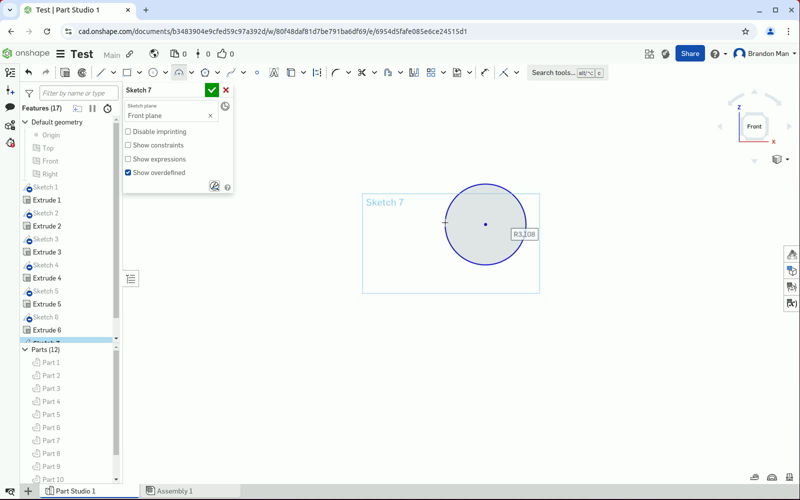
scroll(-6)
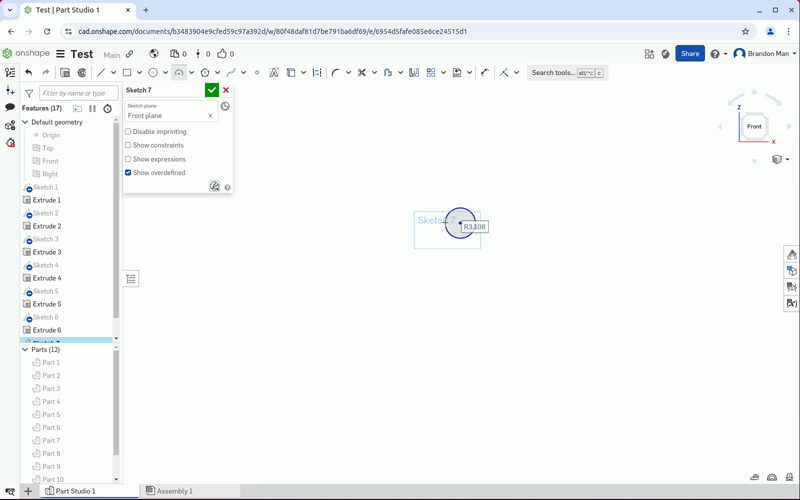
key_up(shift)
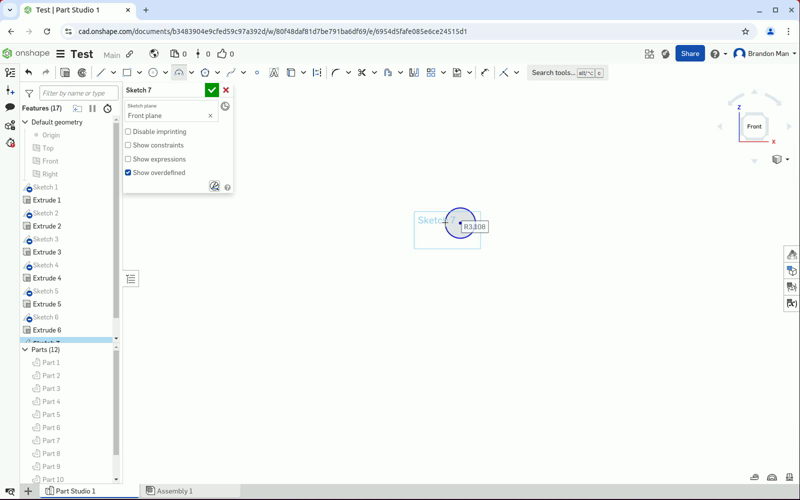
key(esc)
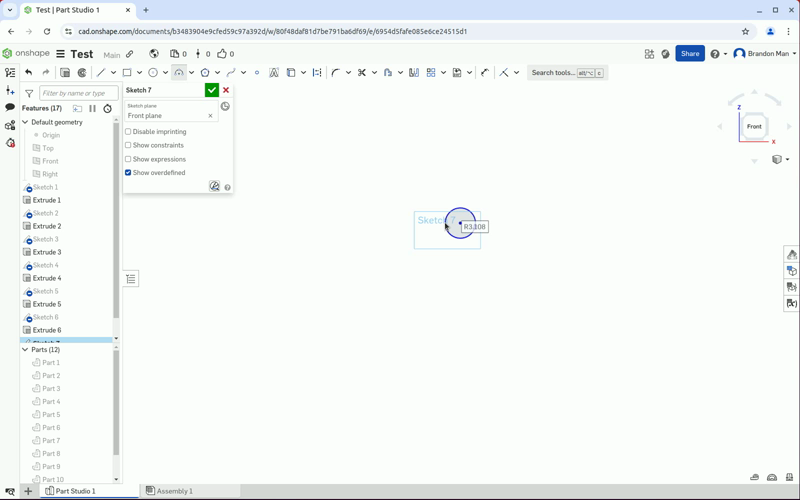
key(c)
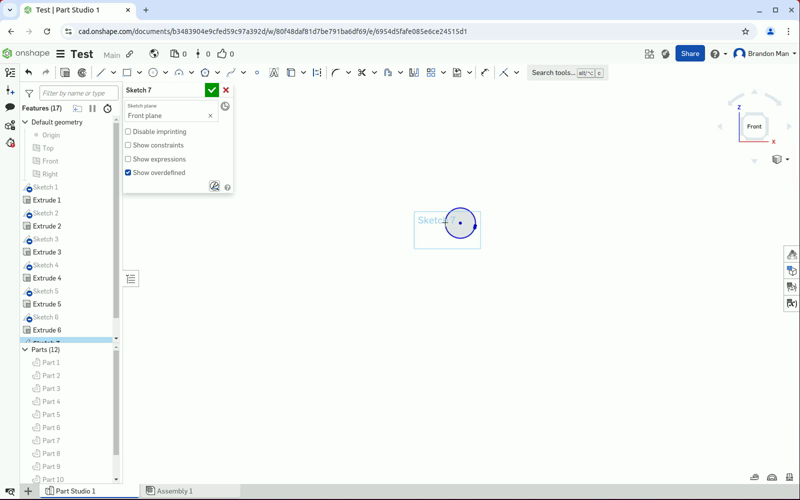
key_down(shift)
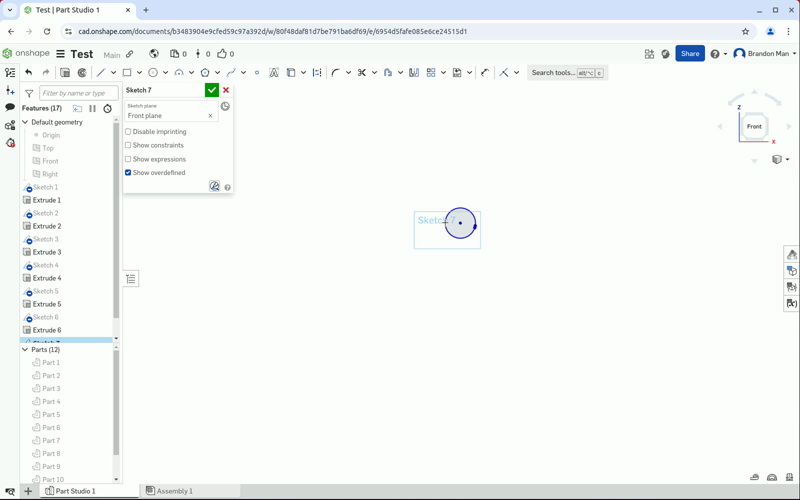
mouse_move(460, 225)
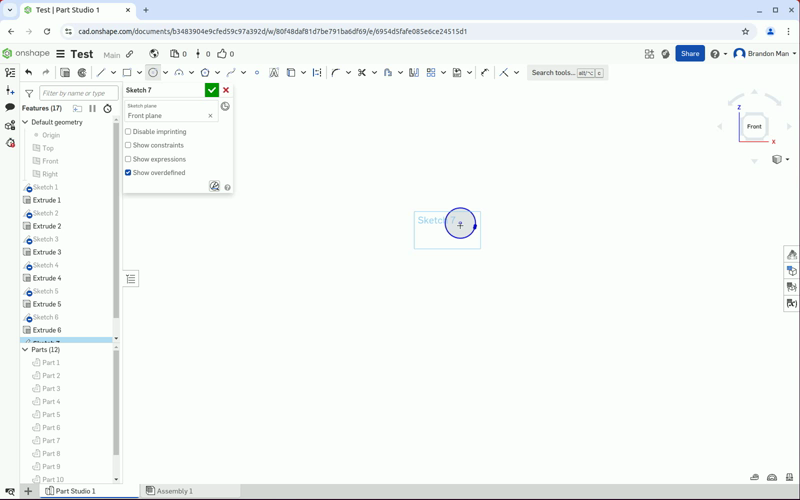
scroll(6)
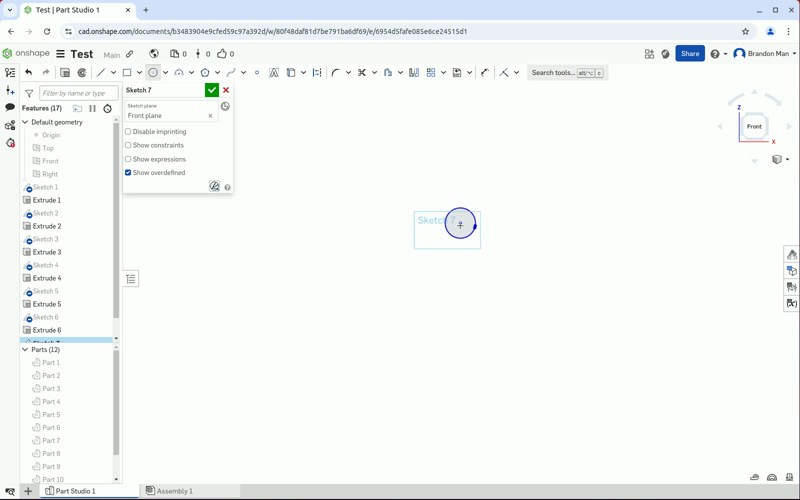
scroll(6)
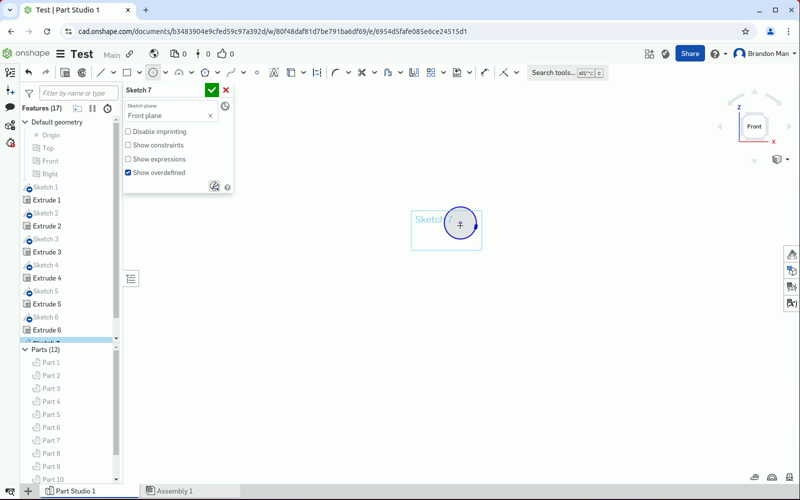
scroll(6)
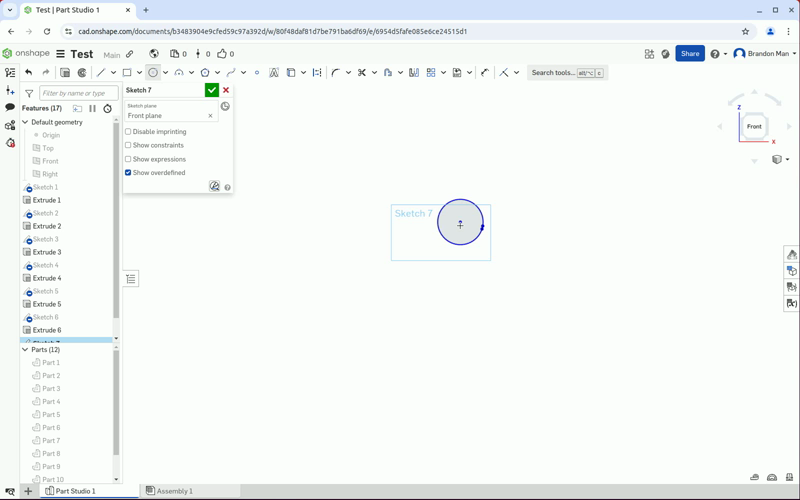
scroll(6)
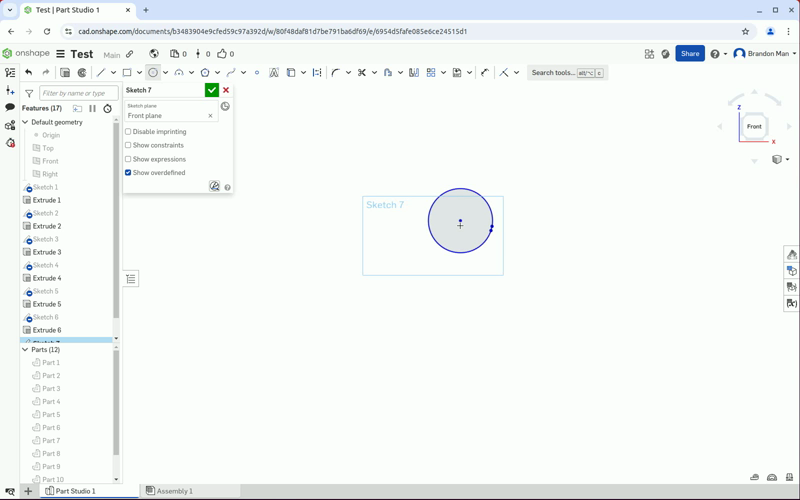
scroll(6)
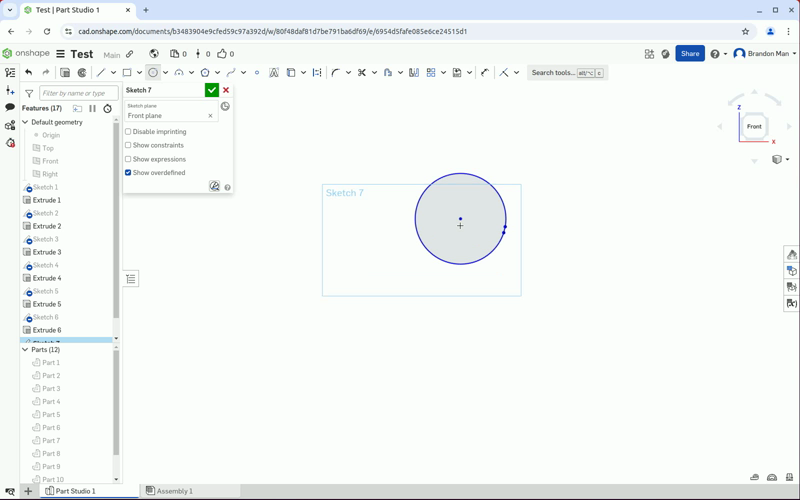
scroll(6)
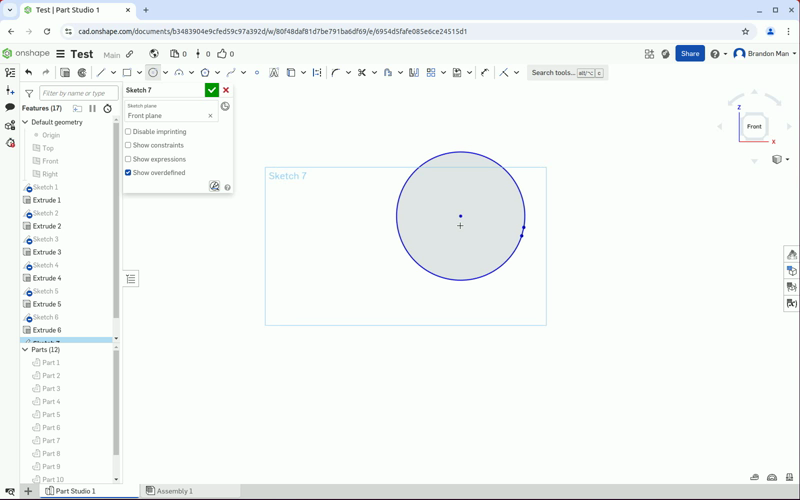
scroll(6)
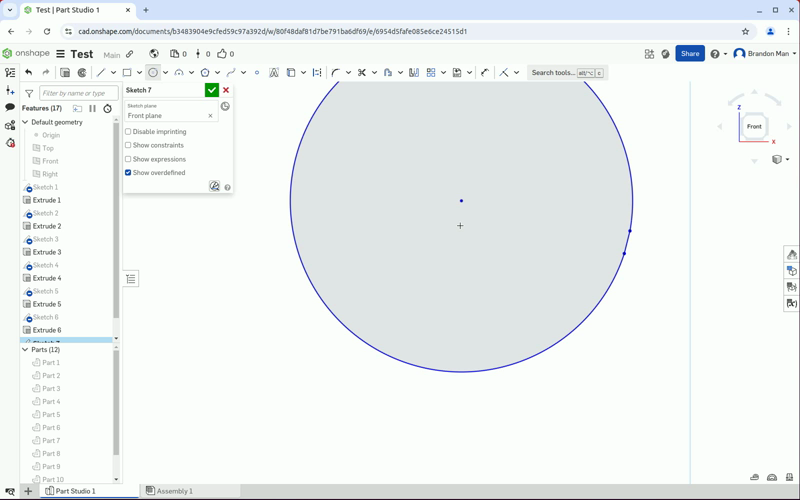
click(460, 225)
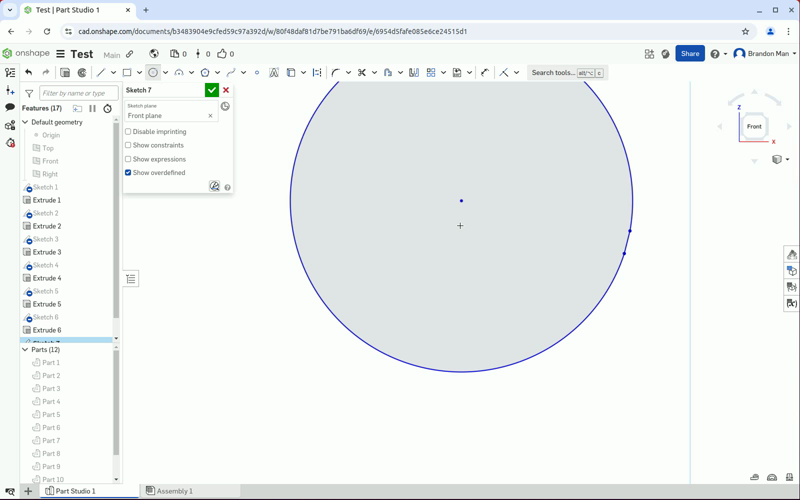
scroll(-6)
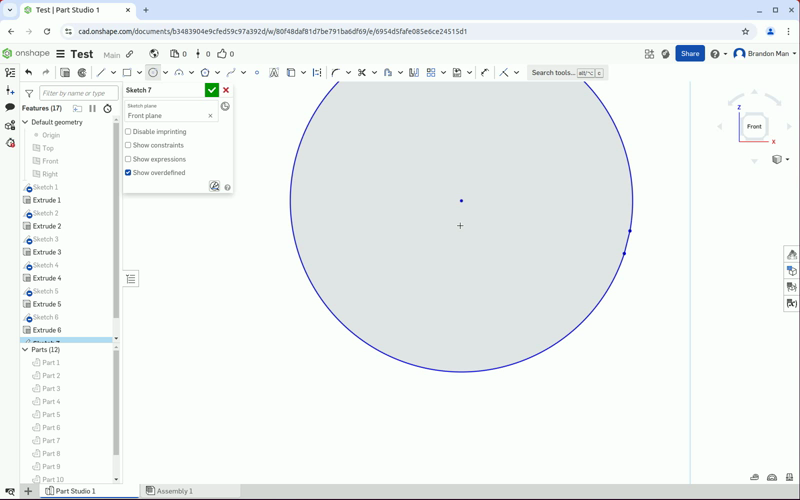
scroll(-6)
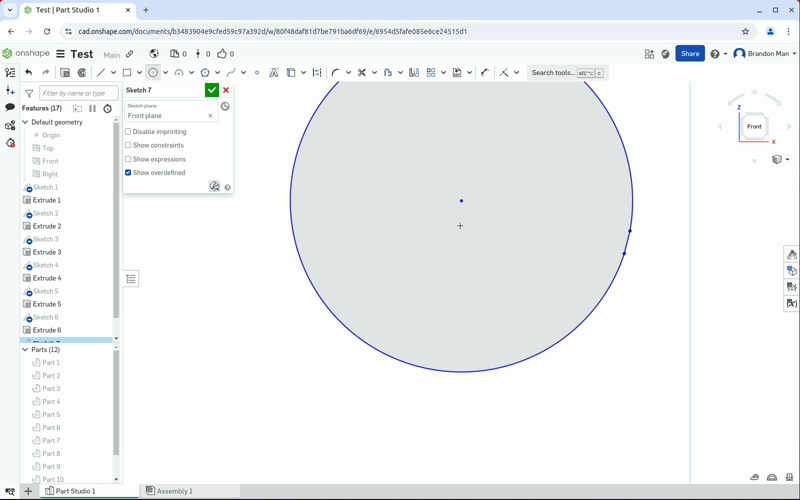
scroll(-6)
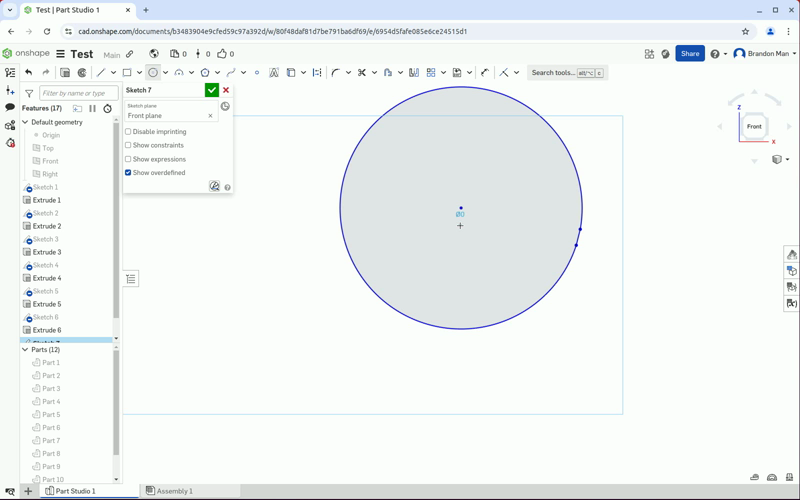
scroll(-6)
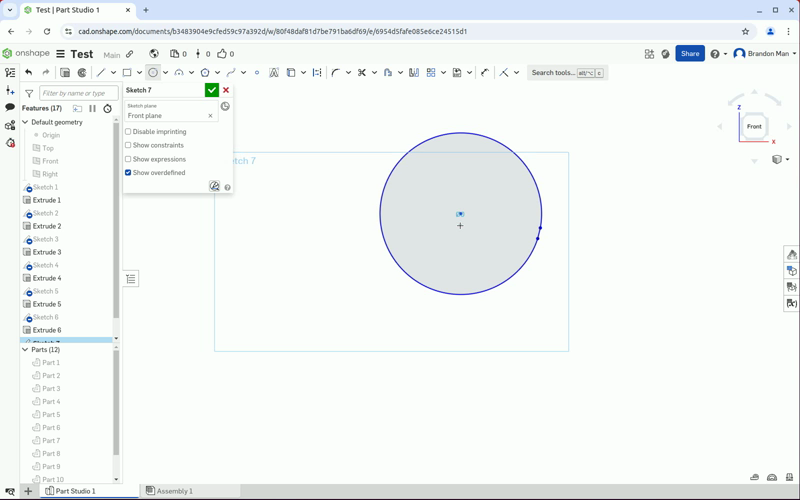
scroll(-6)
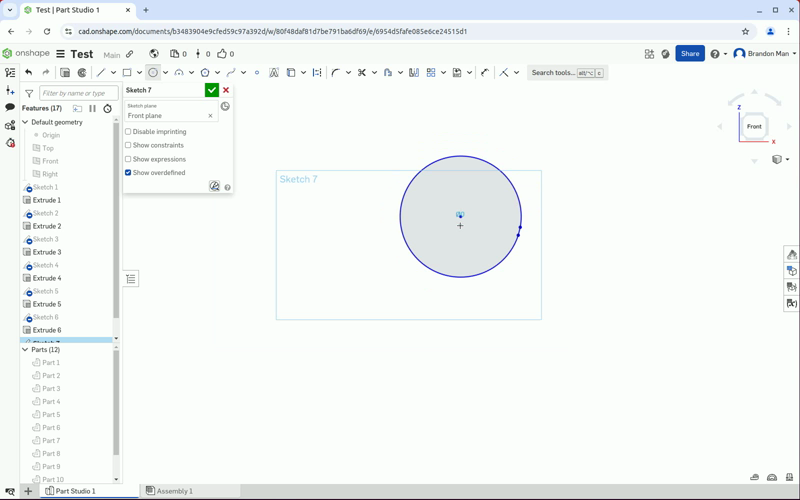
scroll(-6)
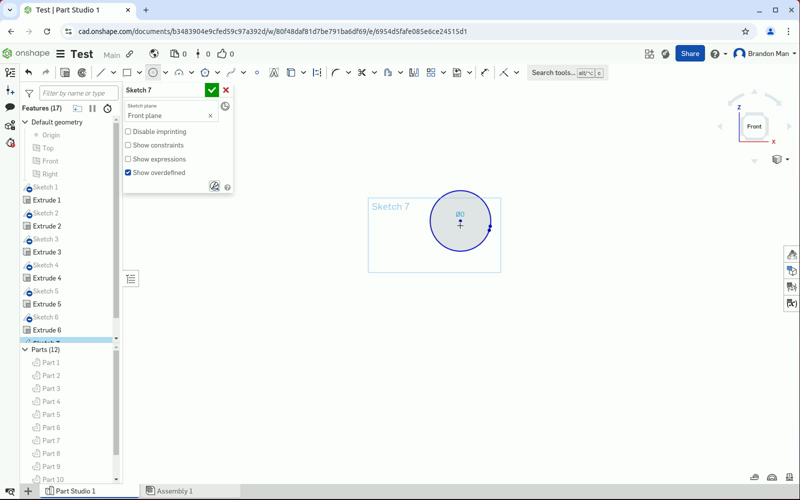
scroll(-6)
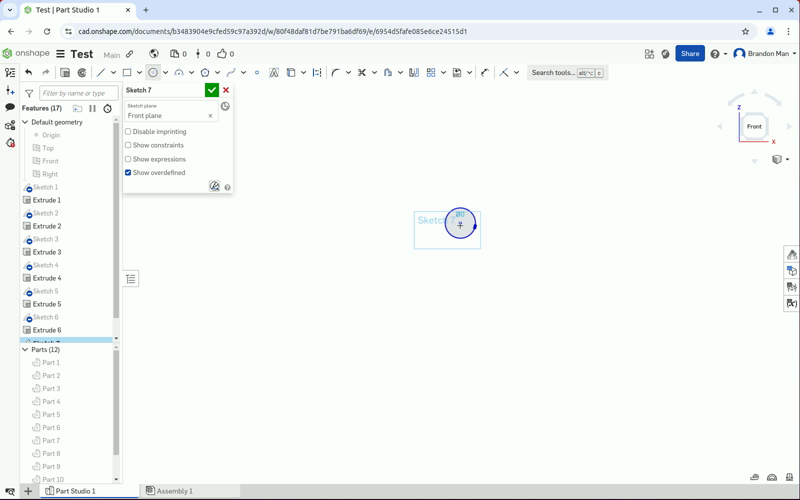
key_up(shift)
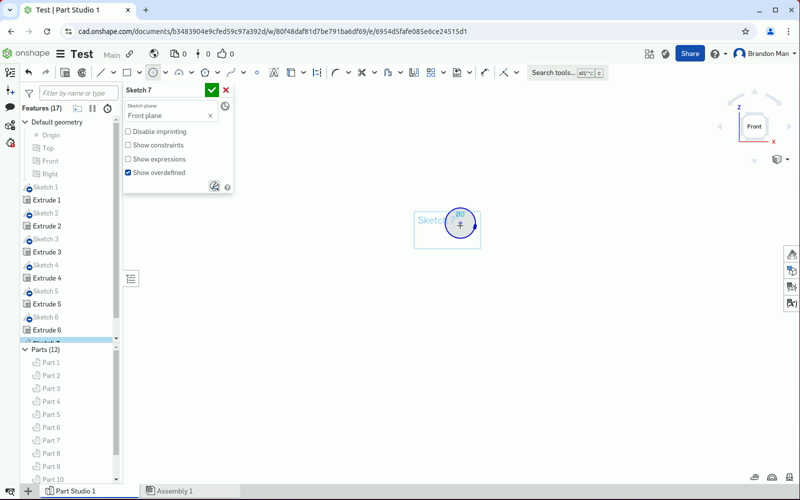
mouse_move(463, 225)
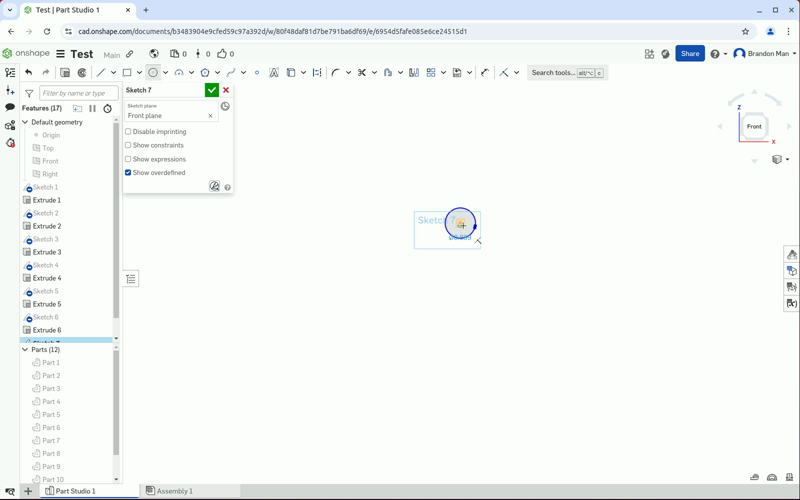
scroll(6)
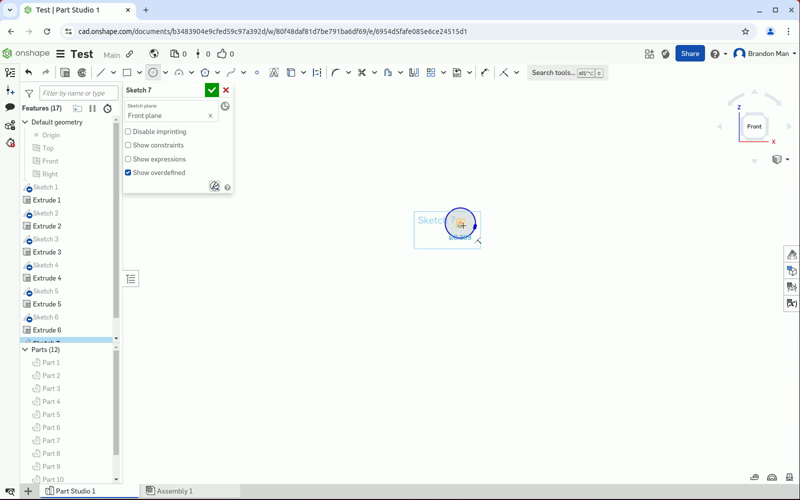
scroll(6)
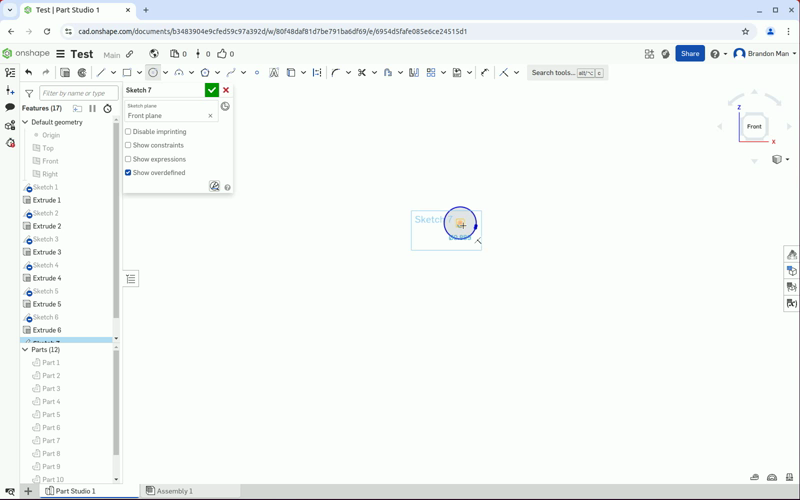
scroll(6)
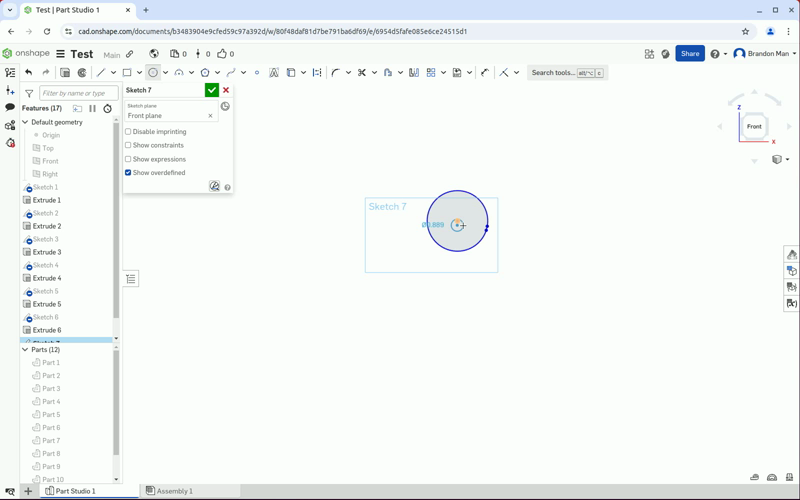
scroll(6)
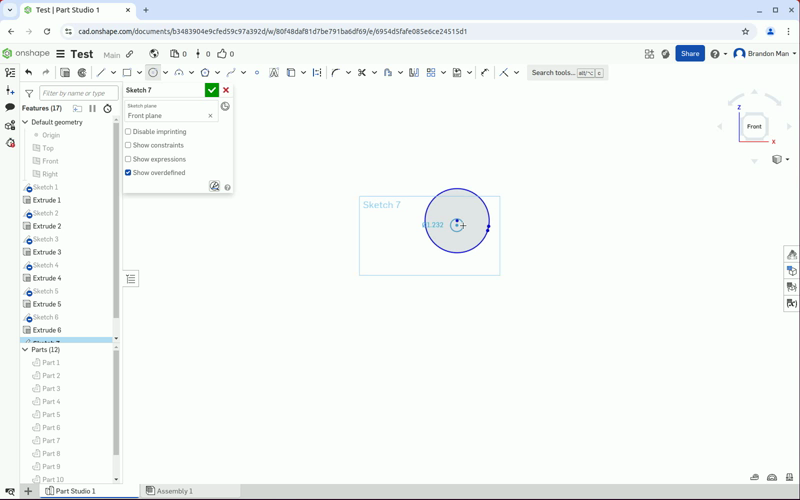
scroll(6)
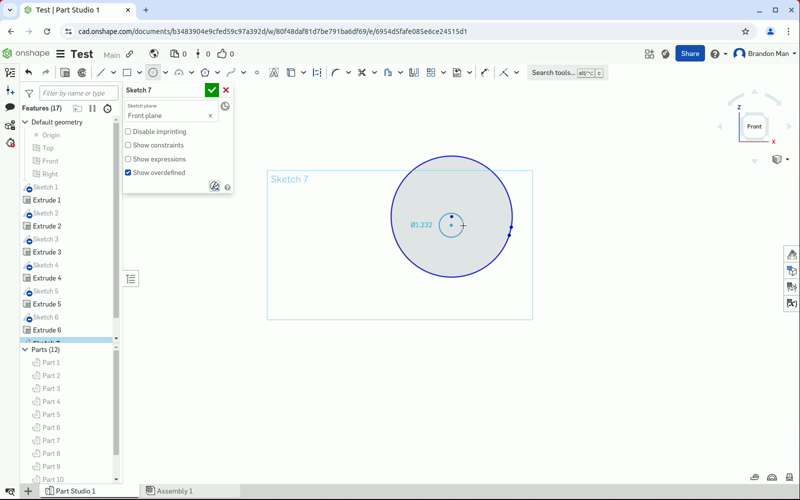
scroll(6)
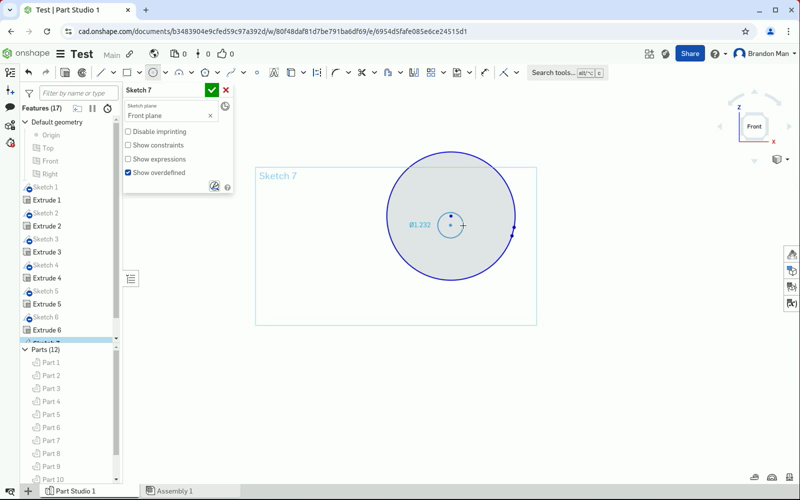
scroll(6)
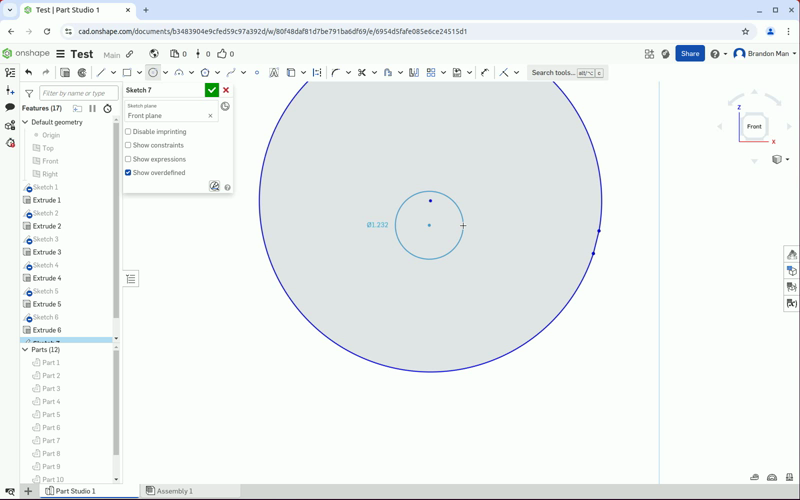
click(463, 225)
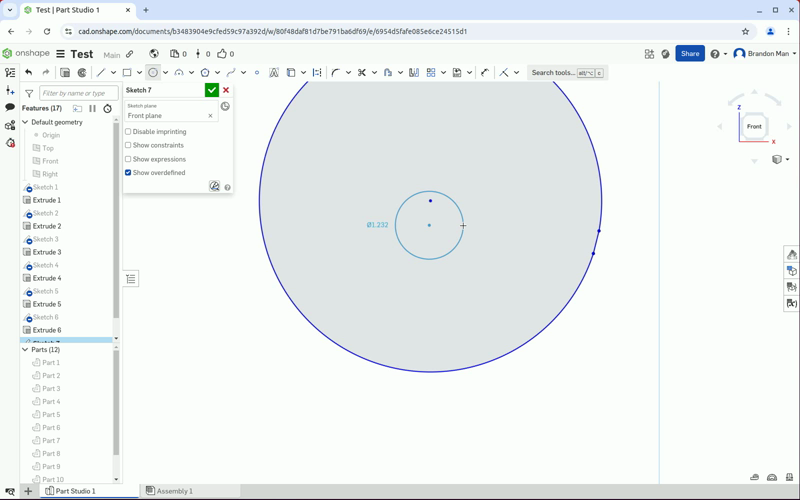
scroll(-6)
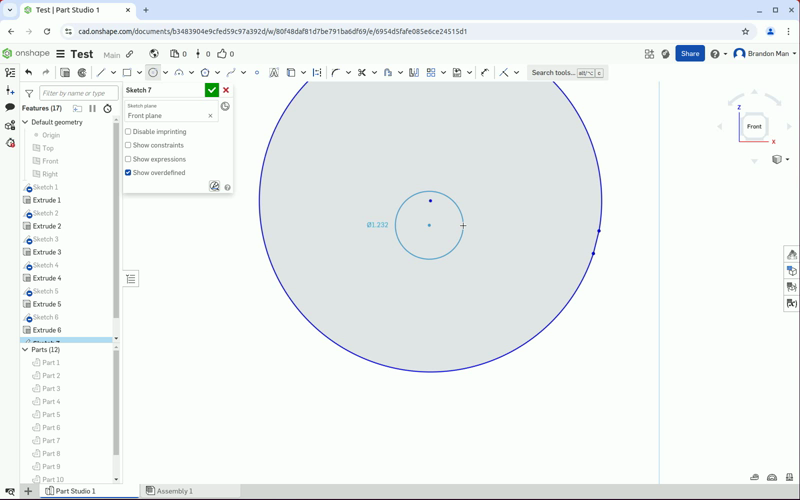
scroll(-6)
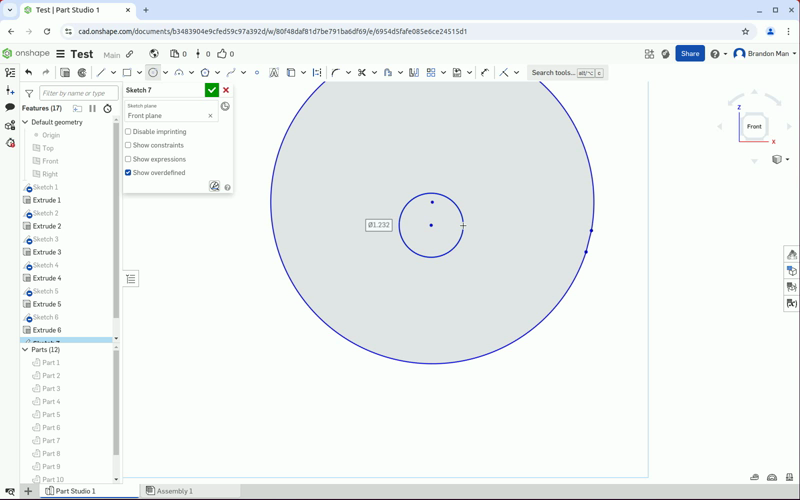
scroll(-6)
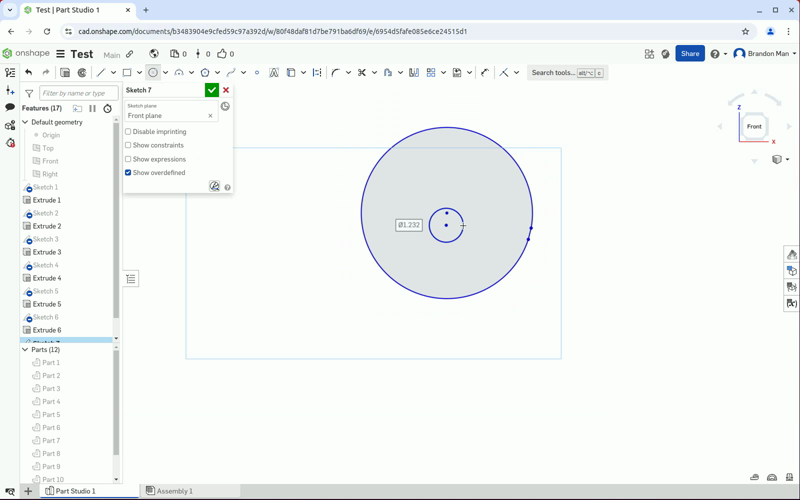
scroll(-6)
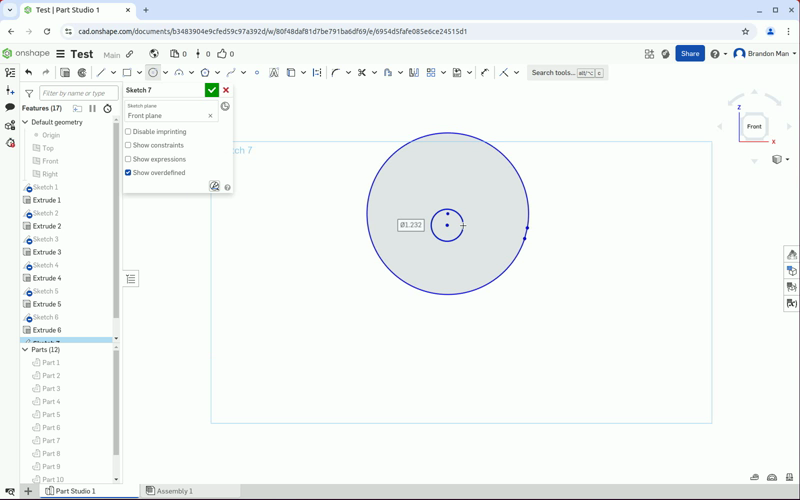
scroll(-6)
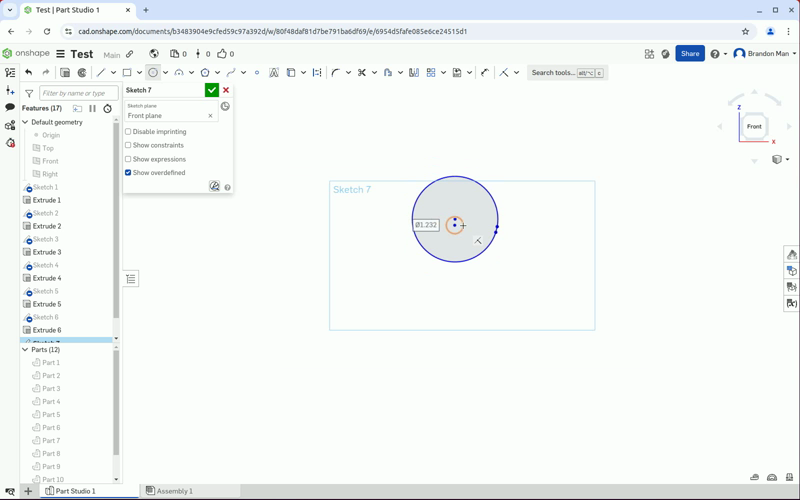
scroll(-6)
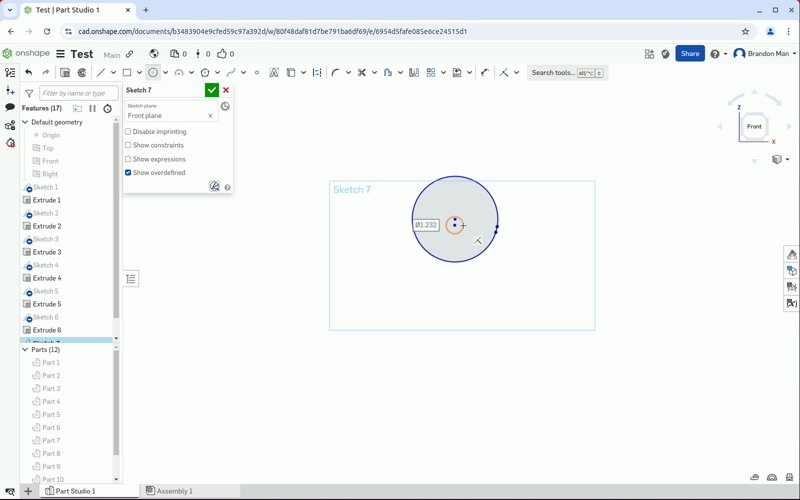
scroll(-6)
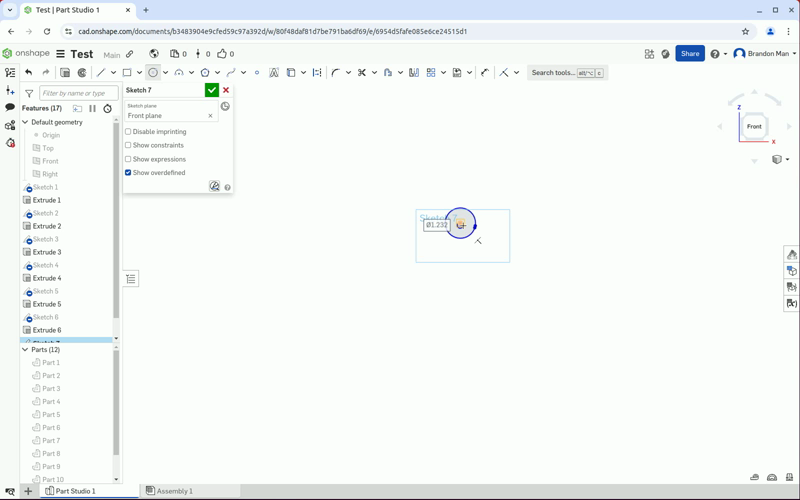
key(esc)
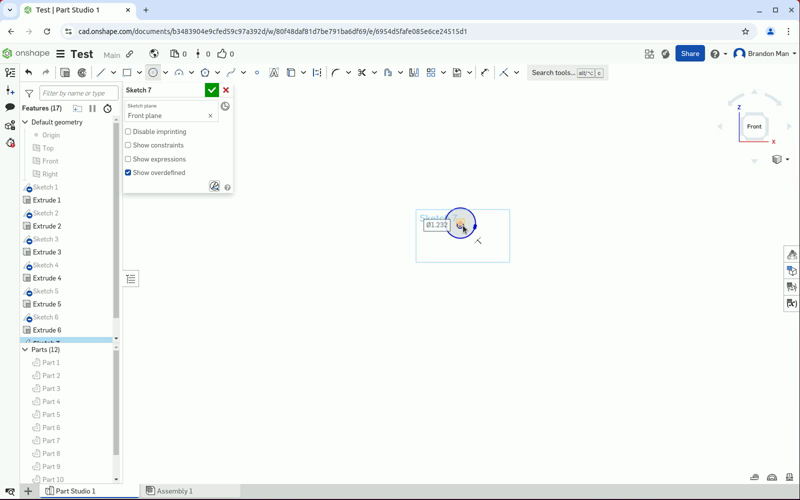
mouse_move(447, 228)
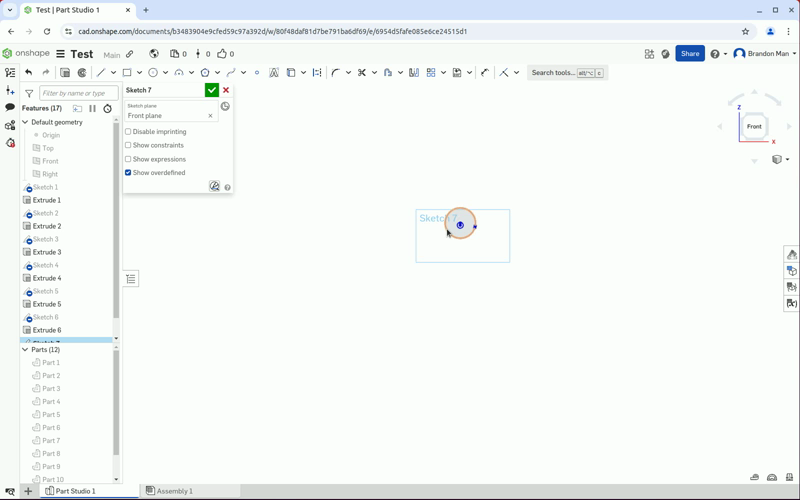
scroll(6)
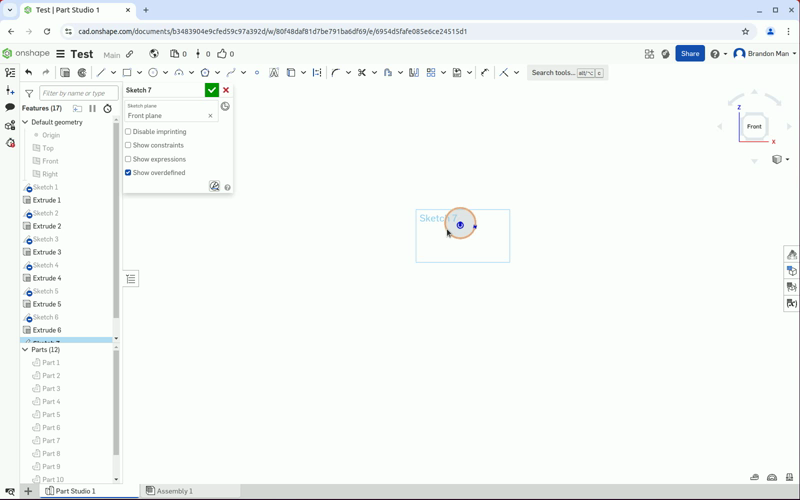
scroll(6)
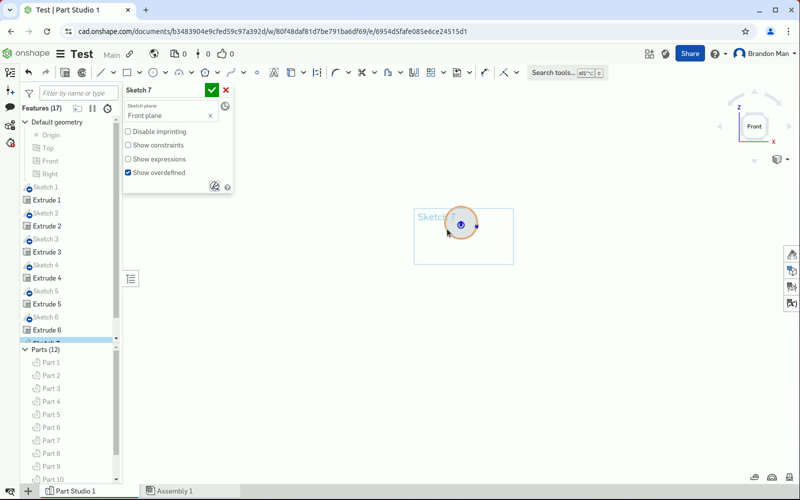
scroll(6)
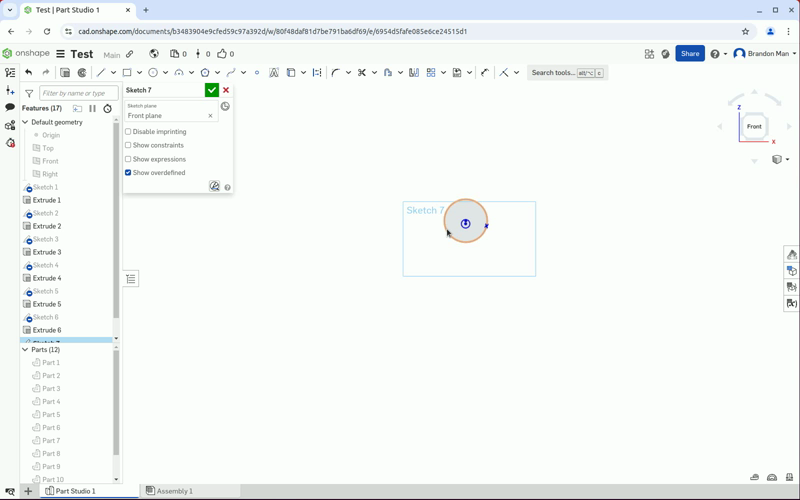
scroll(6)
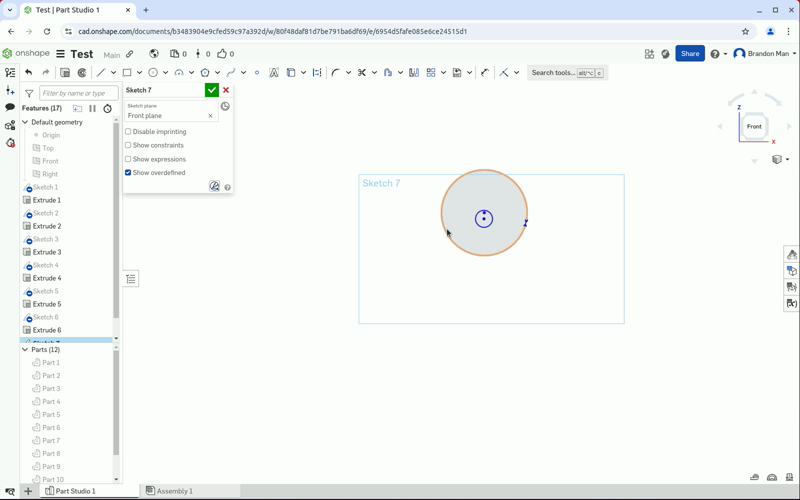
scroll(6)
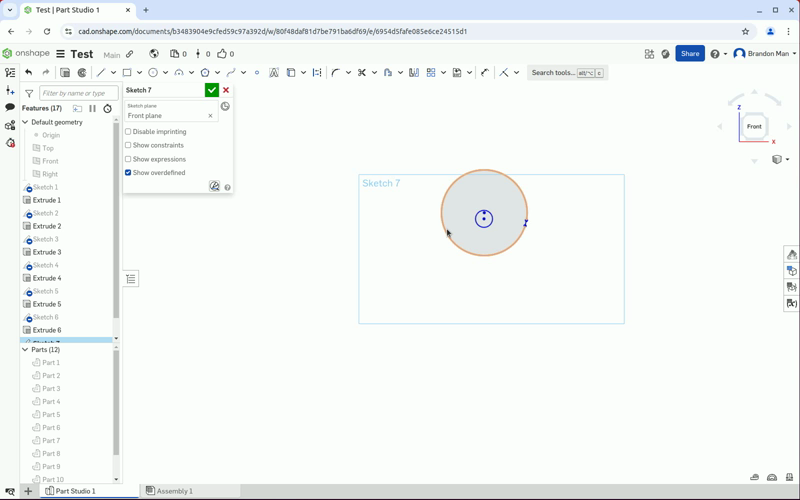
scroll(6)
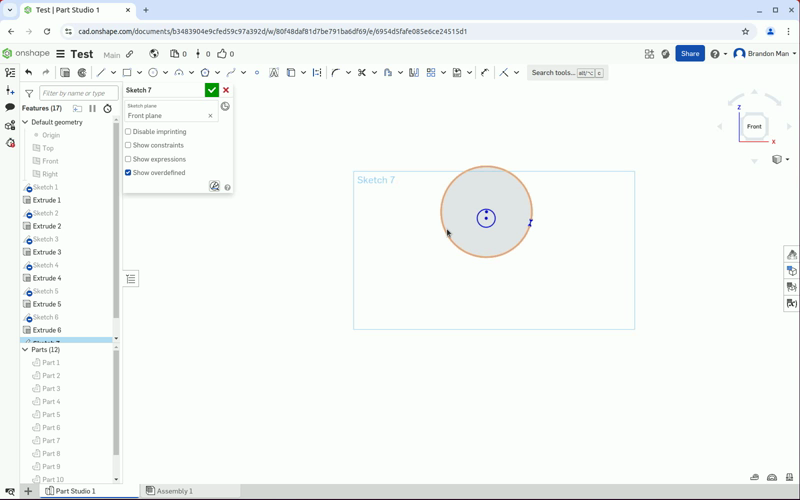
scroll(6)
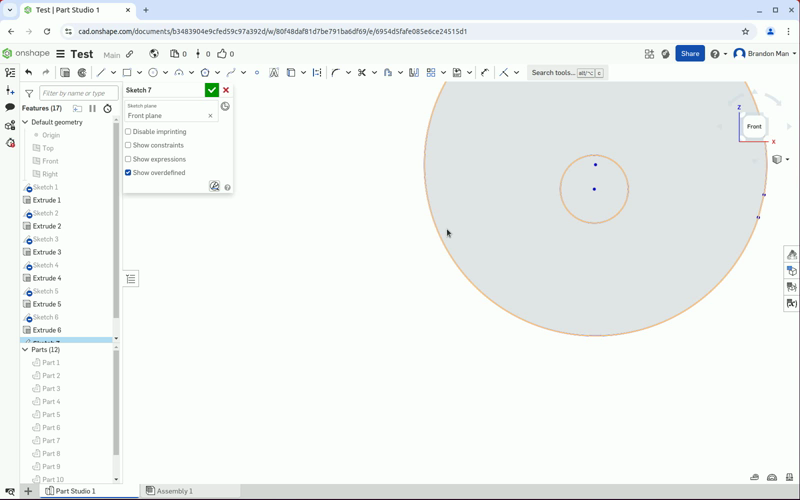
click(447, 228)
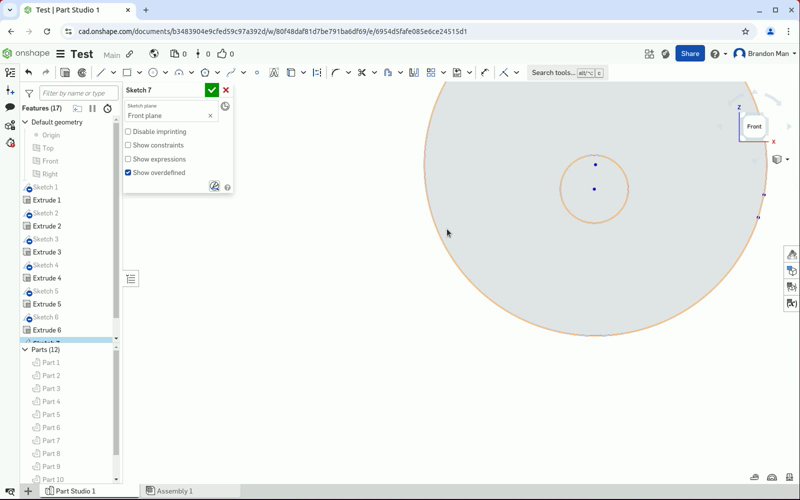
scroll(-6)
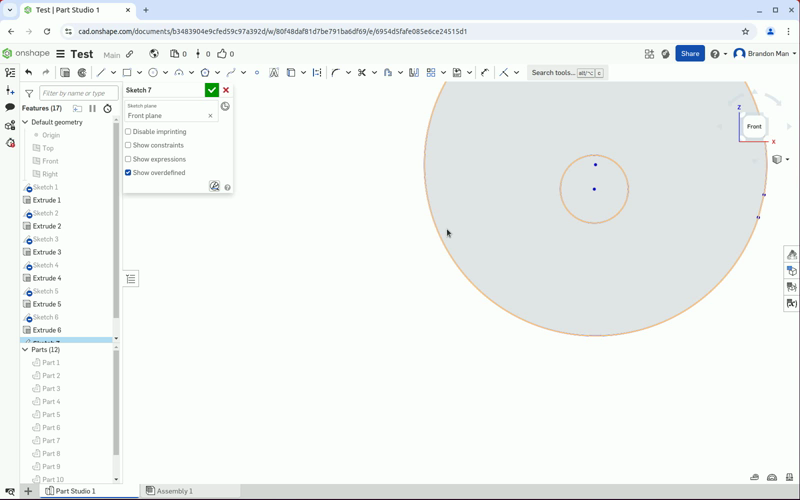
scroll(-6)
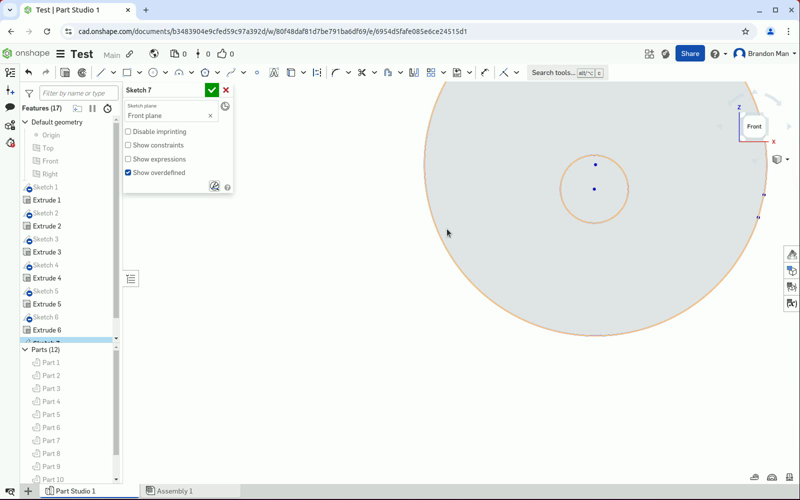
scroll(-6)
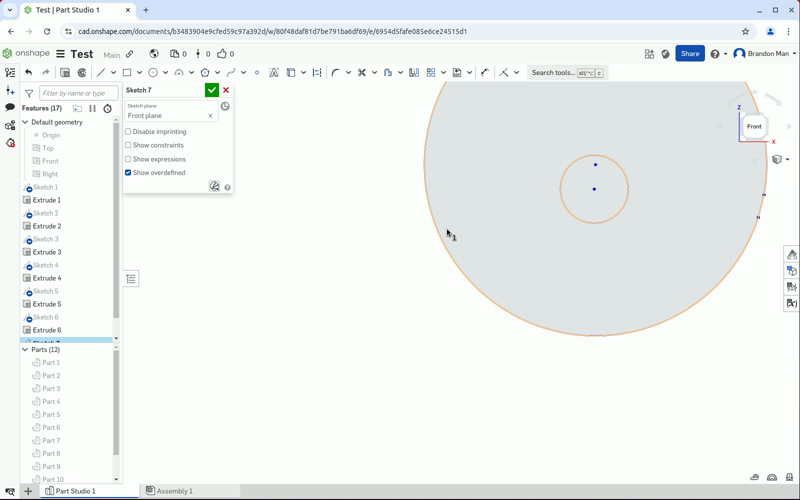
scroll(-6)
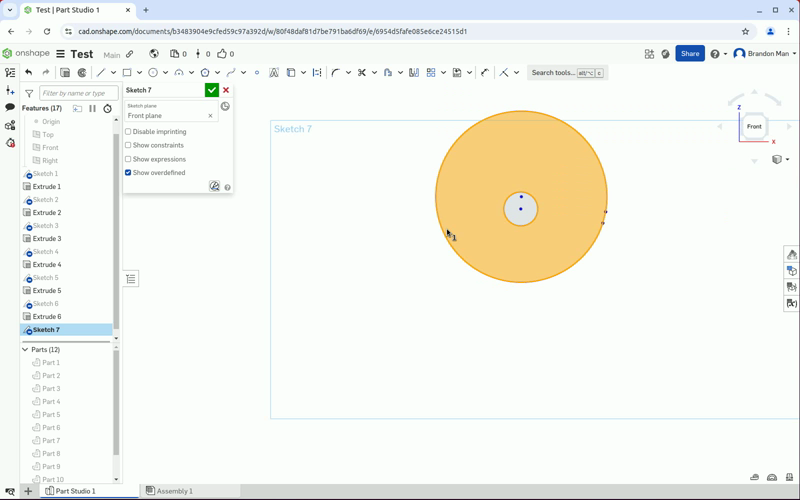
scroll(-6)
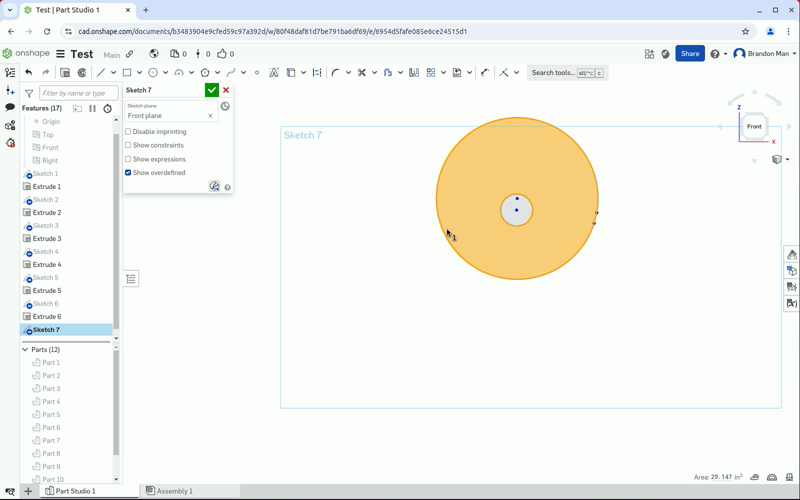
scroll(-6)
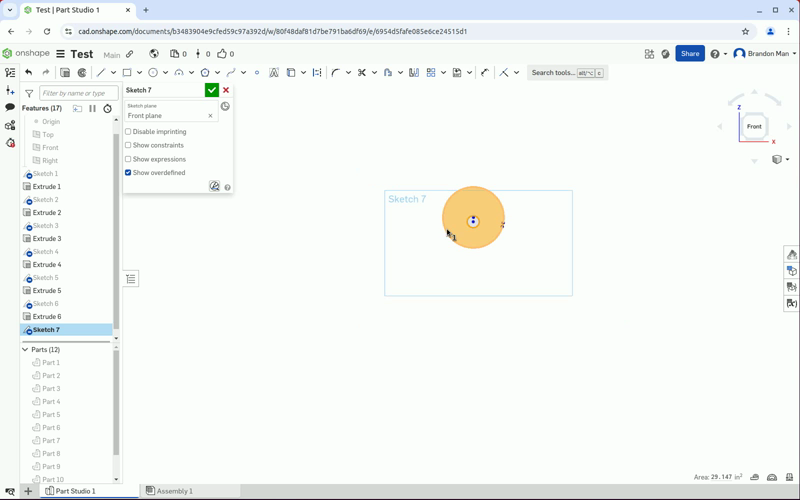
scroll(-6)
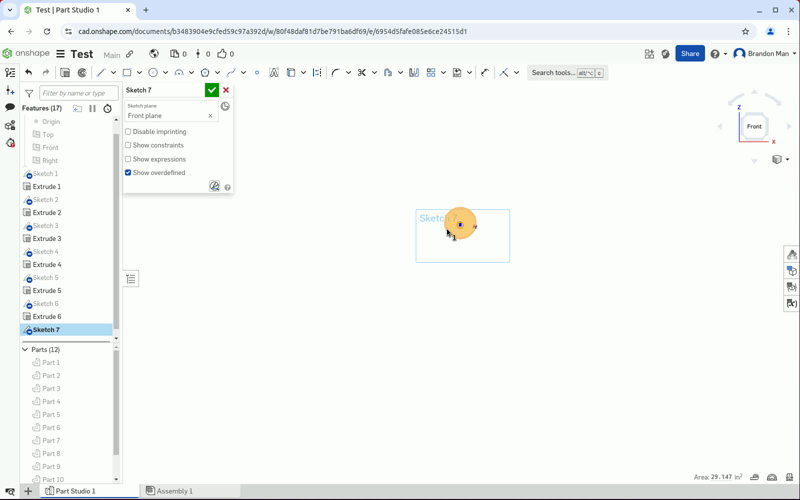
mouse_move(69, 352)
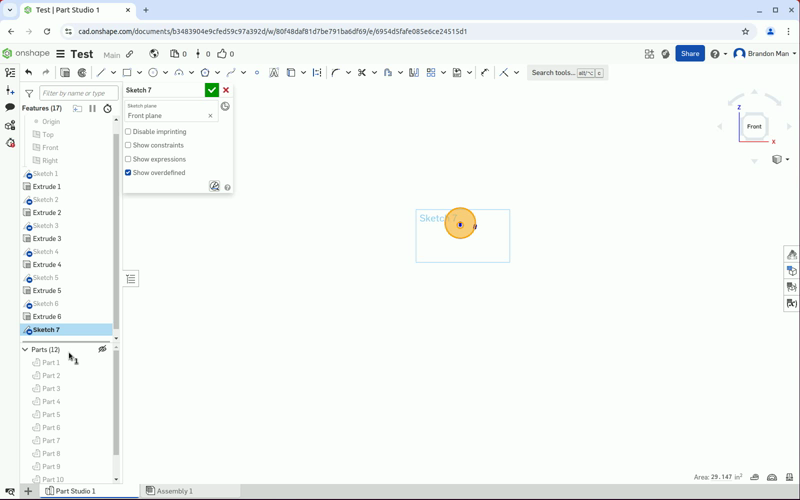
key(shift+y)
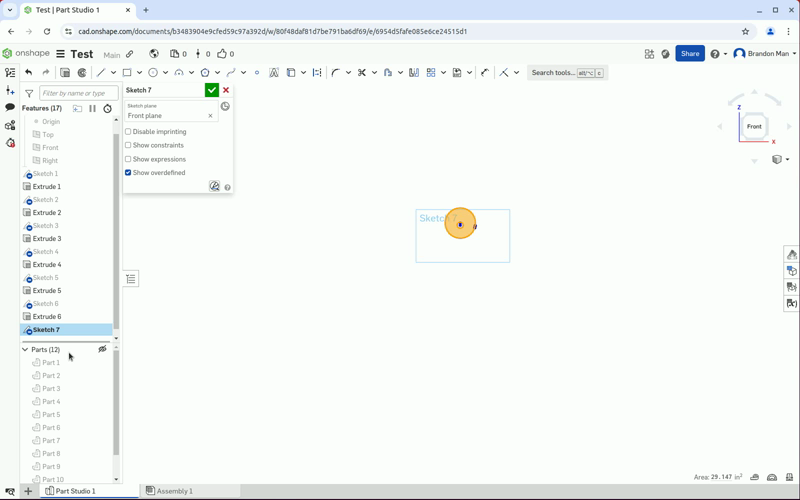
key(shift+e)
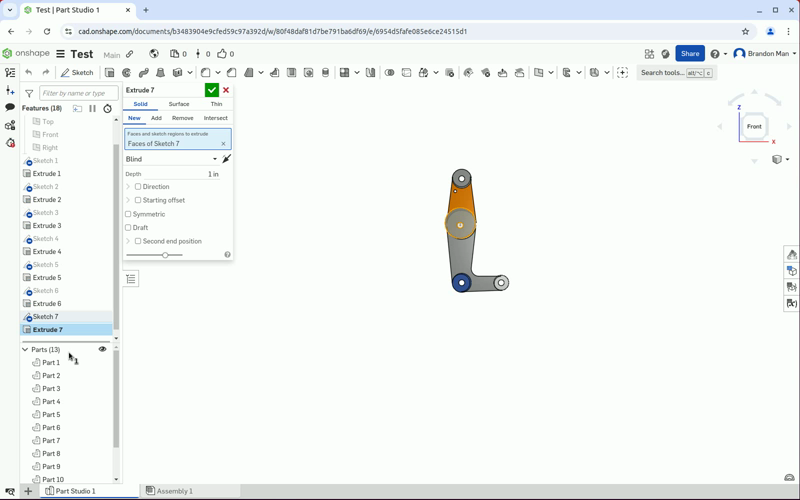
mouse_move(143, 106)
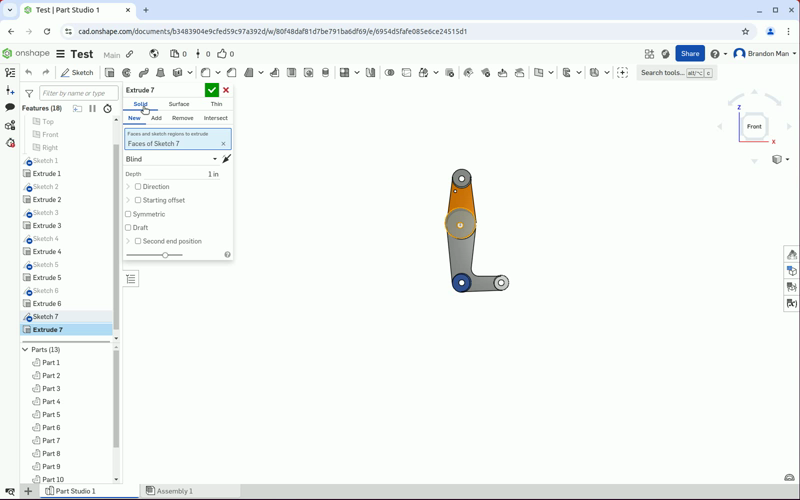
click(143, 106)
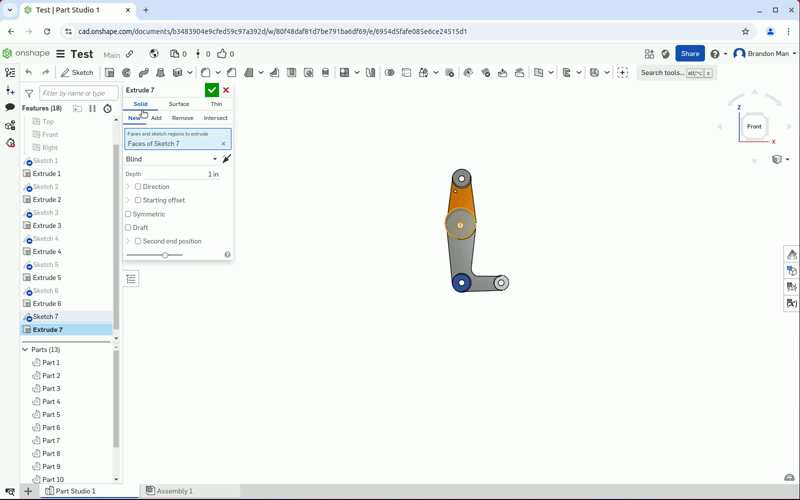
mouse_move(137, 120)
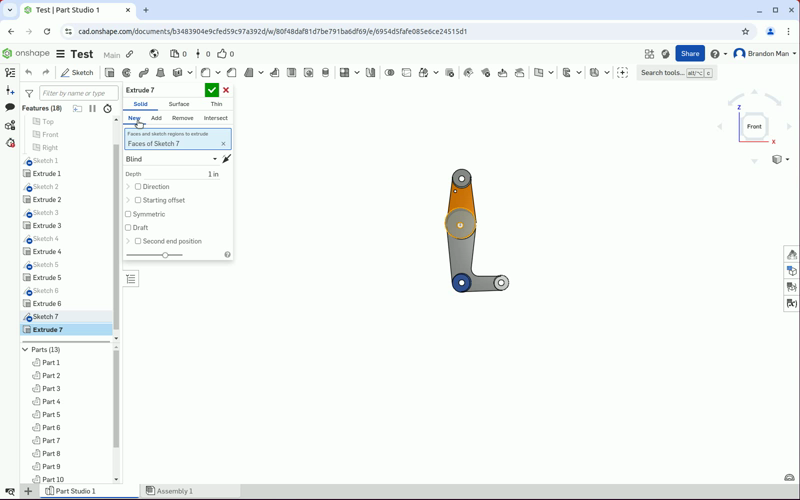
click(137, 120)
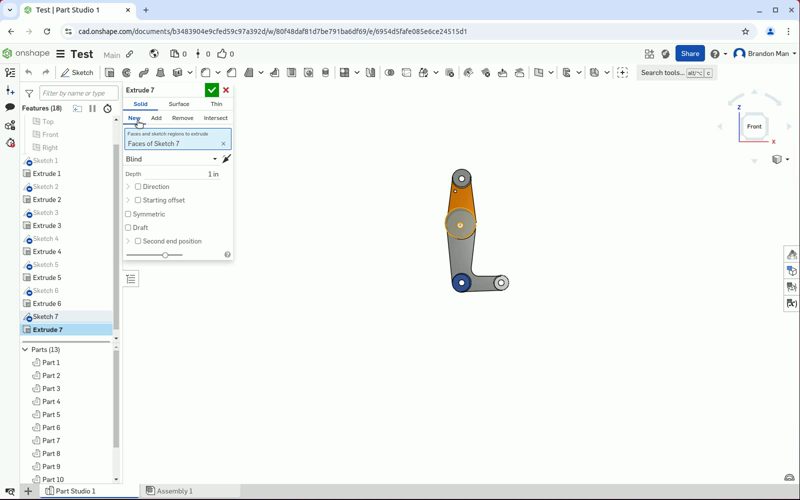
key(tab, 4)
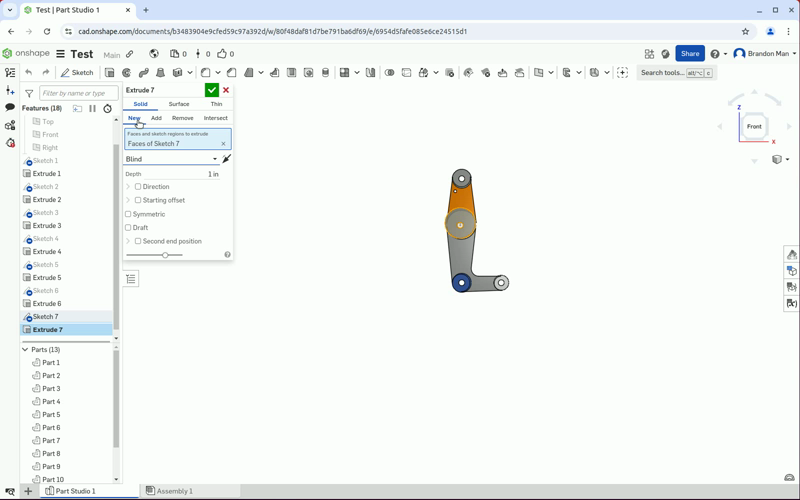
text(0.481)
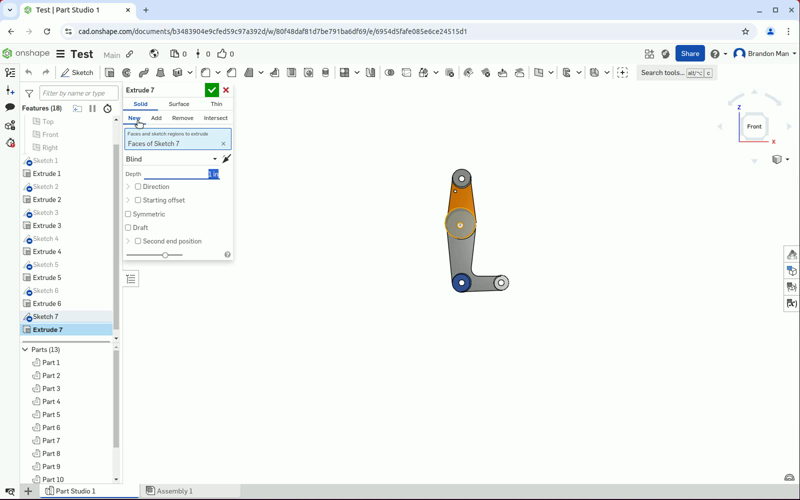
key(enter)
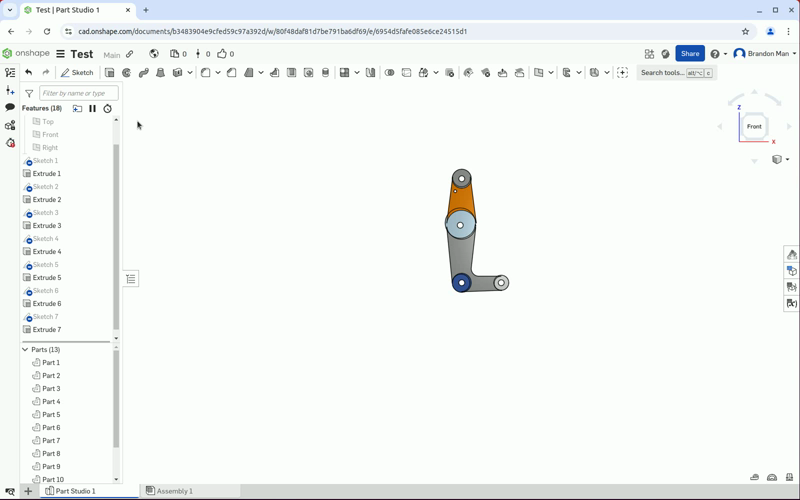
key(shift+h)
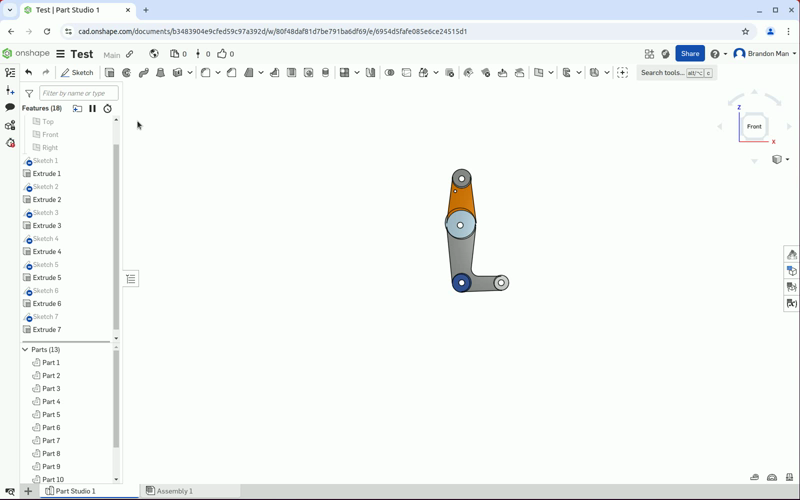
key(shift+h)
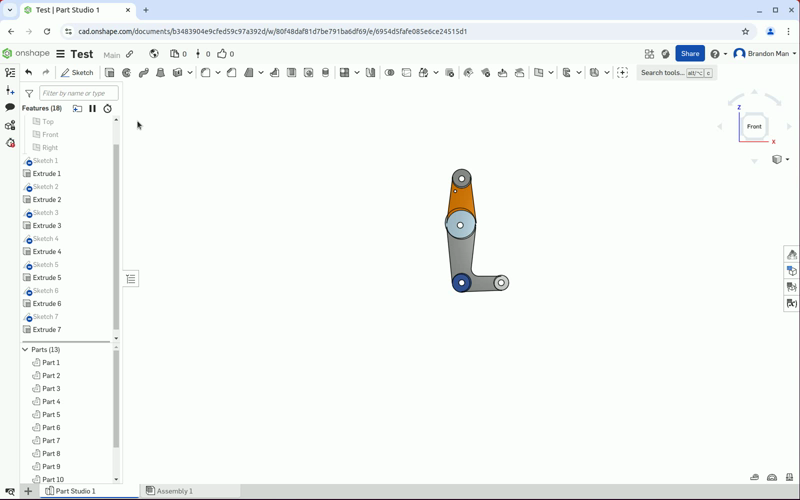
key(shift+7)
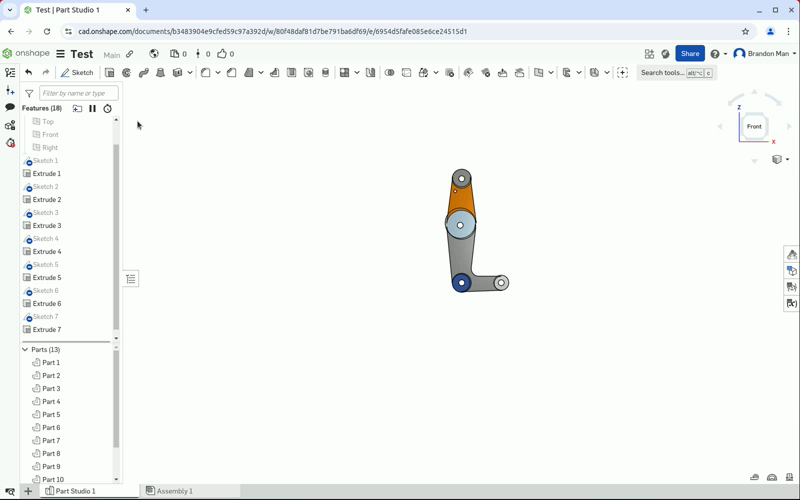
key(left, 2)
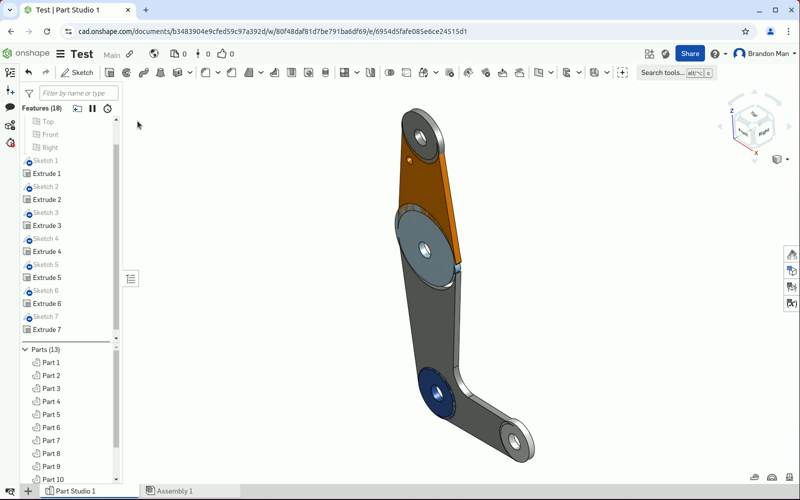
key(down, 2)
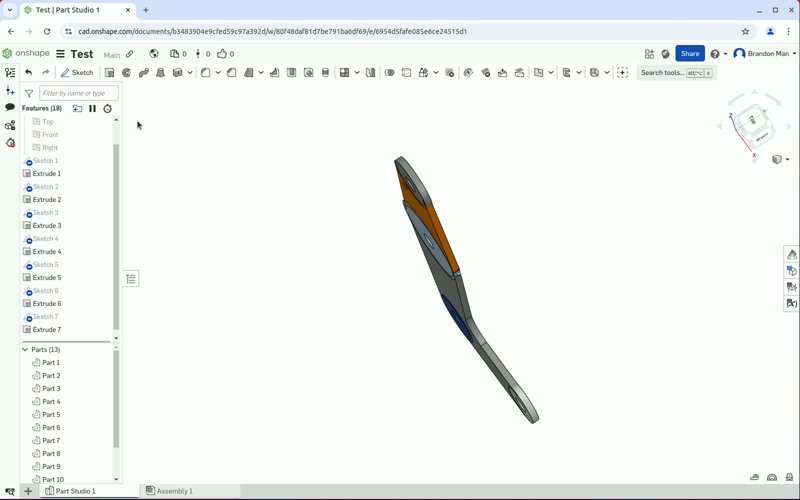
key(up, 2)
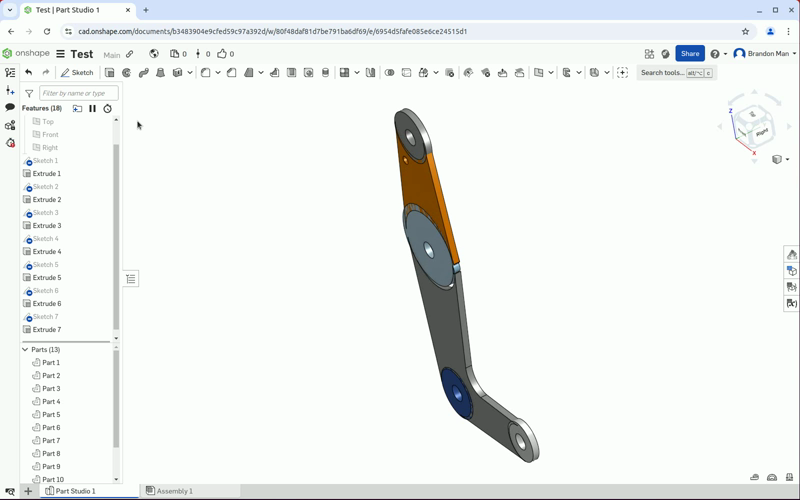
key(right, 2)
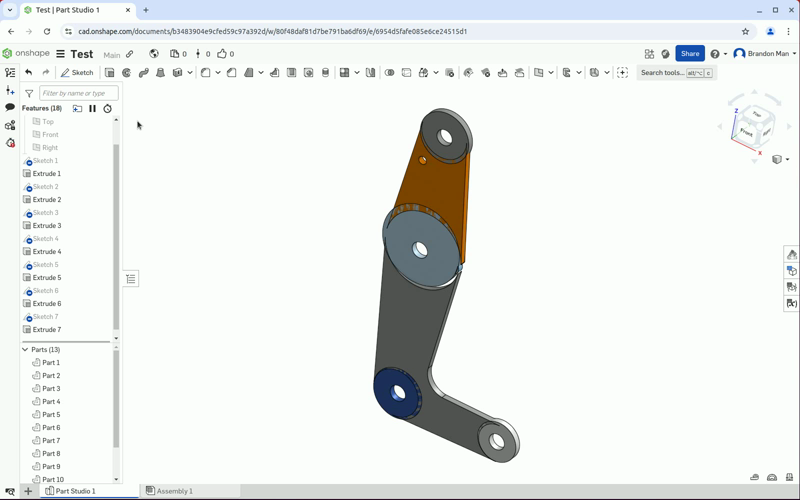
mouse_move(69, 163)
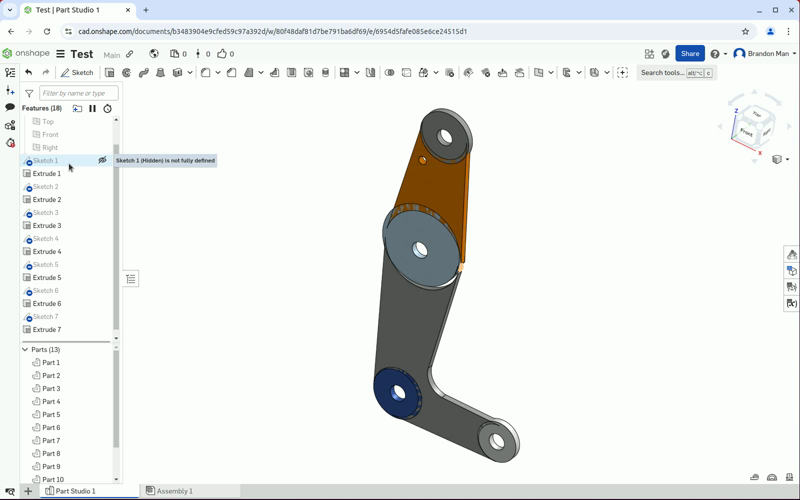
click(69, 163)